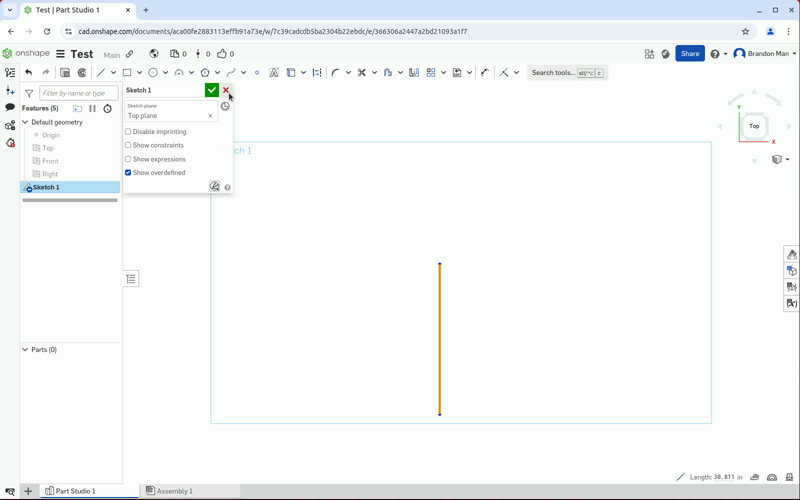
key(shift+h)
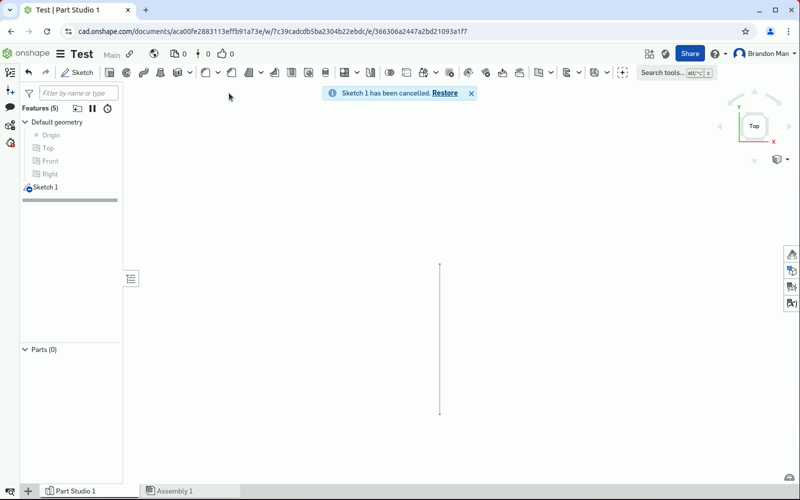
mouse_move(73, 352)
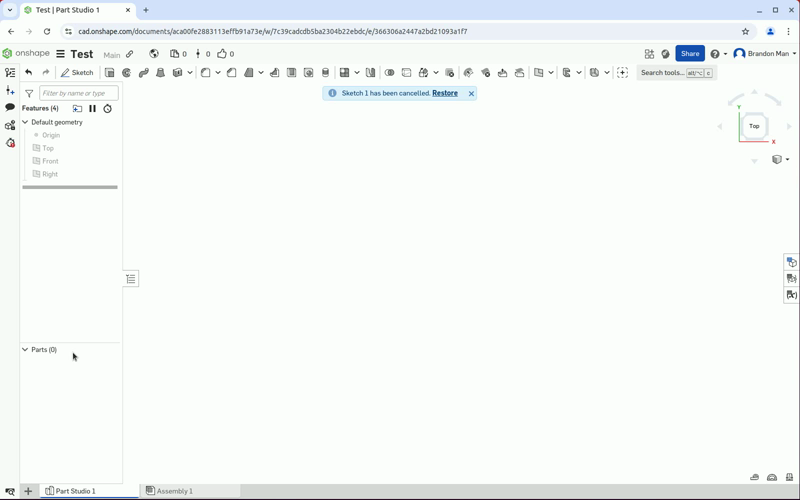
key(y)
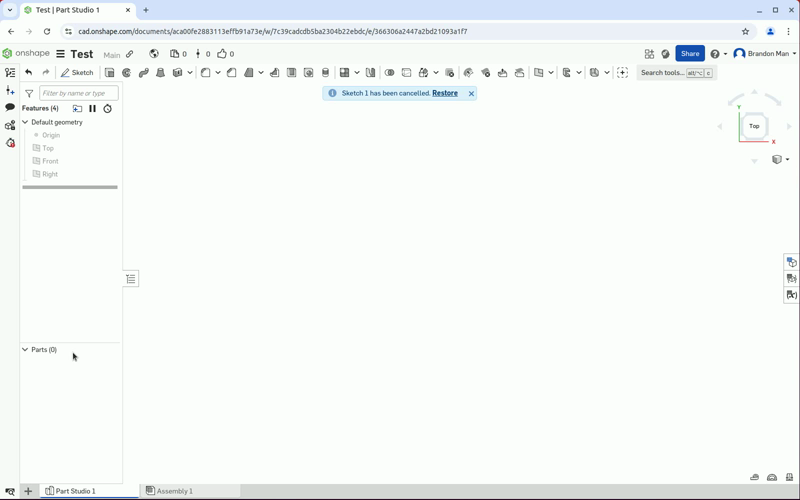
key(shift+p)
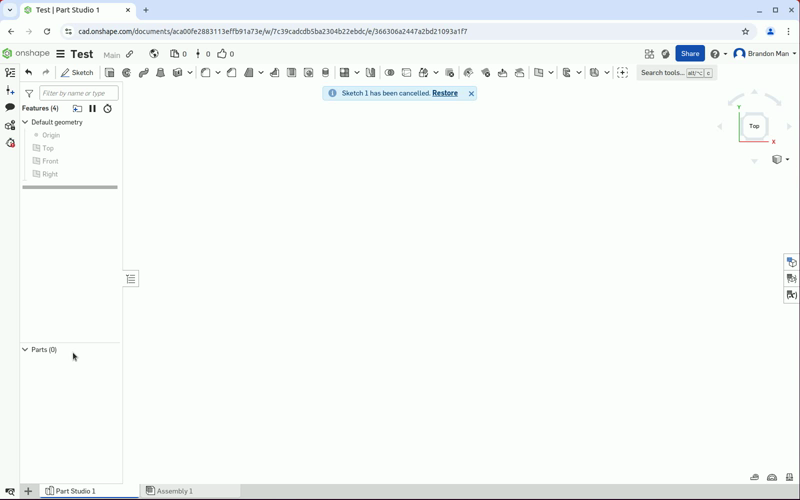
key(space)
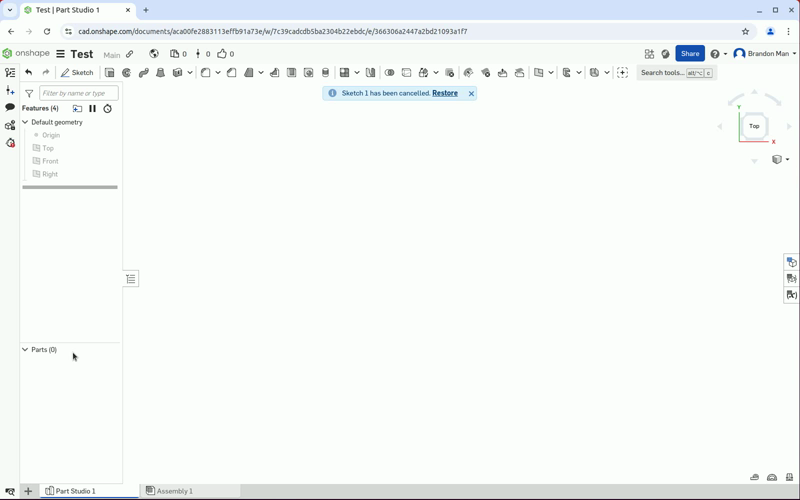
key_down(shift)
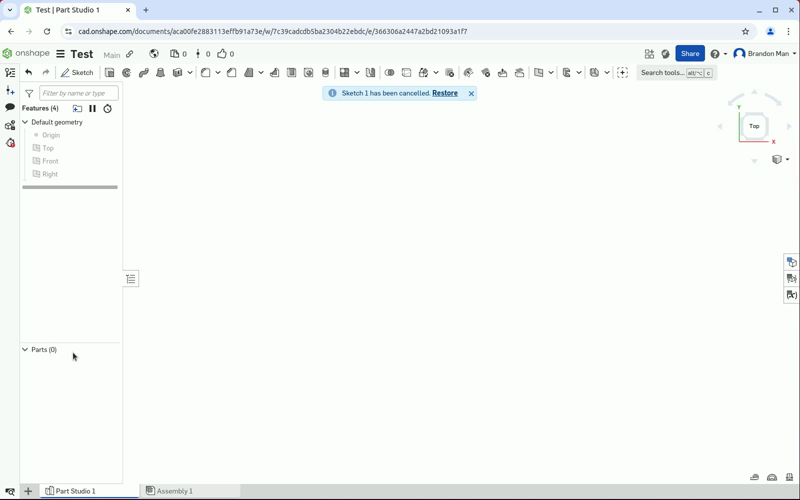
key(up)
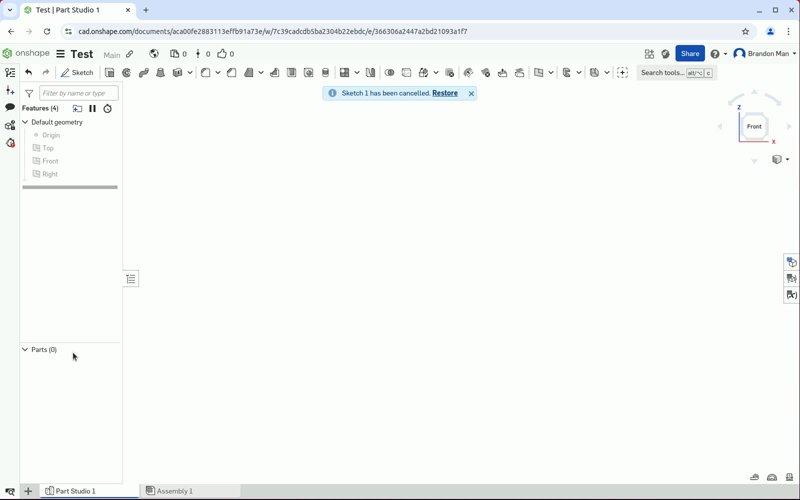
key_up(shift)
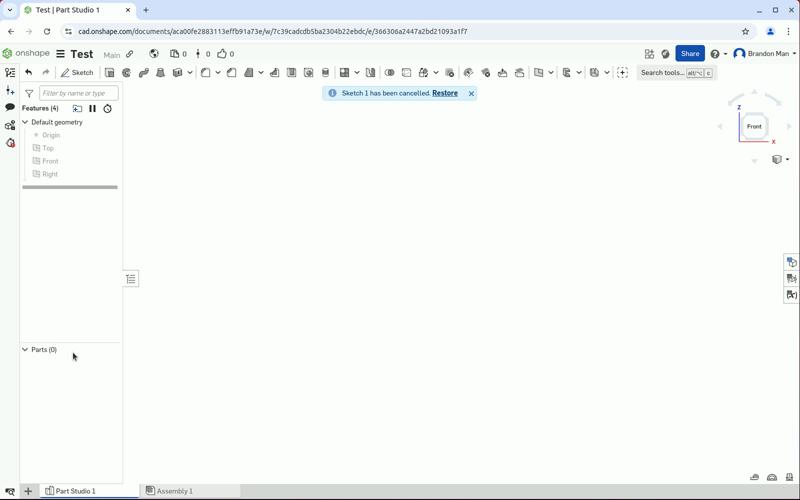
mouse_move(73, 352)
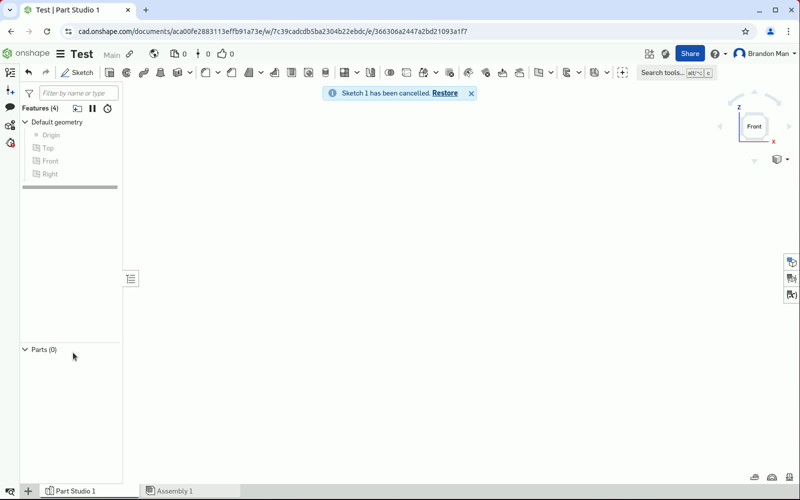
key(shift+y)
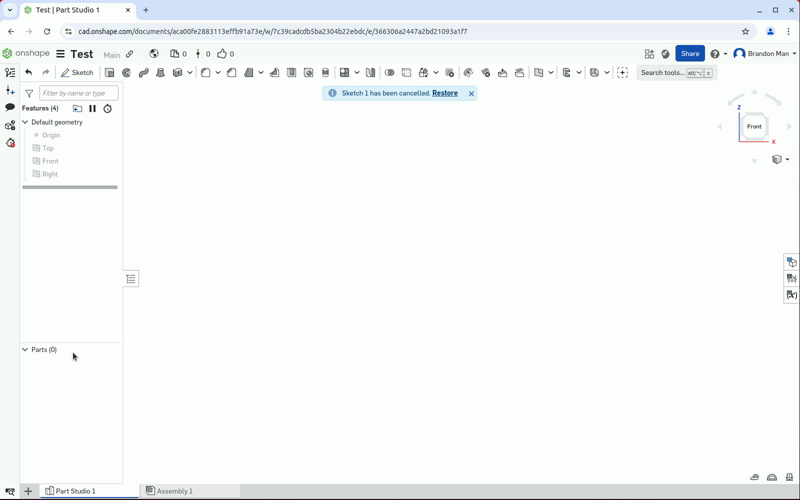
key(shift+s)
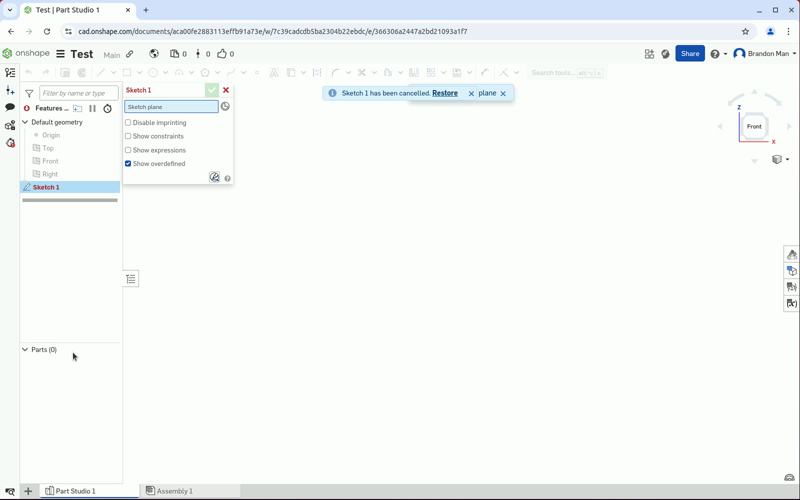
mouse_move(73, 163)
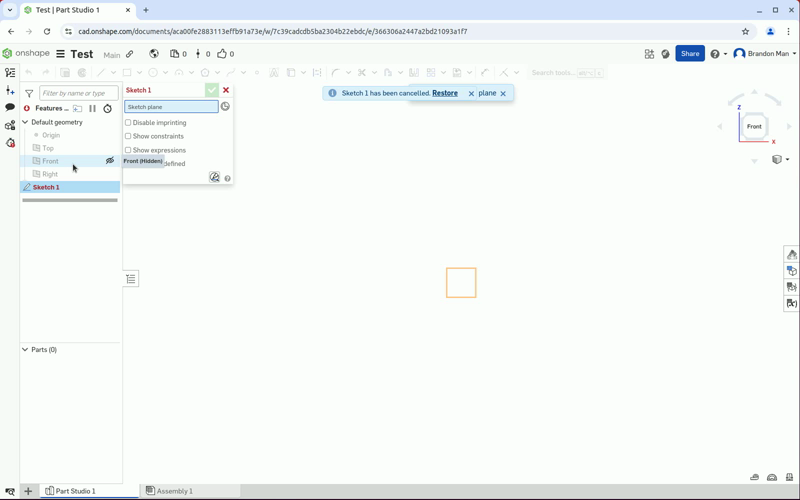
click(73, 163)
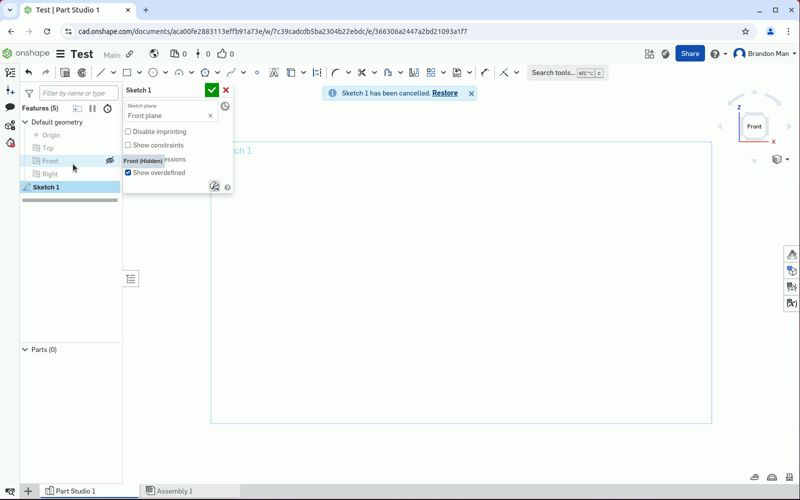
mouse_move(73, 352)
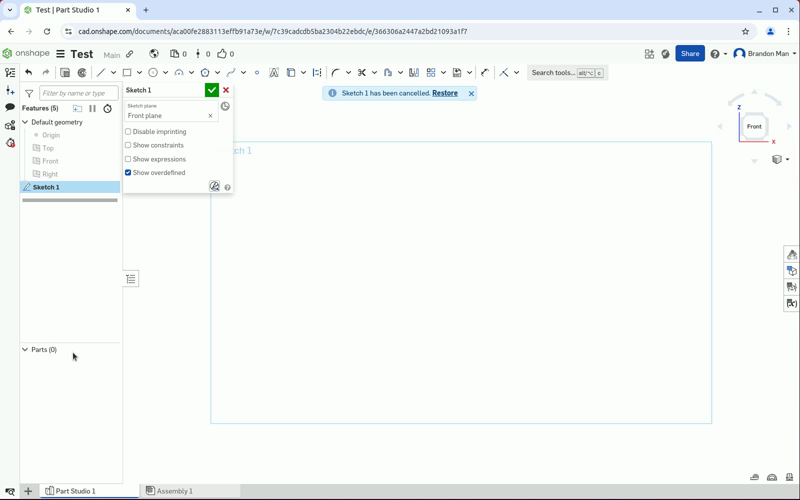
key(y)
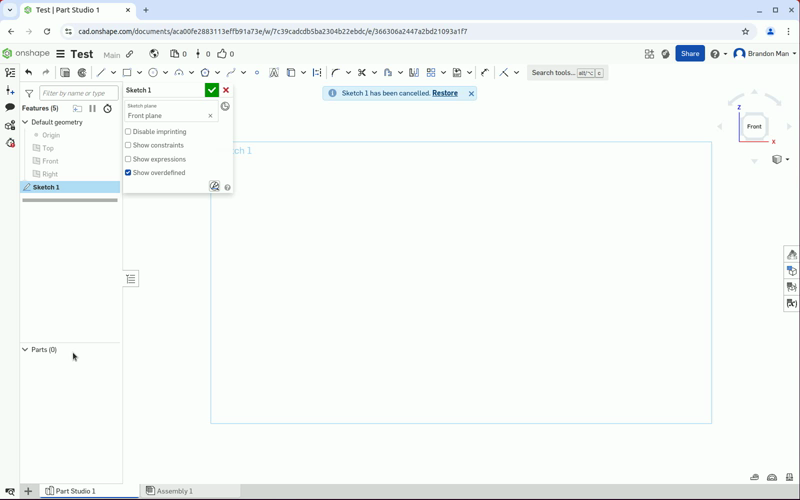
key(l)
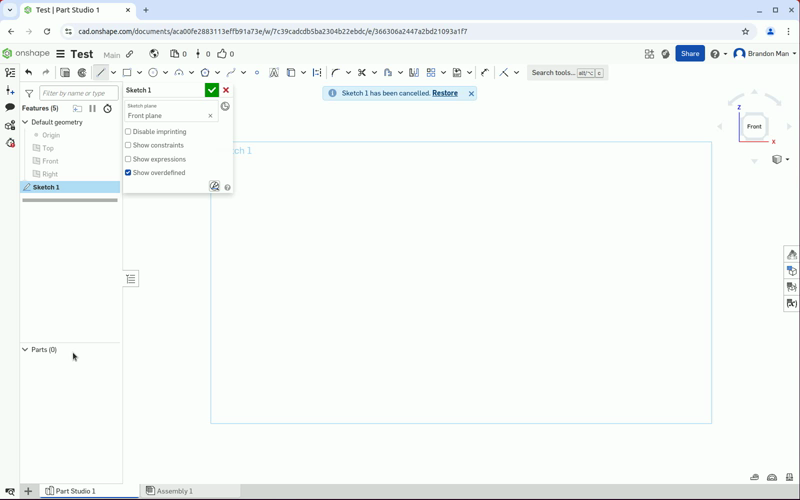
key_down(shift)
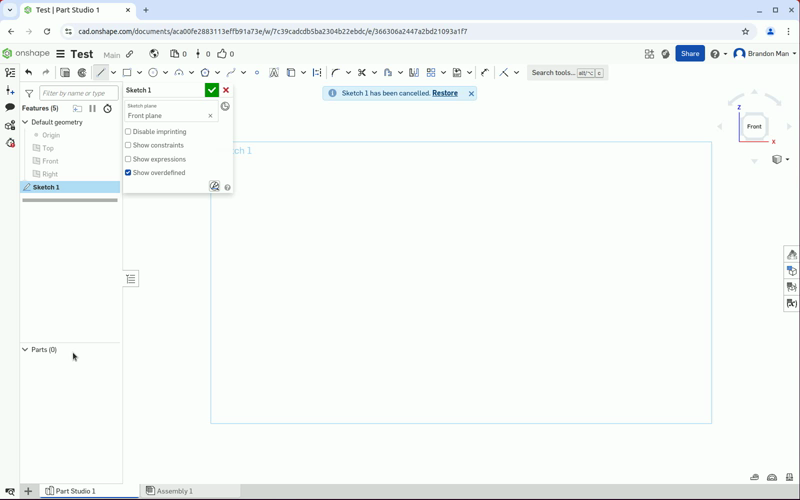
mouse_move(419, 395)
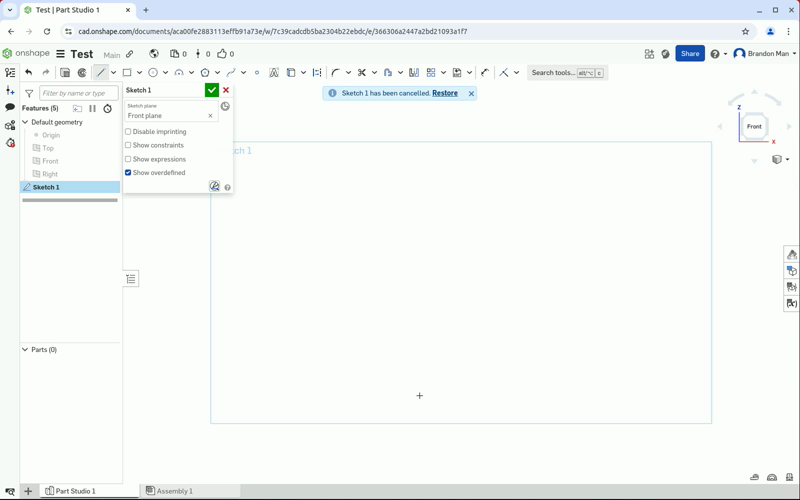
click(419, 395)
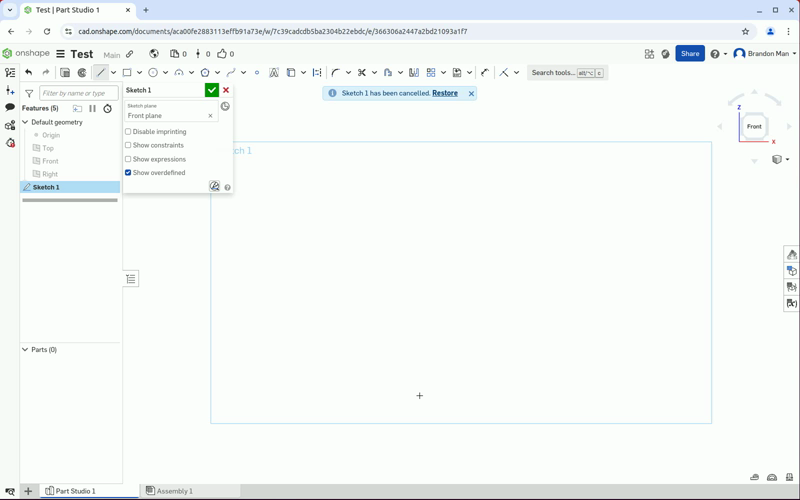
key_up(shift)
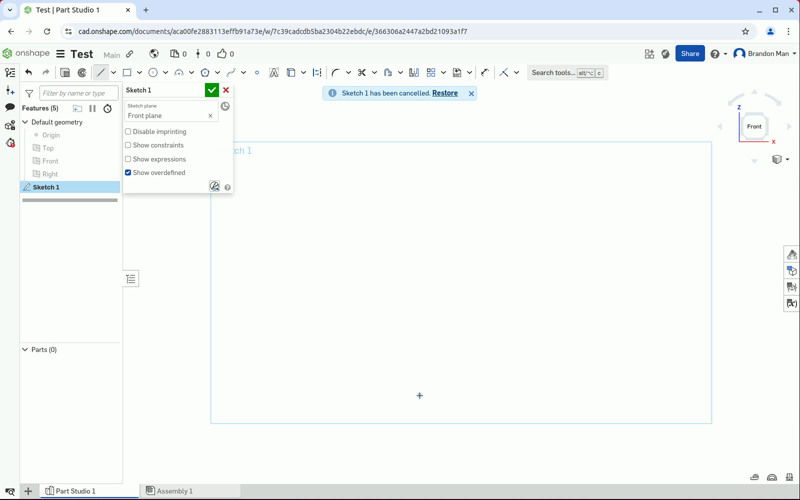
key_down(shift)
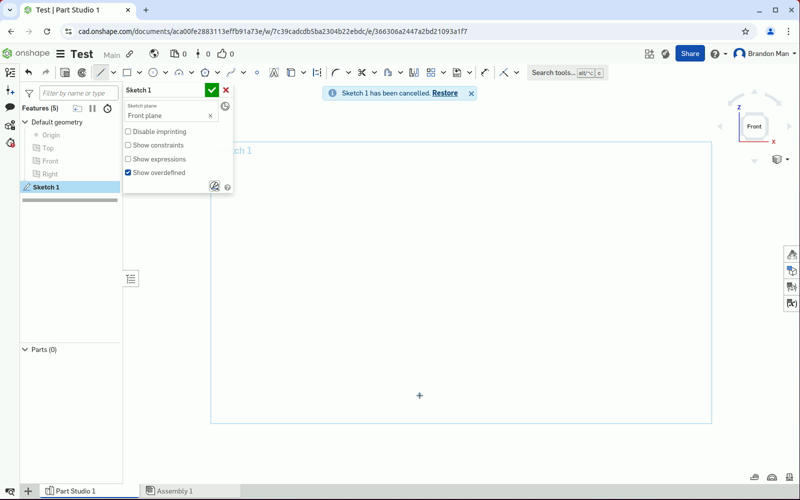
mouse_move(449, 395)
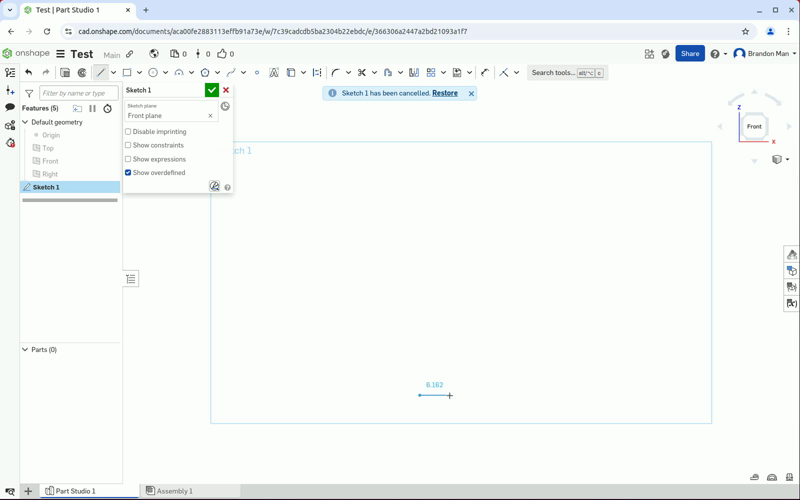
mouse_move(422, 395)
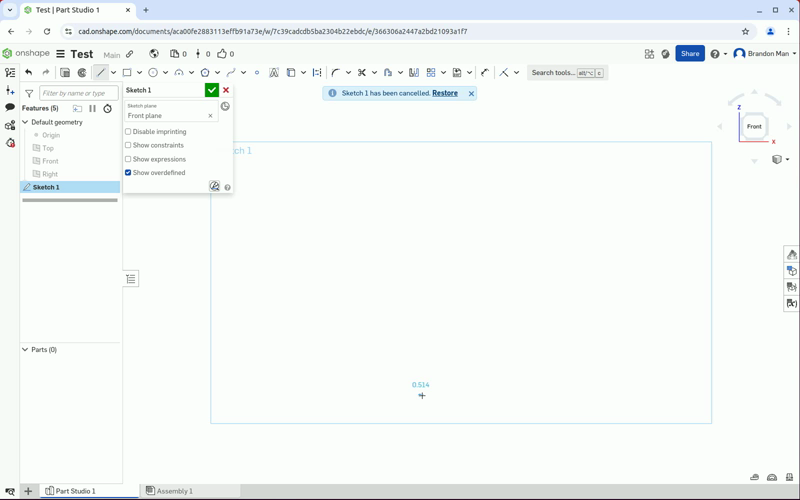
scroll(6)
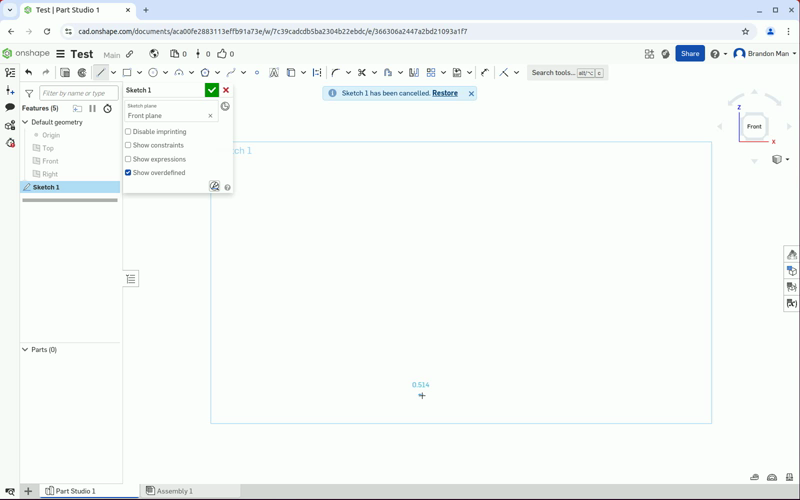
scroll(6)
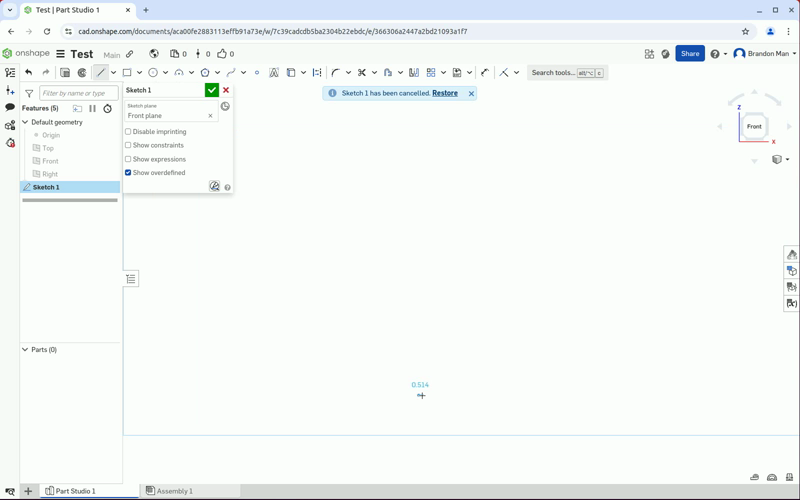
scroll(6)
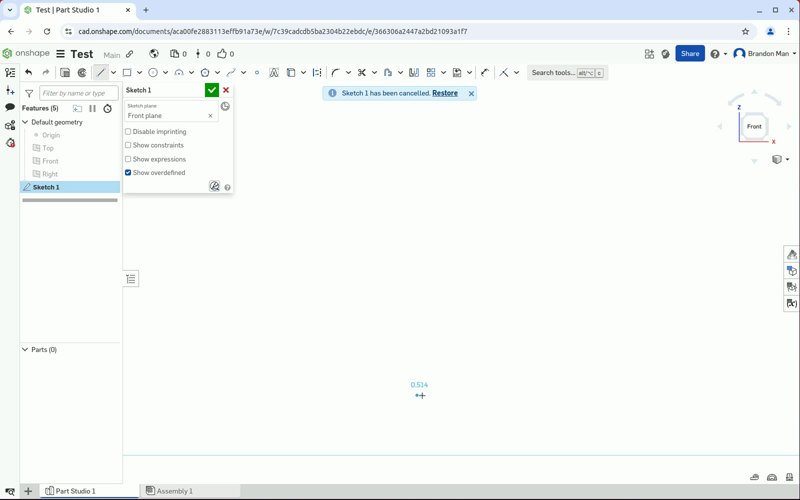
scroll(6)
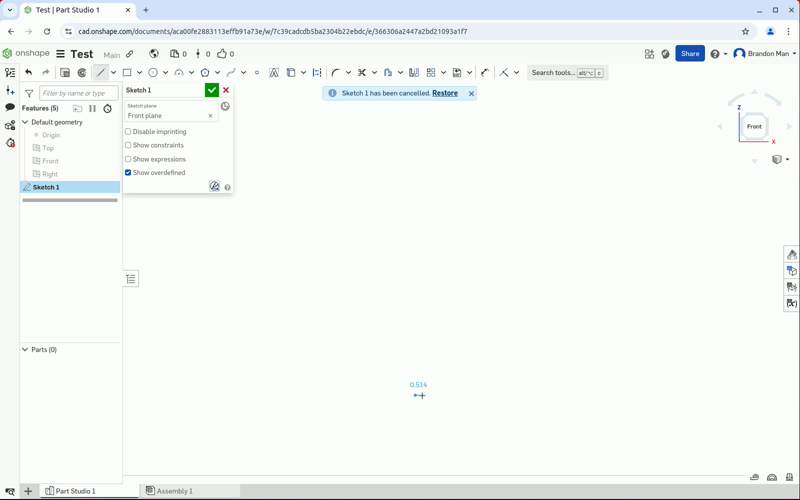
scroll(6)
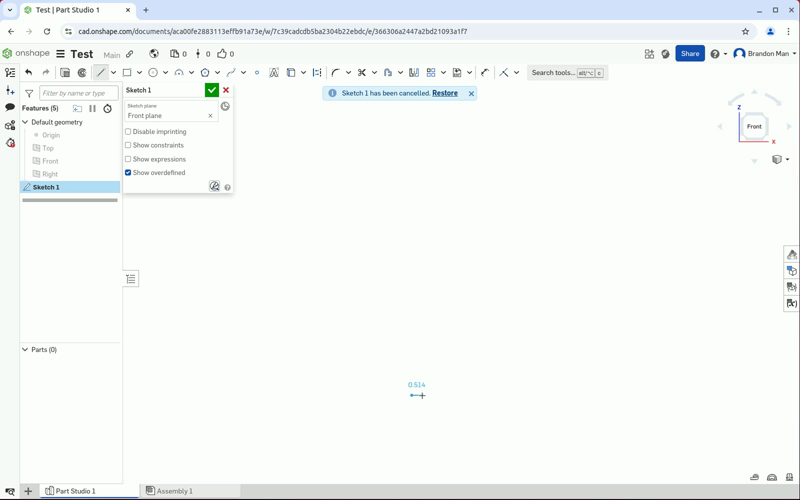
scroll(6)
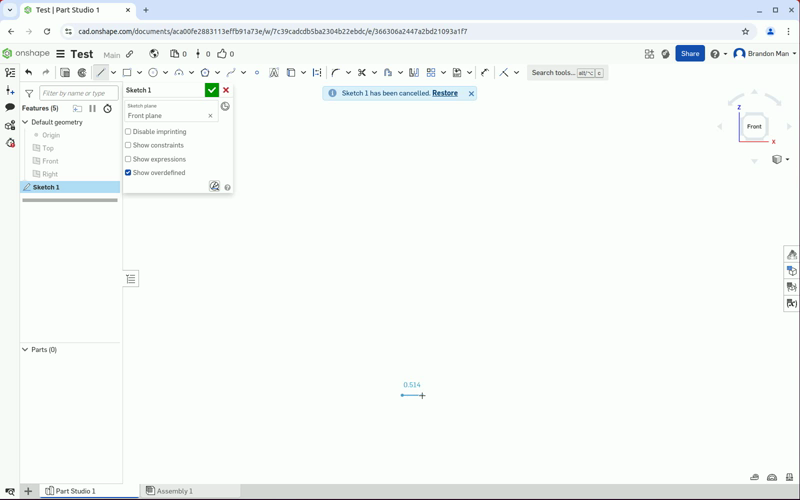
scroll(6)
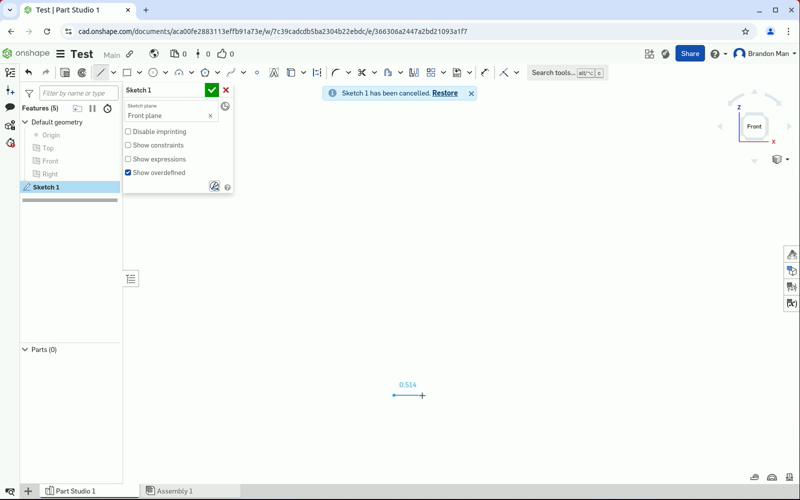
click(422, 395)
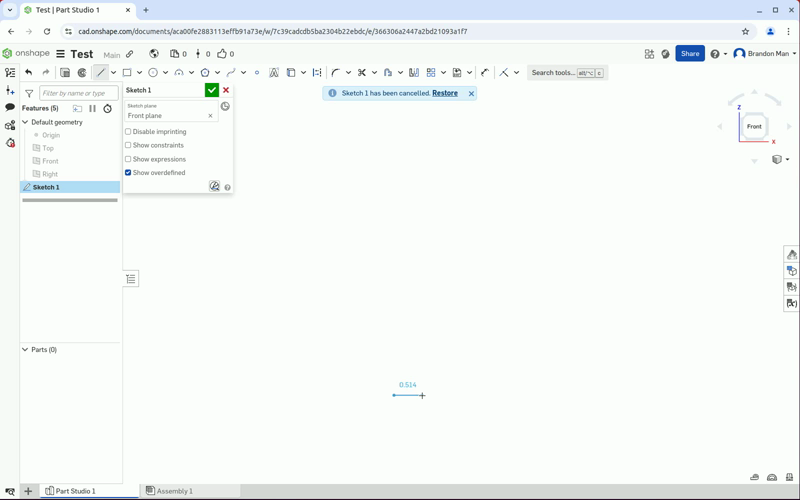
scroll(-6)
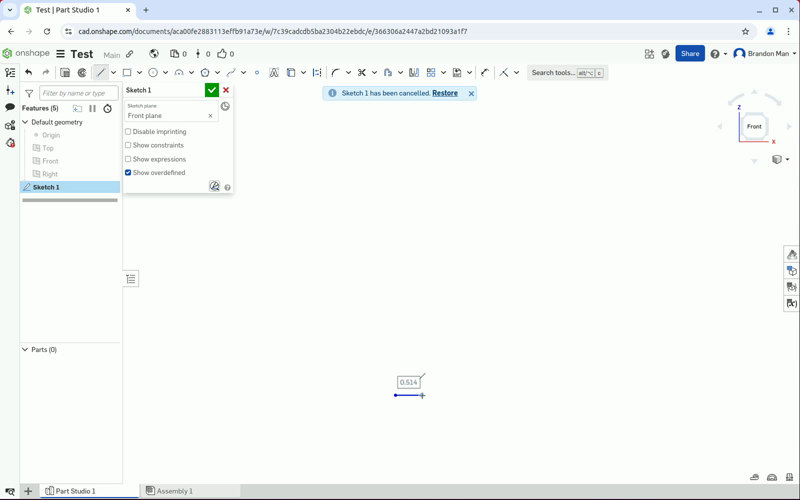
scroll(-6)
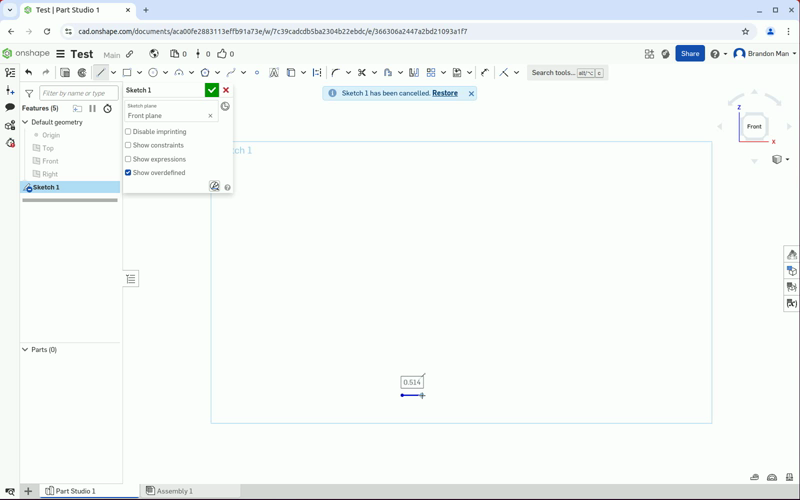
scroll(-6)
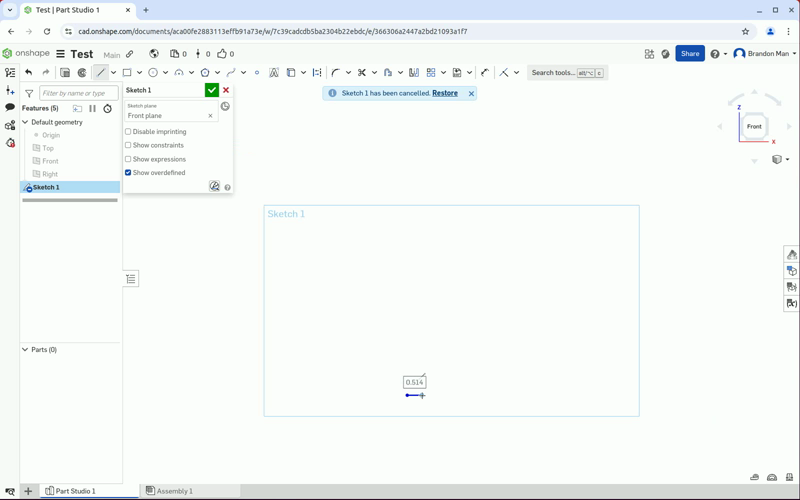
scroll(-6)
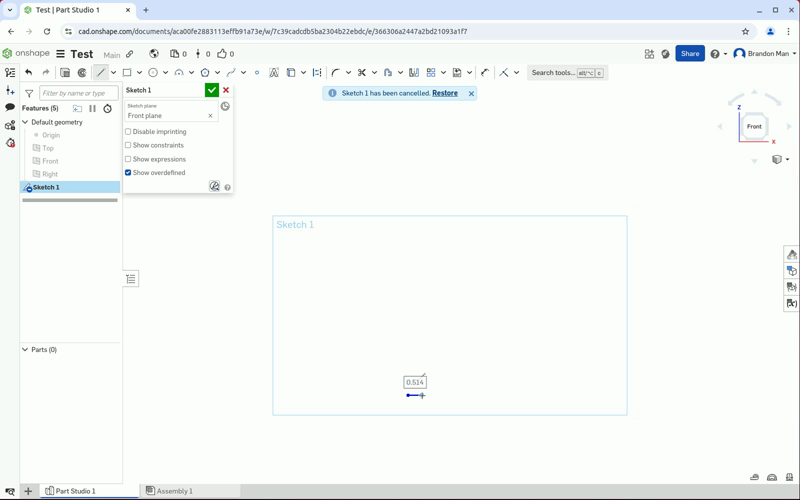
scroll(-6)
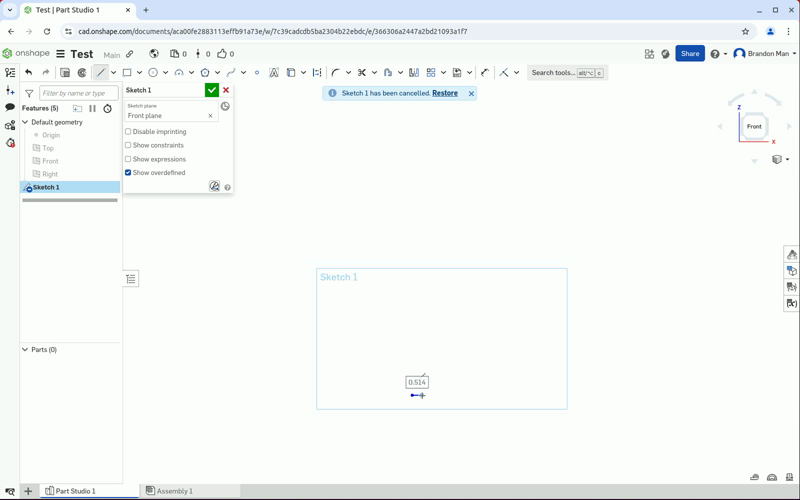
scroll(-6)
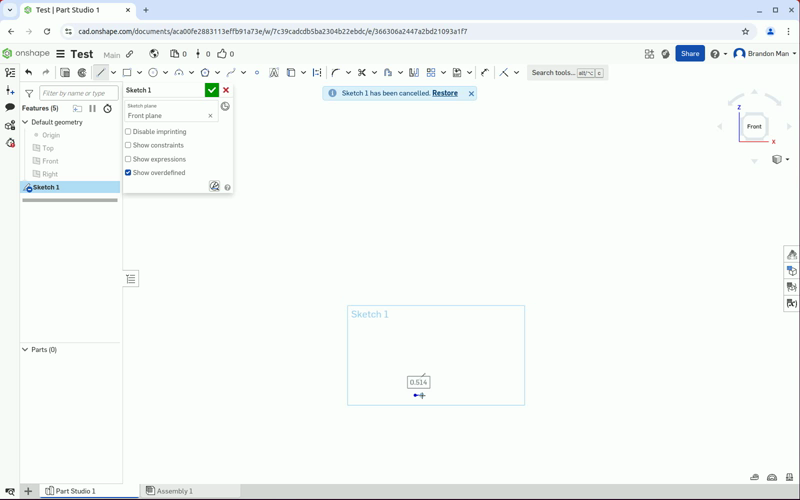
scroll(-6)
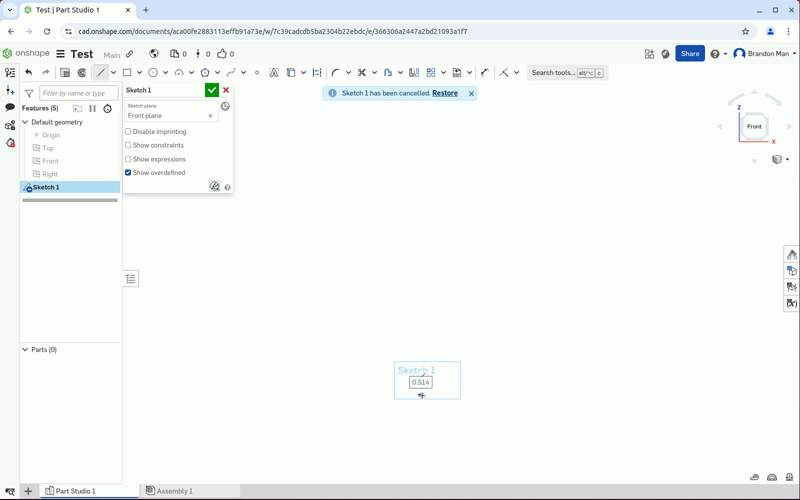
key_up(shift)
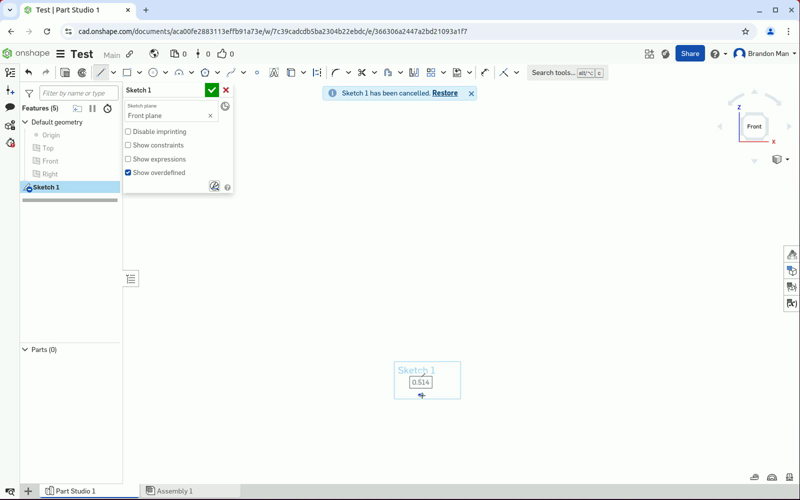
key_down(shift)
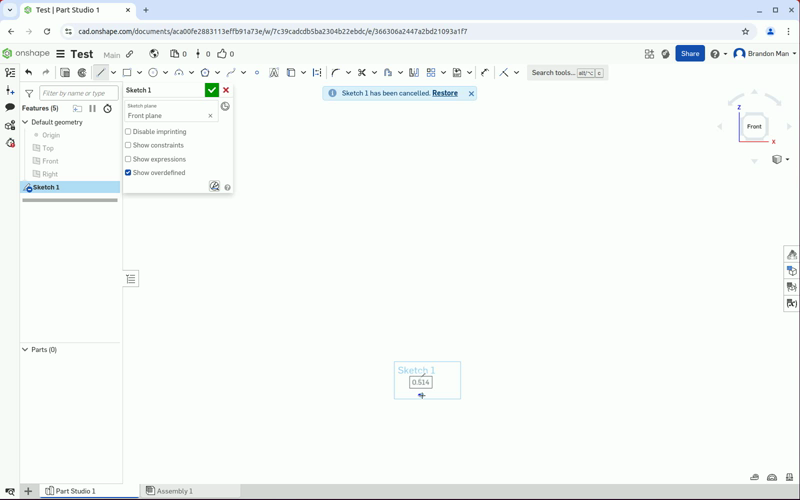
mouse_move(452, 395)
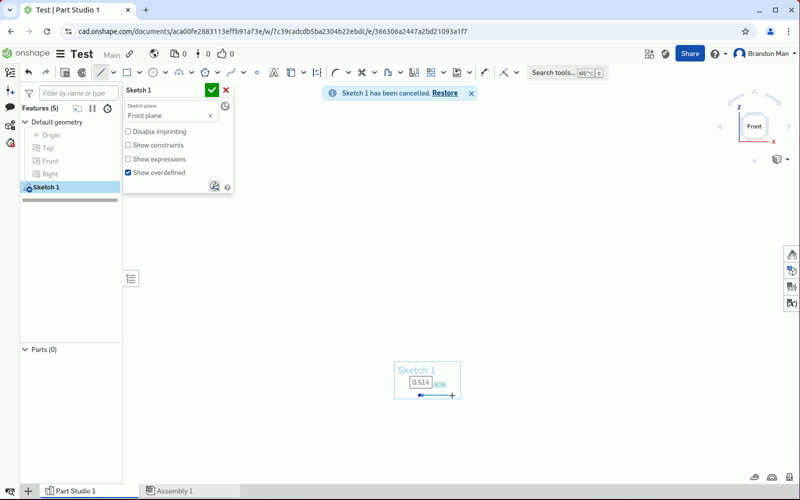
mouse_move(422, 393)
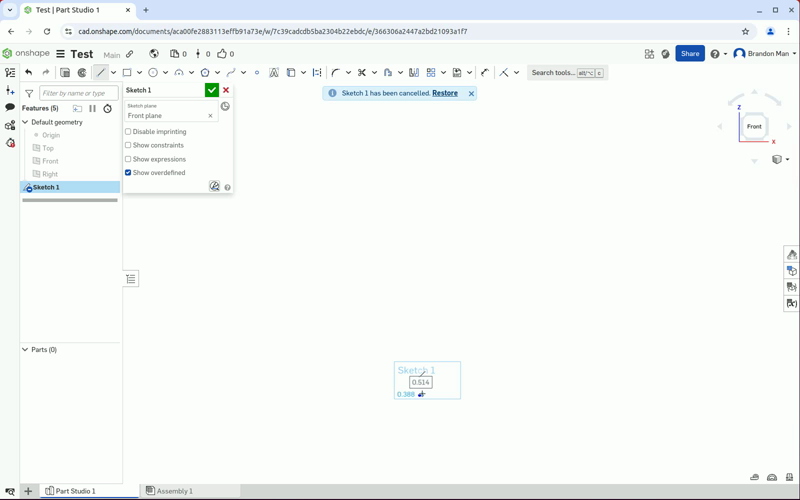
scroll(6)
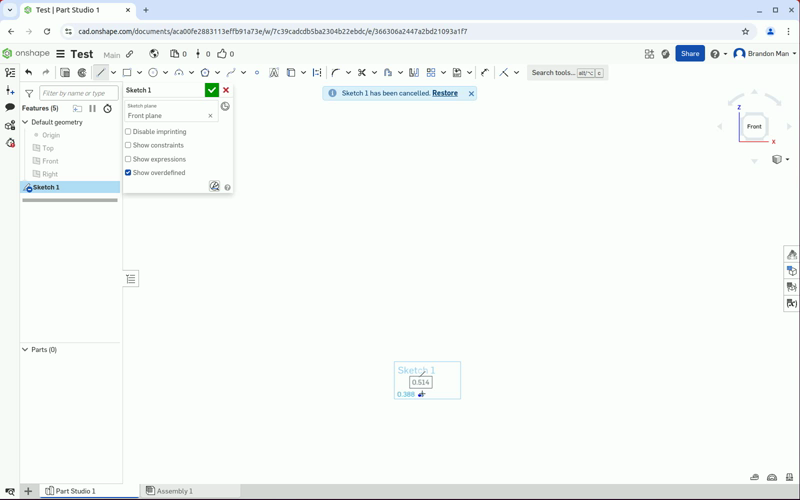
scroll(6)
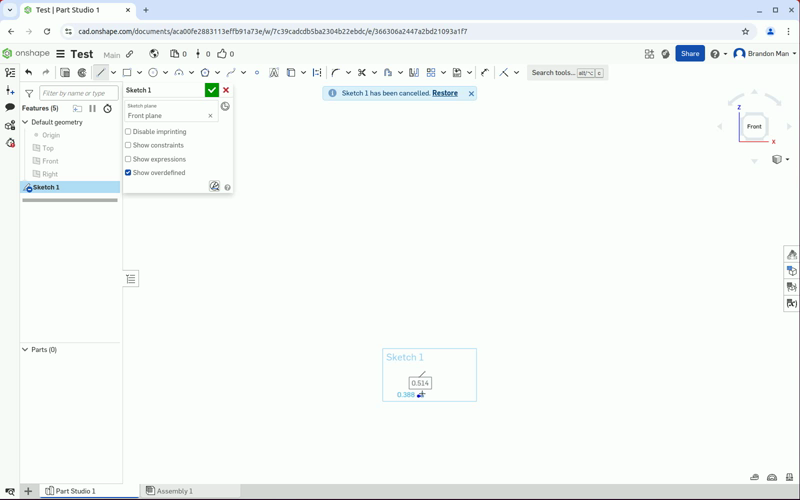
scroll(6)
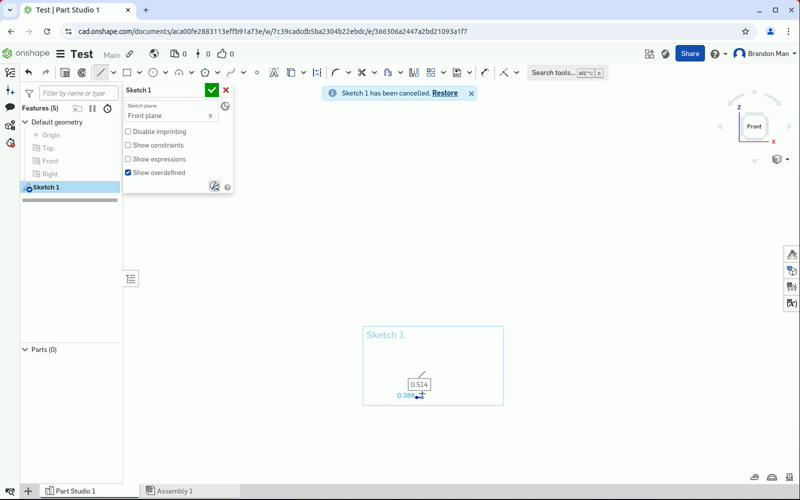
scroll(6)
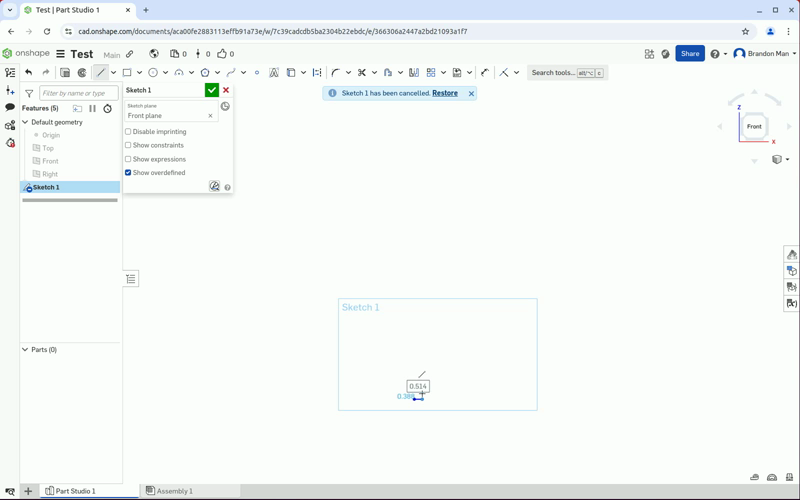
scroll(6)
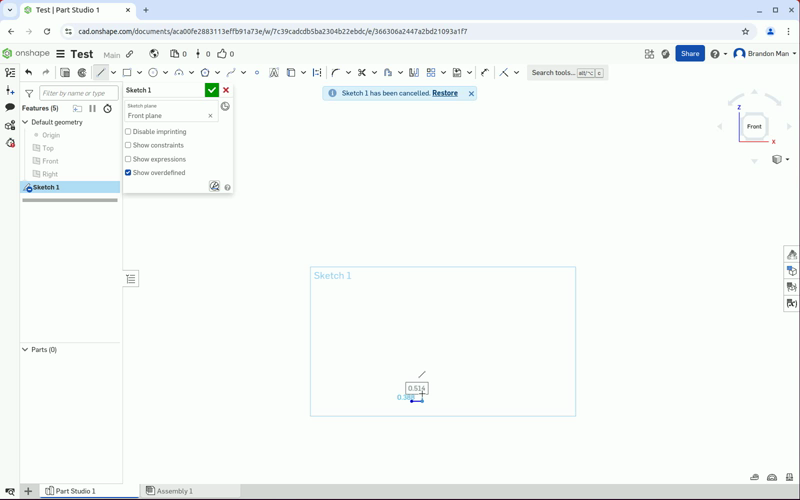
scroll(6)
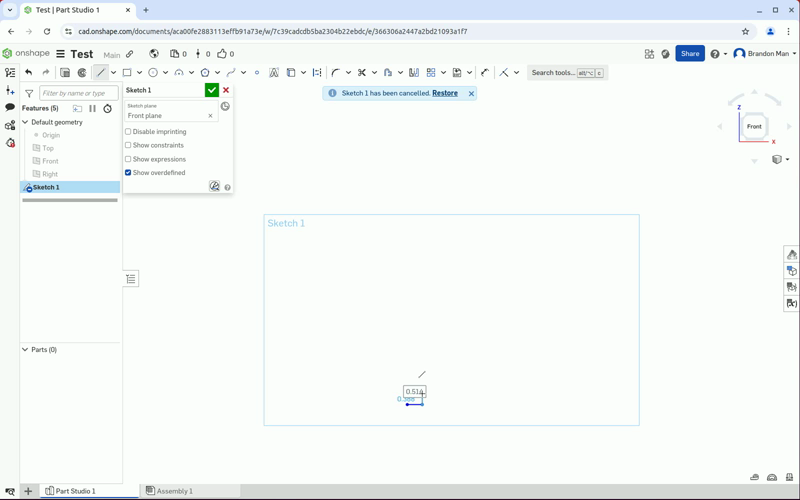
scroll(6)
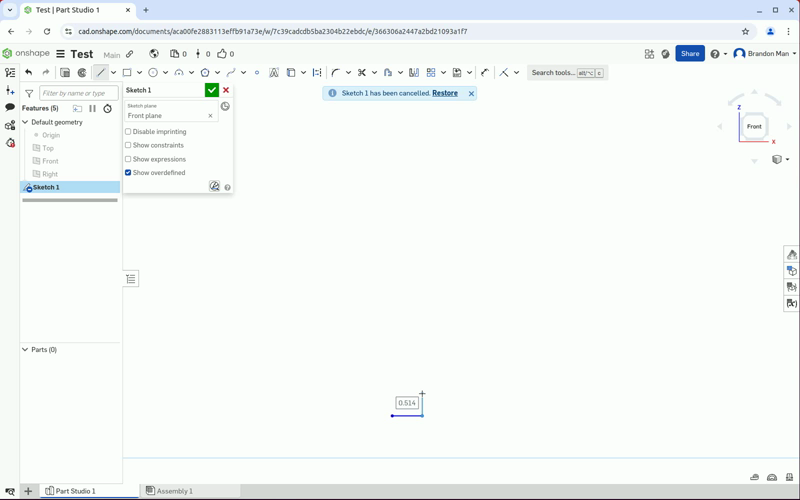
click(422, 393)
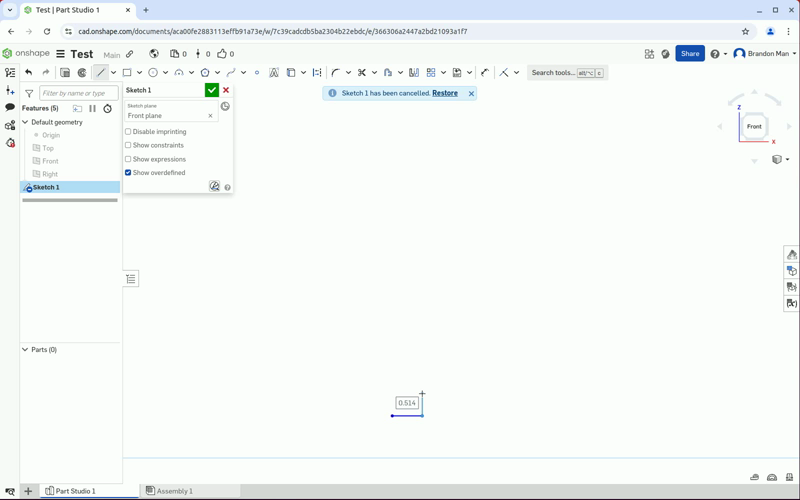
scroll(-6)
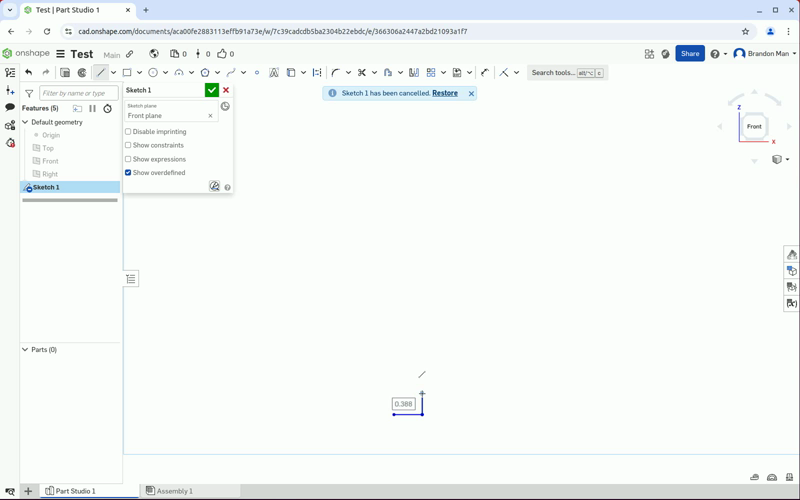
scroll(-6)
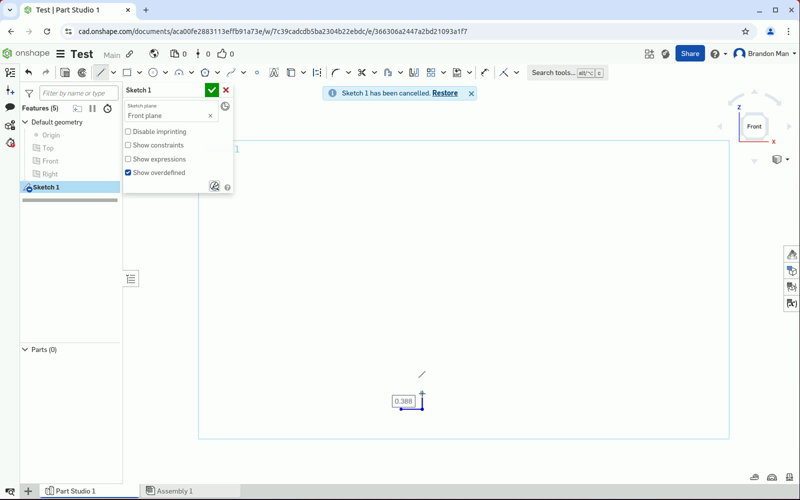
scroll(-6)
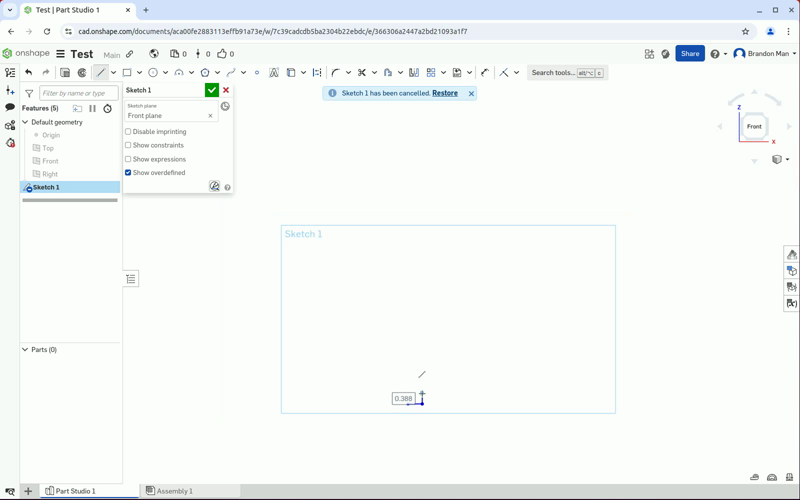
scroll(-6)
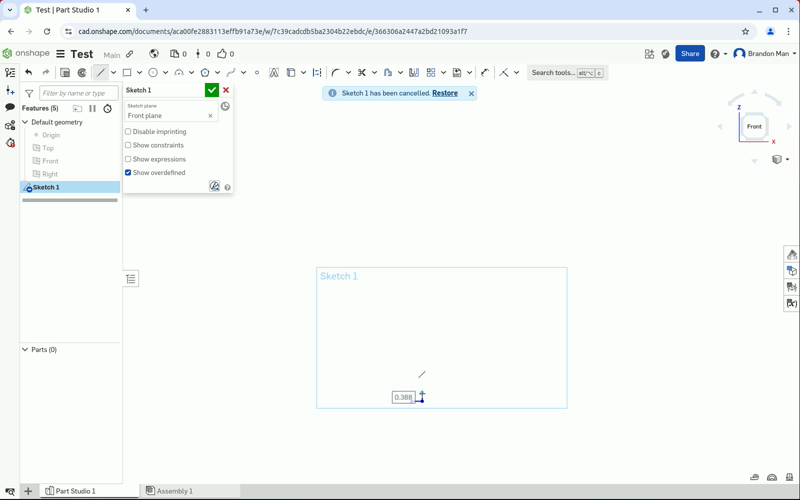
scroll(-6)
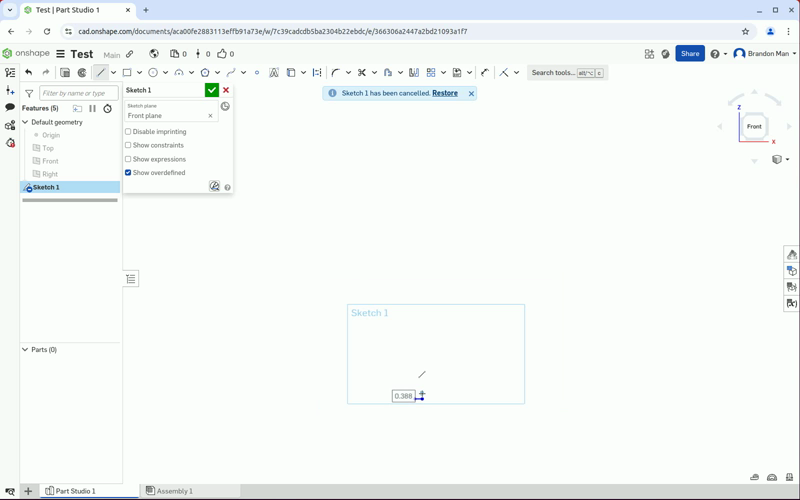
scroll(-6)
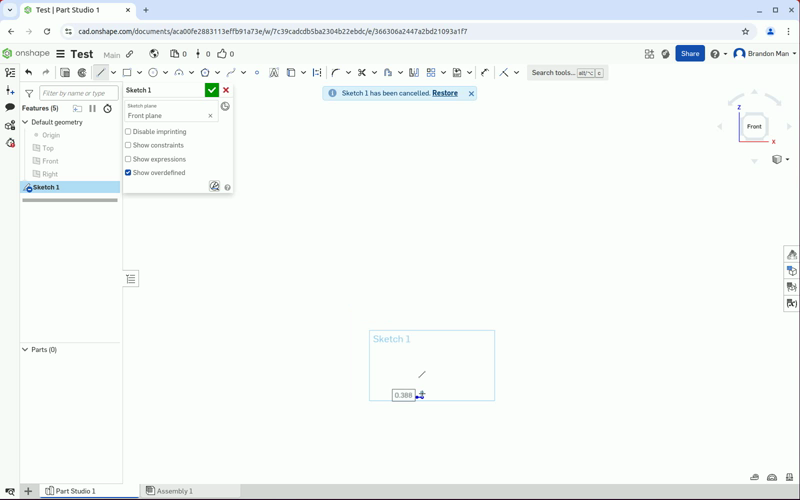
scroll(-6)
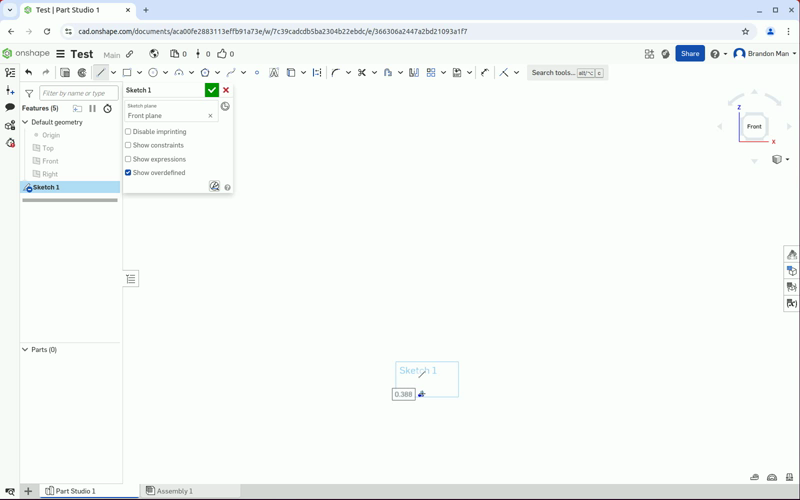
key_up(shift)
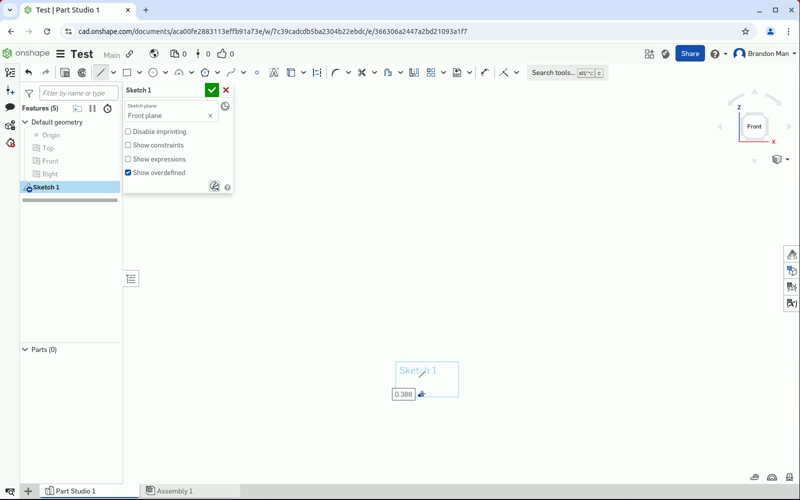
key_down(shift)
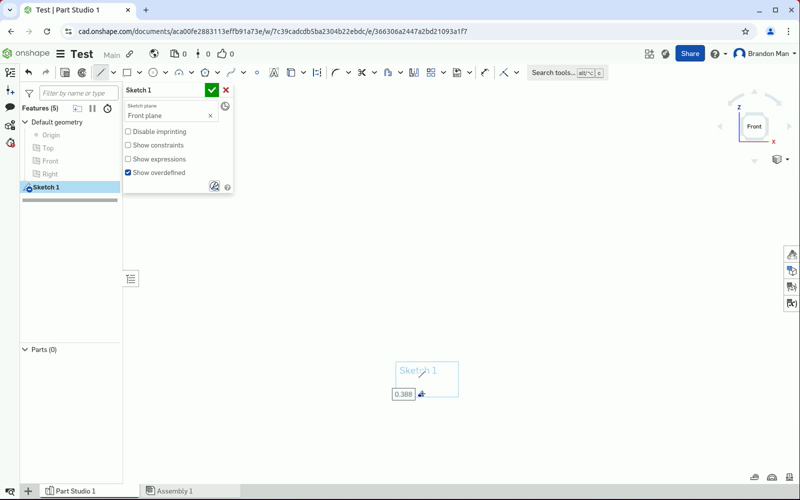
mouse_move(461, 283)
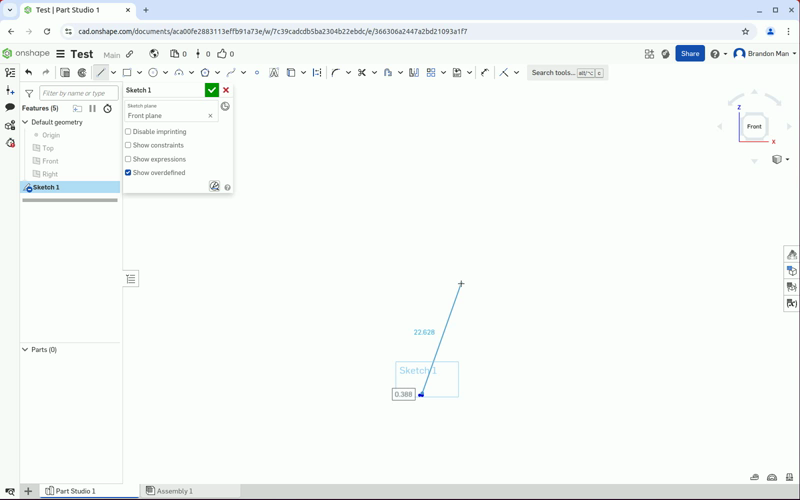
click(461, 283)
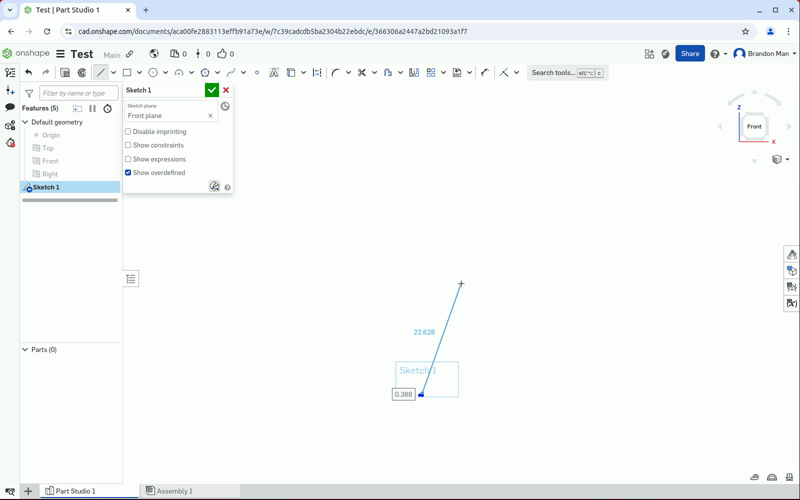
key_up(shift)
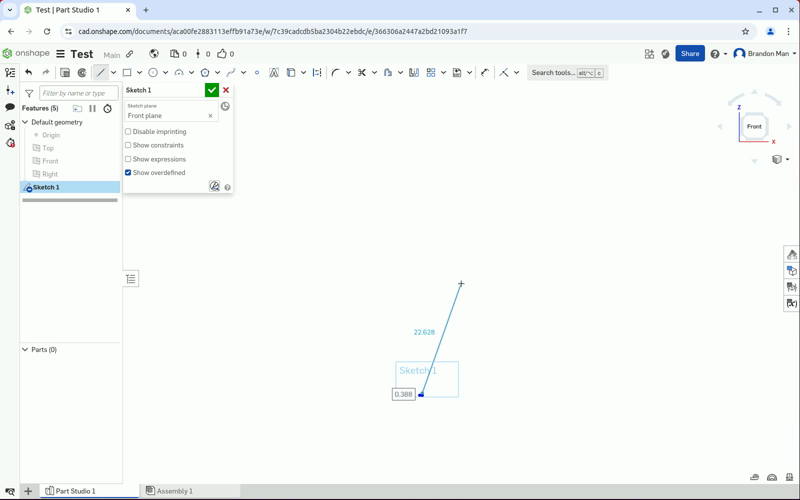
key_down(shift)
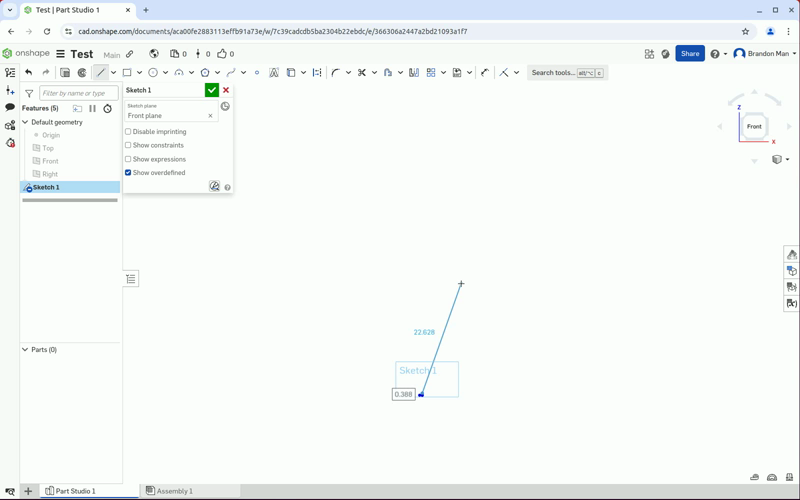
mouse_move(491, 283)
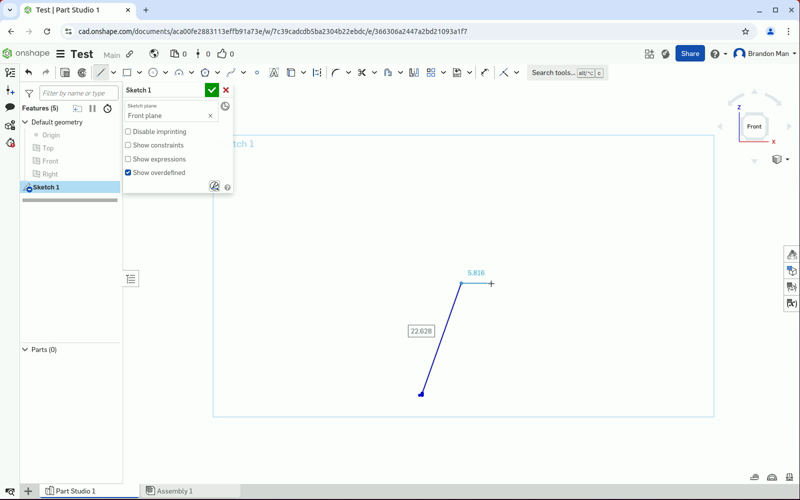
mouse_move(460, 279)
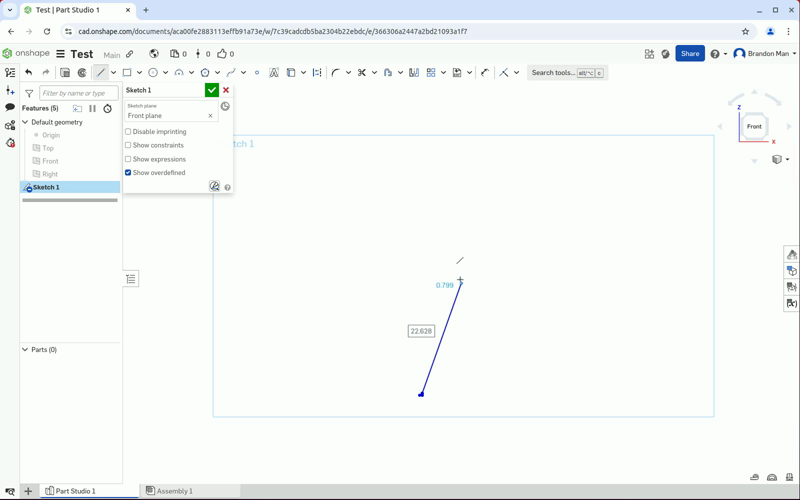
scroll(6)
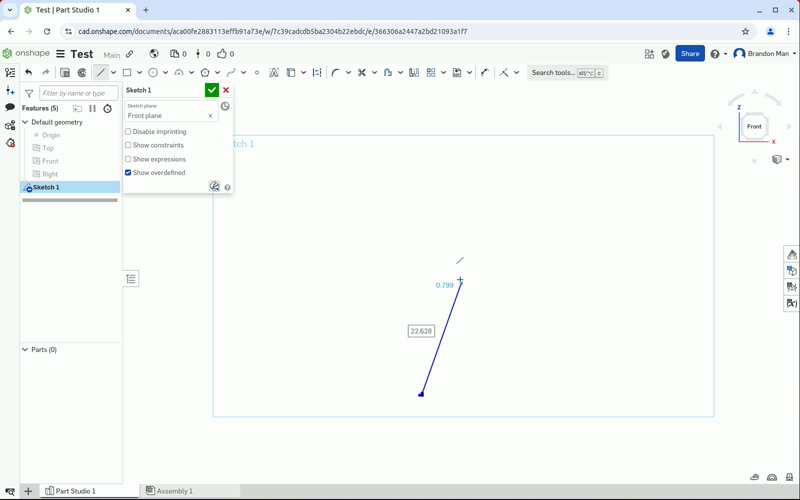
scroll(6)
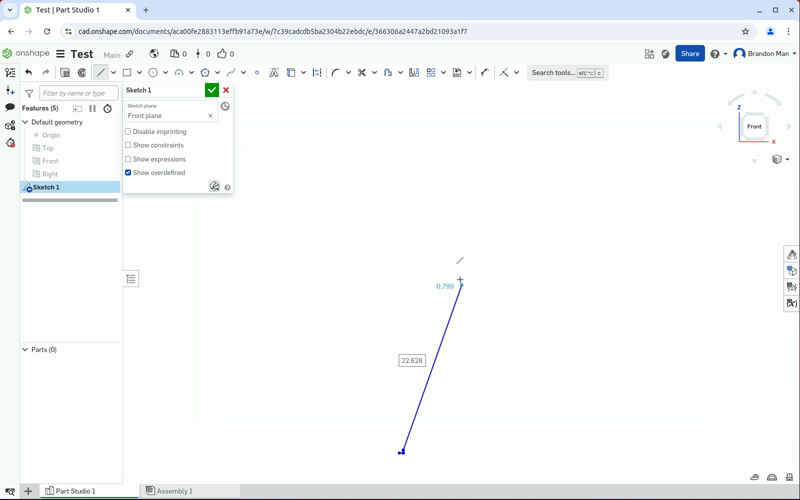
scroll(6)
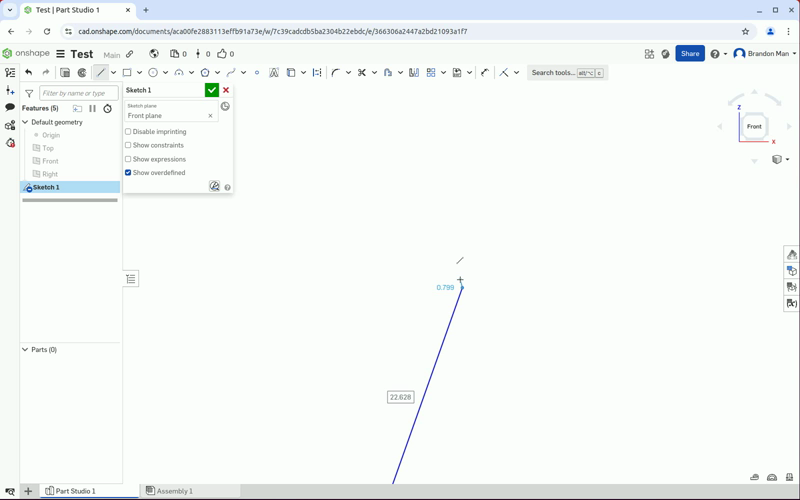
scroll(6)
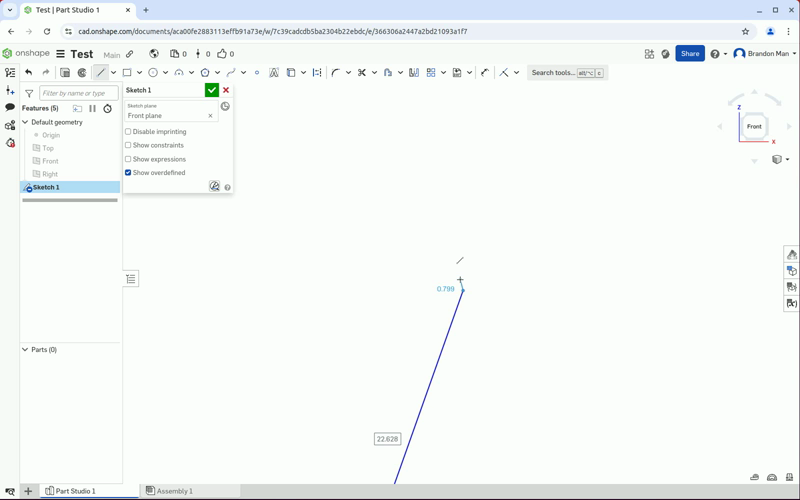
scroll(6)
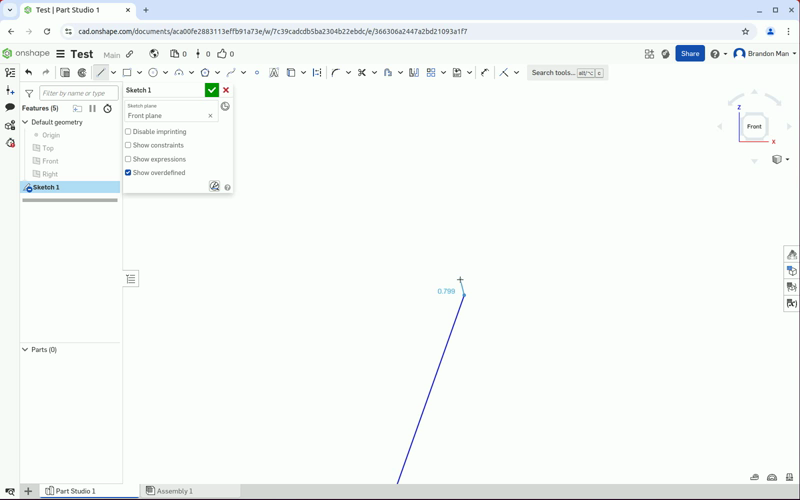
scroll(6)
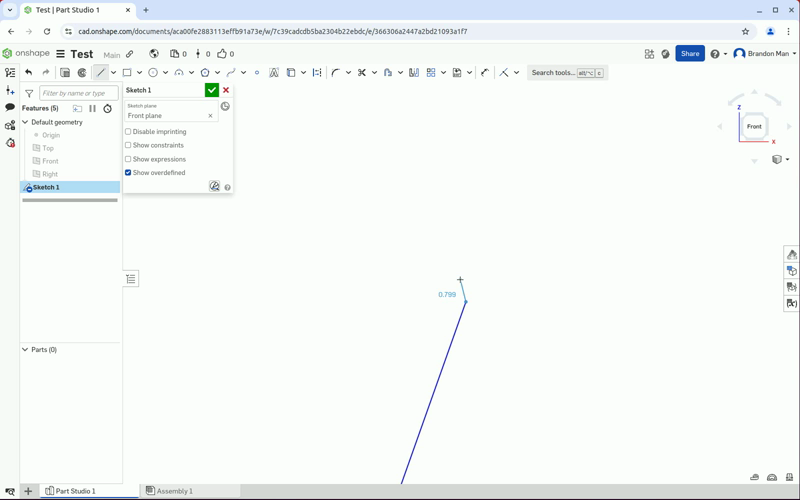
scroll(6)
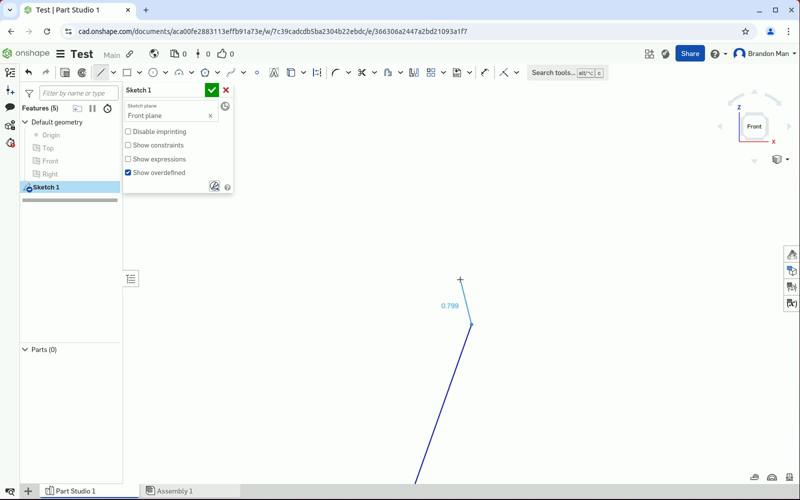
click(460, 279)
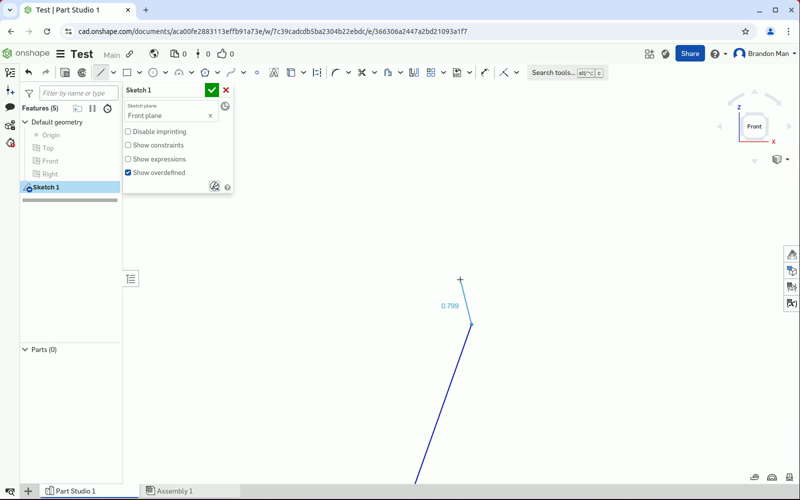
scroll(-6)
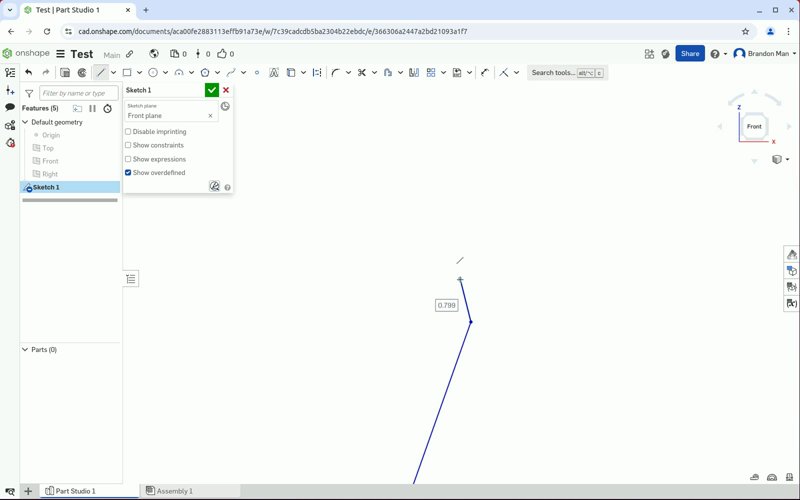
scroll(-6)
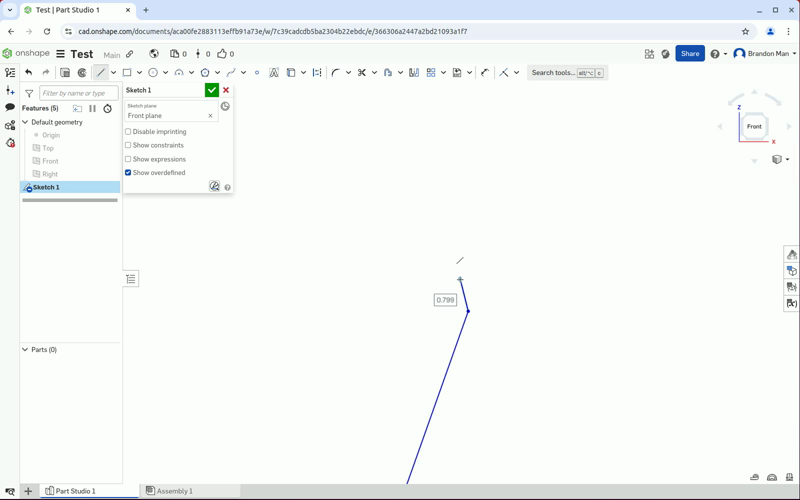
scroll(-6)
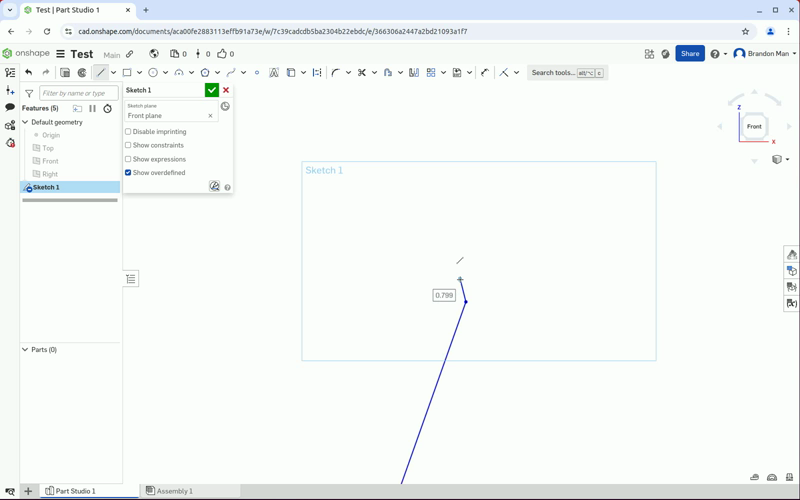
scroll(-6)
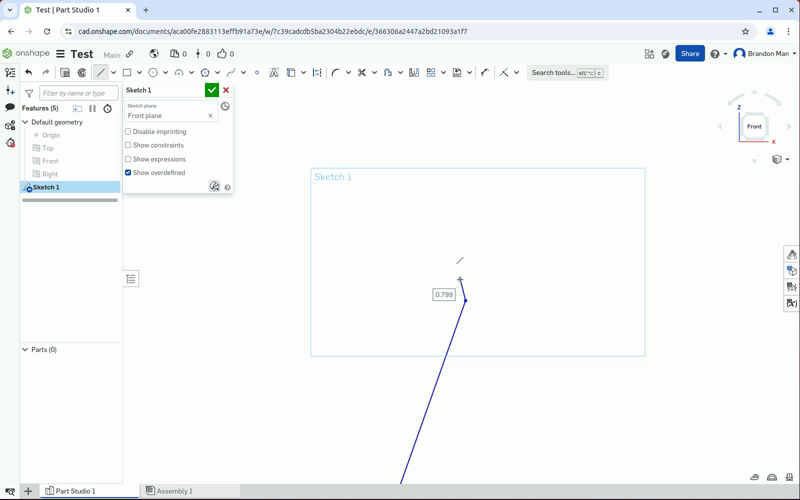
scroll(-6)
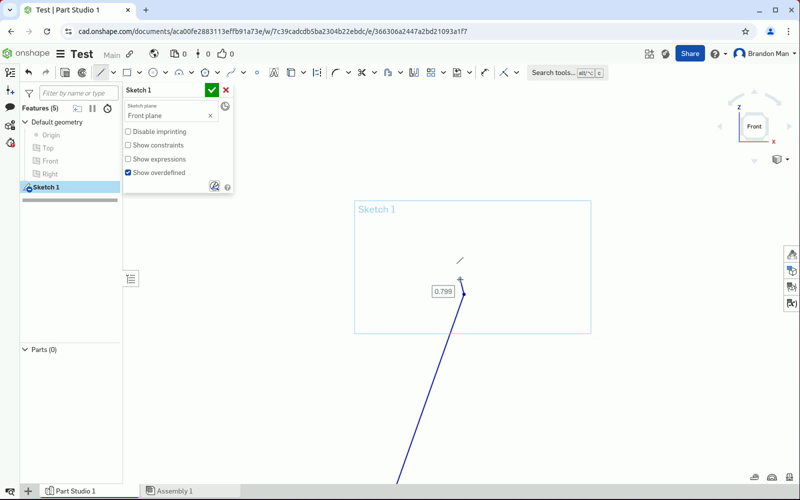
scroll(-6)
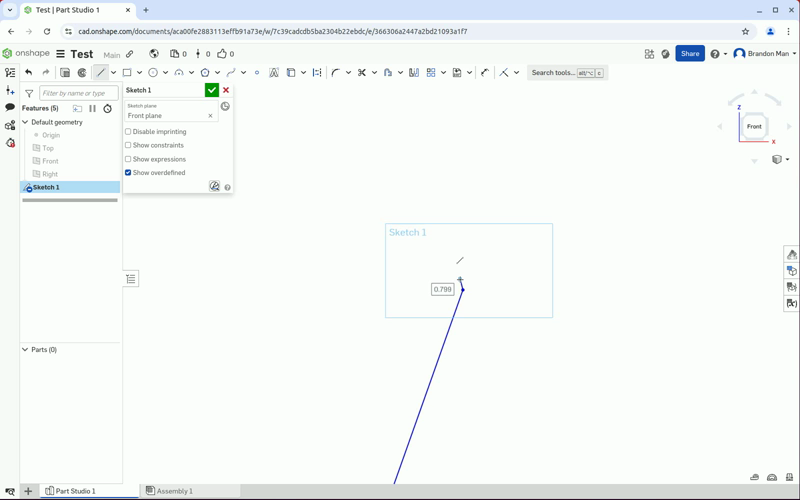
scroll(-6)
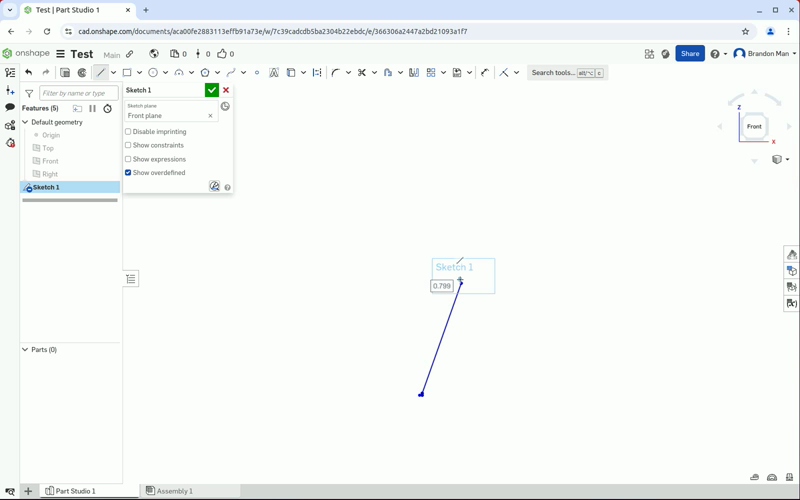
key_up(shift)
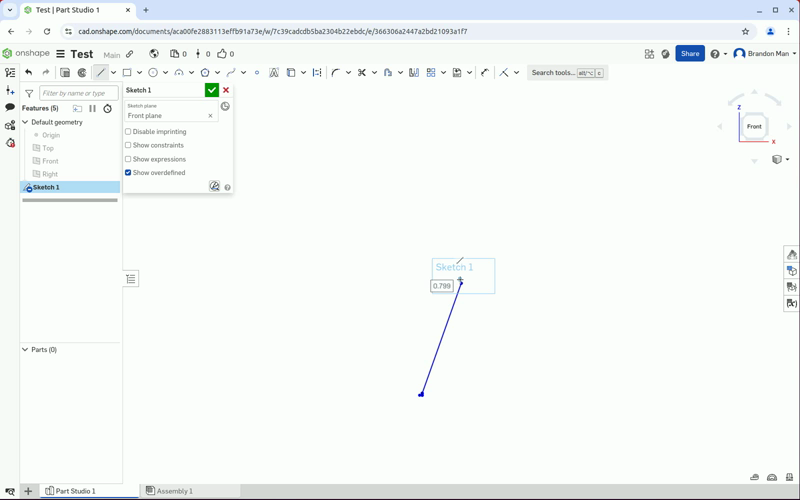
key_down(shift)
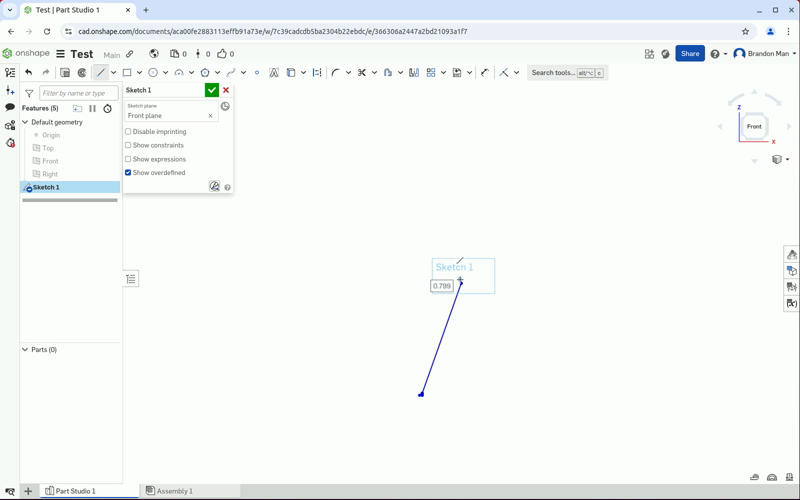
mouse_move(419, 395)
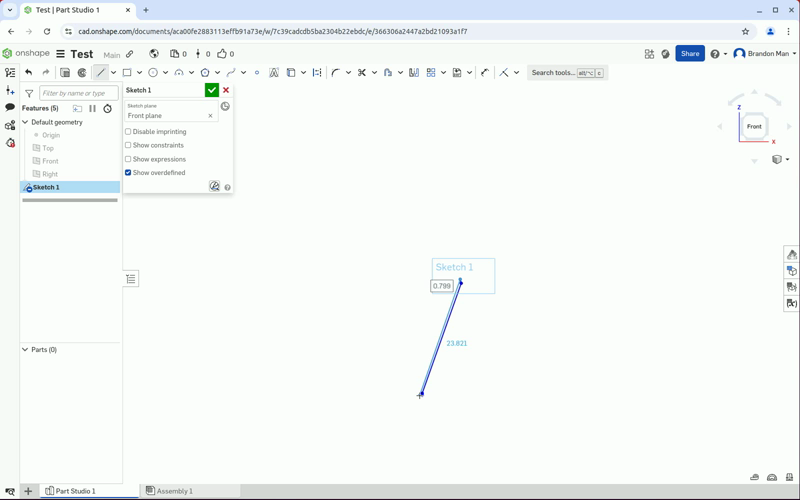
scroll(6)
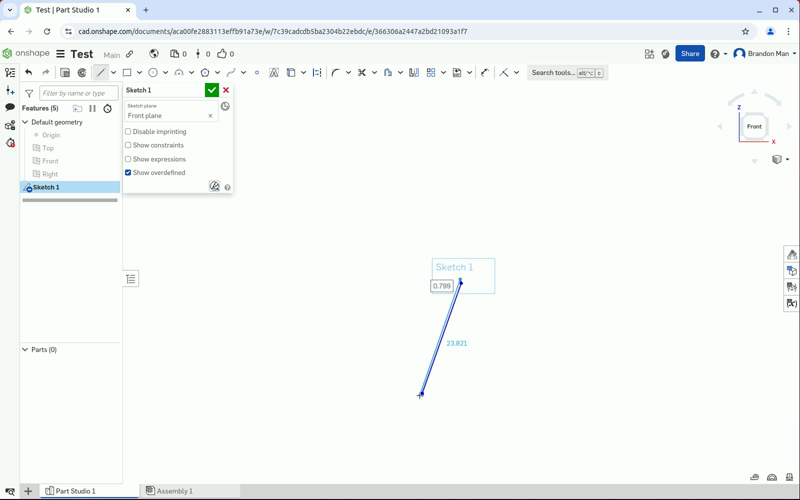
scroll(6)
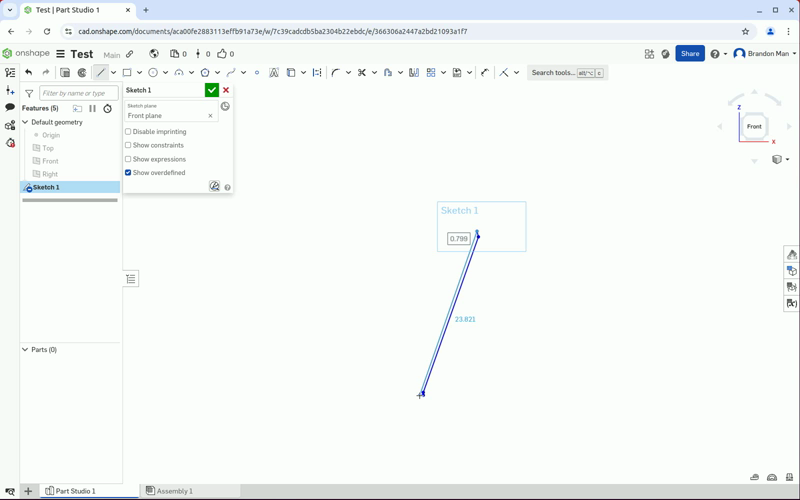
scroll(6)
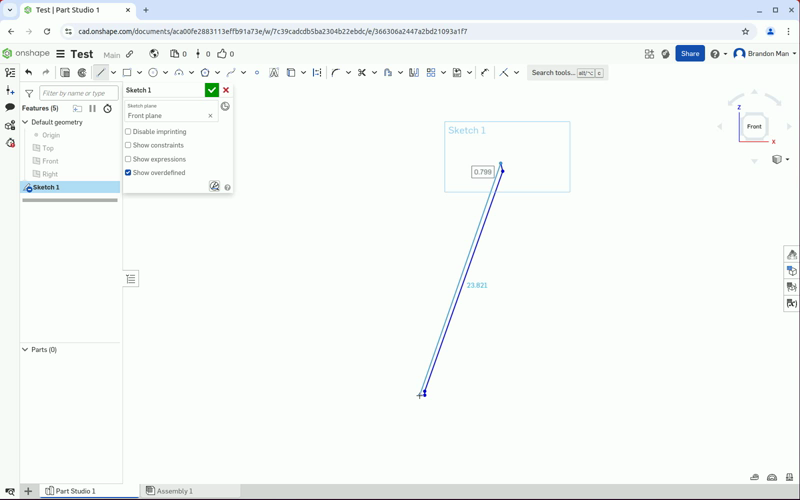
scroll(6)
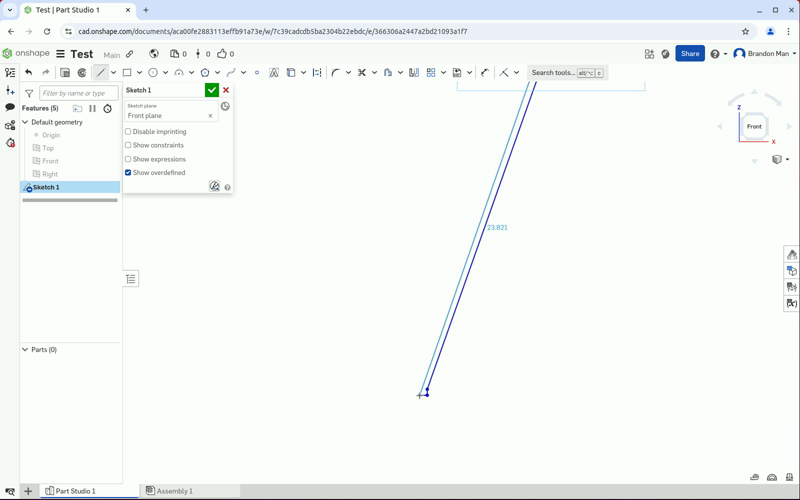
scroll(6)
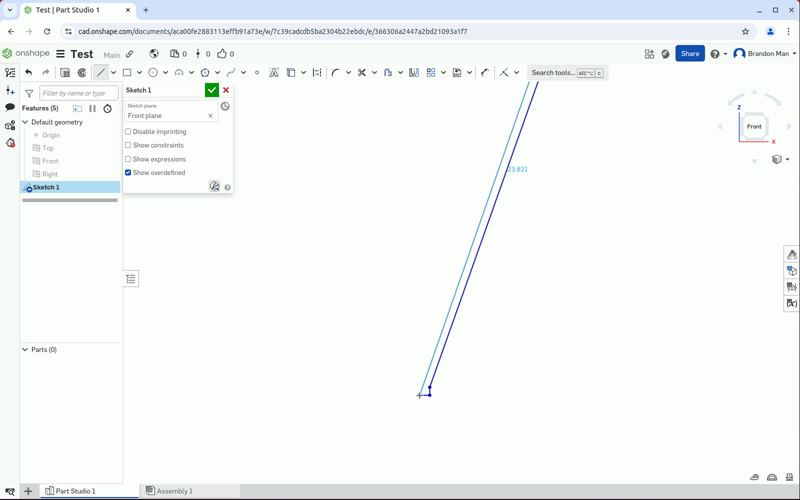
scroll(6)
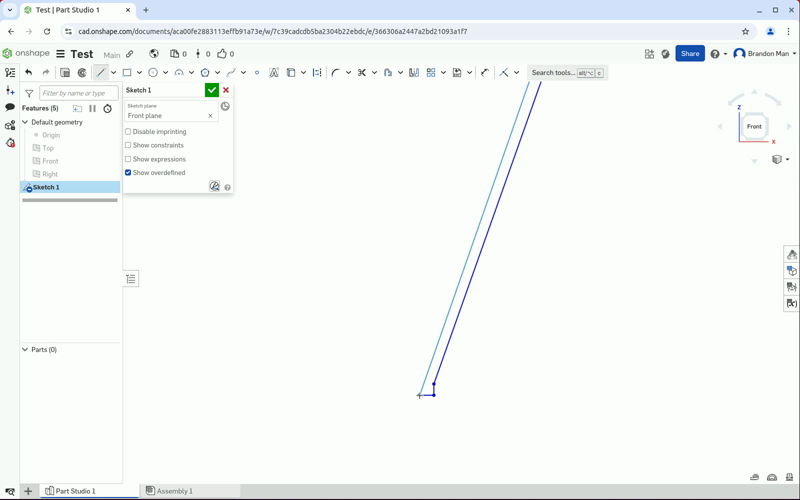
scroll(6)
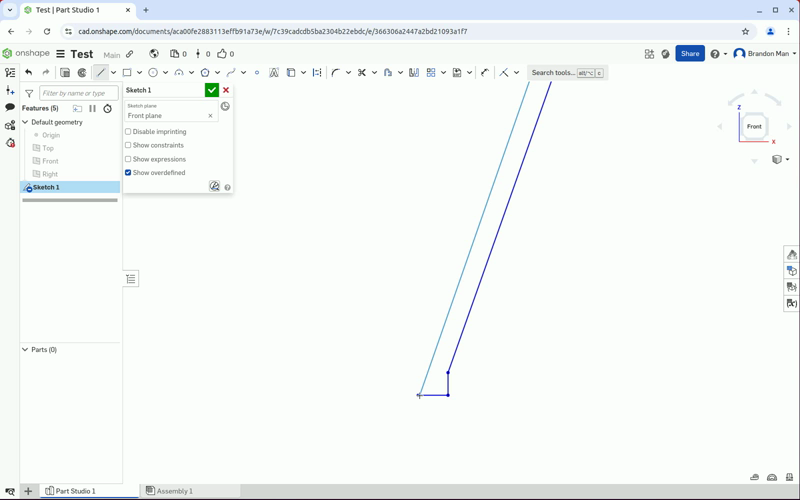
key_up(shift)
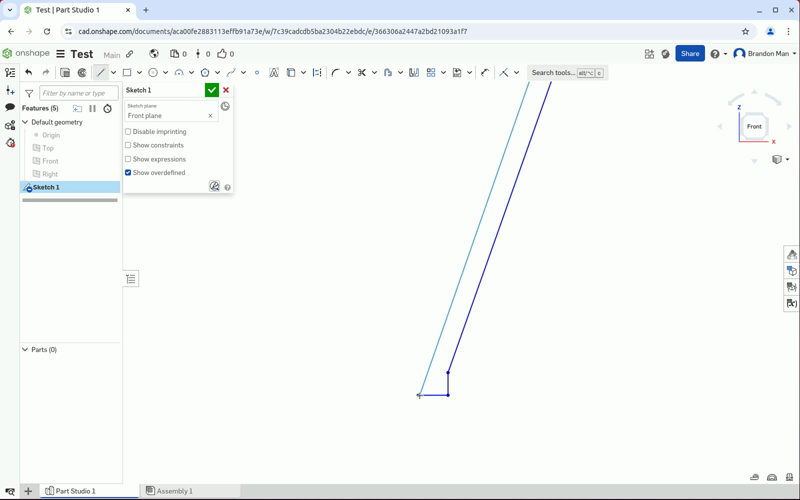
click(419, 395)
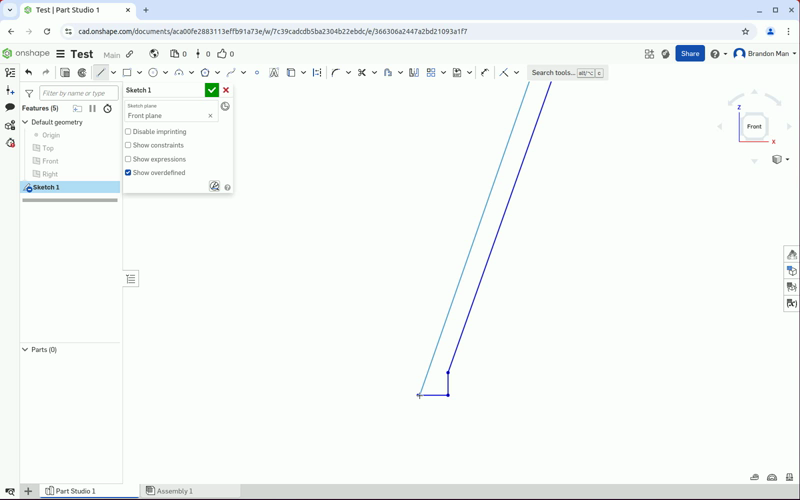
scroll(-6)
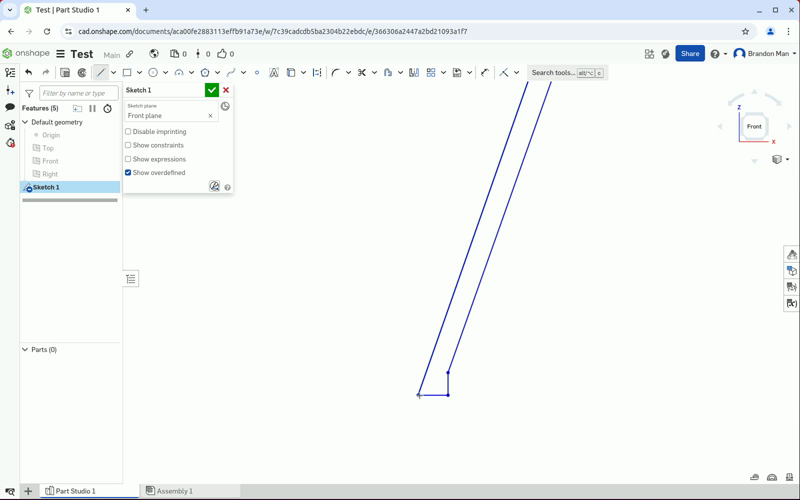
scroll(-6)
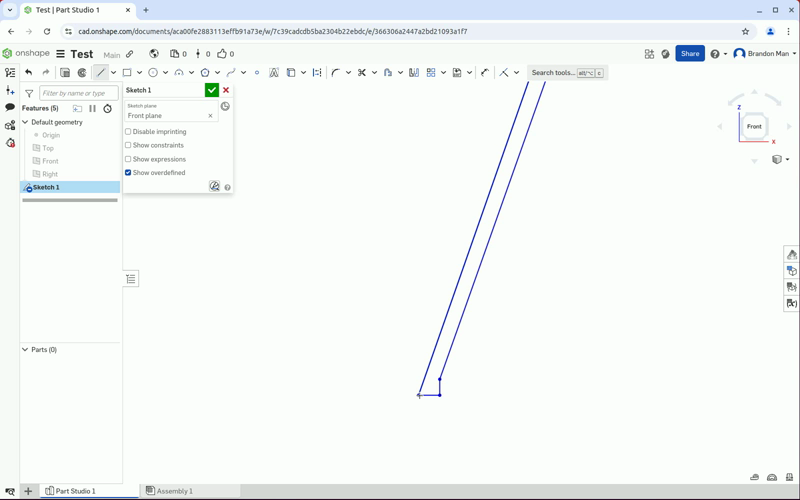
scroll(-6)
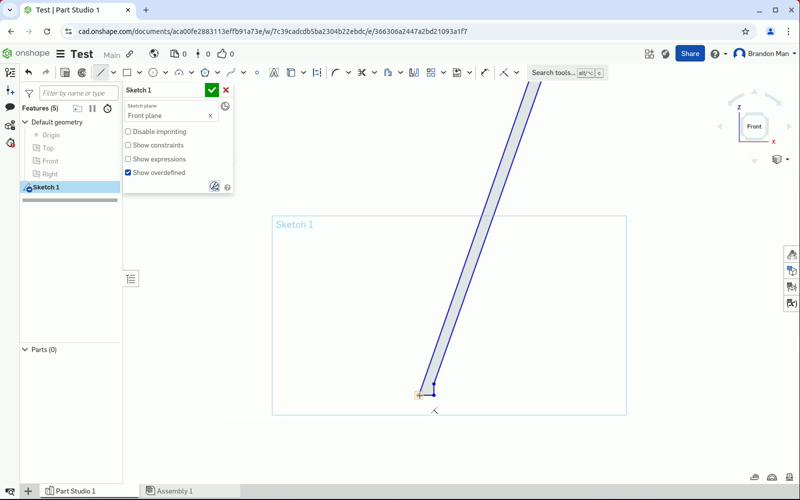
scroll(-6)
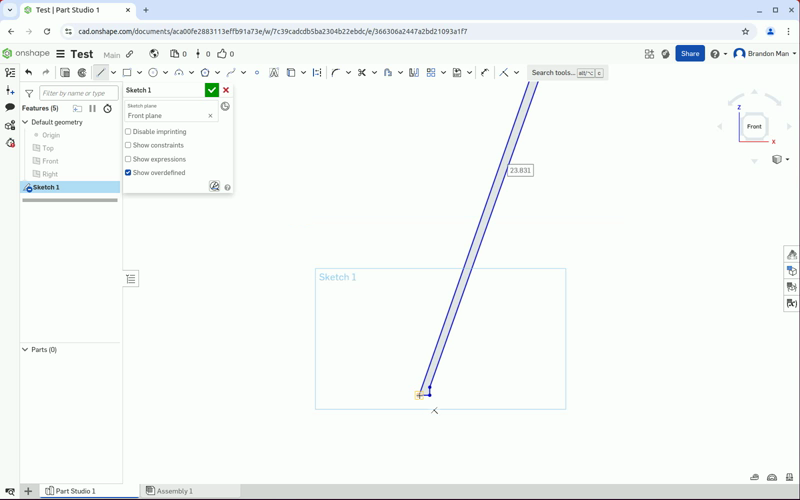
scroll(-6)
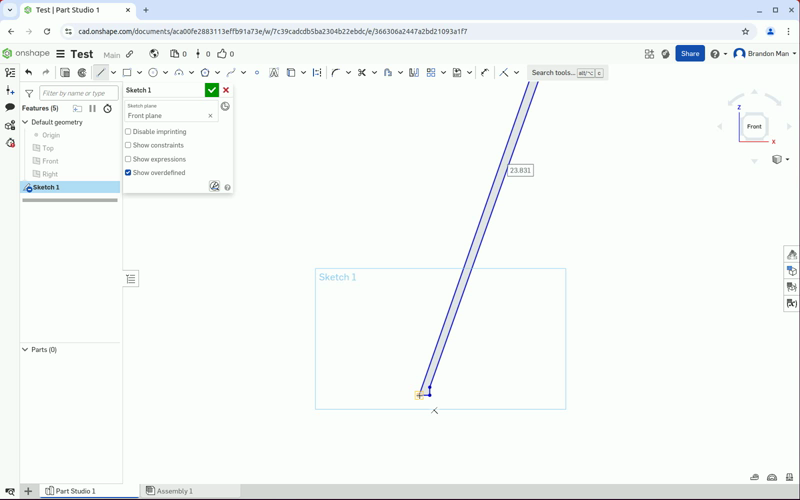
scroll(-6)
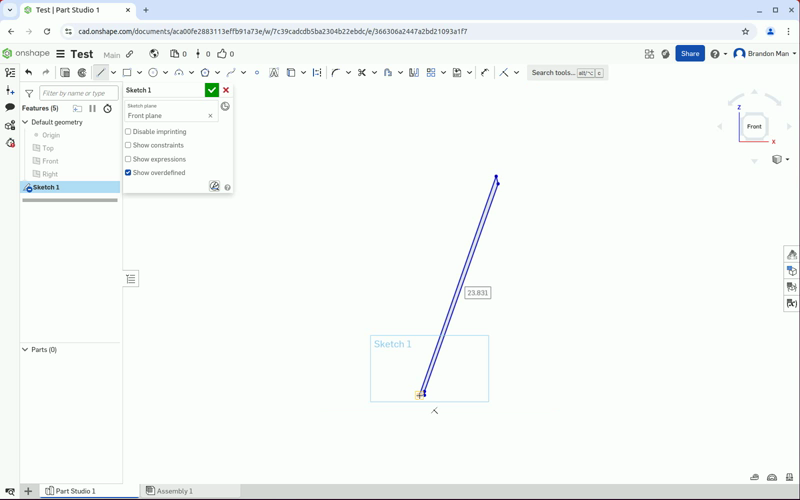
scroll(-6)
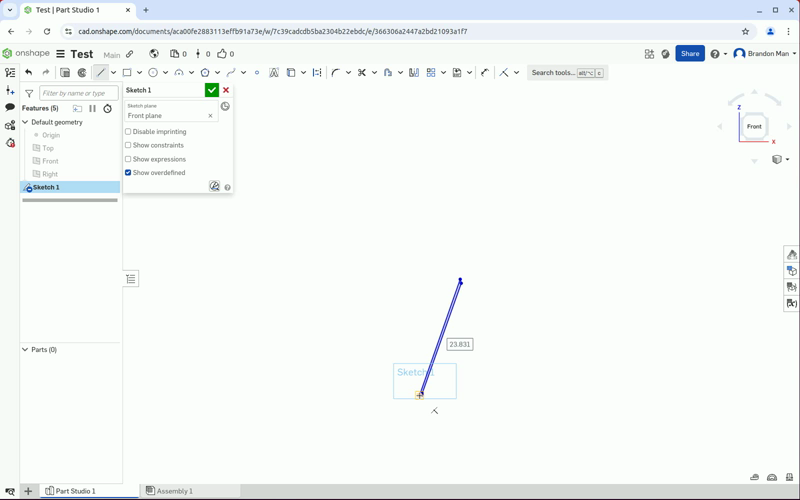
key(esc)
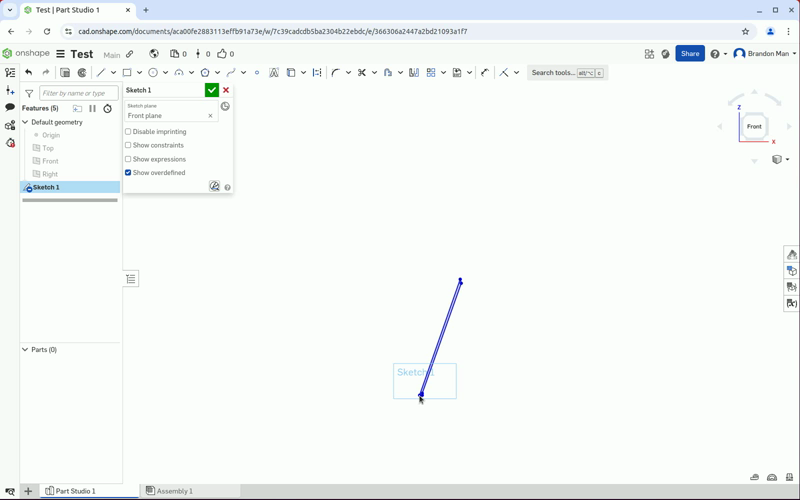
mouse_move(429, 370)
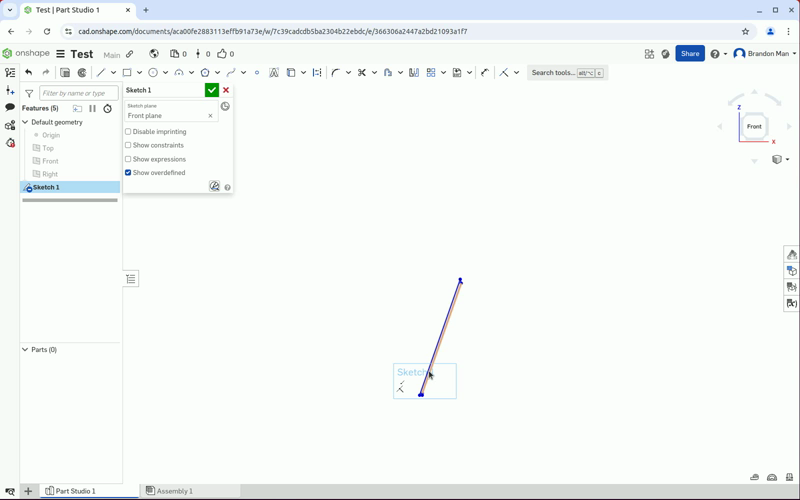
scroll(6)
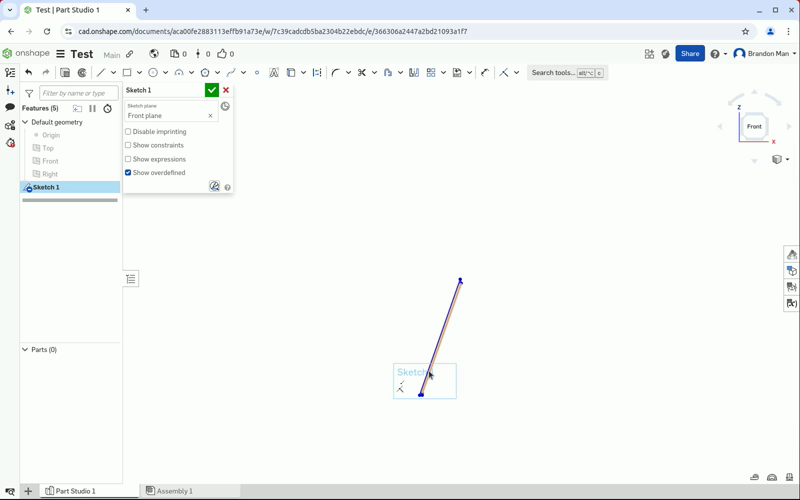
scroll(6)
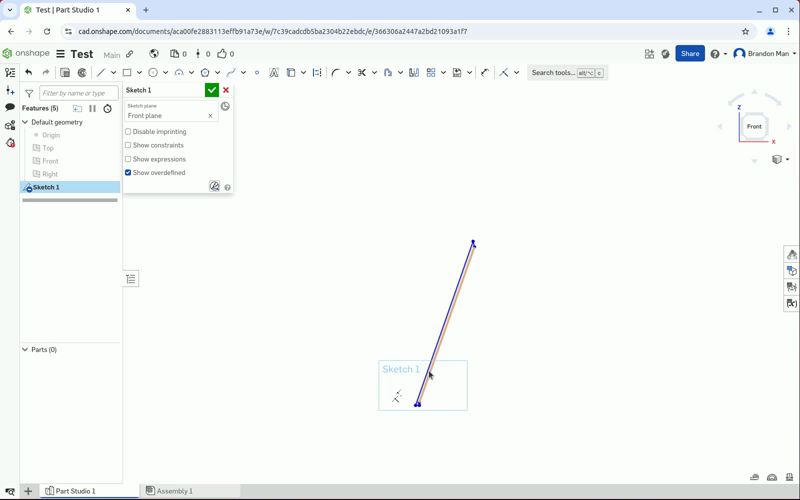
scroll(6)
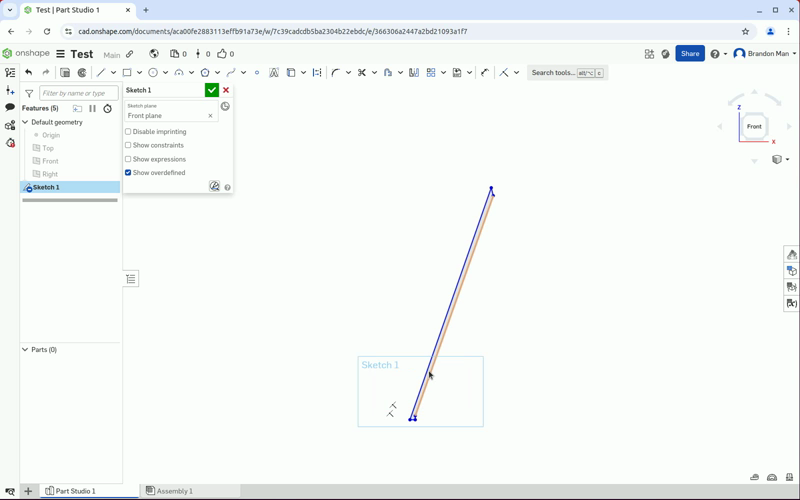
scroll(6)
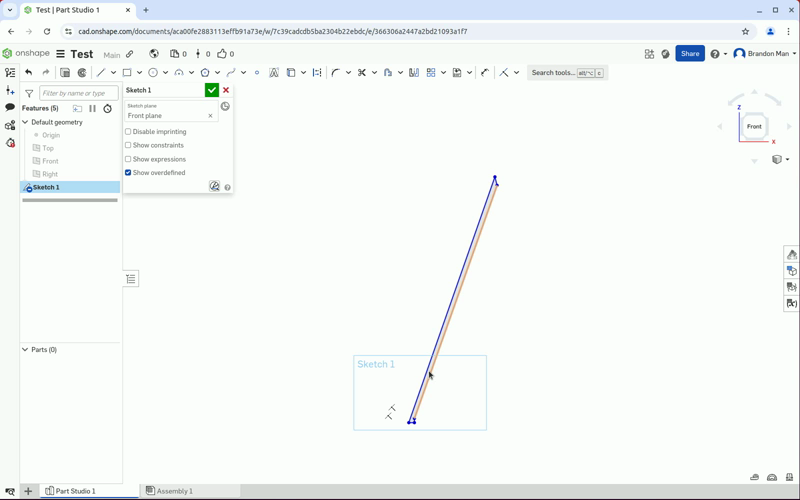
scroll(6)
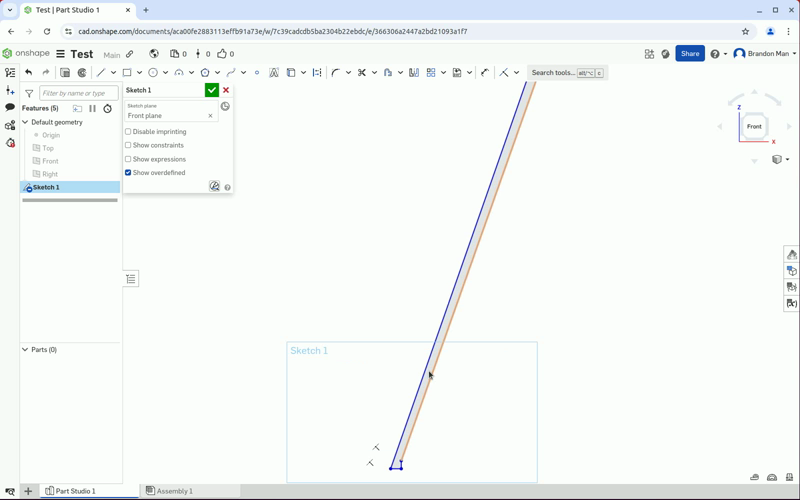
scroll(6)
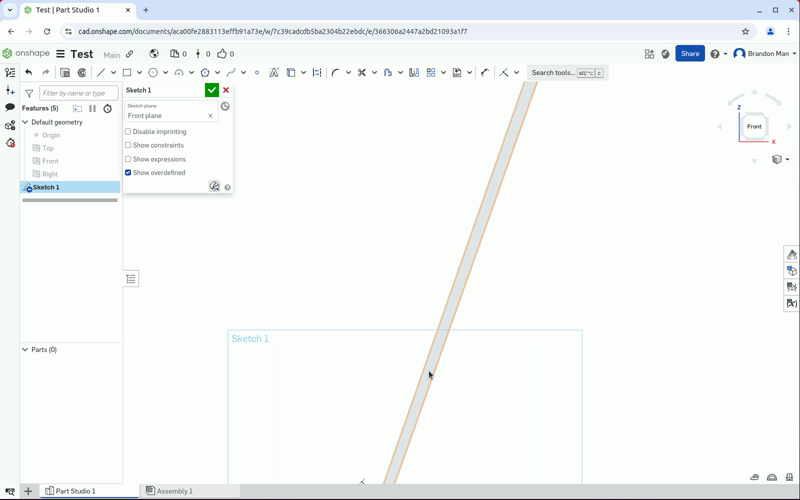
scroll(6)
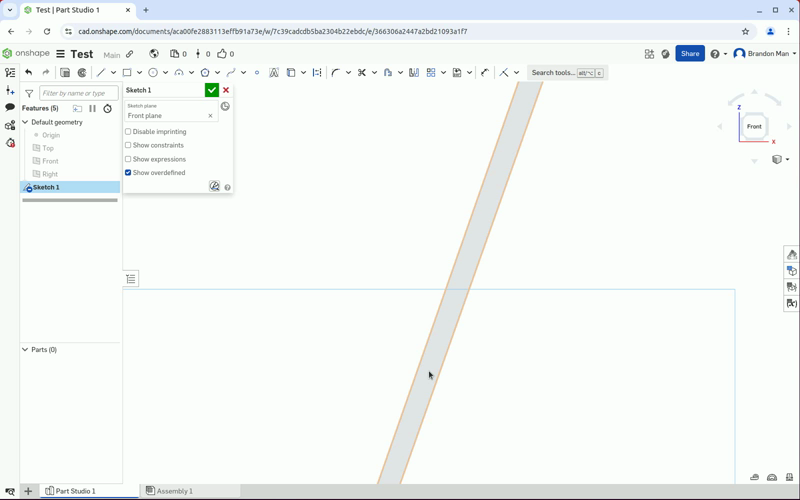
click(429, 370)
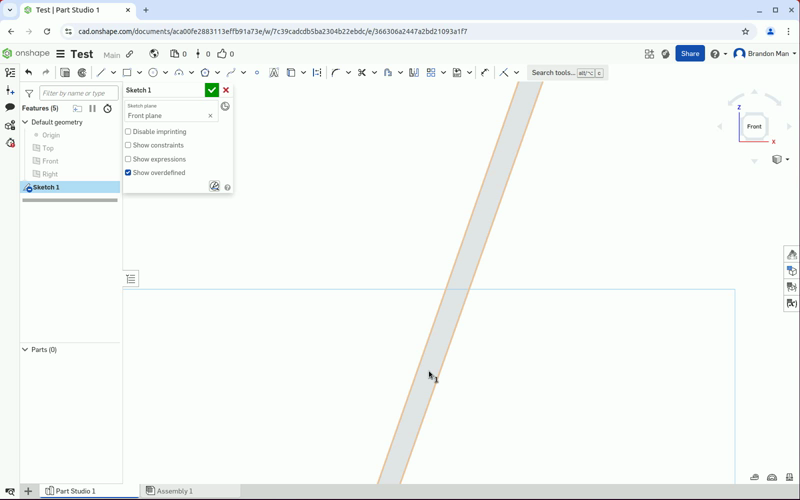
scroll(-6)
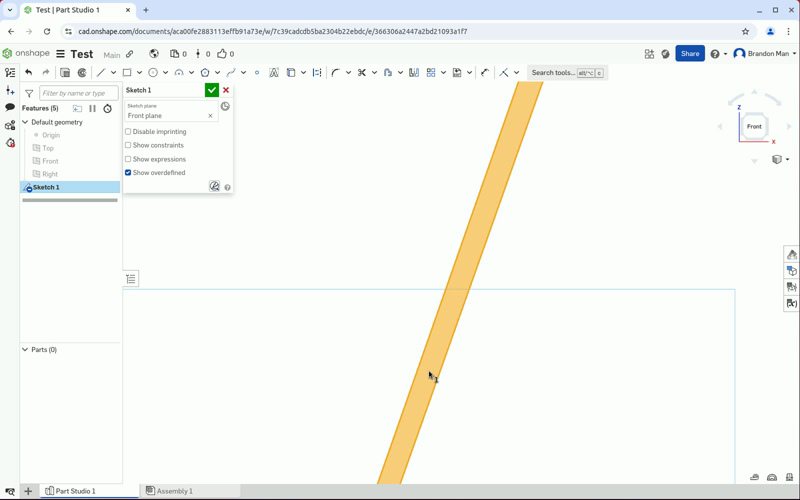
scroll(-6)
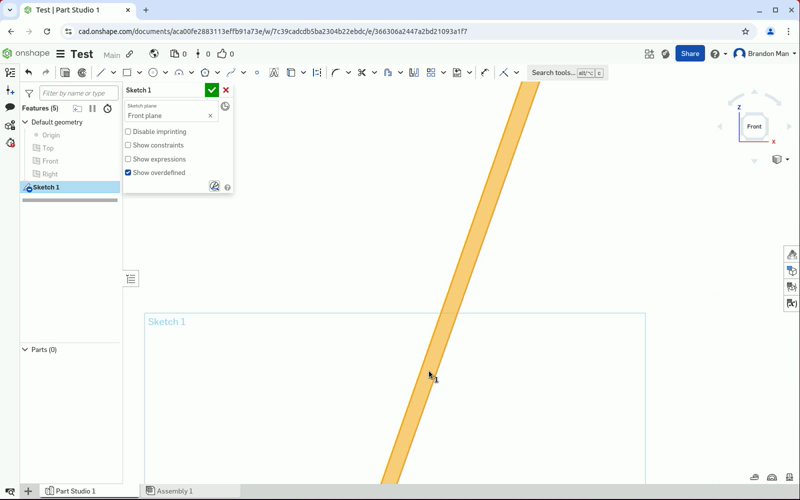
scroll(-6)
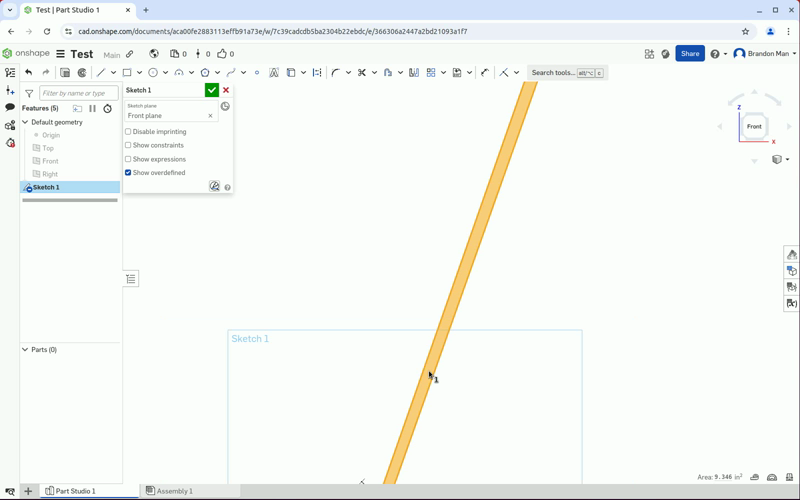
scroll(-6)
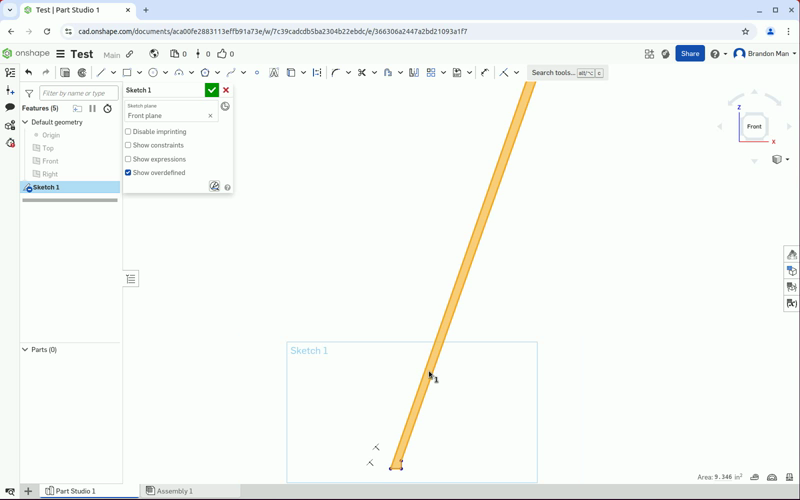
scroll(-6)
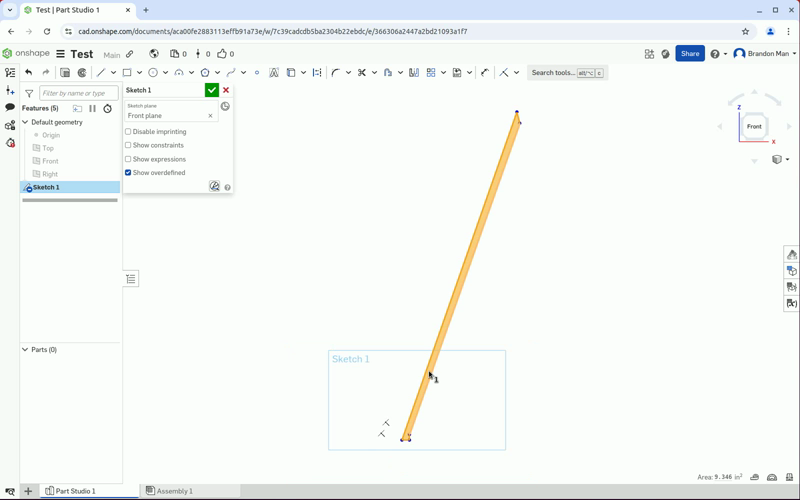
scroll(-6)
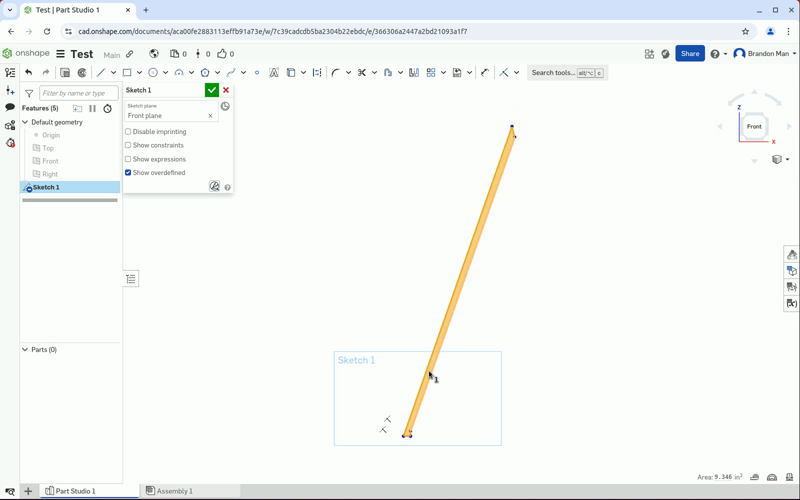
scroll(-6)
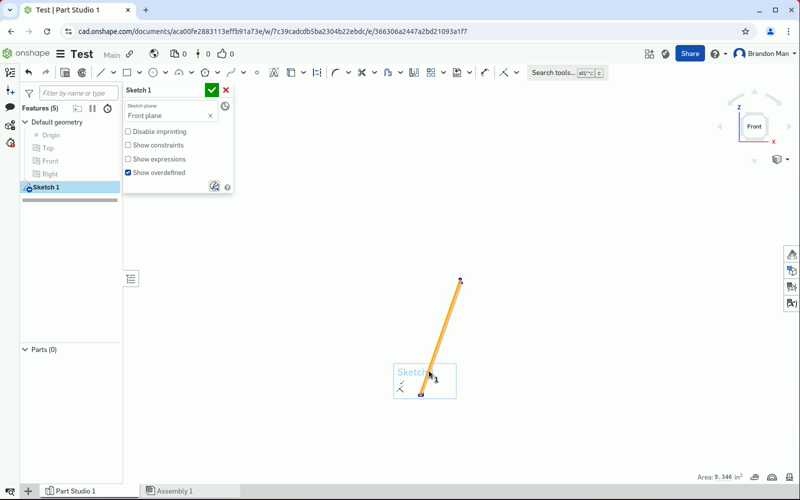
mouse_move(73, 352)
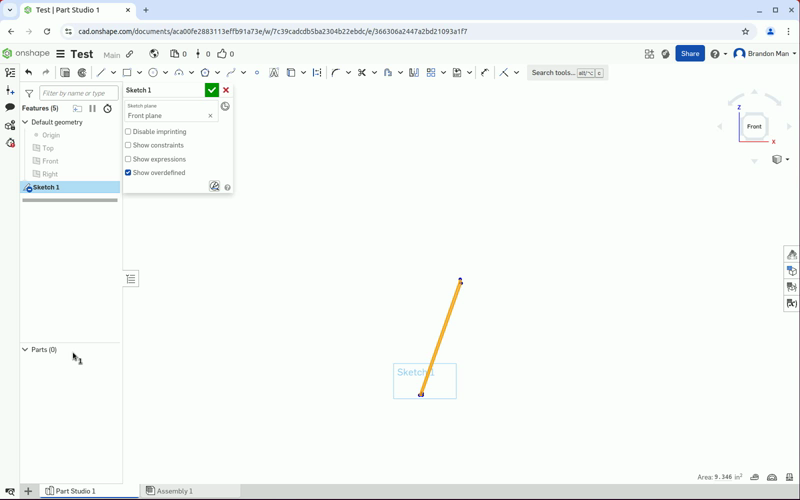
key(shift+y)
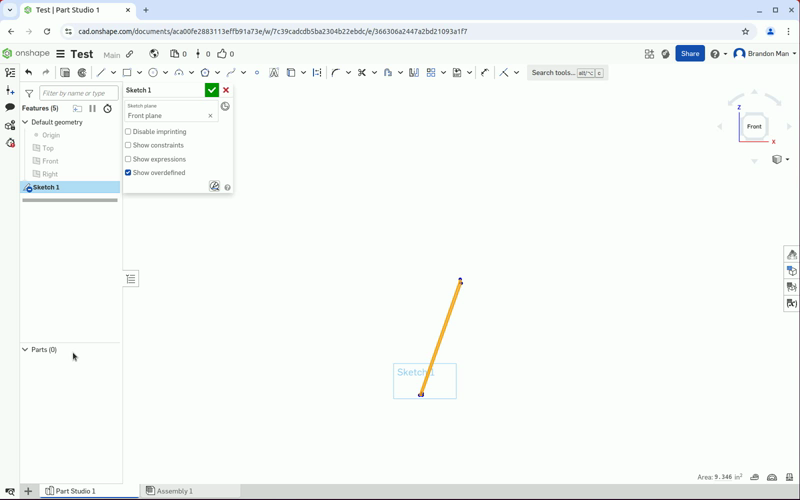
key(shift+e)
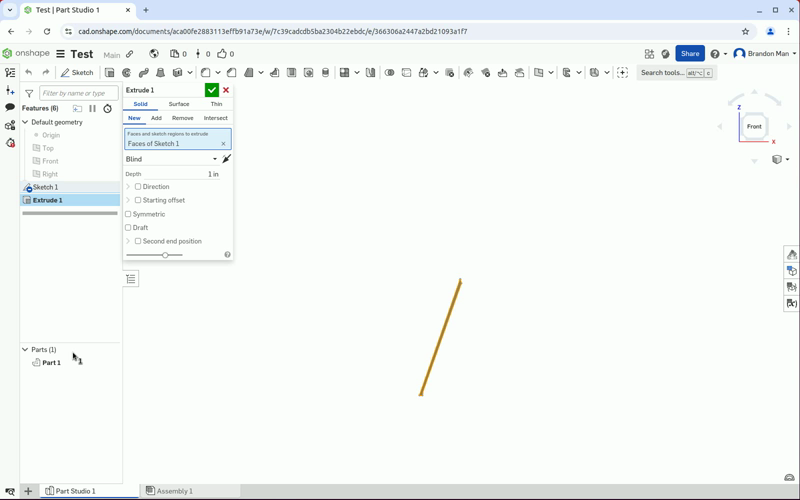
mouse_move(143, 106)
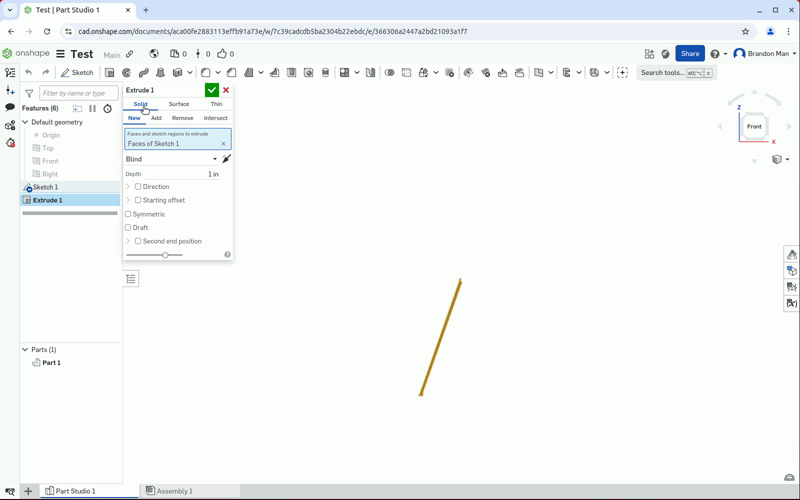
click(143, 106)
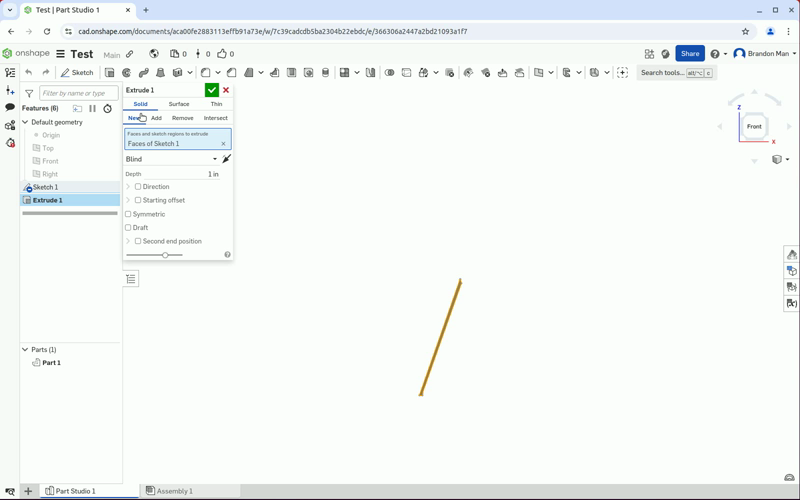
mouse_move(137, 120)
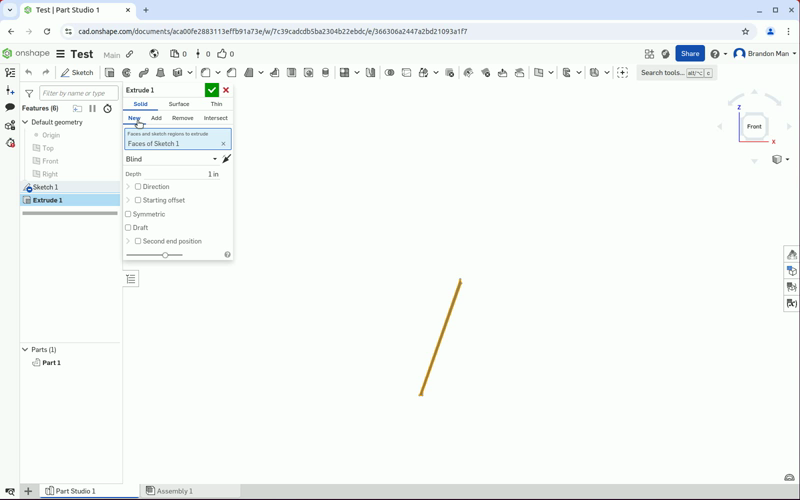
click(137, 120)
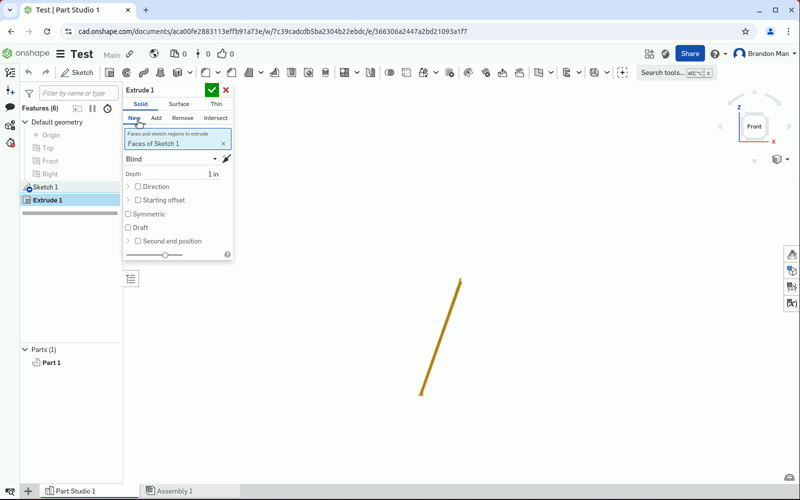
key(tab, 4)
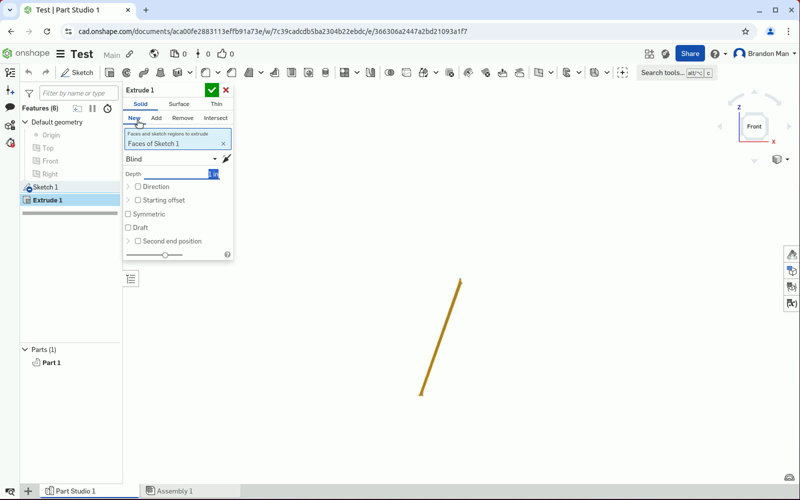
text(2.889)
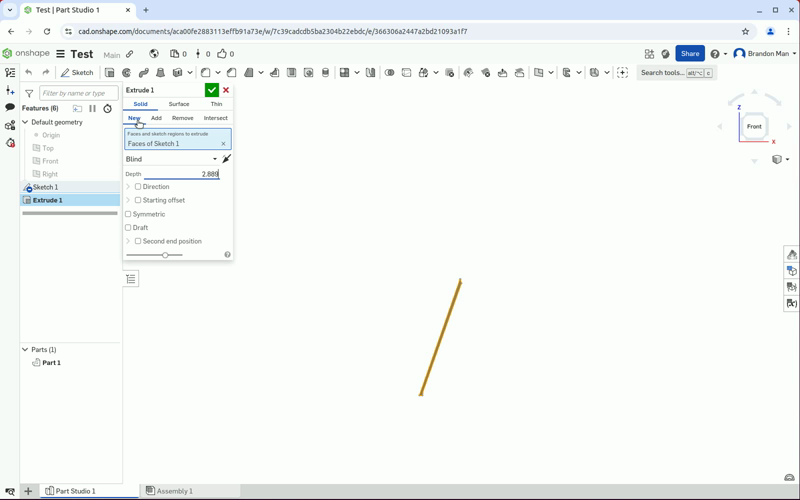
key(enter)
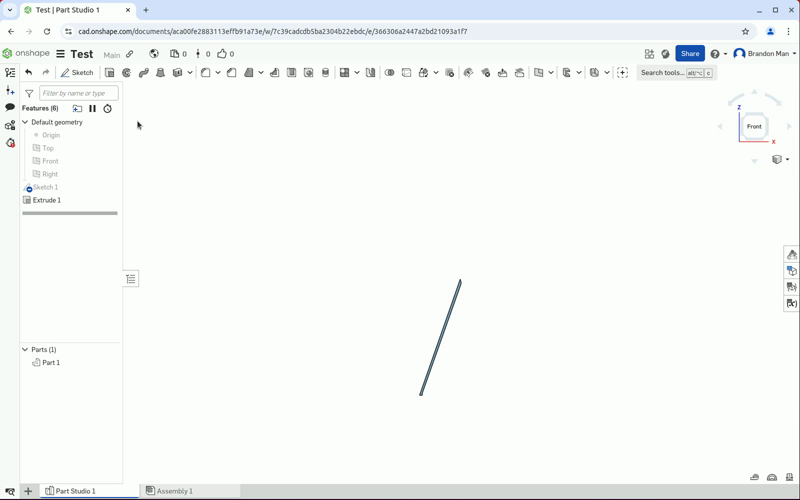
key(shift+h)
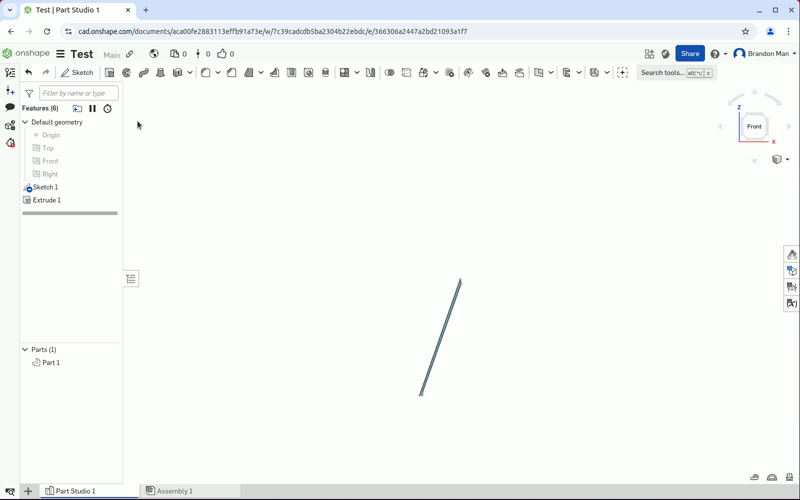
key(shift+h)
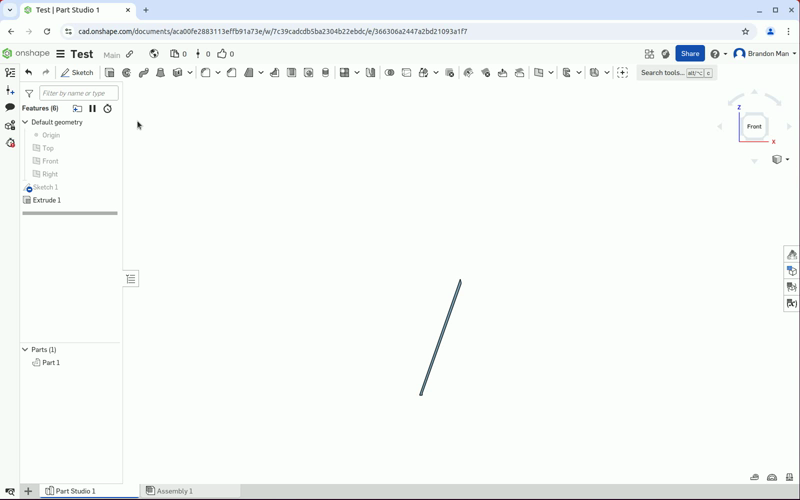
mouse_move(73, 189)
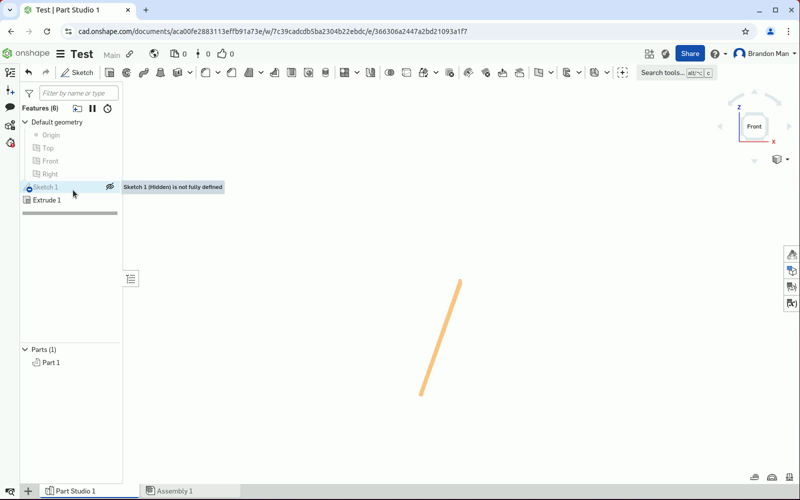
click(73, 189)
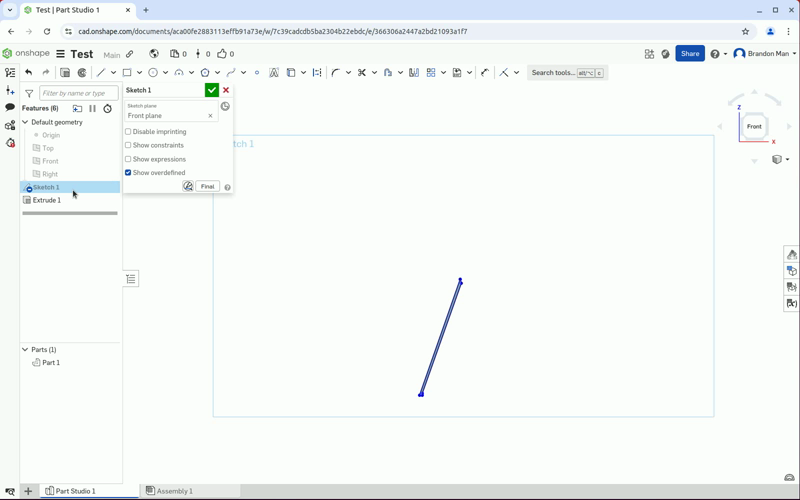
mouse_move(229, 92)
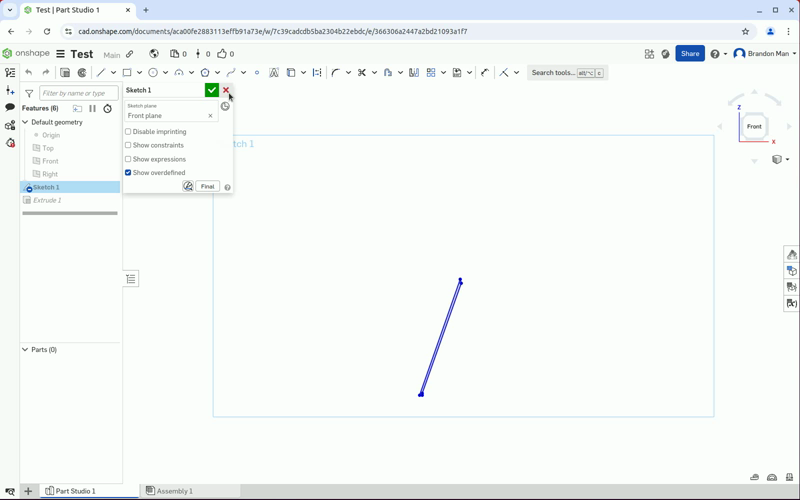
click(229, 92)
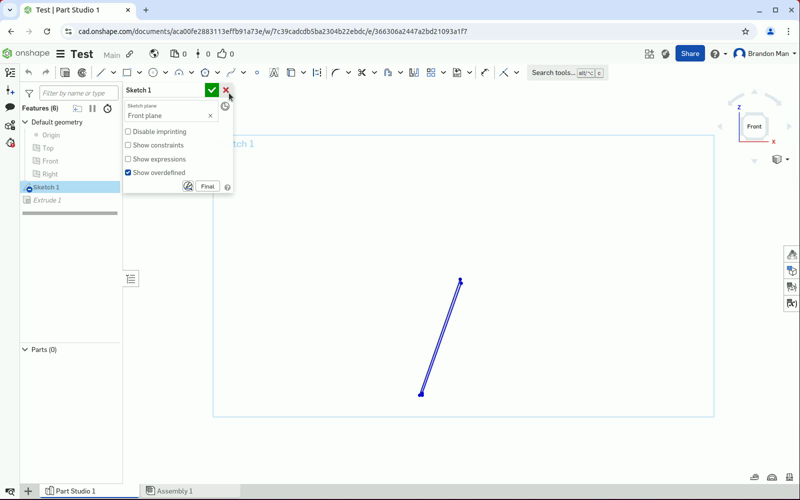
key(shift+s)
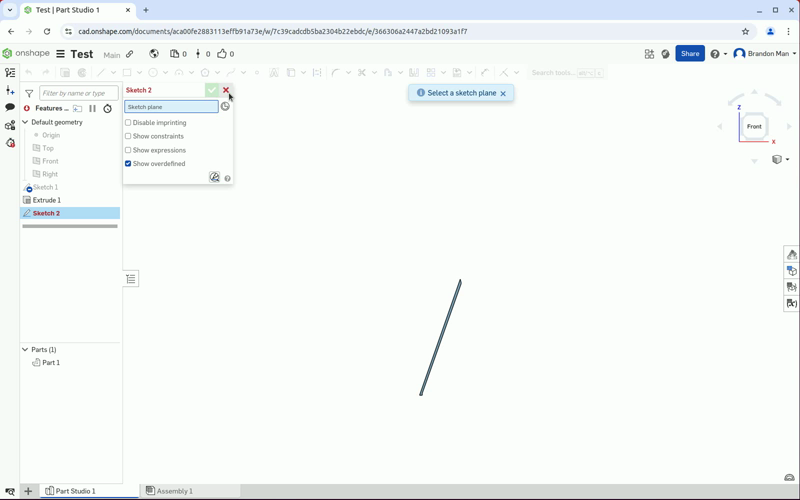
mouse_move(73, 163)
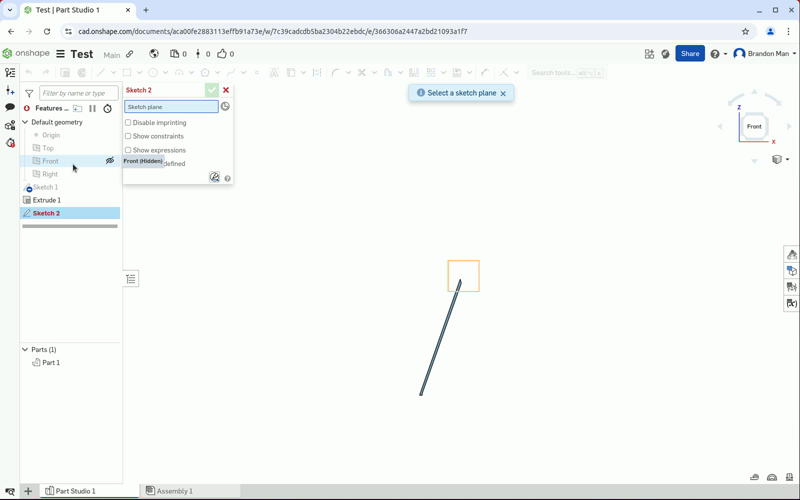
click(73, 163)
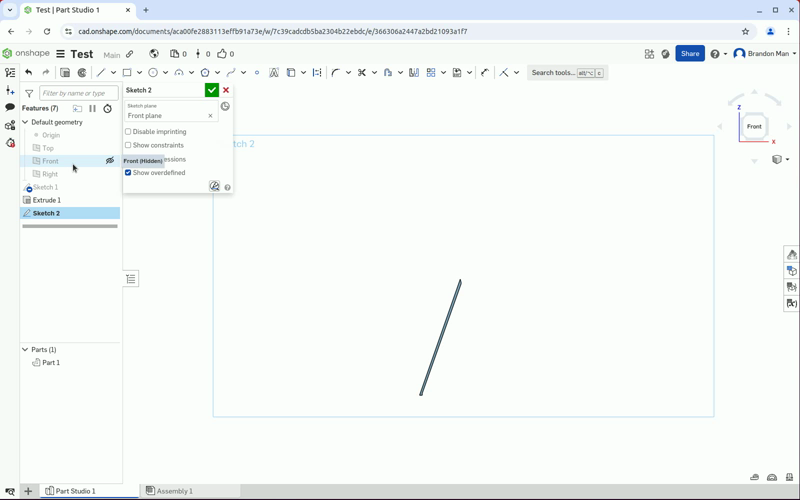
mouse_move(73, 352)
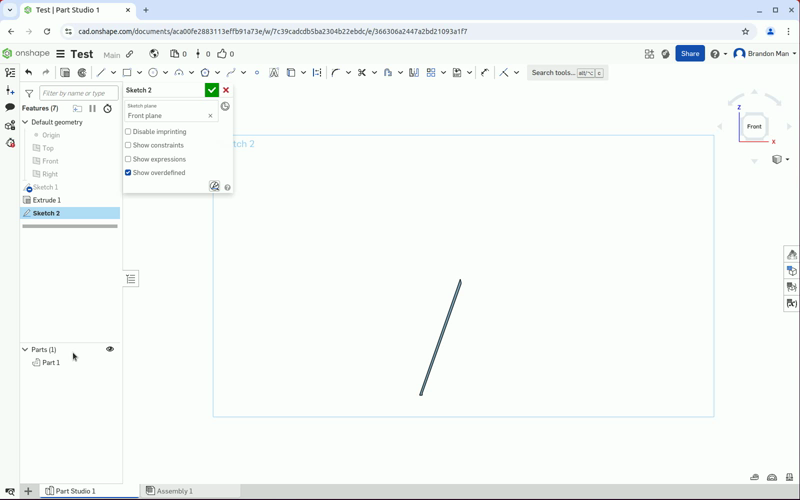
key(y)
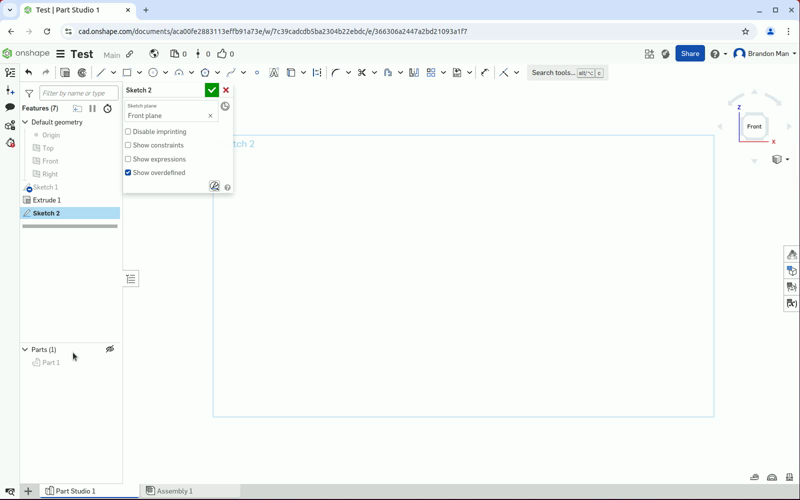
key(l)
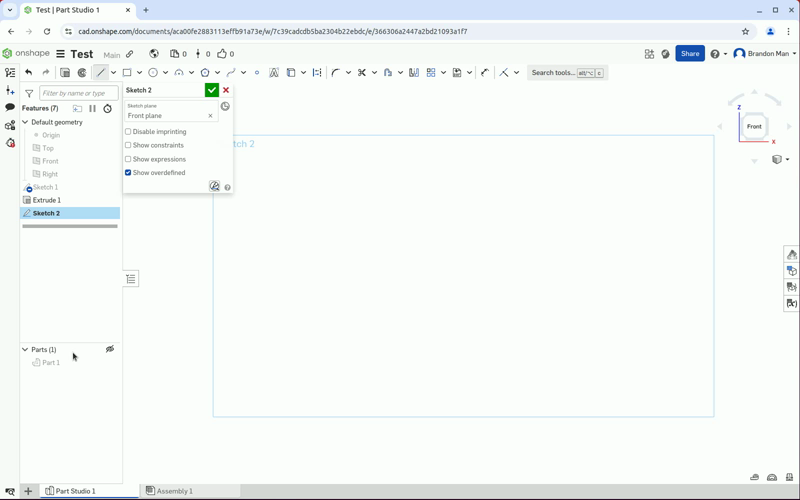
key_down(shift)
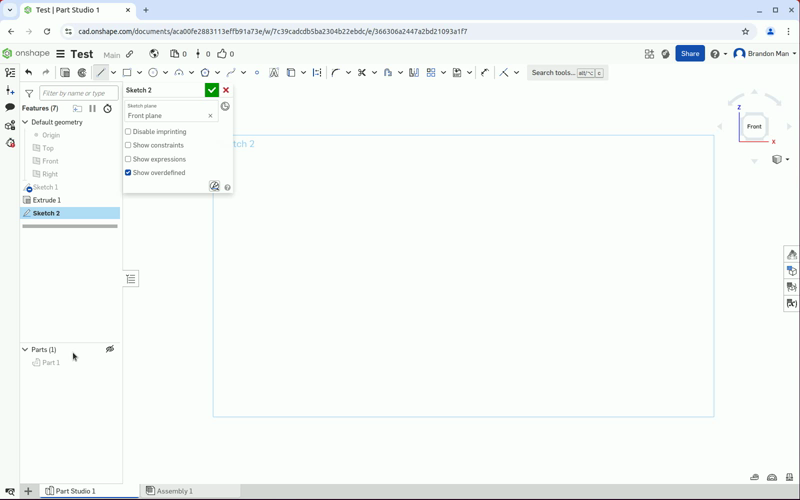
mouse_move(459, 279)
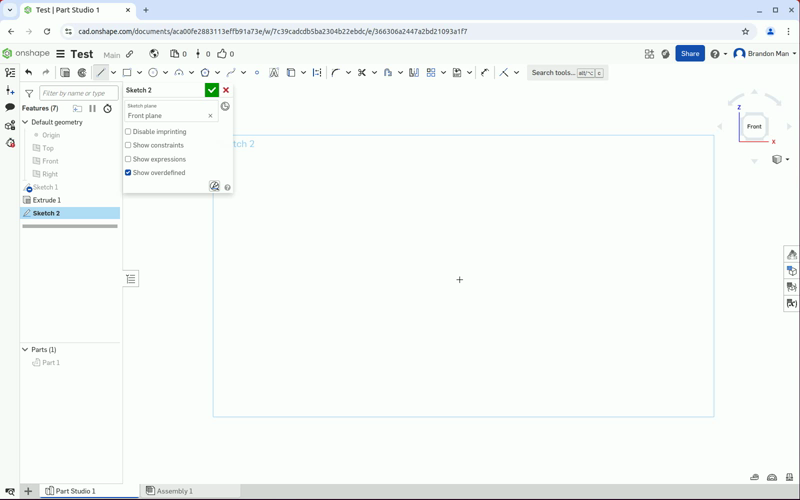
click(459, 279)
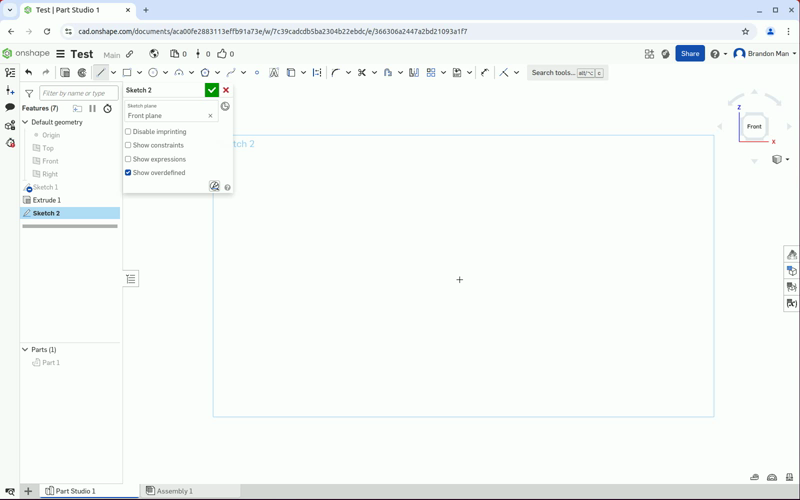
key_up(shift)
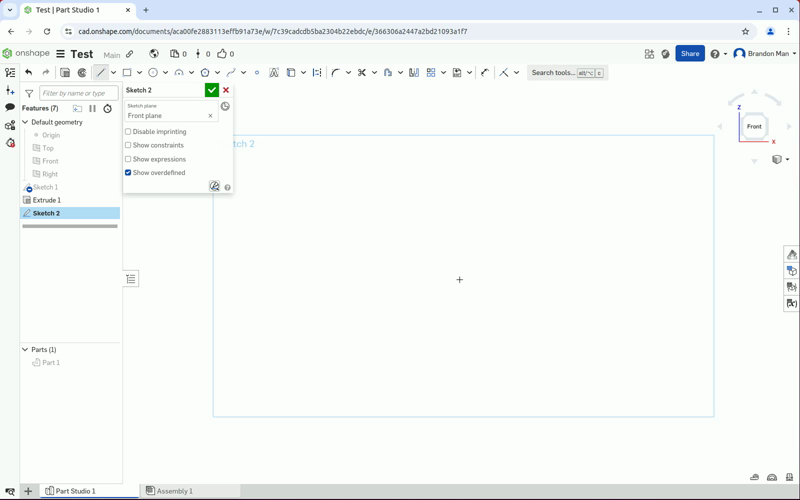
key_down(shift)
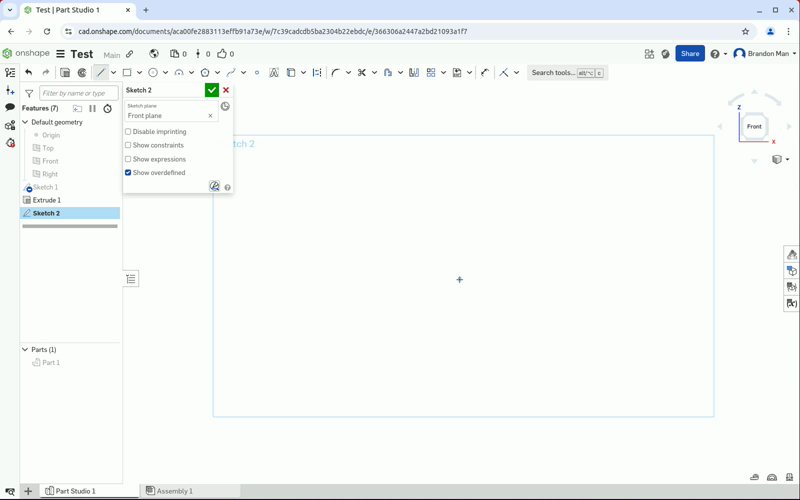
mouse_move(489, 279)
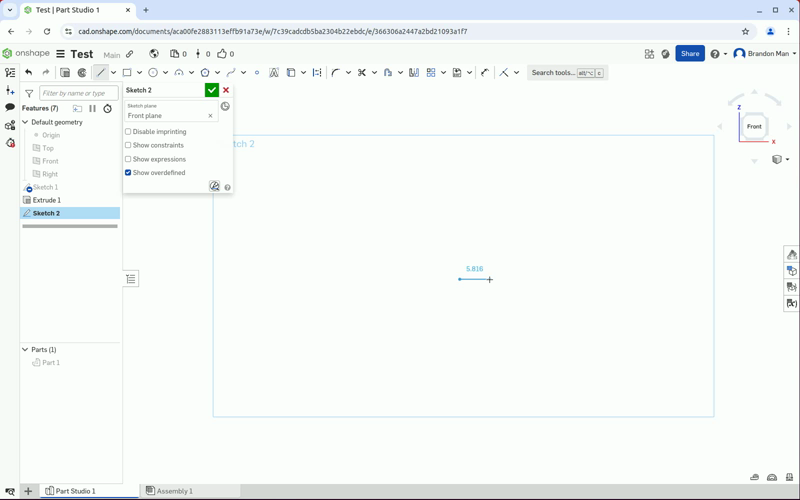
mouse_move(460, 283)
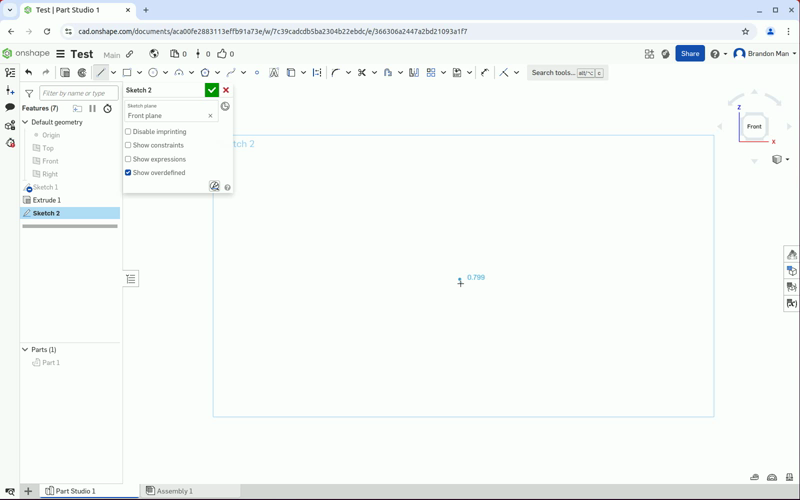
scroll(6)
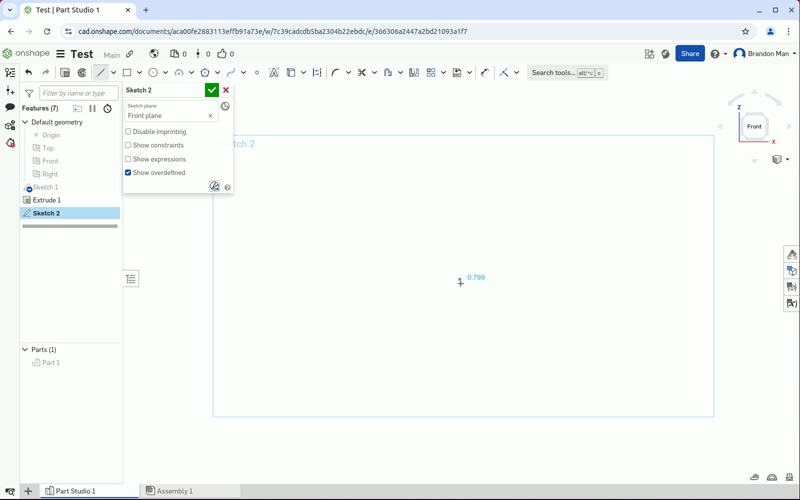
scroll(6)
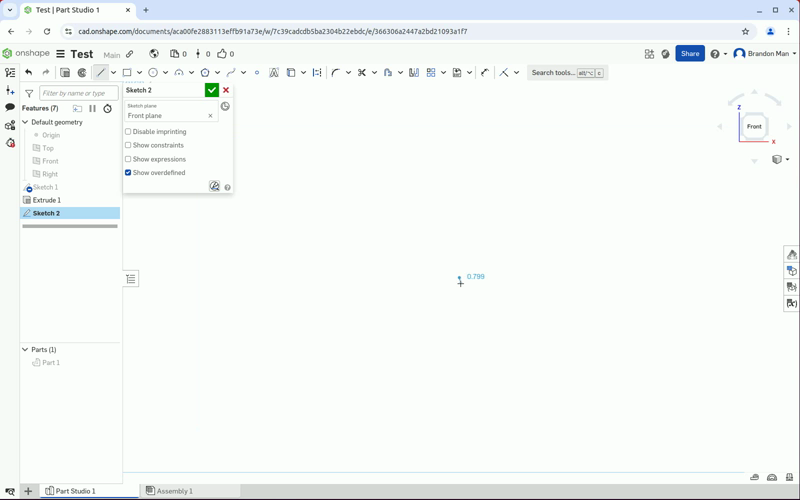
scroll(6)
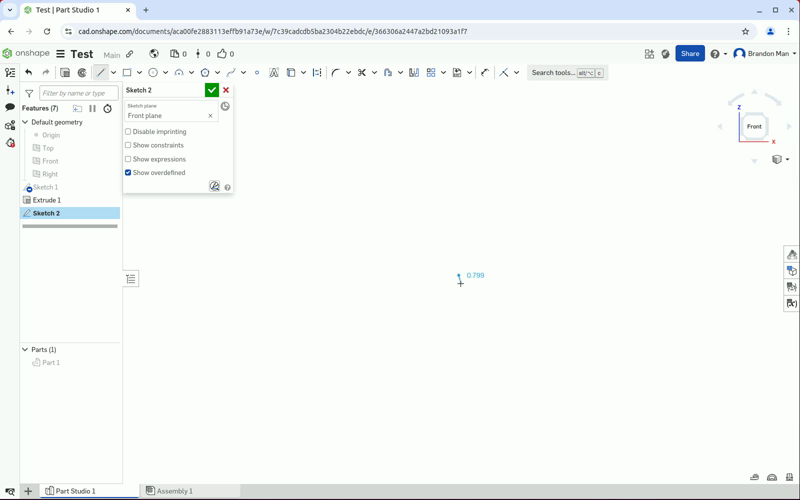
scroll(6)
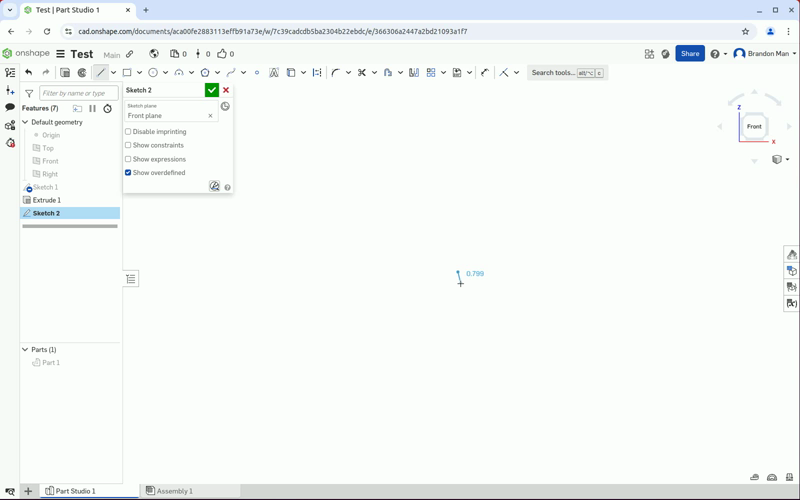
scroll(6)
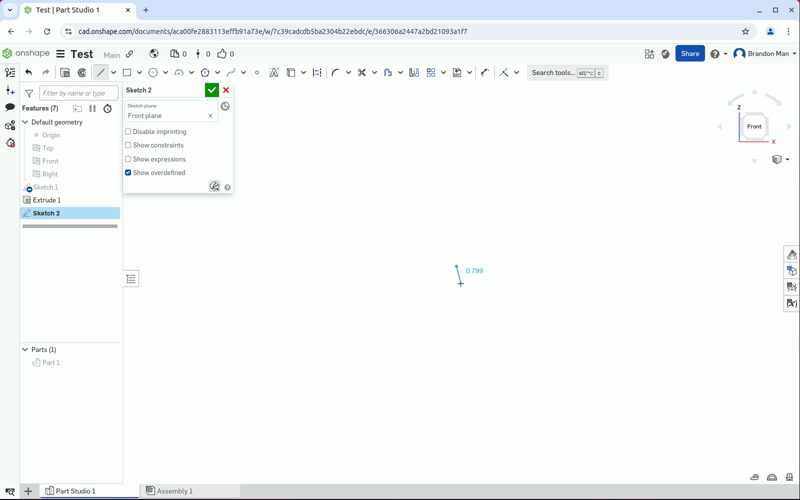
scroll(6)
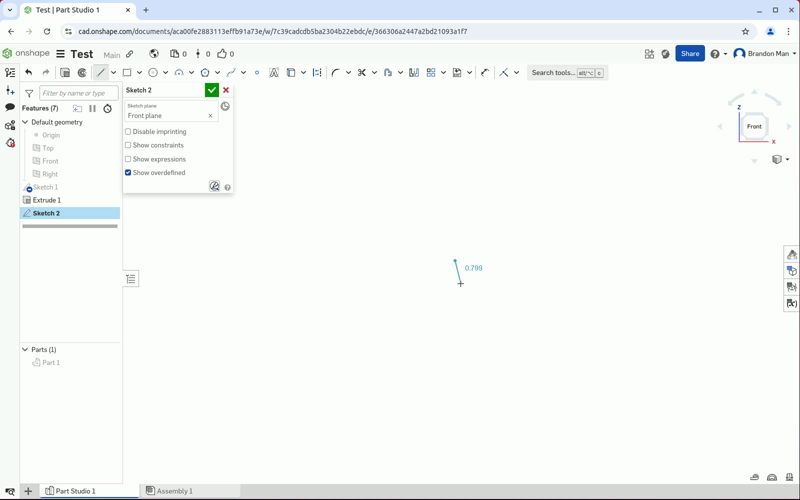
scroll(6)
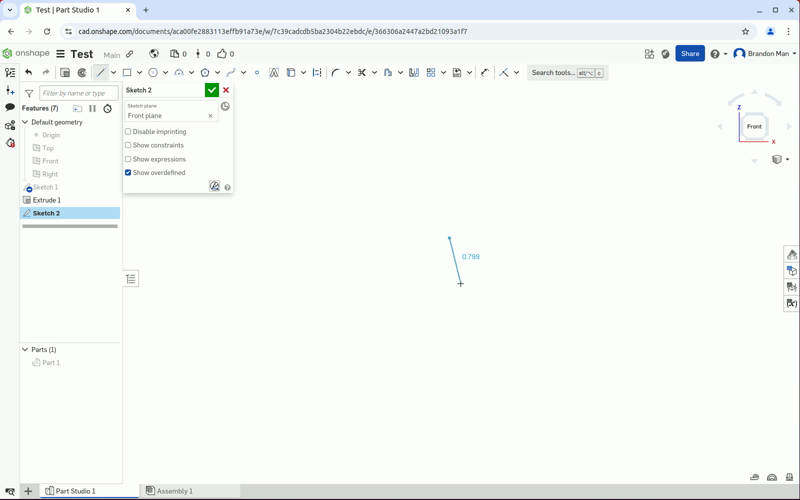
click(460, 283)
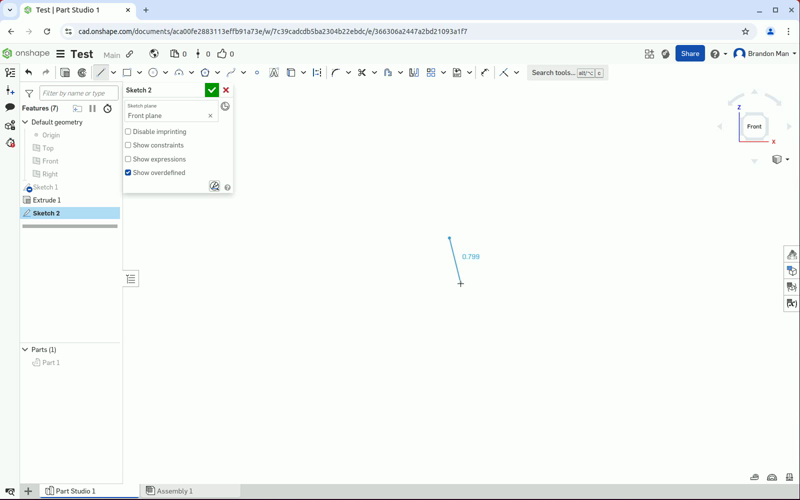
scroll(-6)
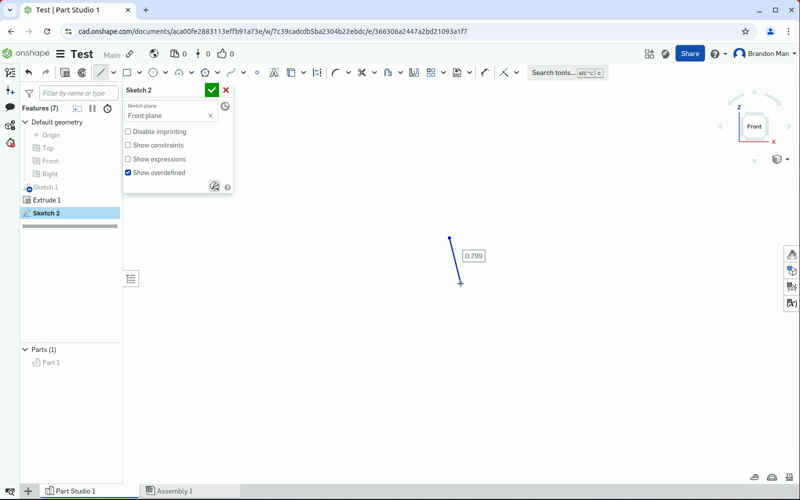
scroll(-6)
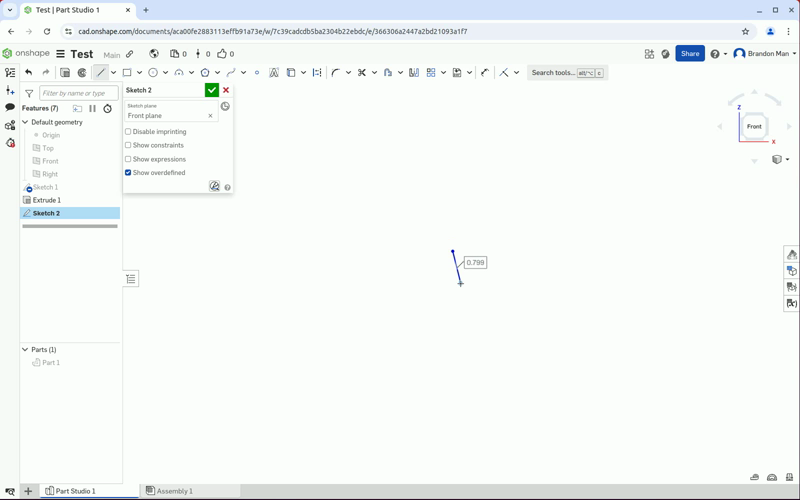
scroll(-6)
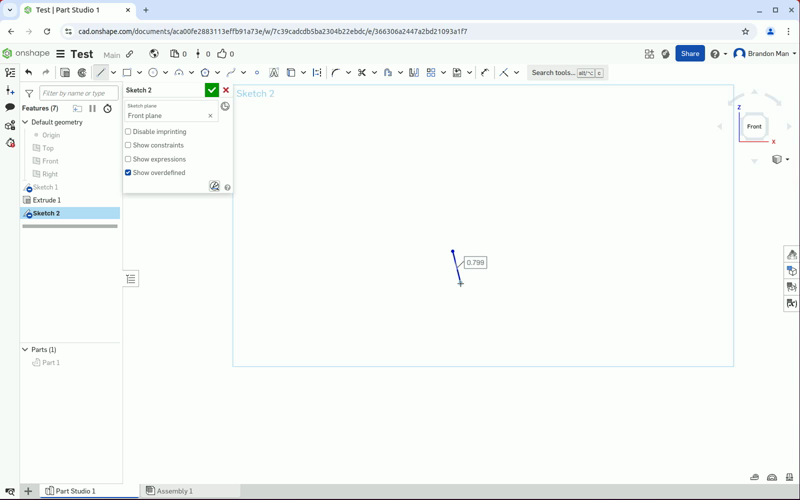
scroll(-6)
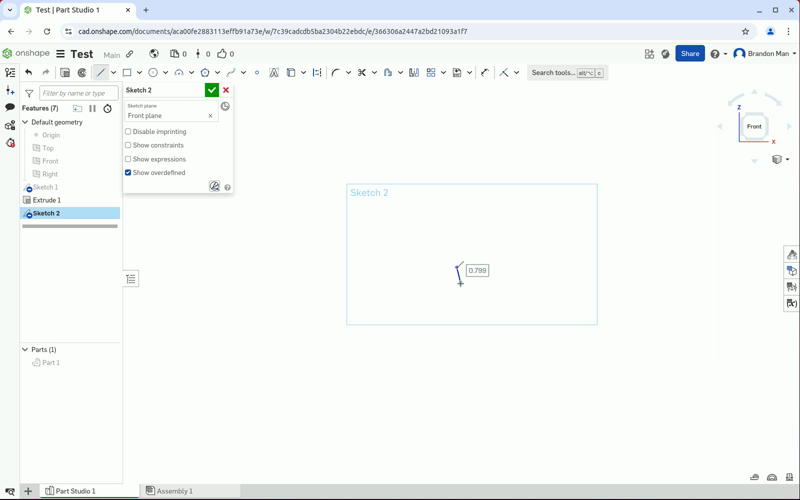
scroll(-6)
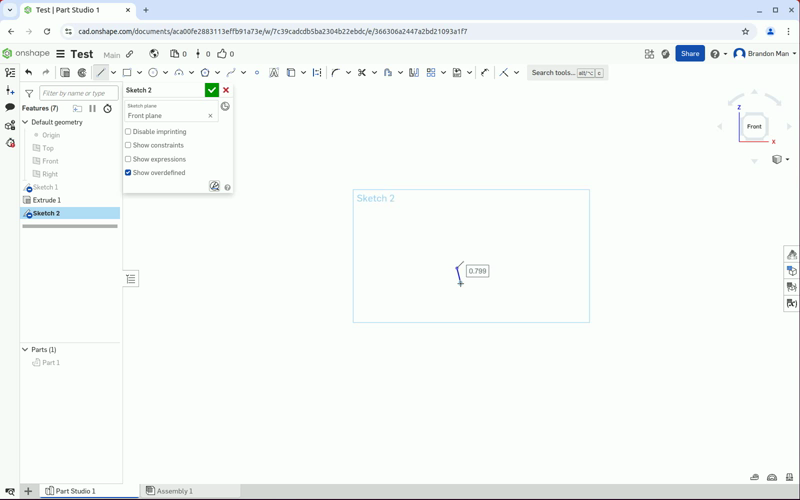
scroll(-6)
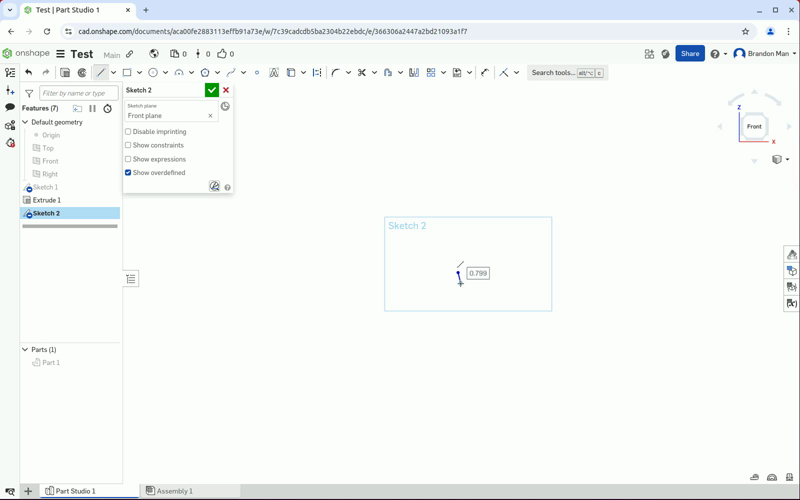
scroll(-6)
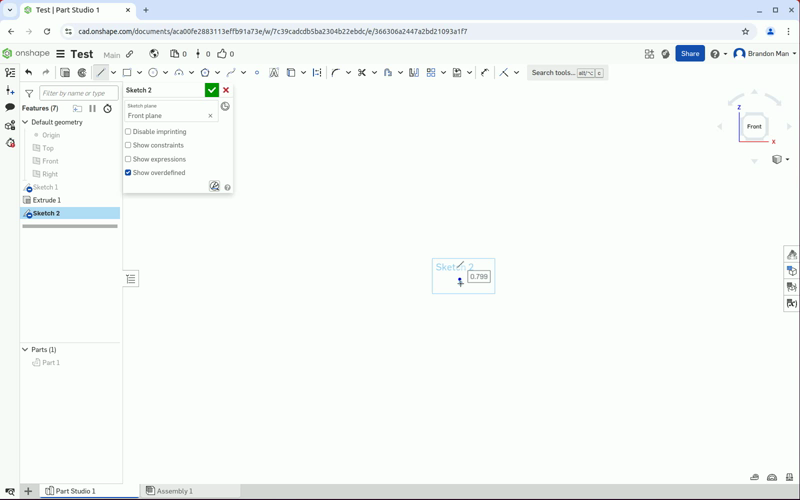
key_up(shift)
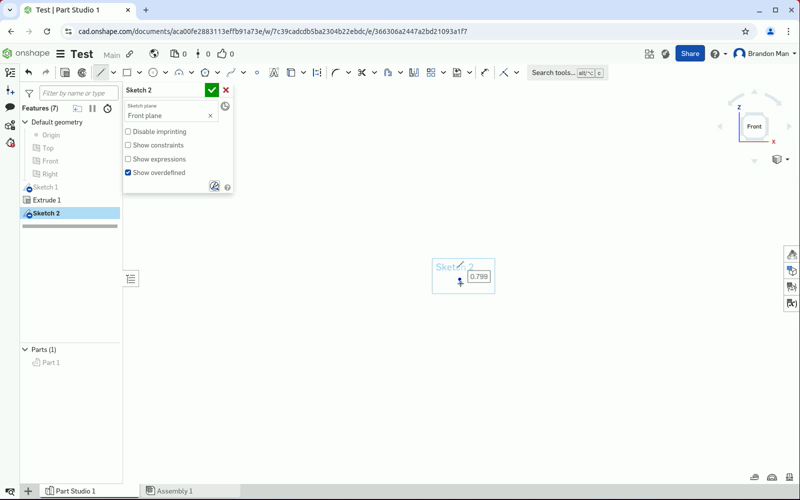
key_down(shift)
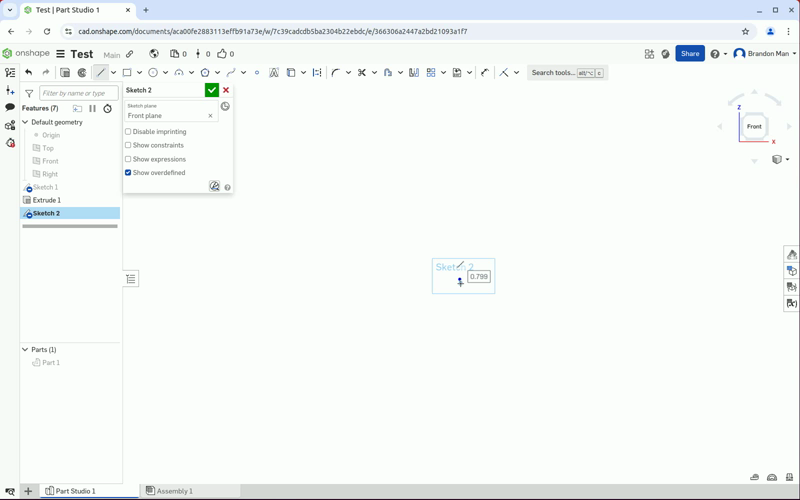
mouse_move(498, 393)
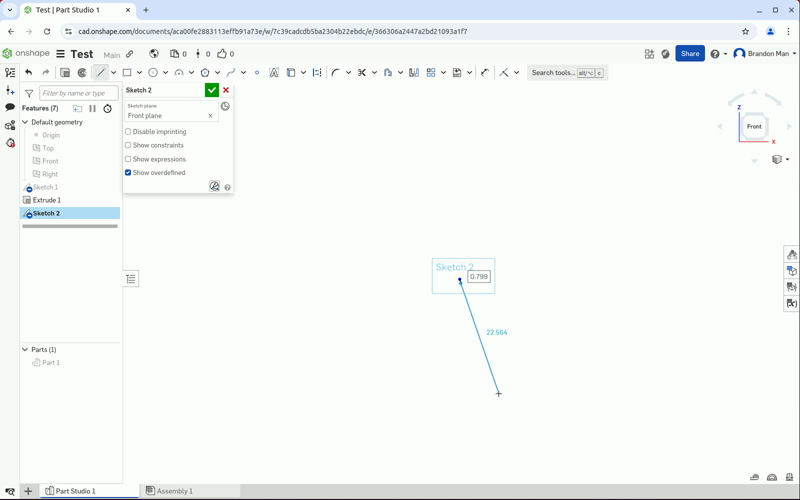
click(498, 393)
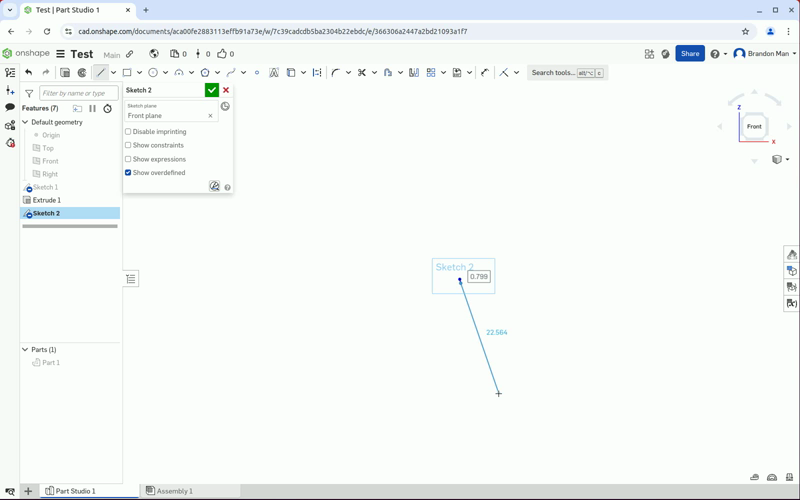
key_up(shift)
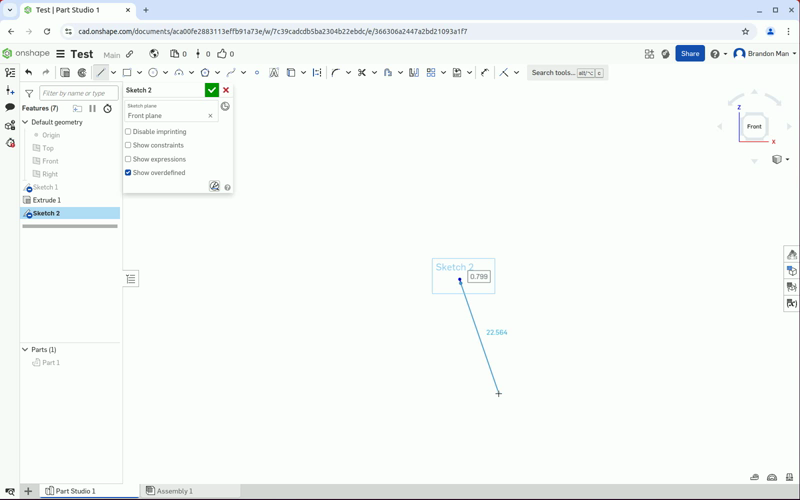
key_down(shift)
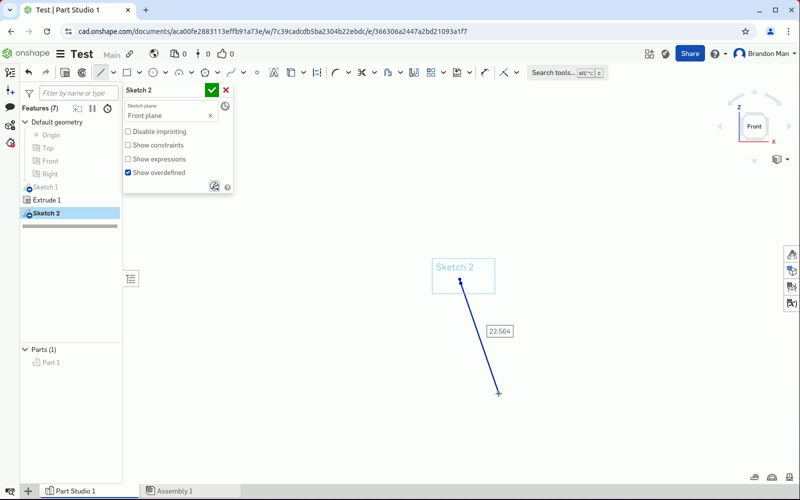
mouse_move(528, 393)
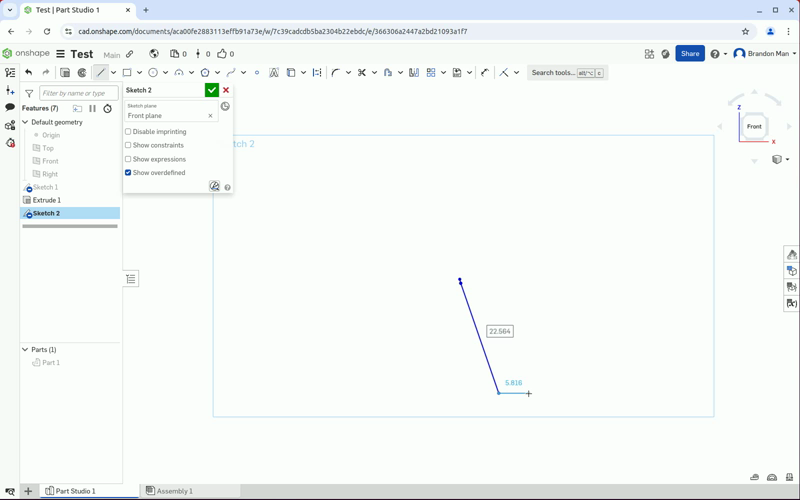
mouse_move(499, 395)
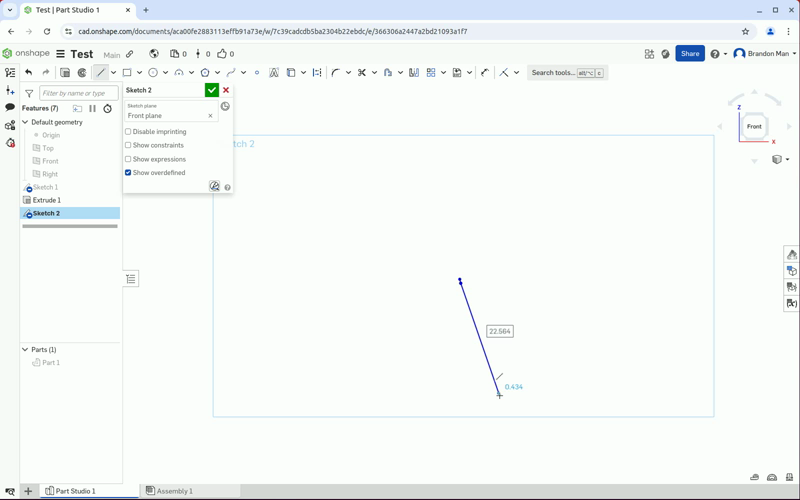
scroll(6)
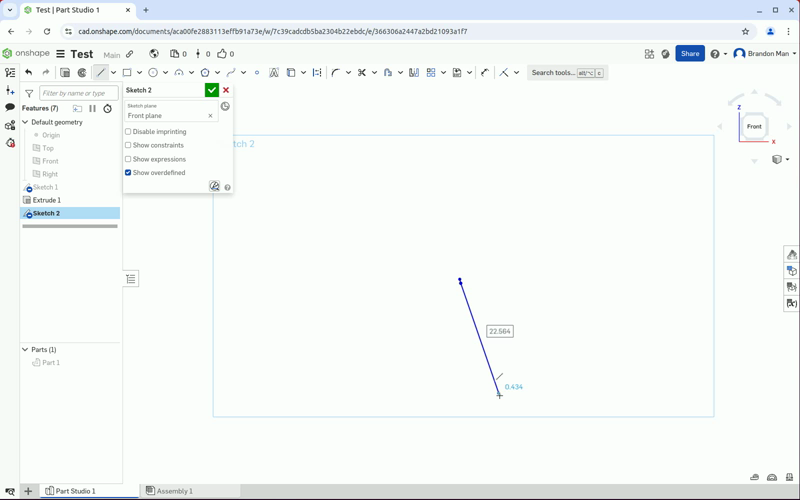
scroll(6)
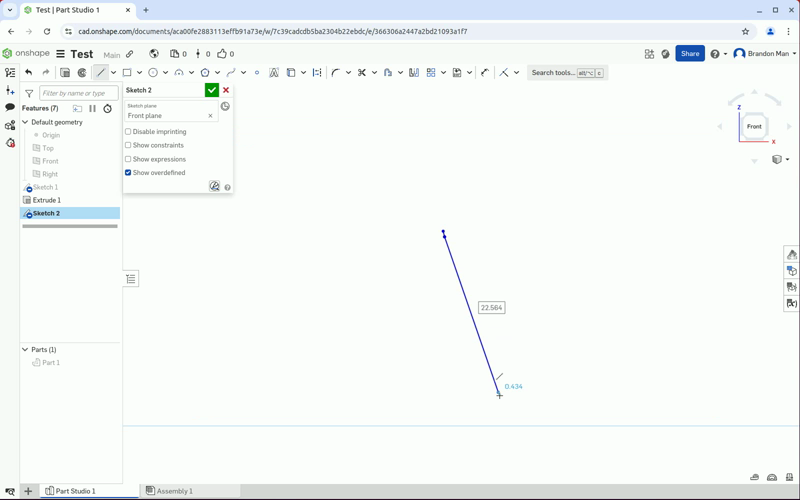
scroll(6)
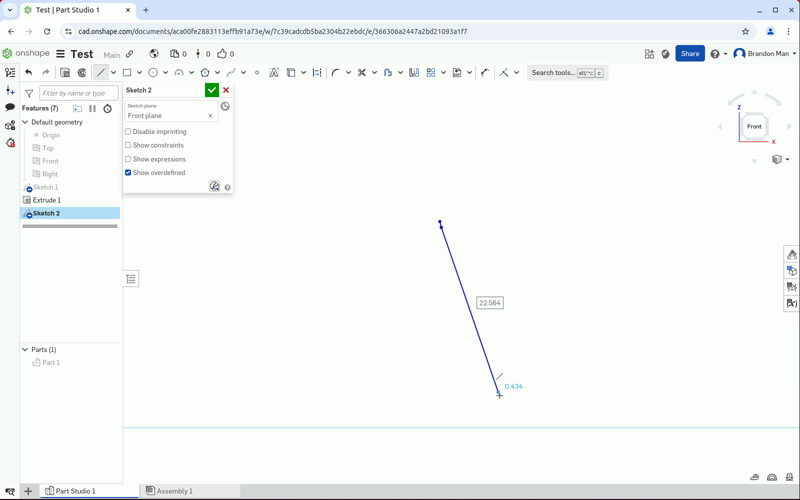
scroll(6)
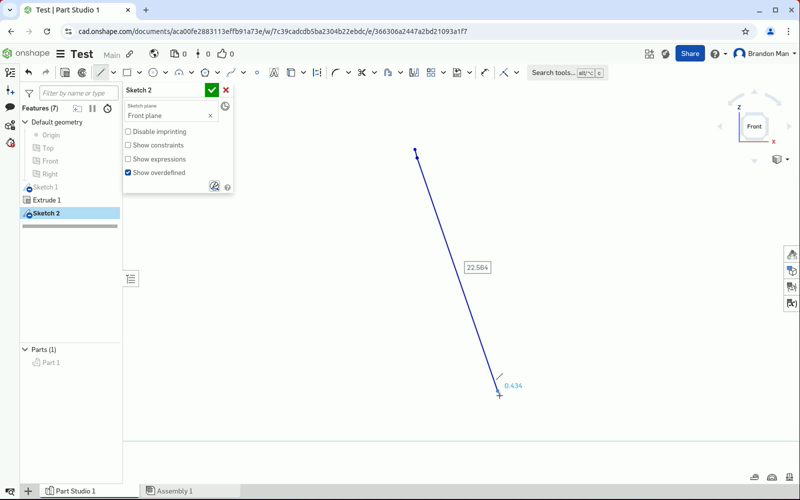
scroll(6)
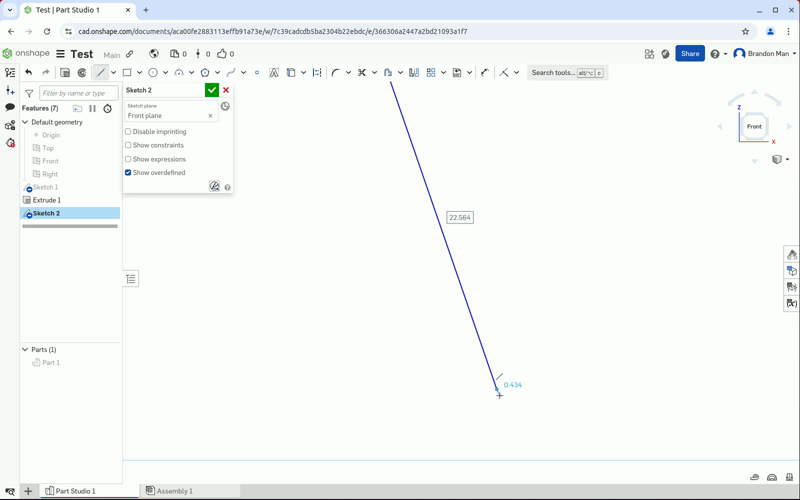
scroll(6)
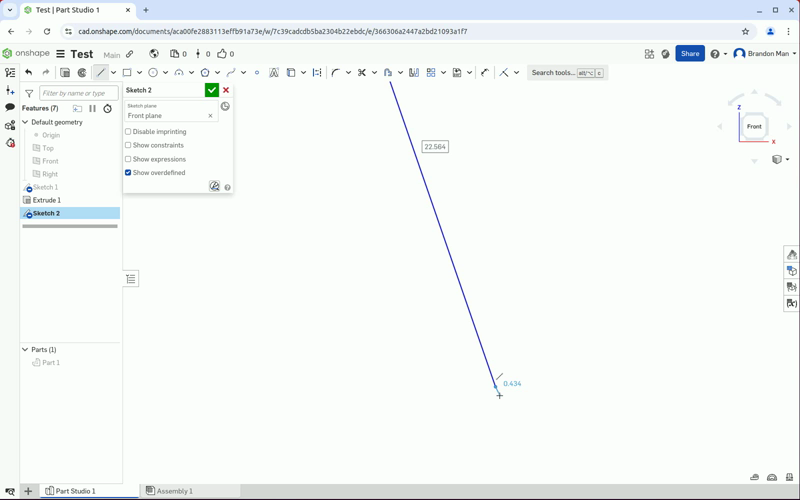
scroll(6)
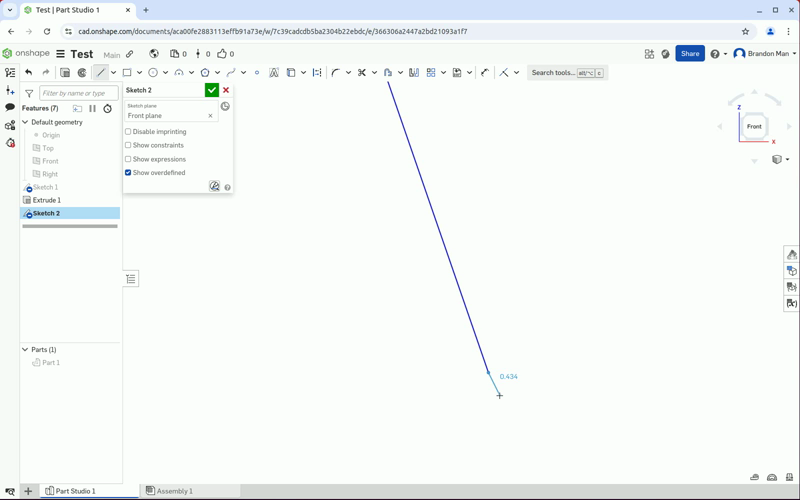
click(499, 395)
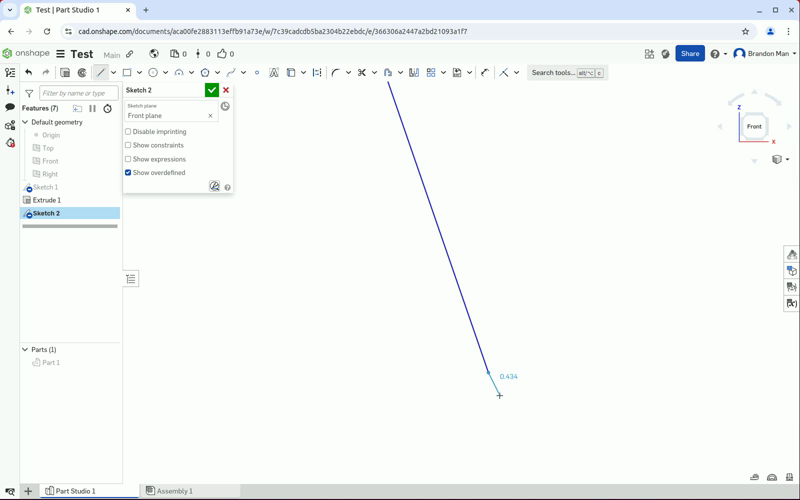
scroll(-6)
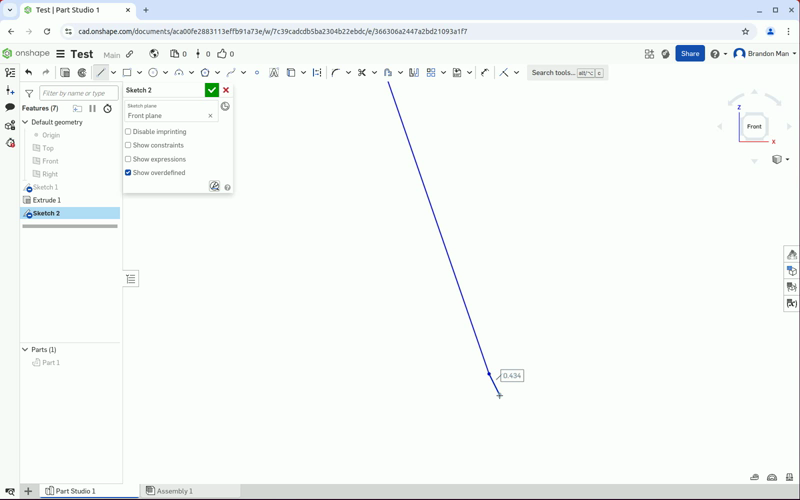
scroll(-6)
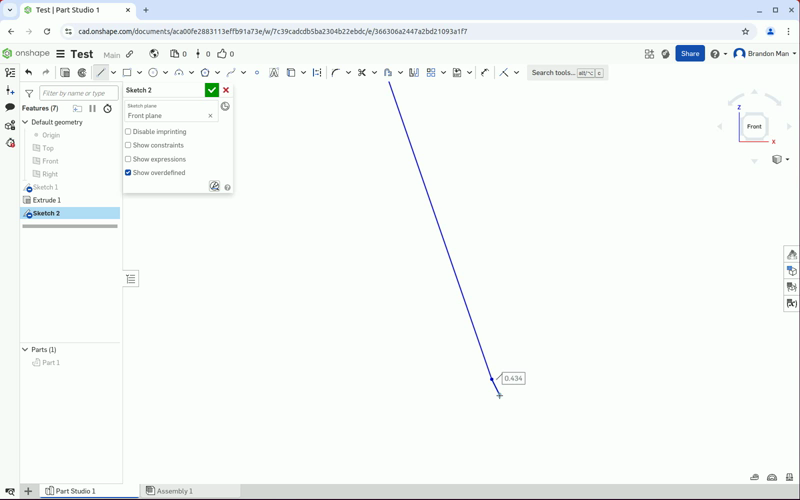
scroll(-6)
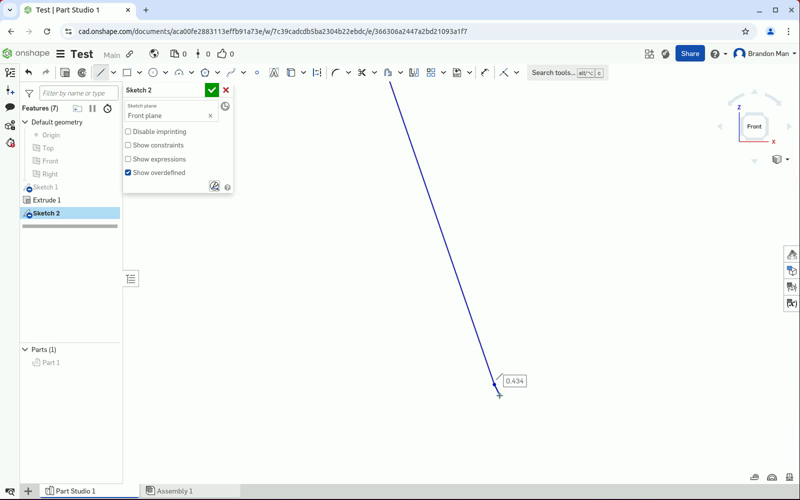
scroll(-6)
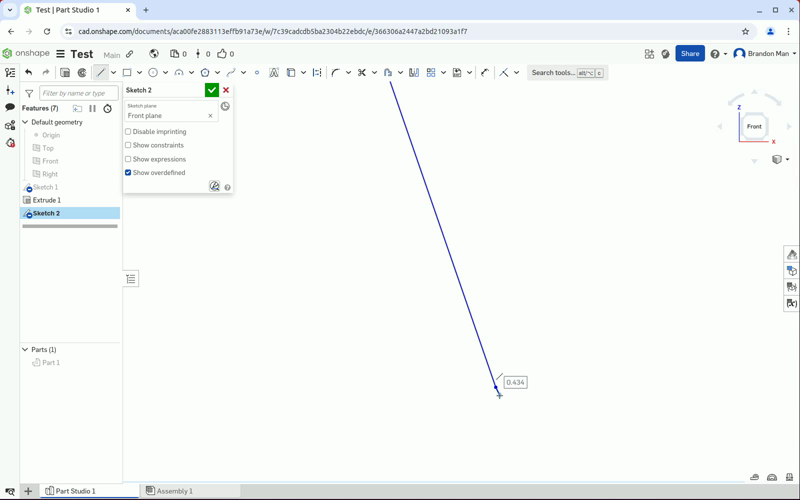
scroll(-6)
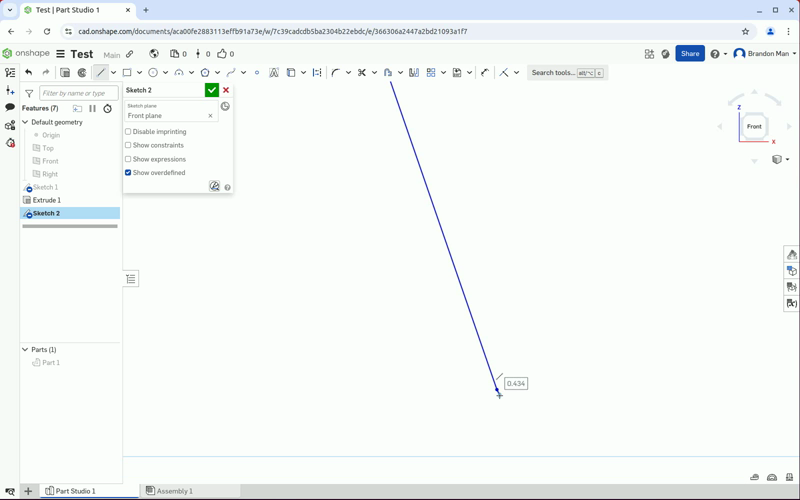
scroll(-6)
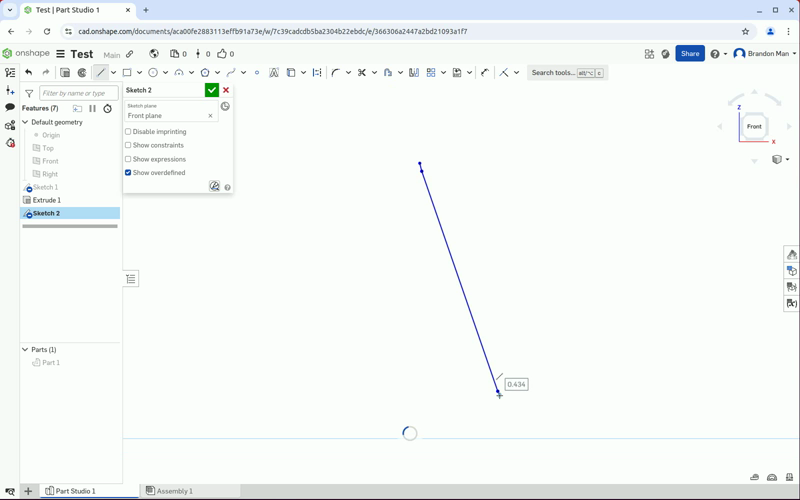
scroll(-6)
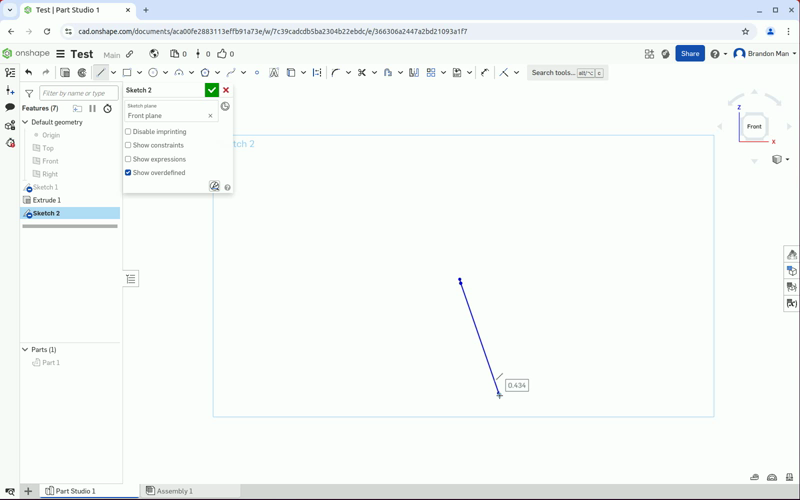
key_up(shift)
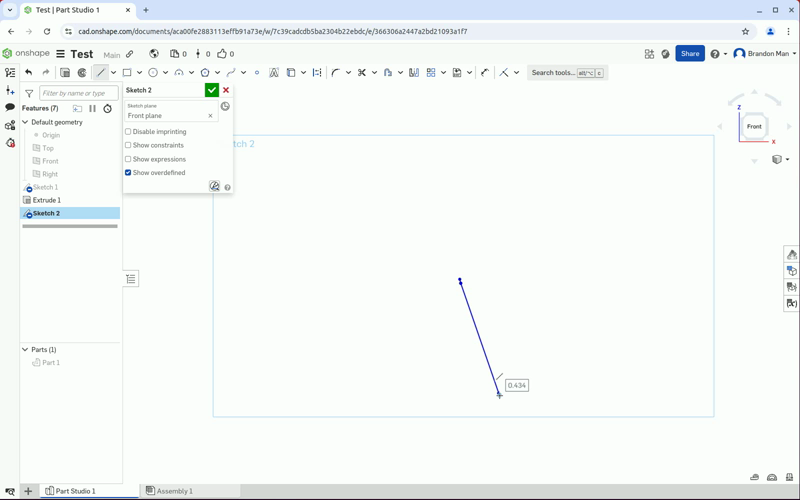
key_down(shift)
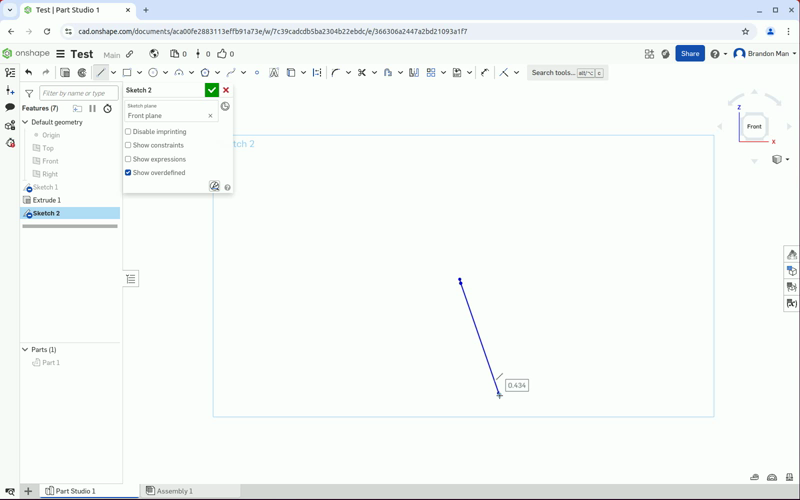
mouse_move(529, 395)
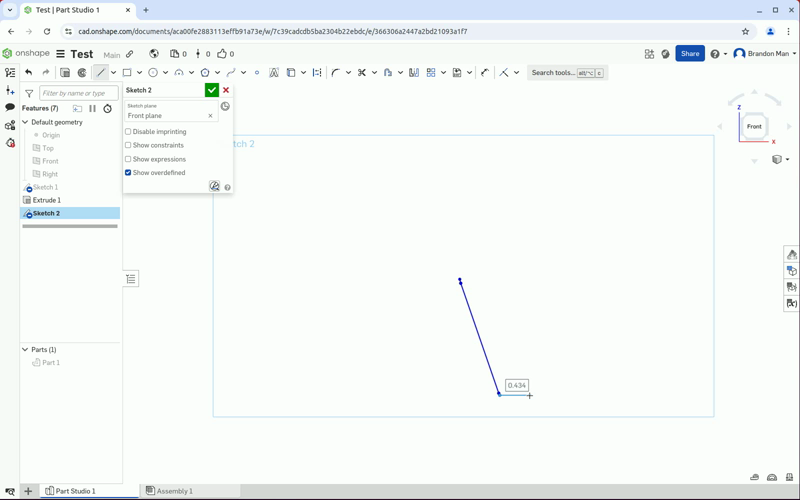
mouse_move(501, 395)
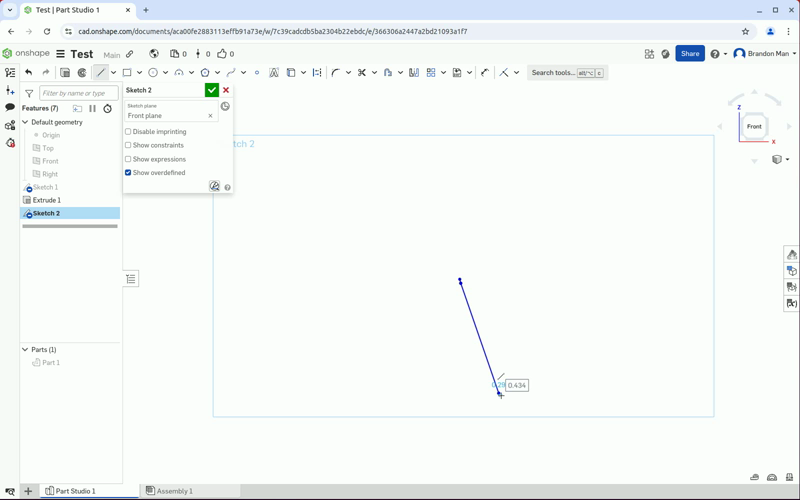
scroll(6)
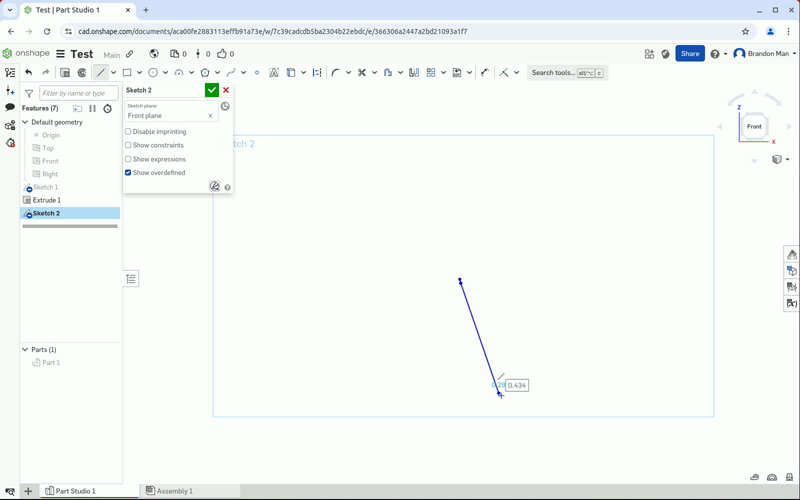
scroll(6)
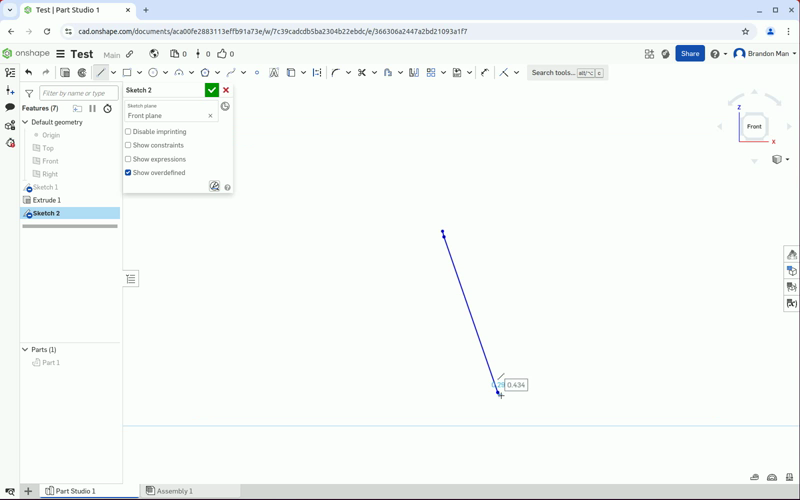
scroll(6)
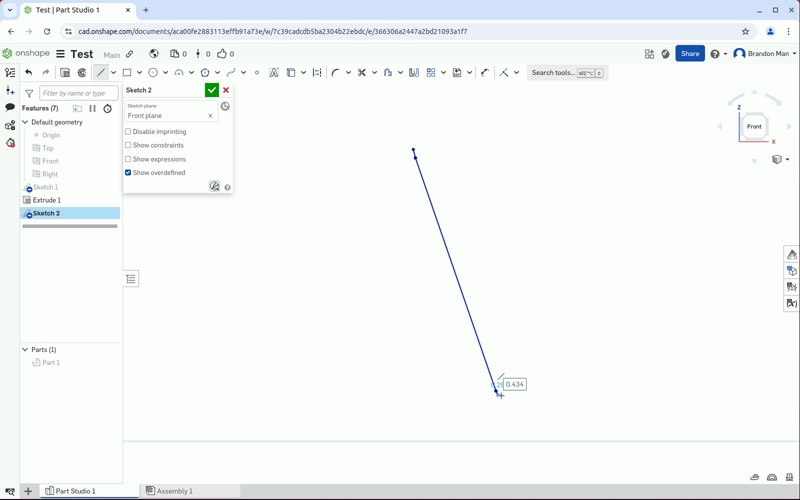
scroll(6)
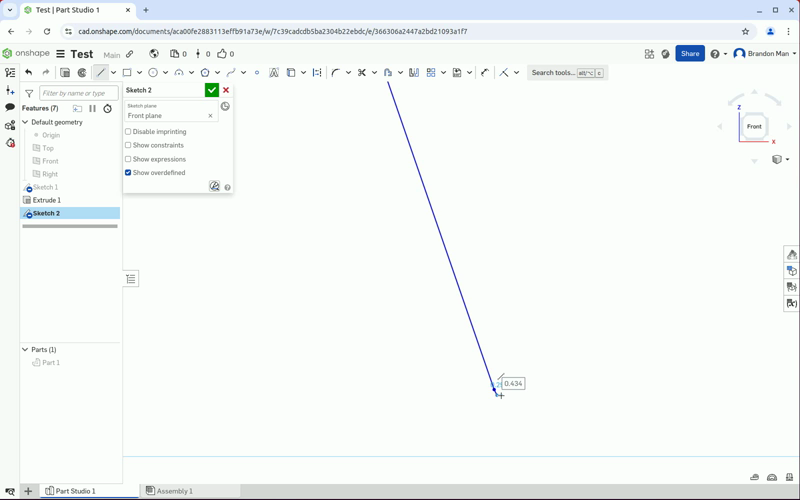
scroll(6)
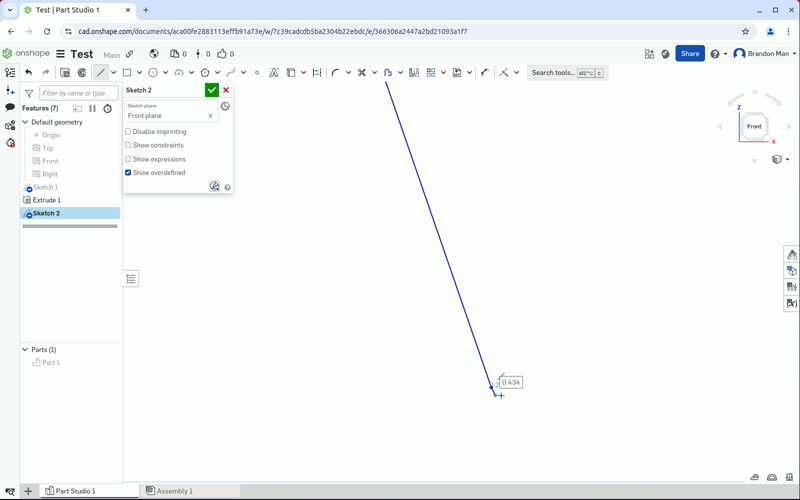
scroll(6)
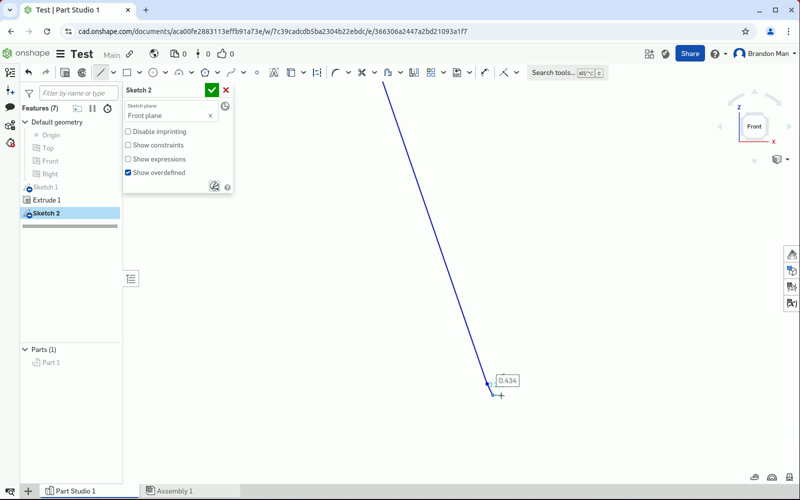
scroll(6)
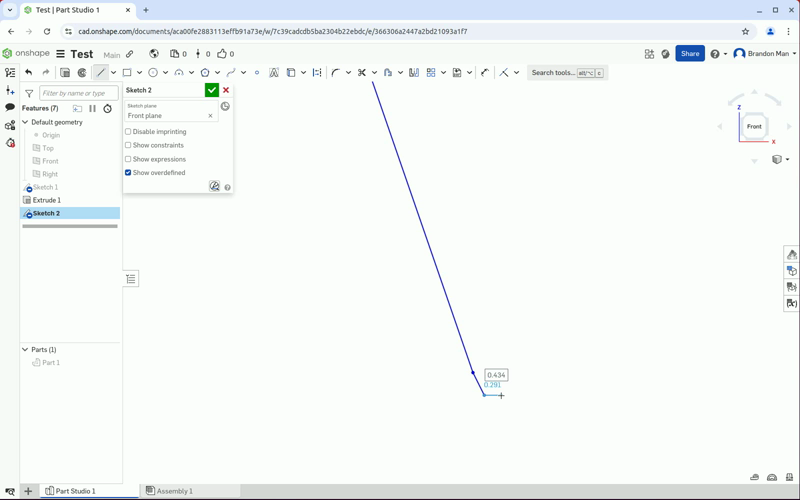
click(501, 395)
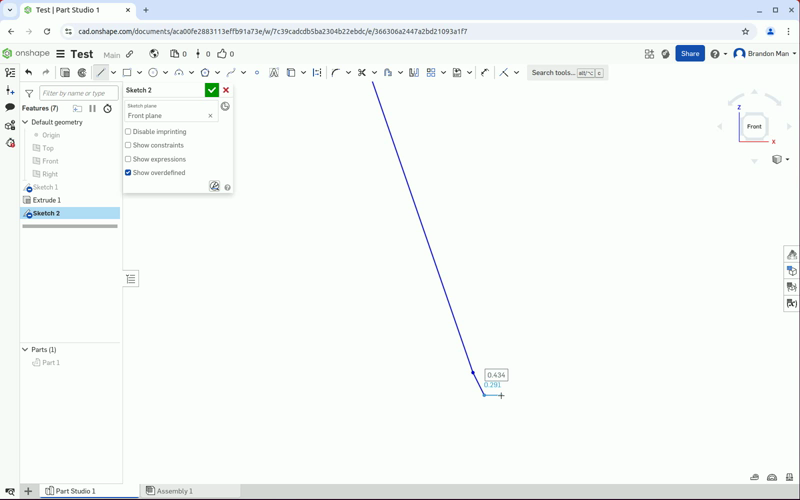
scroll(-6)
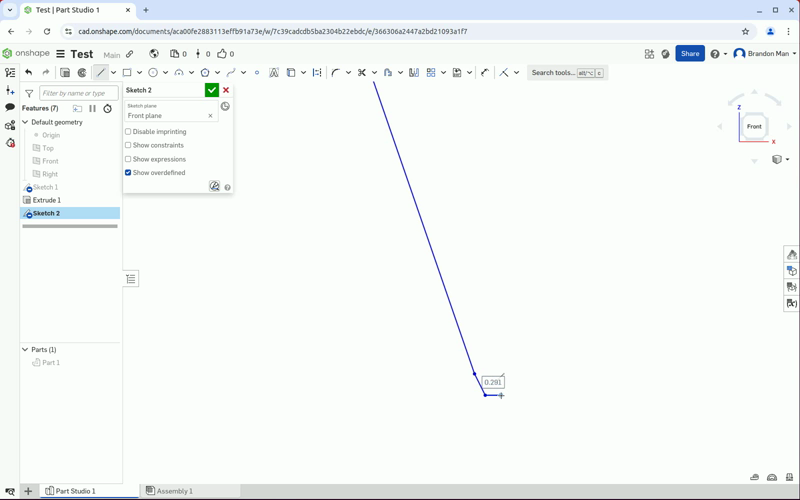
scroll(-6)
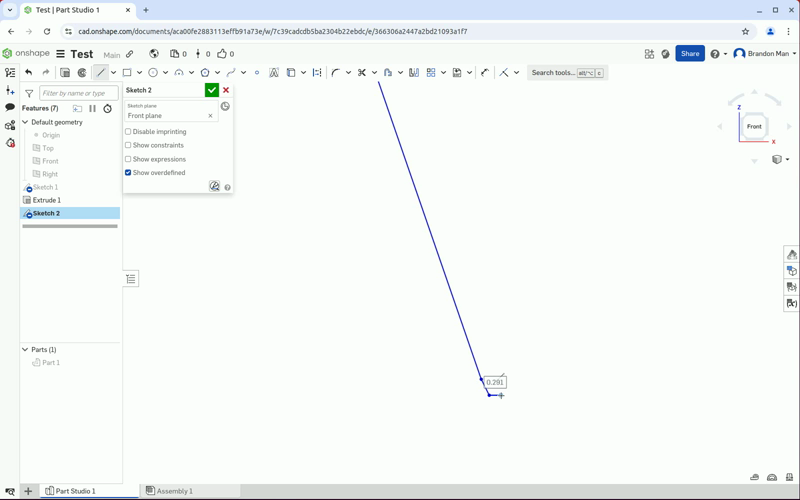
scroll(-6)
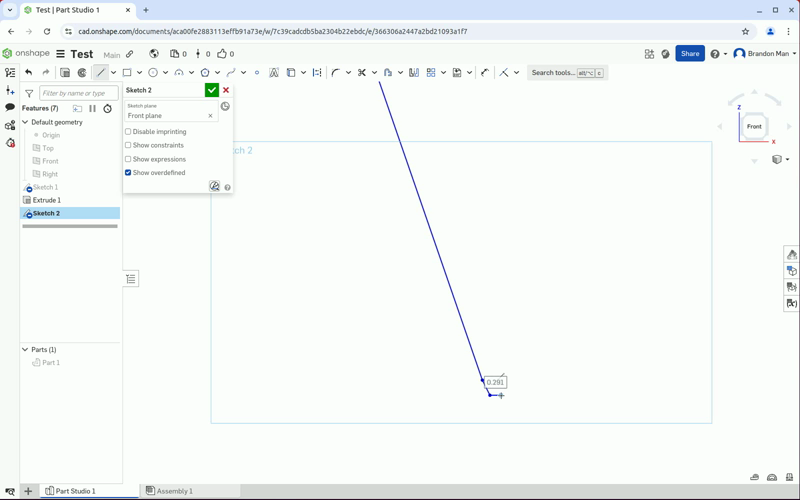
scroll(-6)
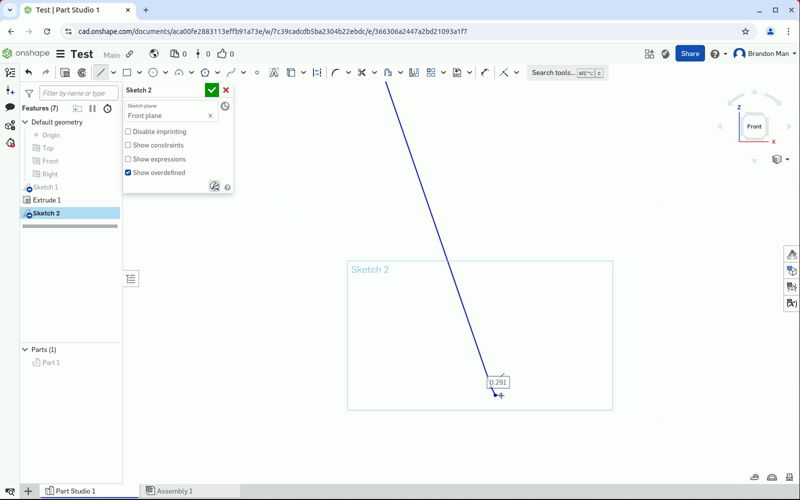
scroll(-6)
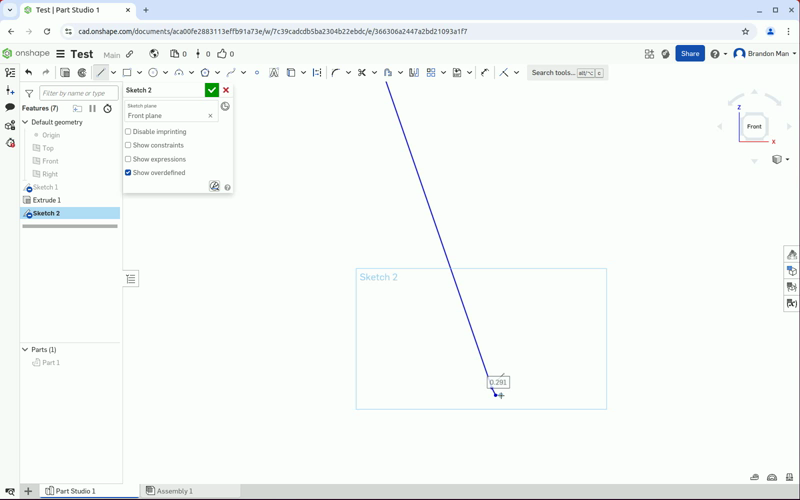
scroll(-6)
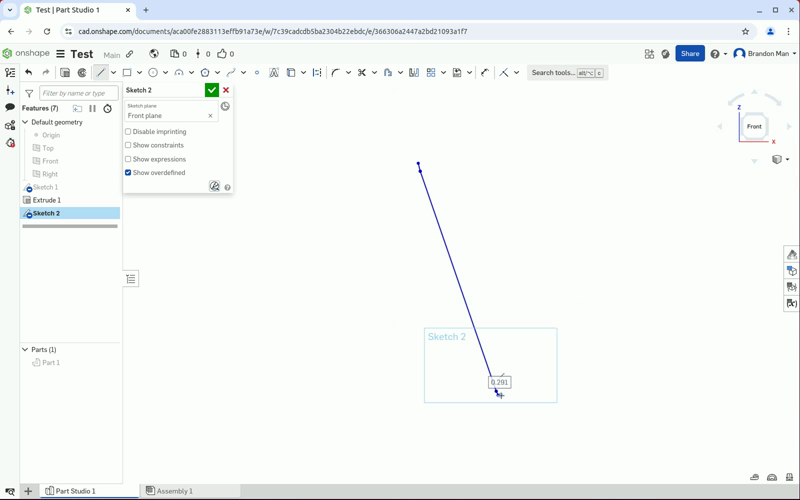
scroll(-6)
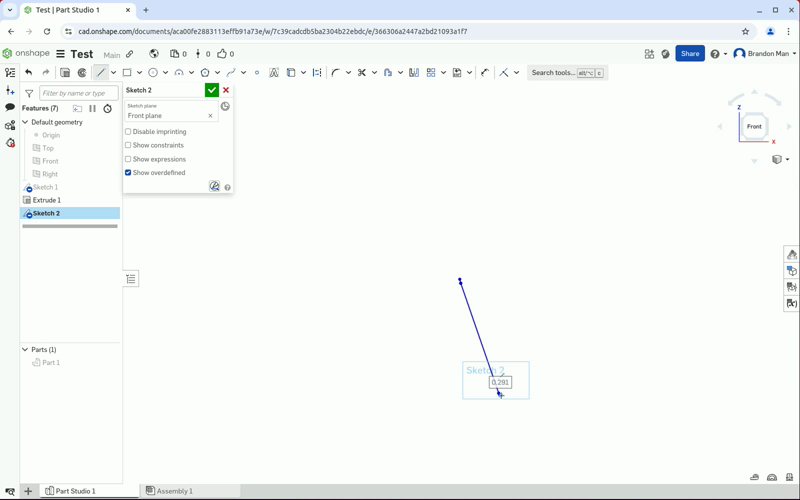
key_up(shift)
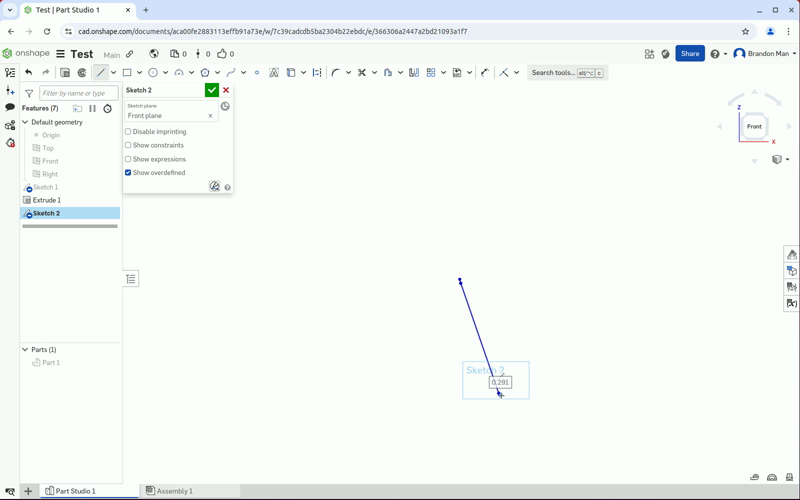
key_down(shift)
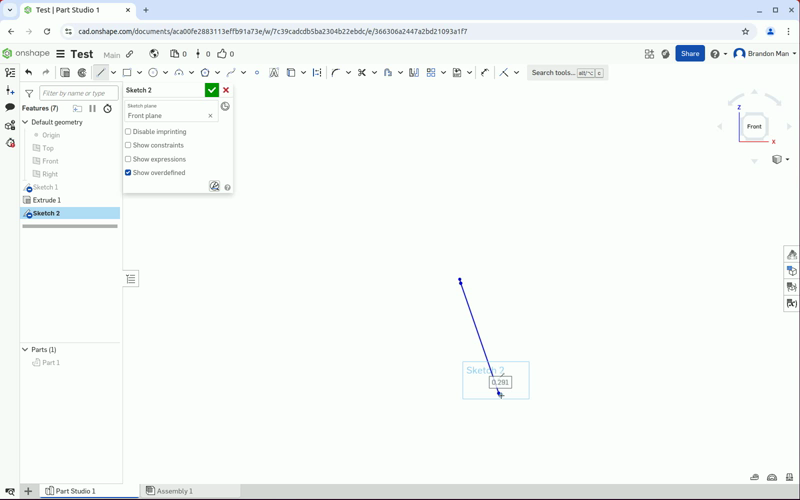
mouse_move(460, 275)
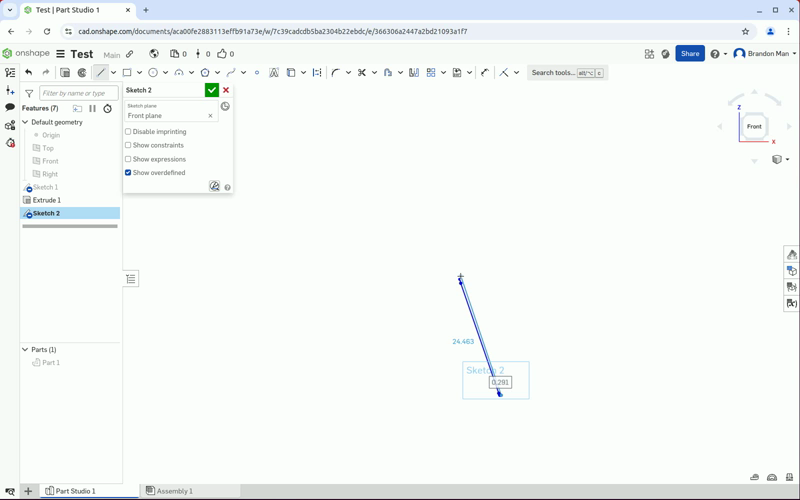
scroll(6)
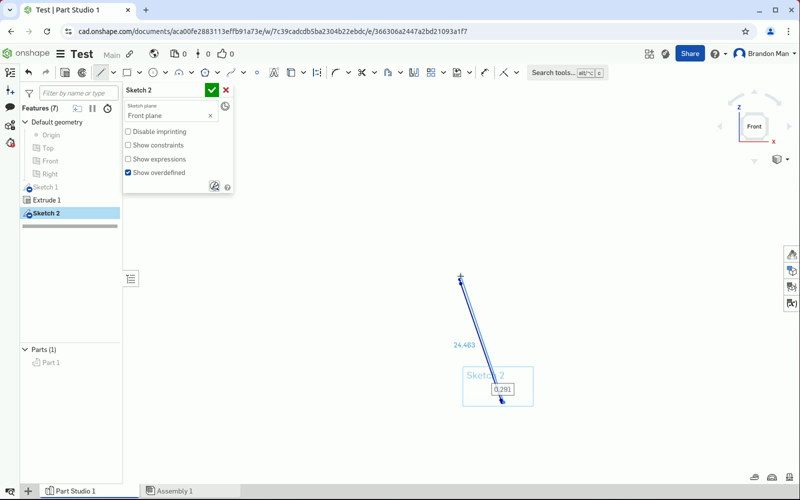
scroll(6)
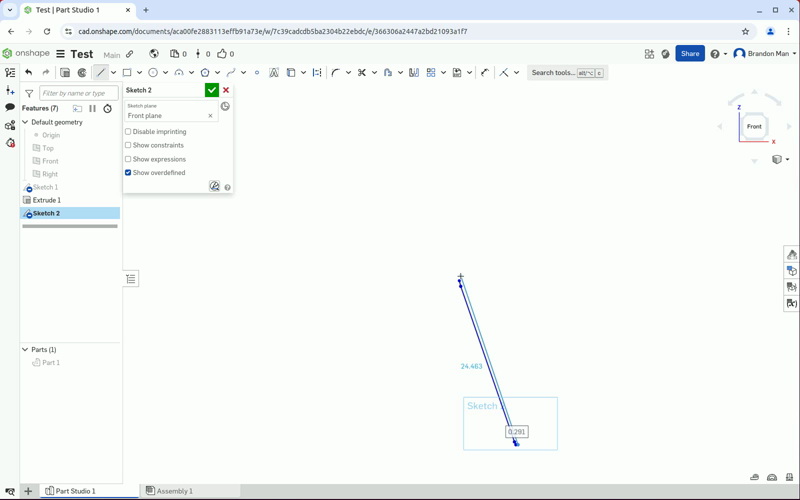
scroll(6)
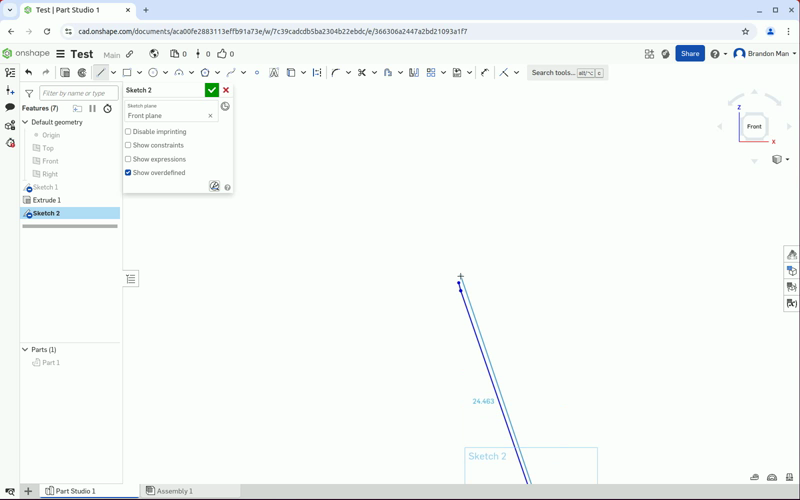
scroll(6)
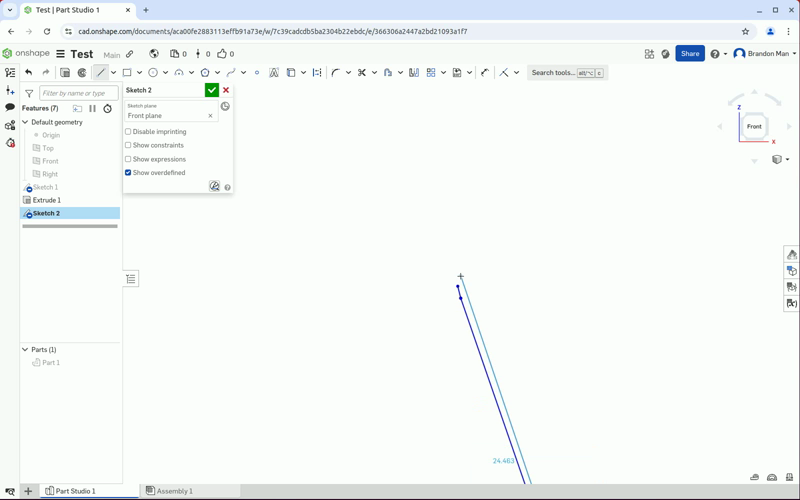
scroll(6)
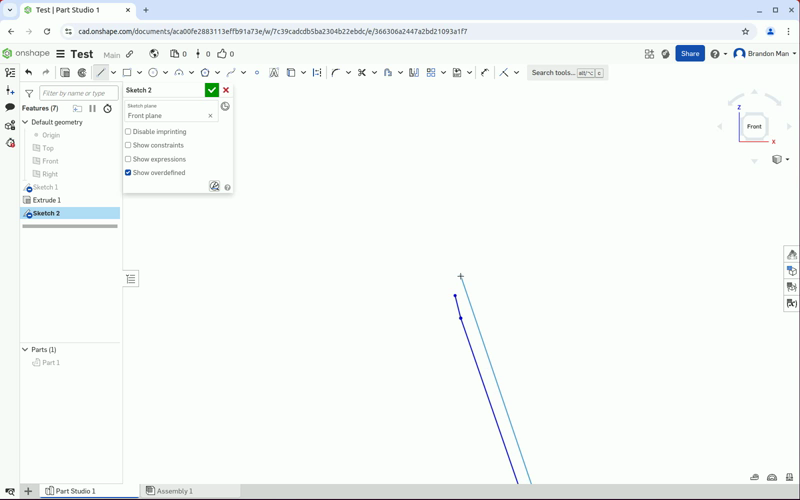
scroll(6)
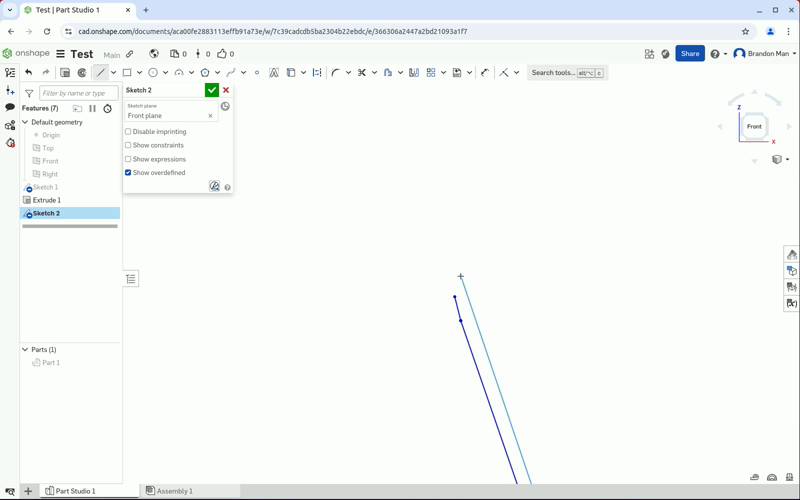
scroll(6)
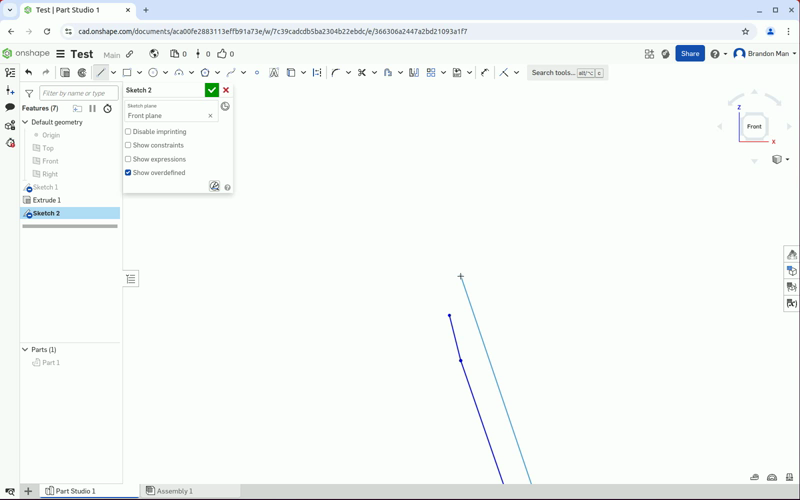
click(460, 275)
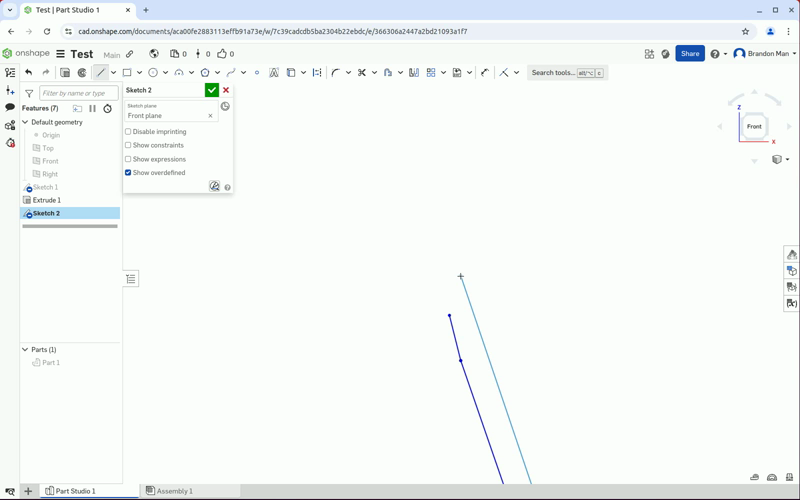
scroll(-6)
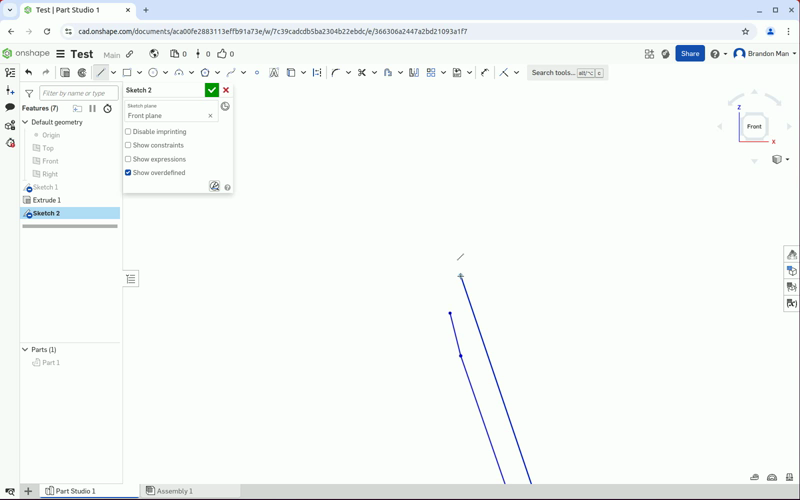
scroll(-6)
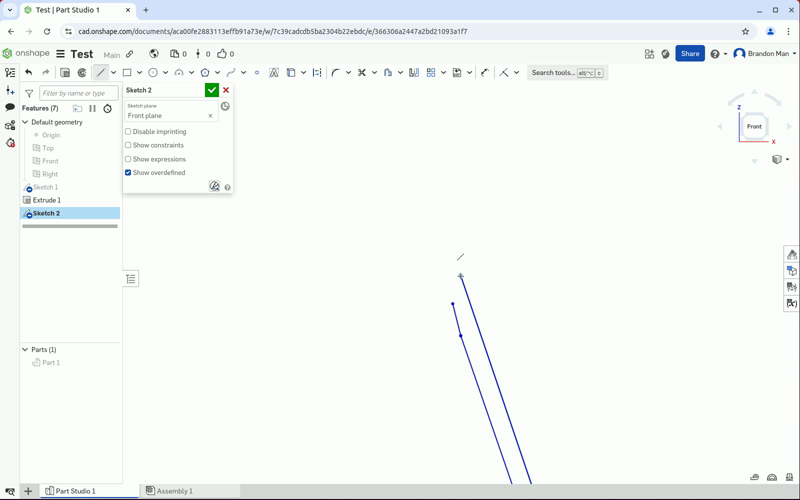
scroll(-6)
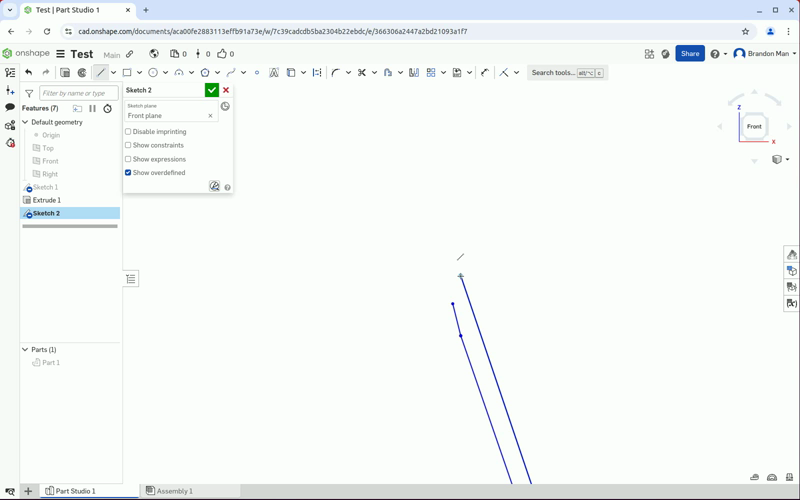
scroll(-6)
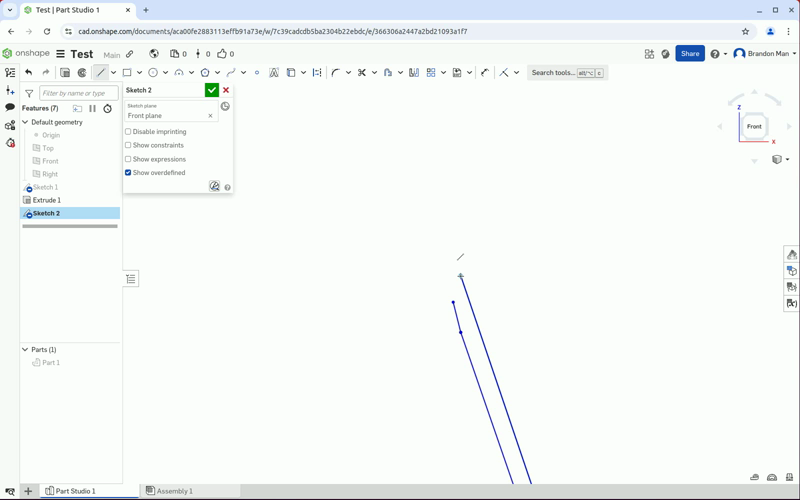
scroll(-6)
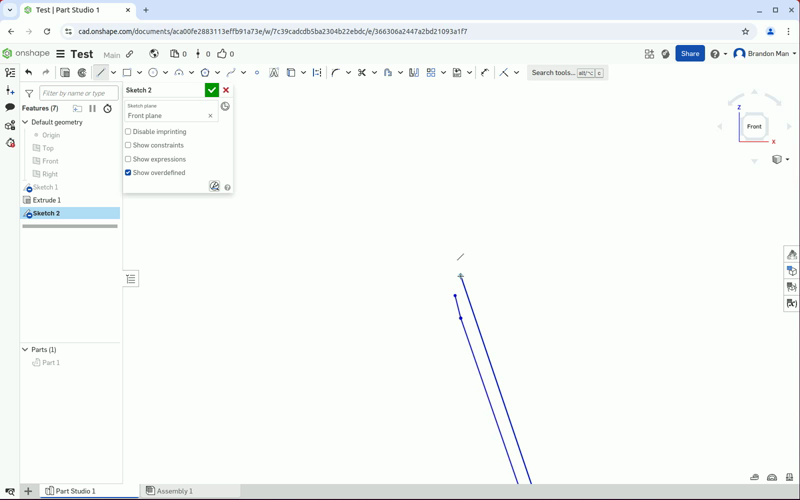
scroll(-6)
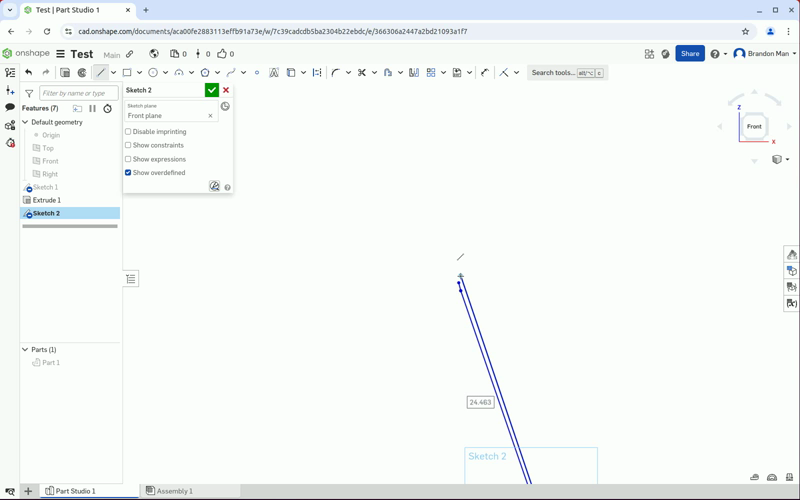
scroll(-6)
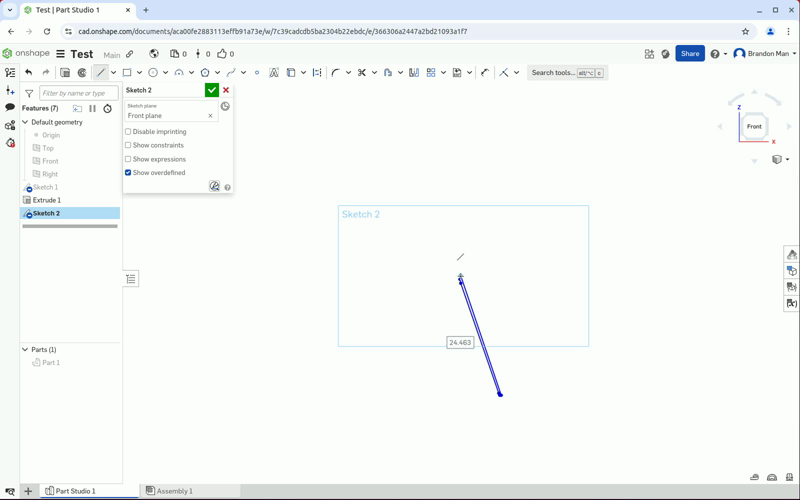
key_up(shift)
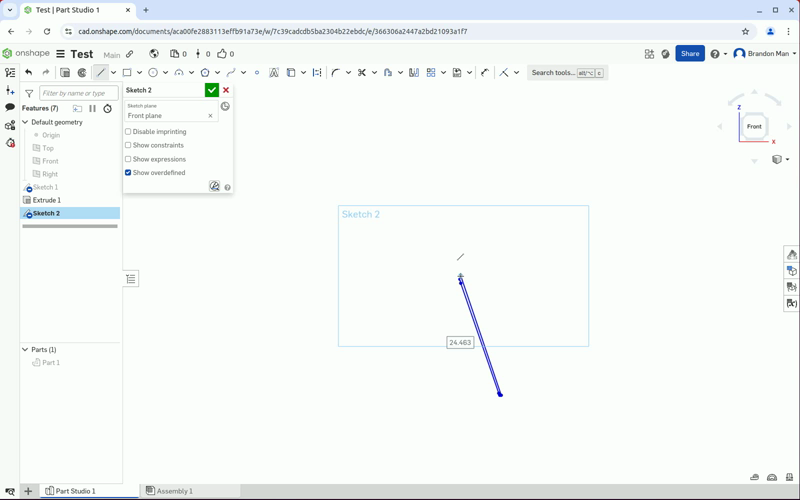
mouse_move(490, 275)
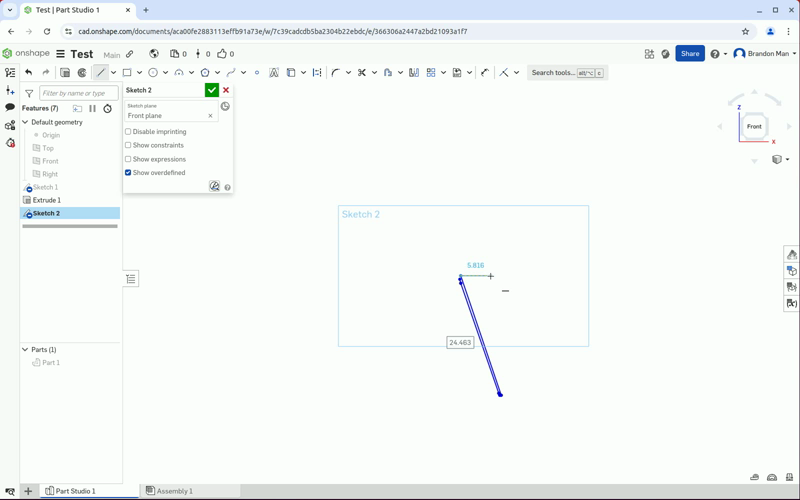
key_down(shift)
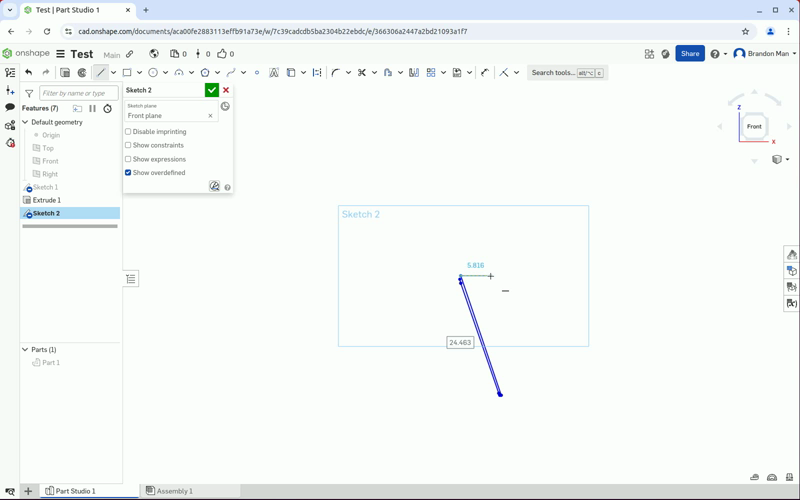
mouse_move(459, 279)
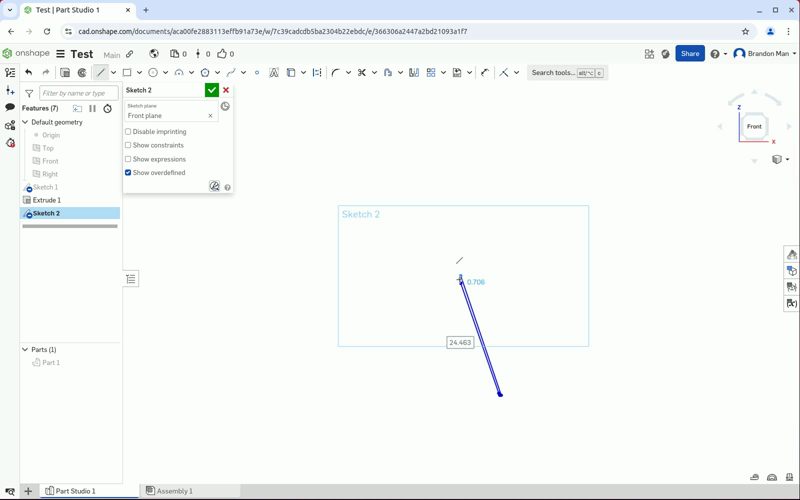
scroll(6)
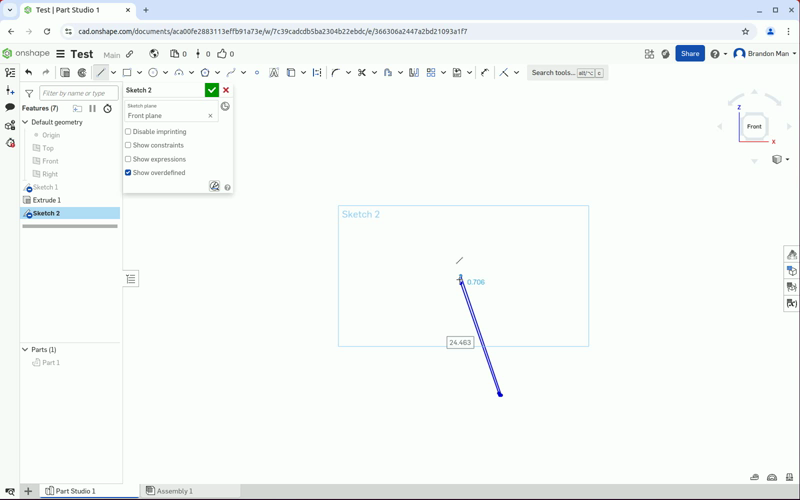
scroll(6)
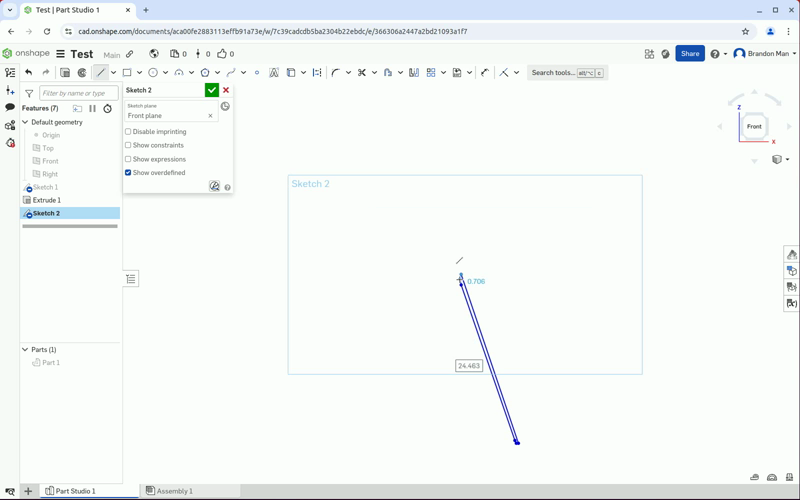
scroll(6)
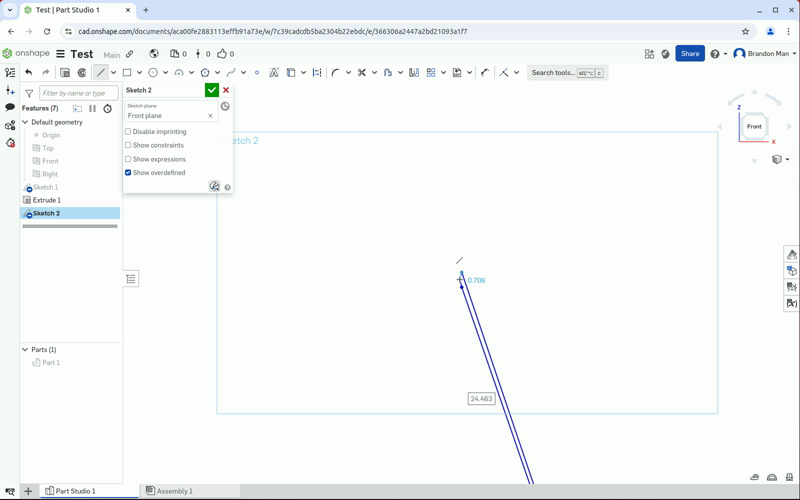
scroll(6)
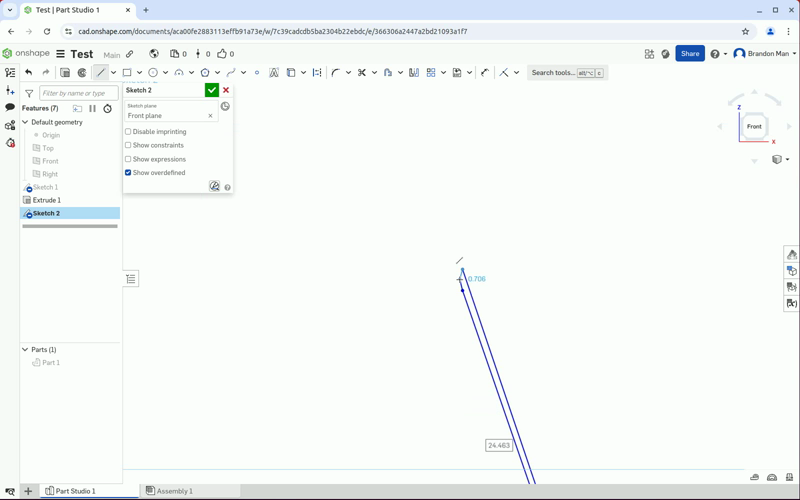
scroll(6)
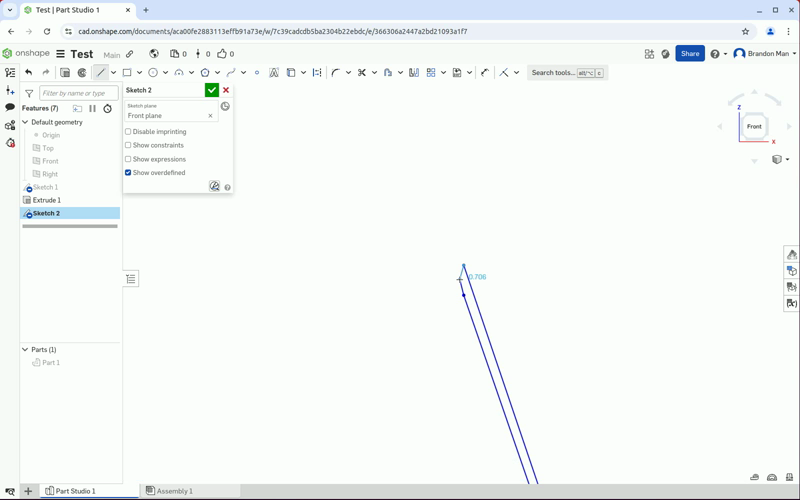
scroll(6)
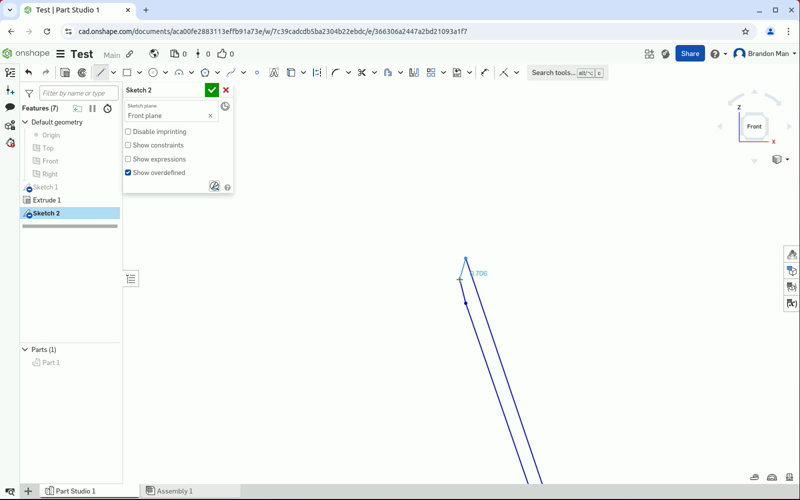
scroll(6)
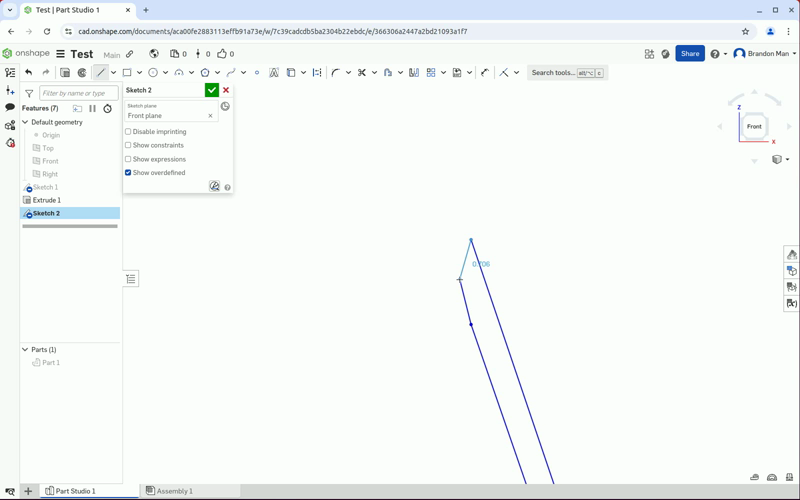
key_up(shift)
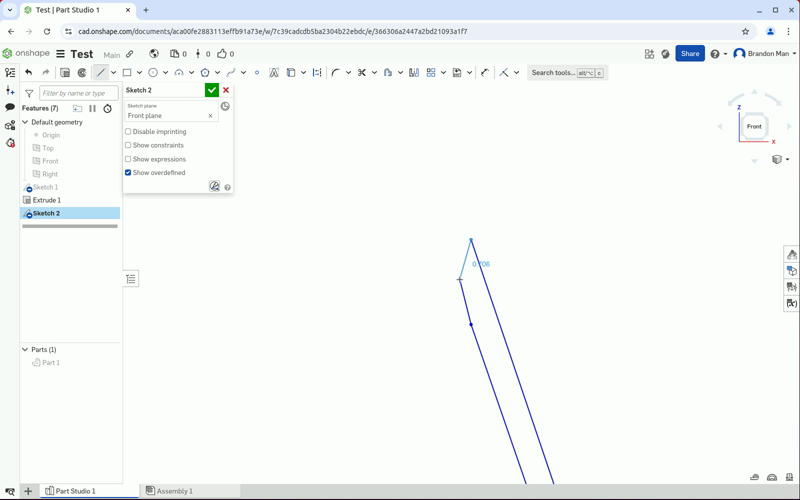
click(459, 279)
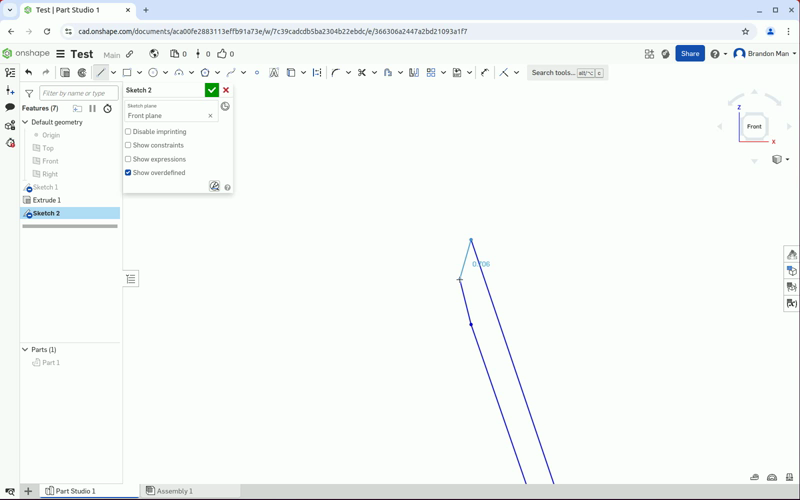
scroll(-6)
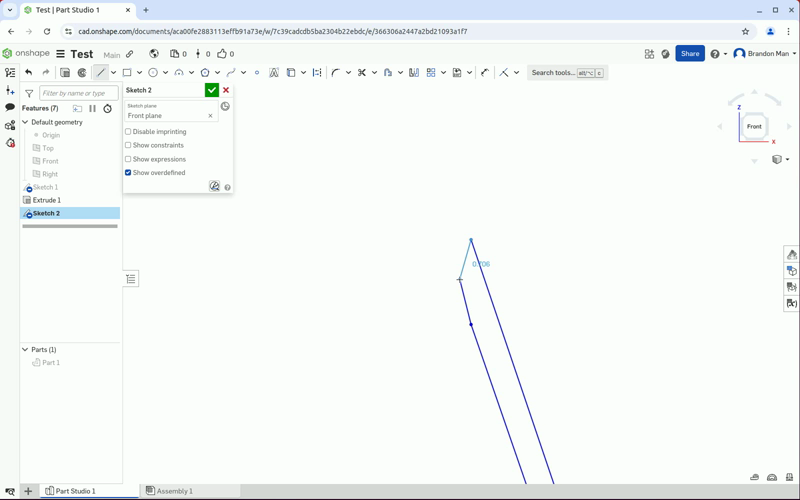
scroll(-6)
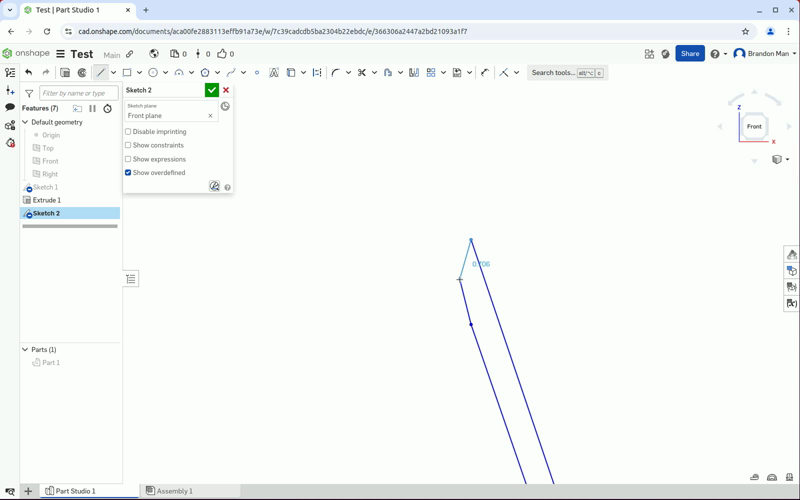
scroll(-6)
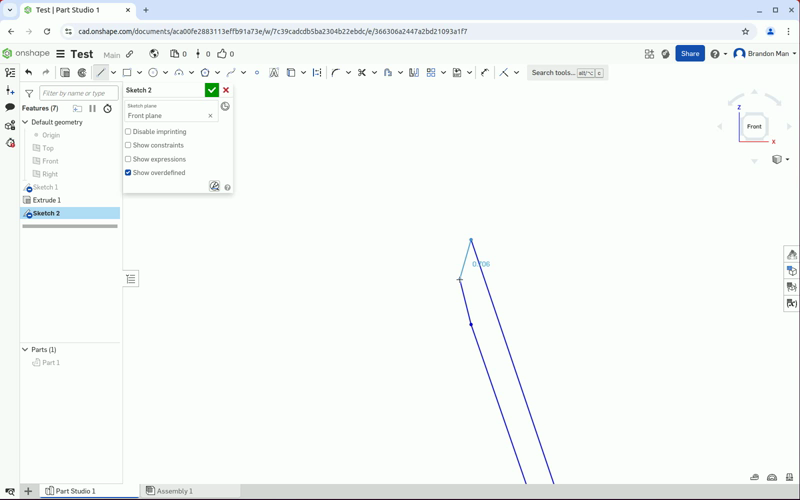
scroll(-6)
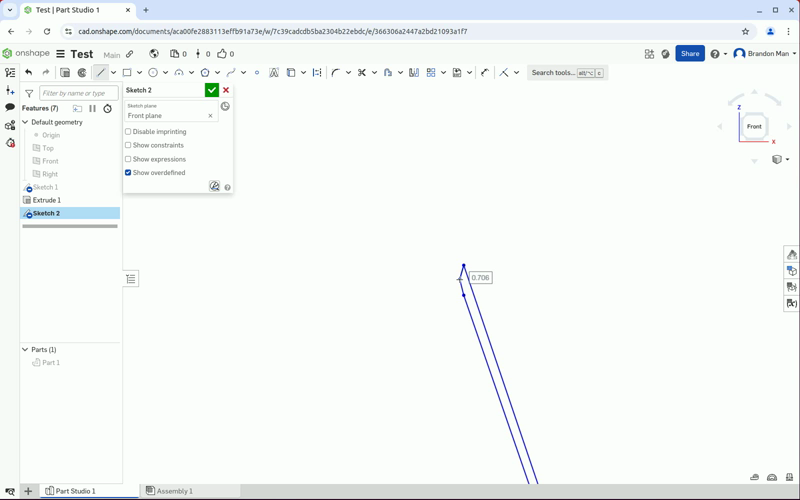
scroll(-6)
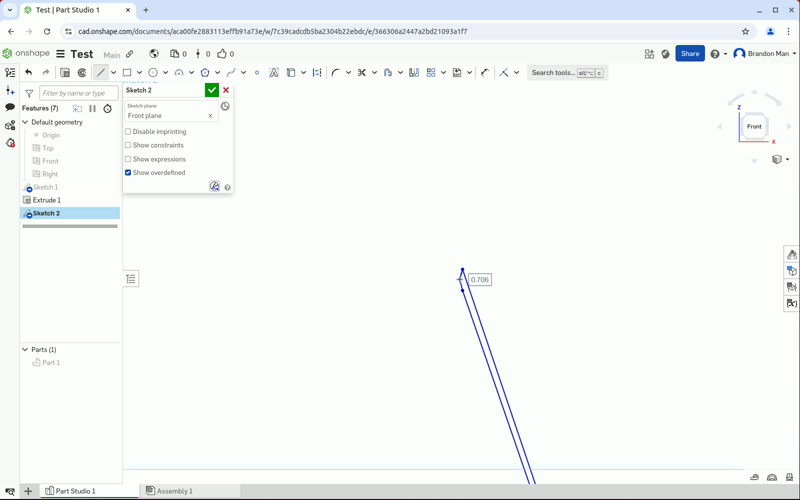
scroll(-6)
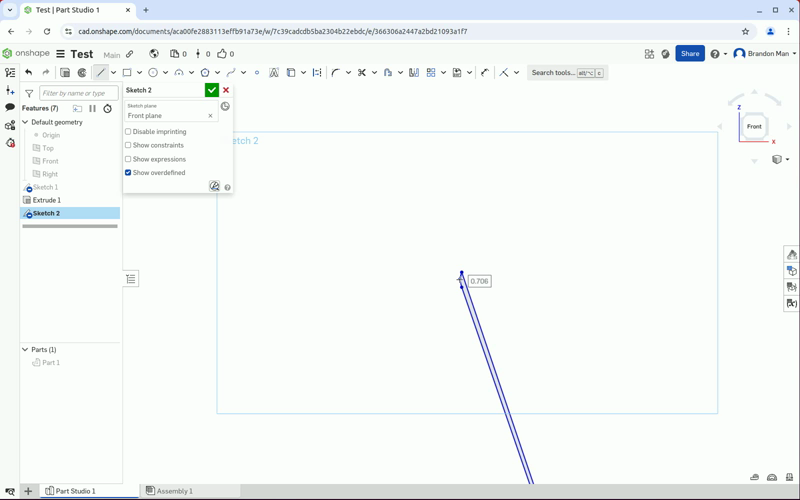
scroll(-6)
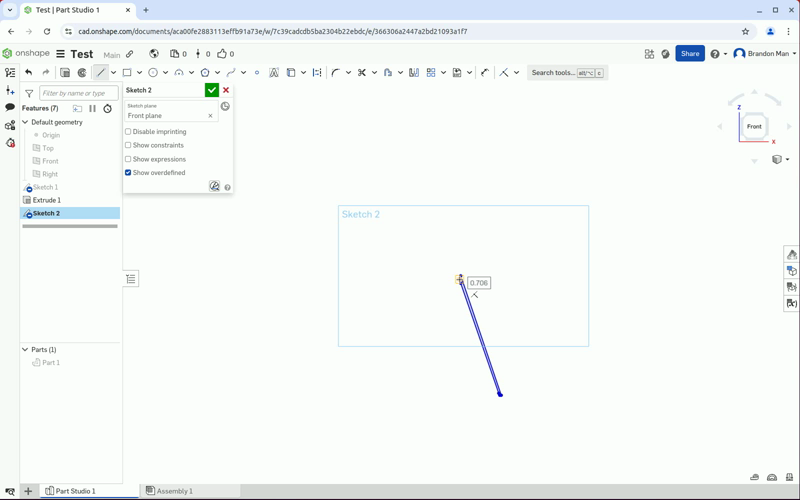
key(esc)
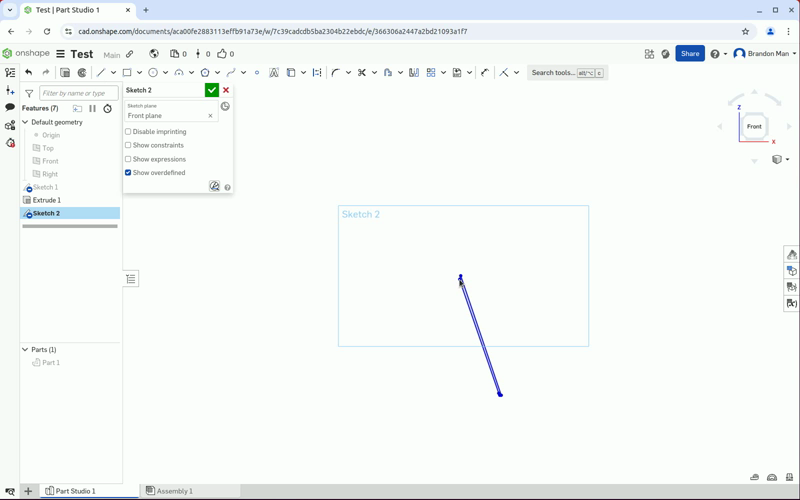
mouse_move(480, 335)
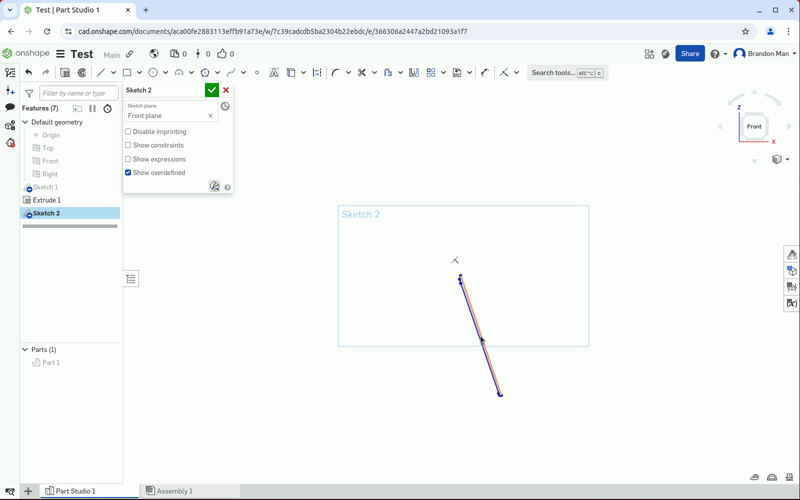
scroll(6)
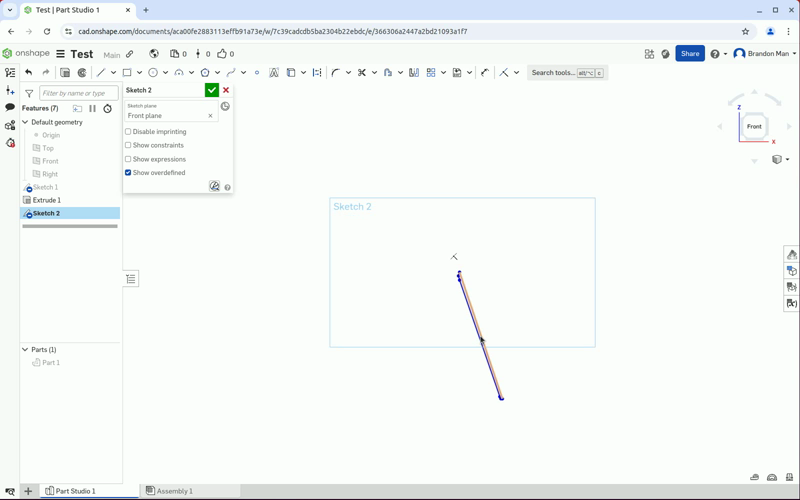
scroll(6)
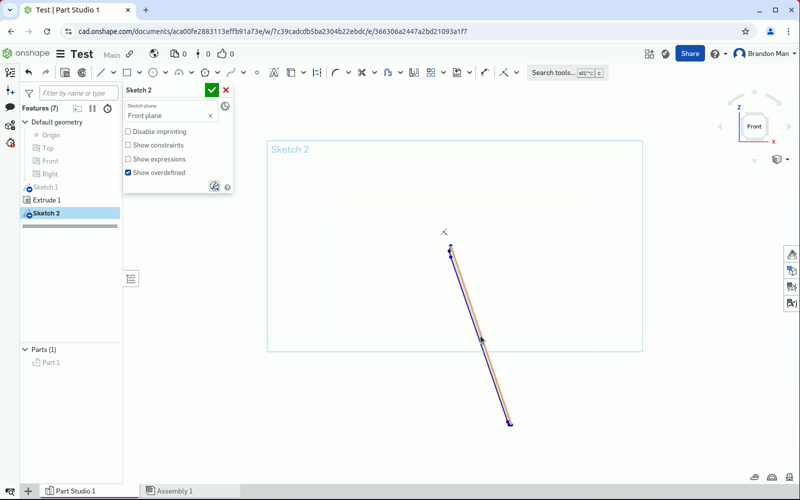
scroll(6)
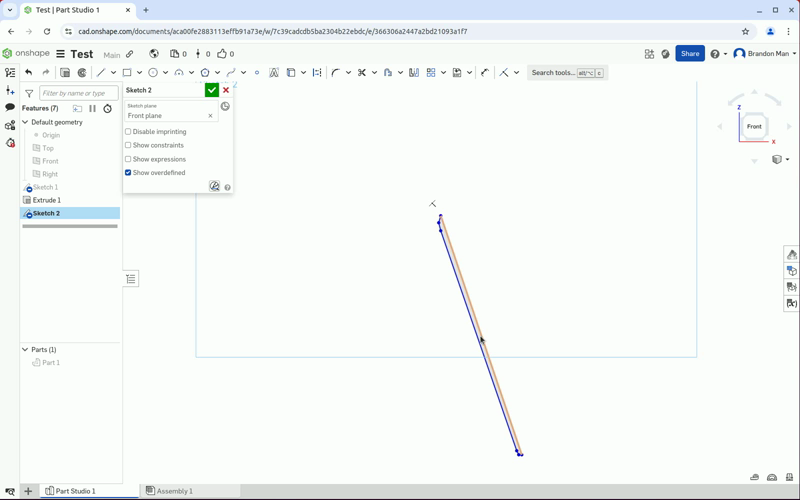
scroll(6)
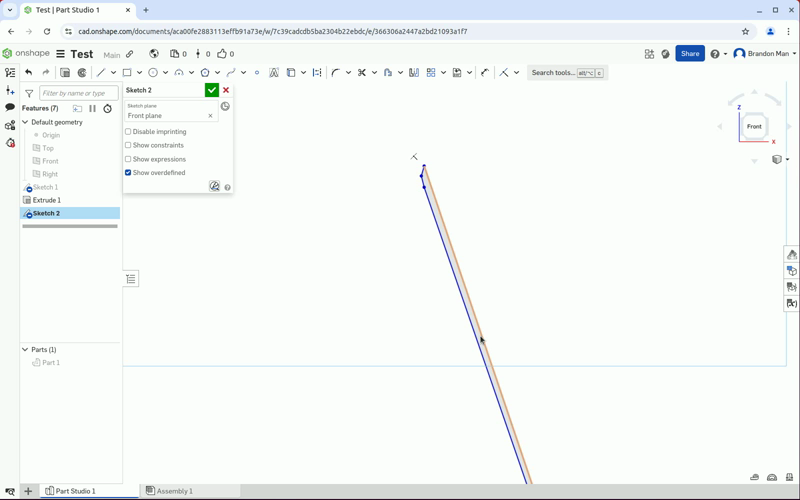
scroll(6)
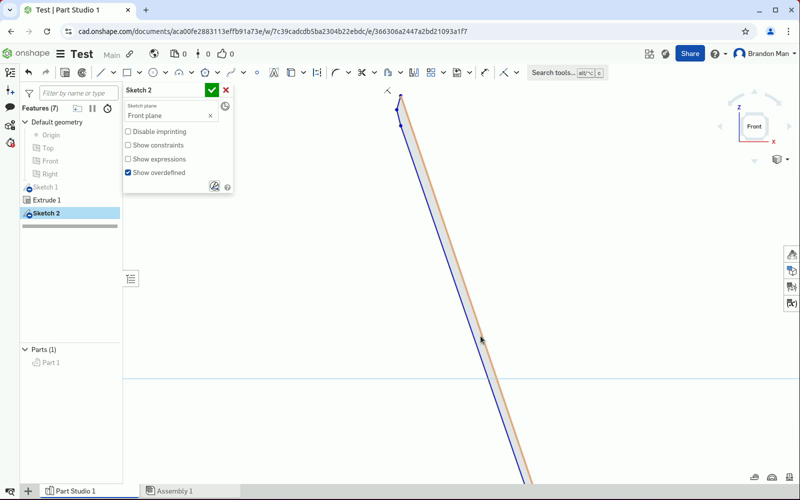
scroll(6)
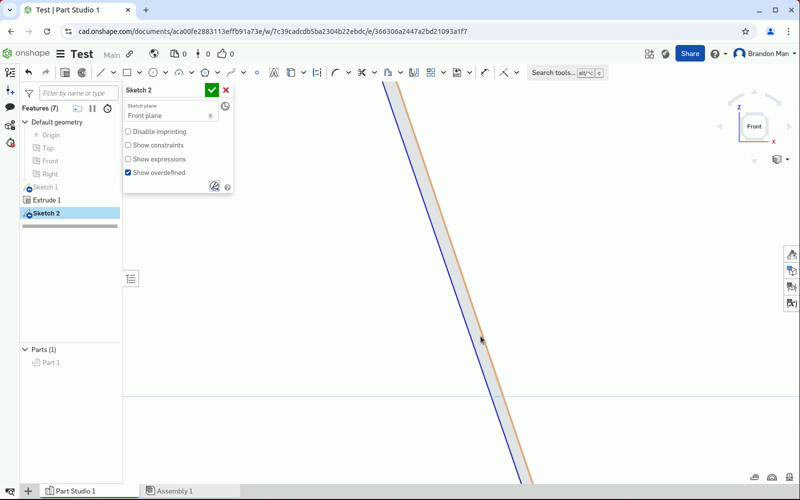
scroll(6)
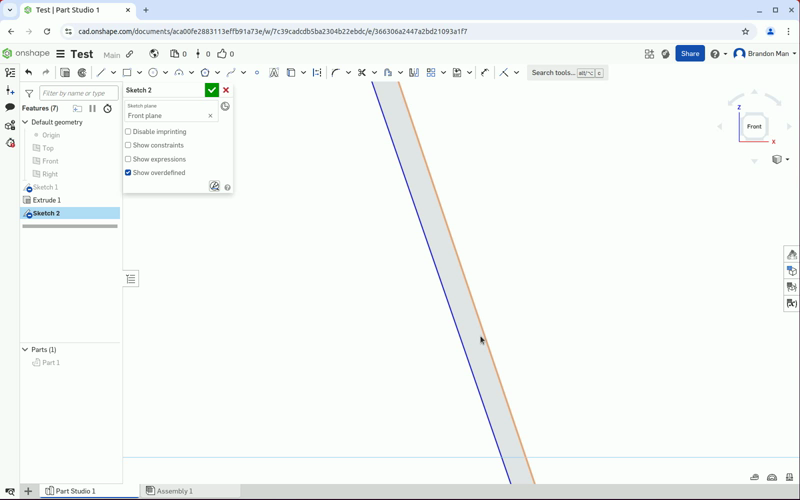
click(480, 335)
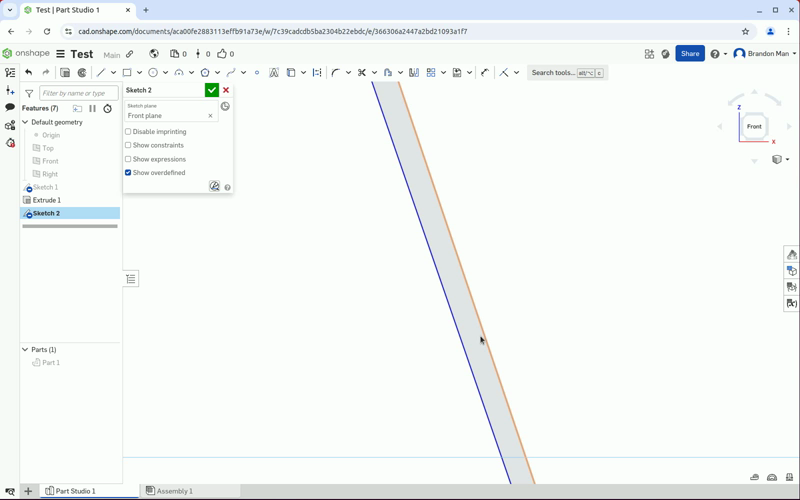
scroll(-6)
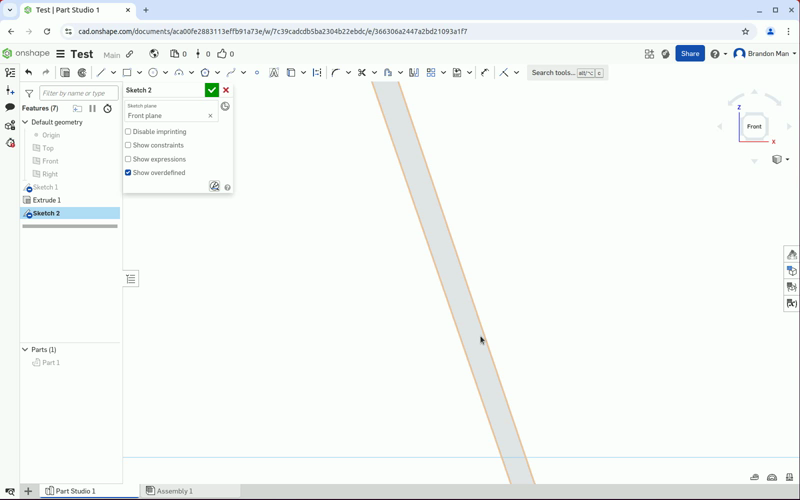
scroll(-6)
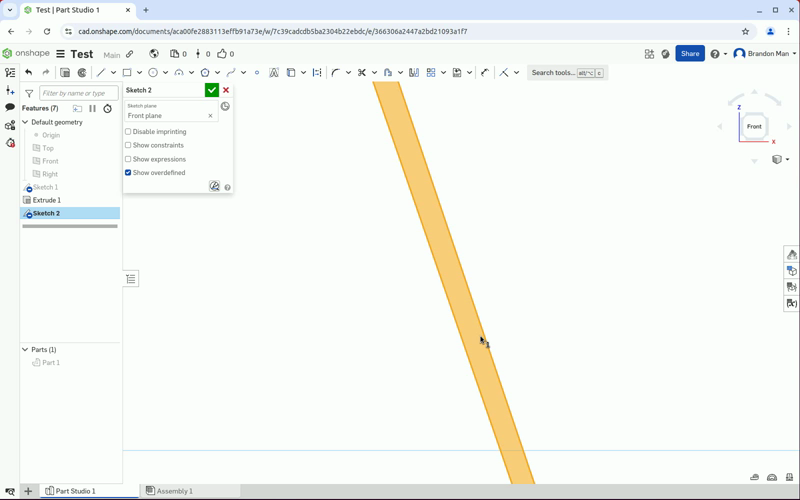
scroll(-6)
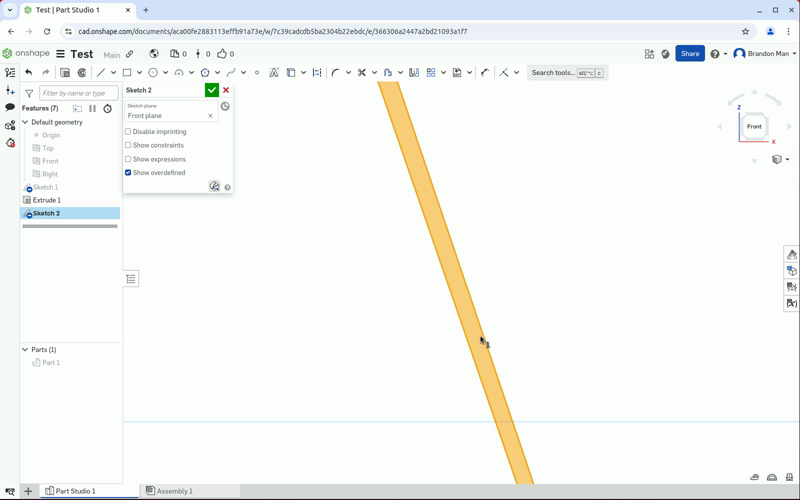
scroll(-6)
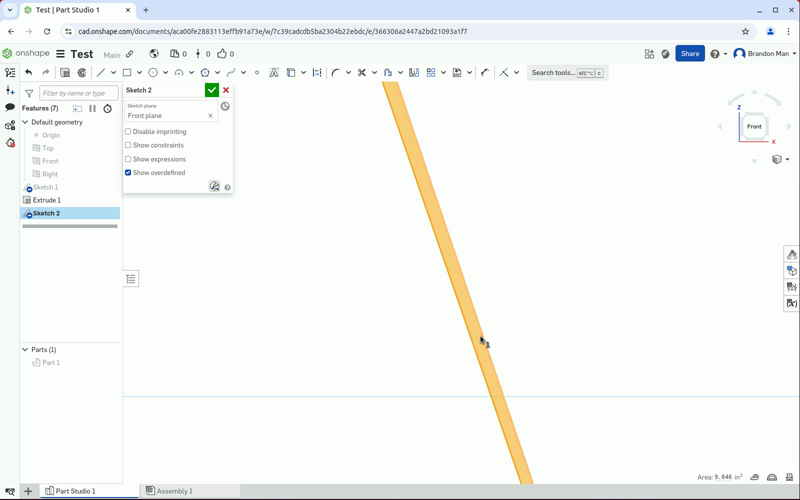
scroll(-6)
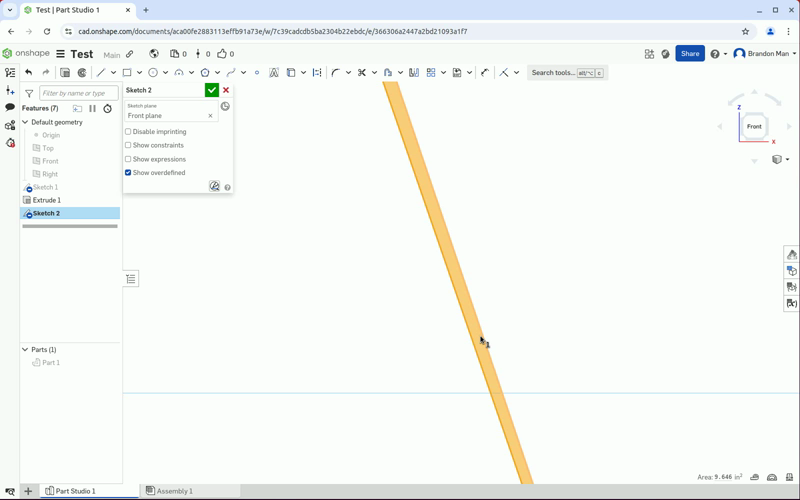
scroll(-6)
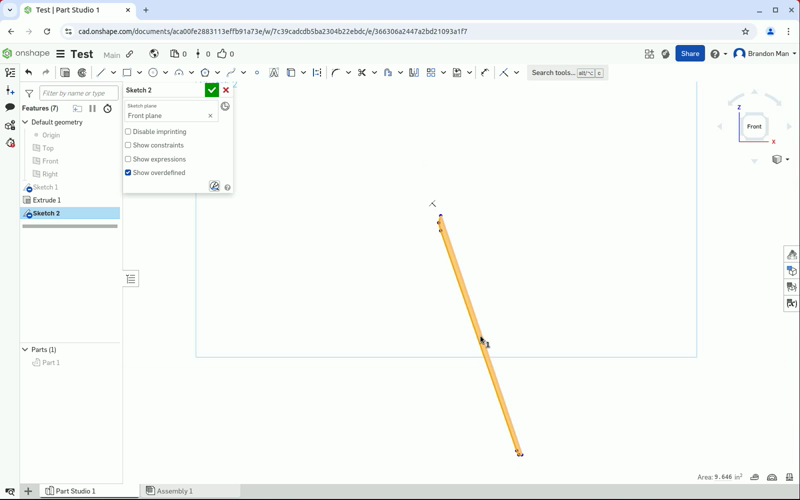
scroll(-6)
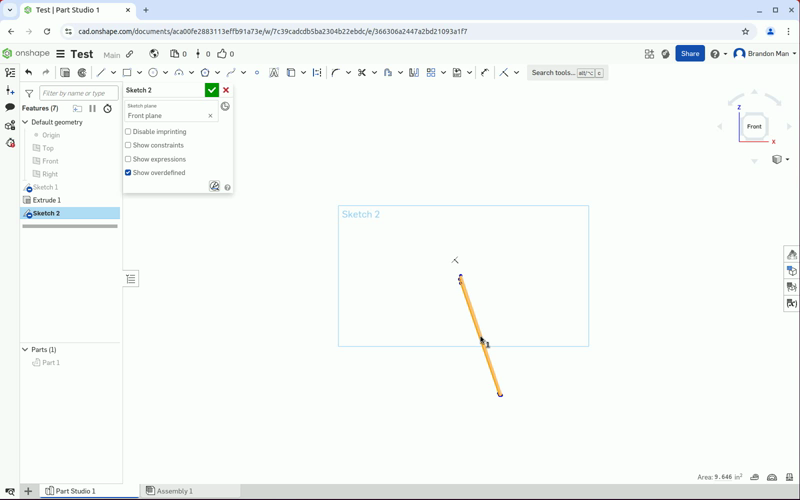
mouse_move(73, 352)
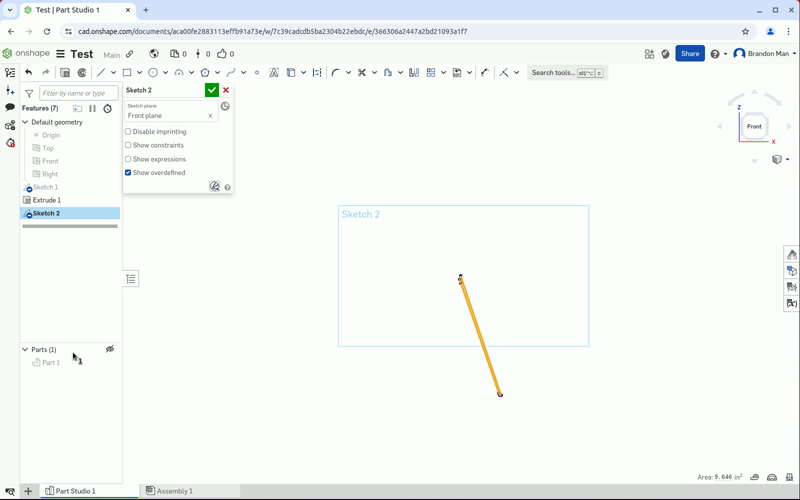
key(shift+y)
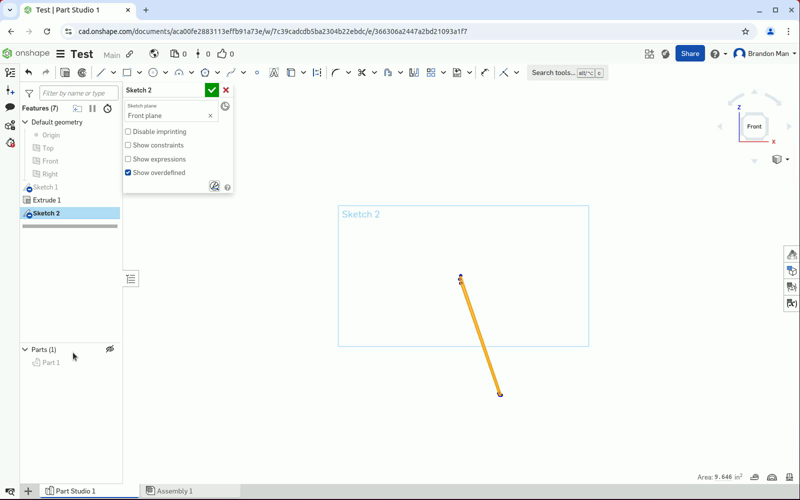
key(shift+e)
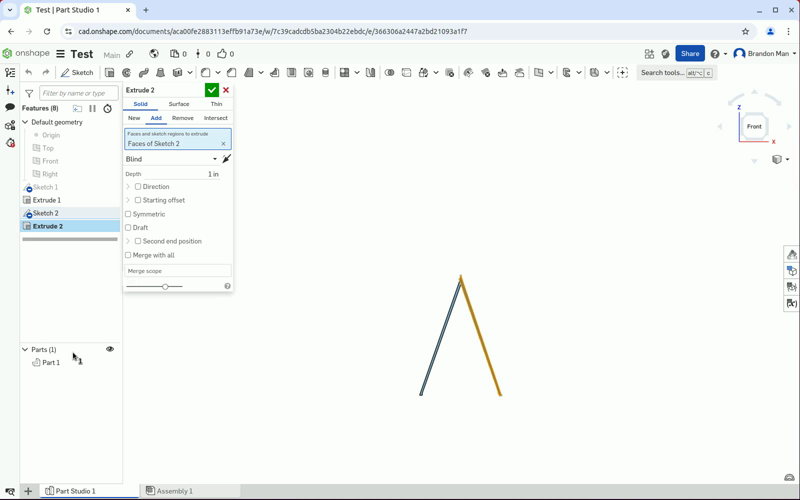
mouse_move(143, 106)
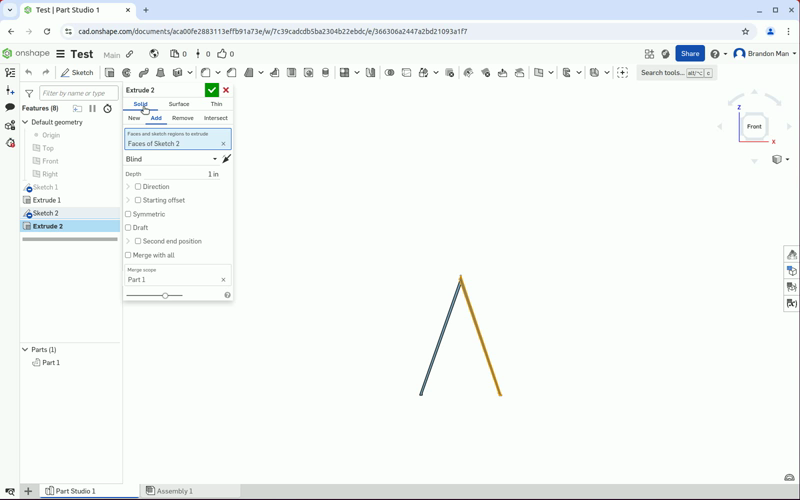
click(143, 106)
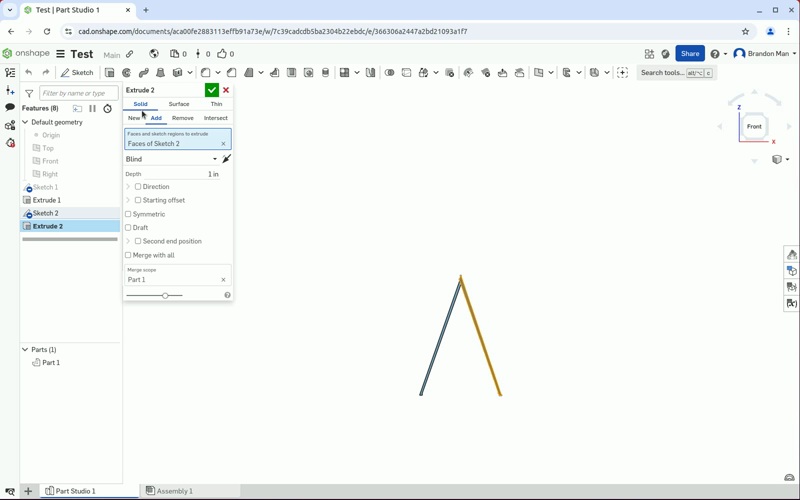
mouse_move(137, 120)
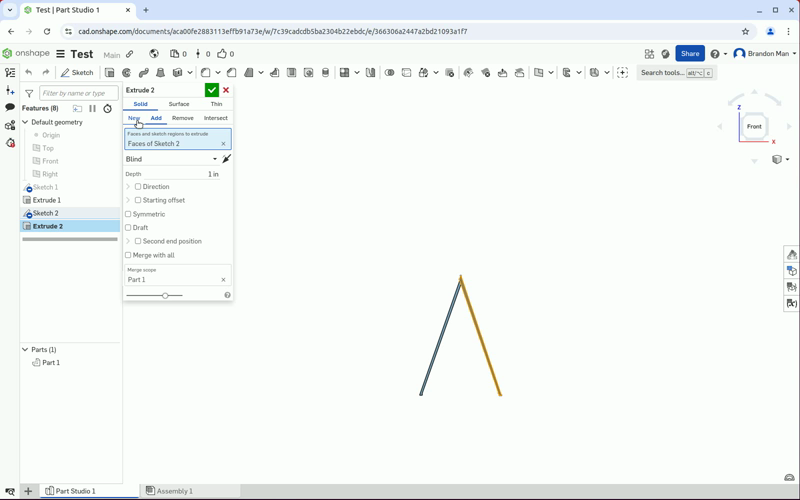
click(137, 120)
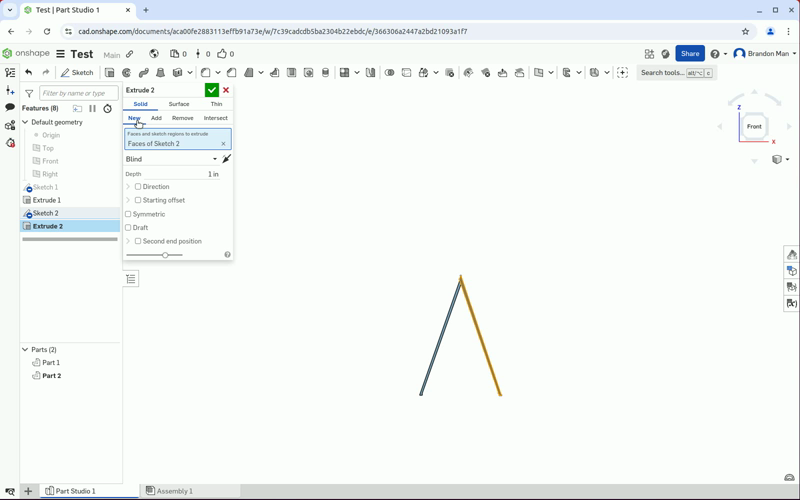
key(tab, 4)
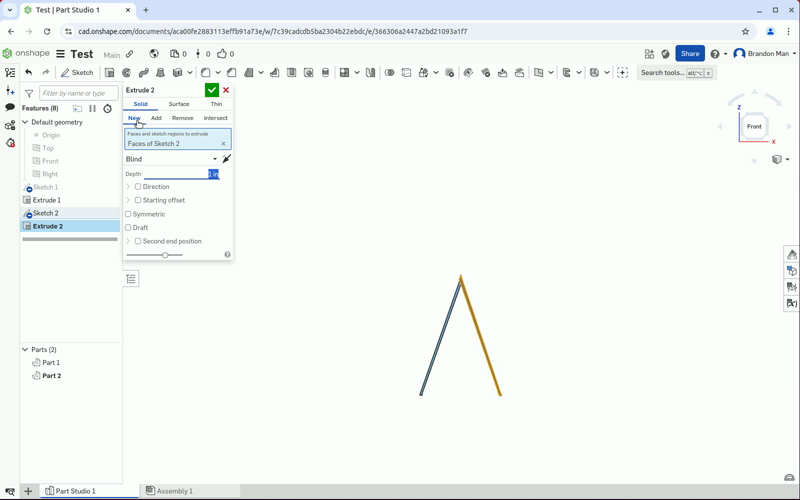
text(2.889)
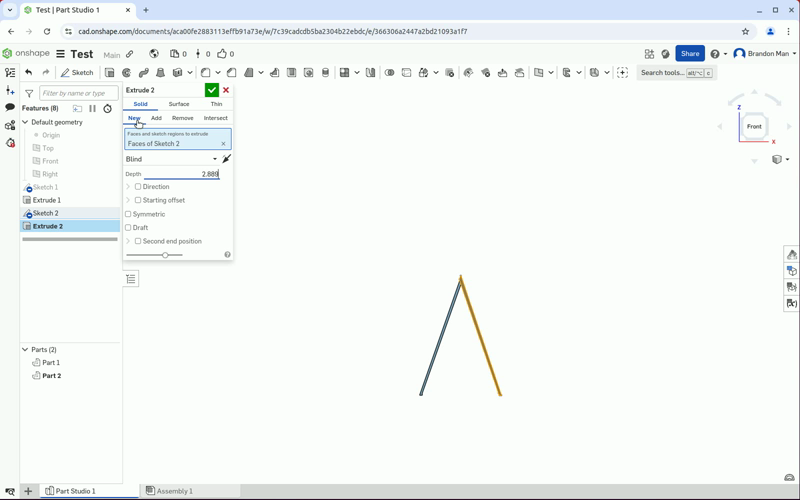
key(enter)
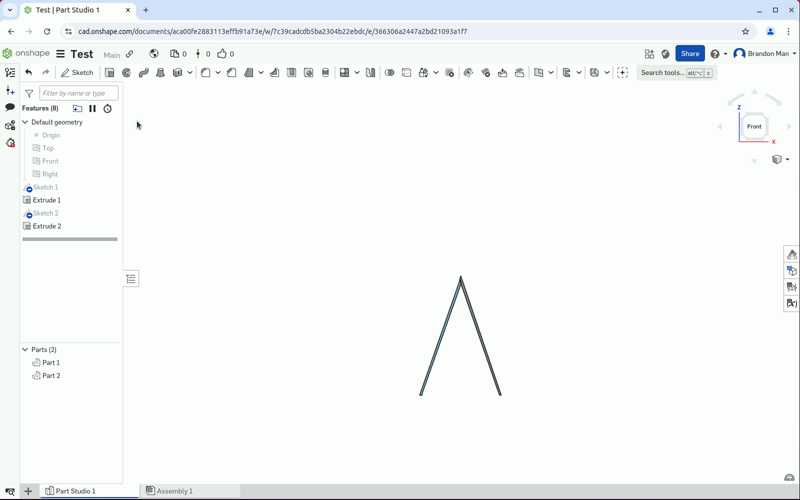
key(shift+h)
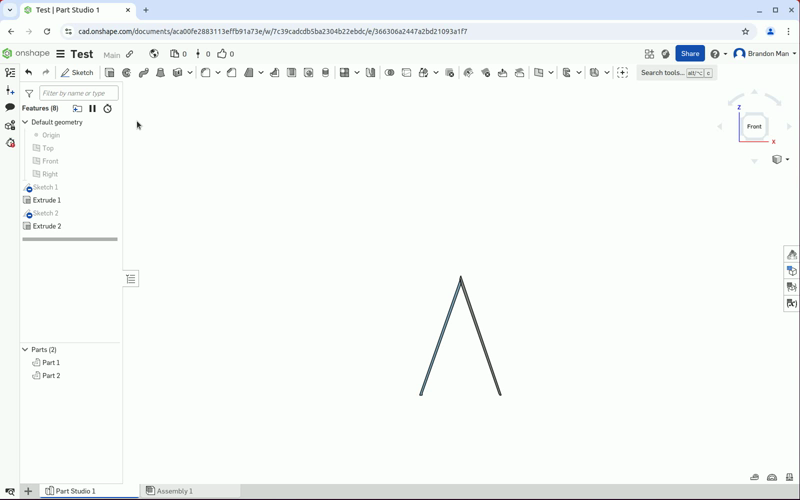
key(shift+h)
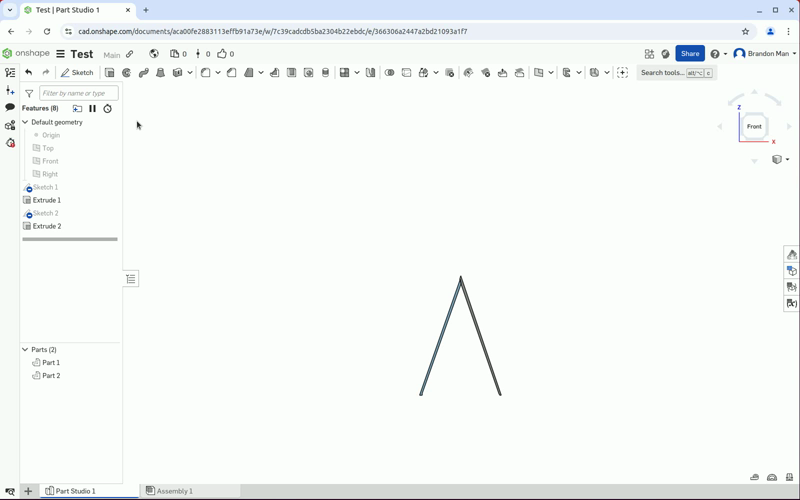
mouse_move(73, 189)
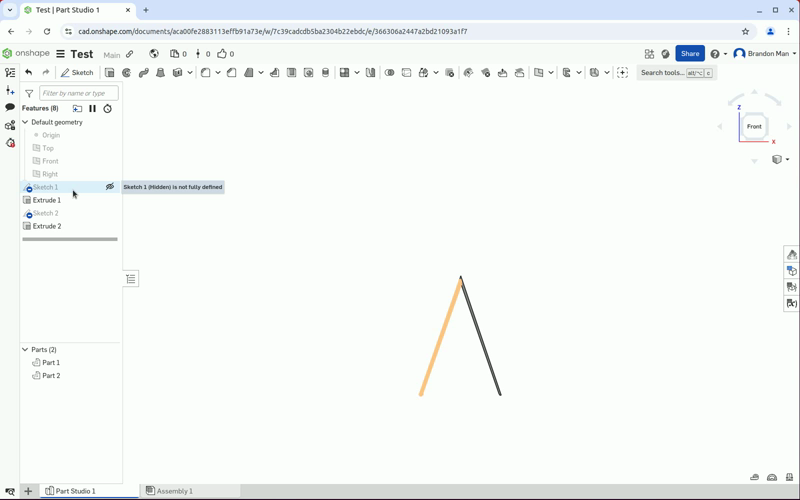
click(73, 189)
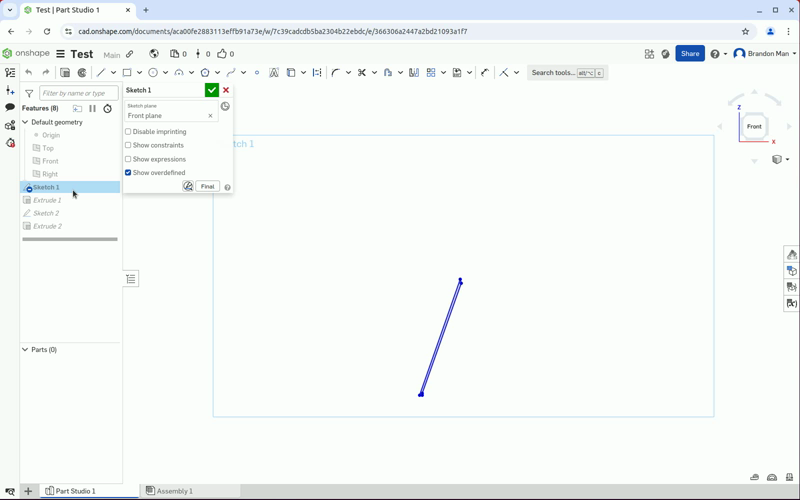
mouse_move(229, 92)
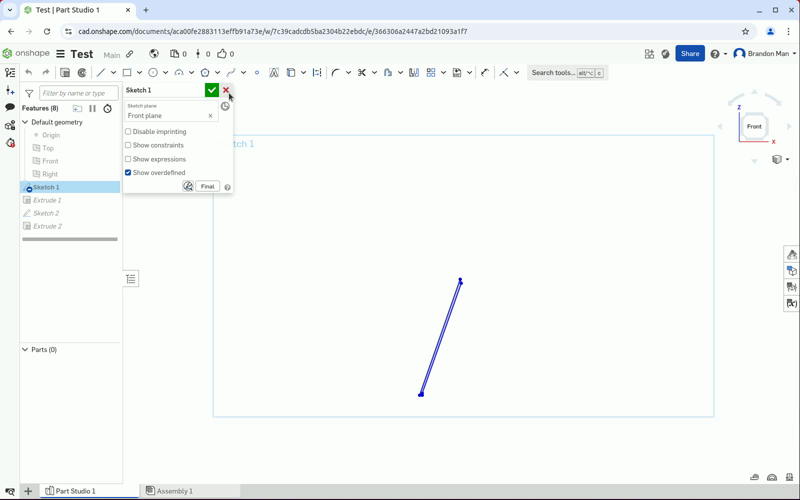
click(229, 92)
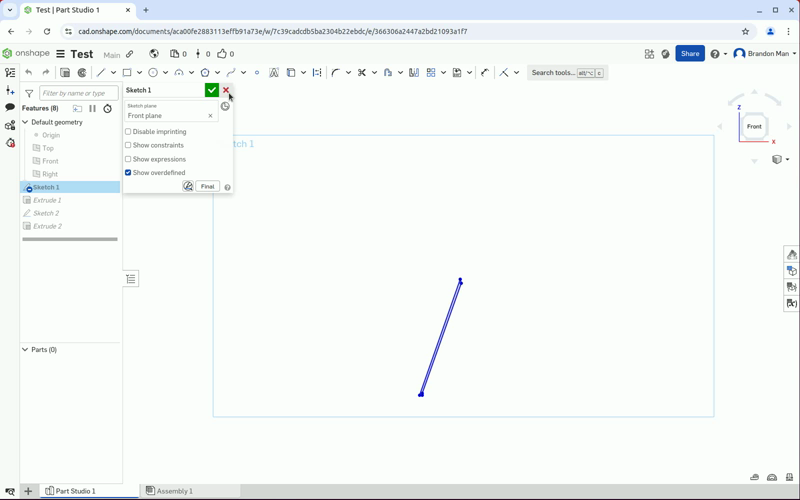
key(shift+s)
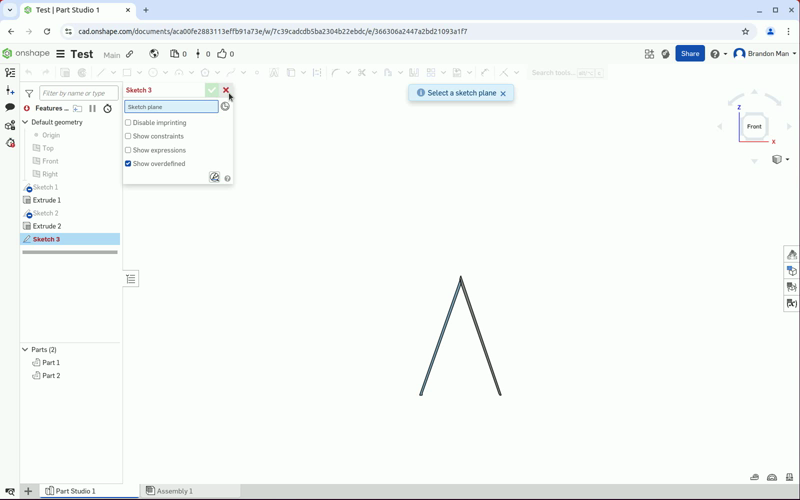
mouse_move(73, 163)
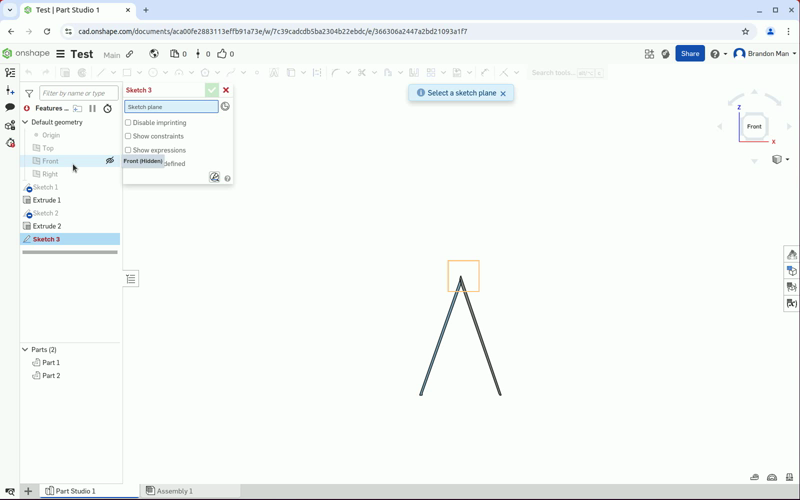
click(73, 163)
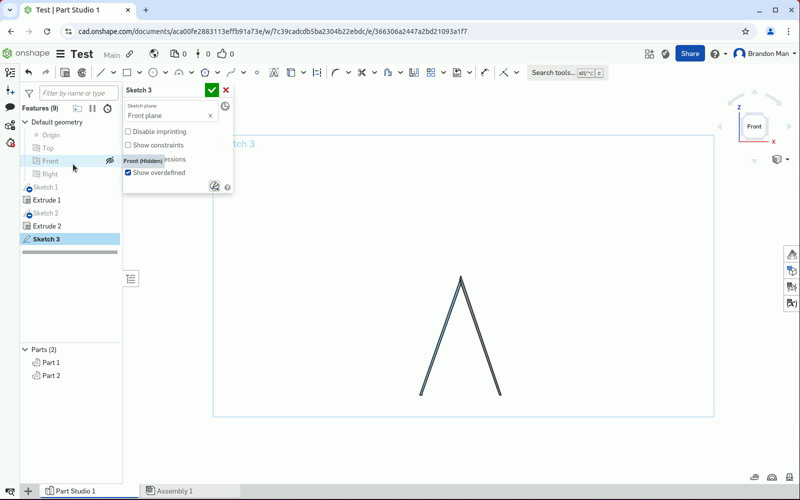
mouse_move(73, 352)
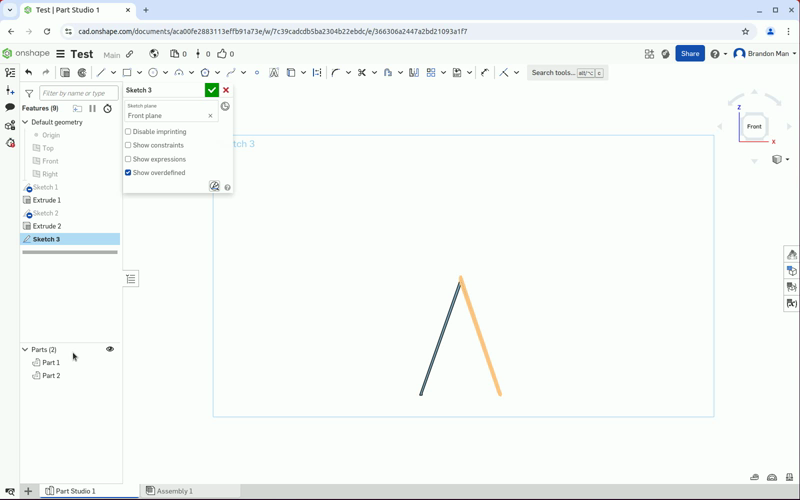
key(y)
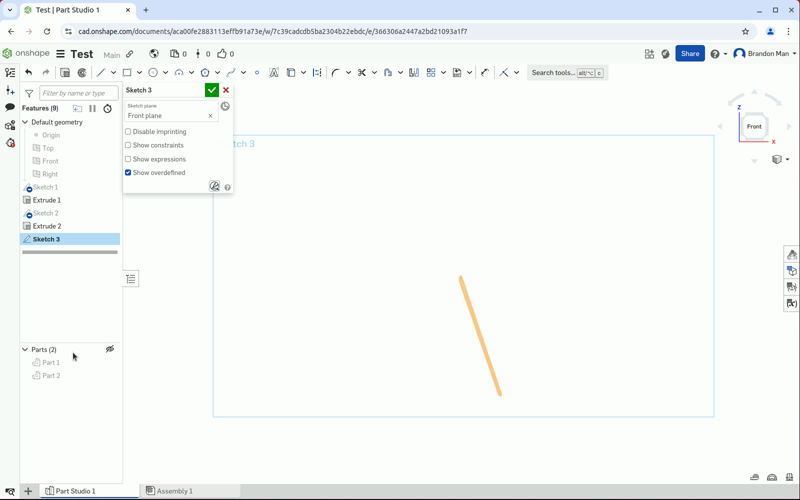
key(l)
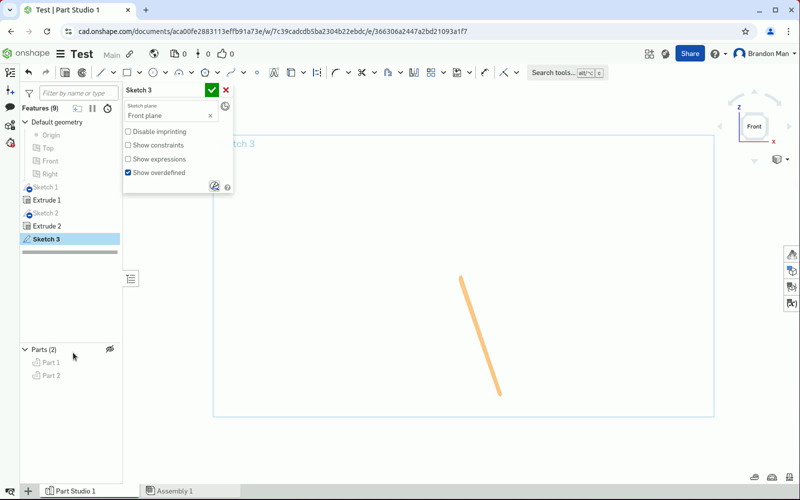
key_down(shift)
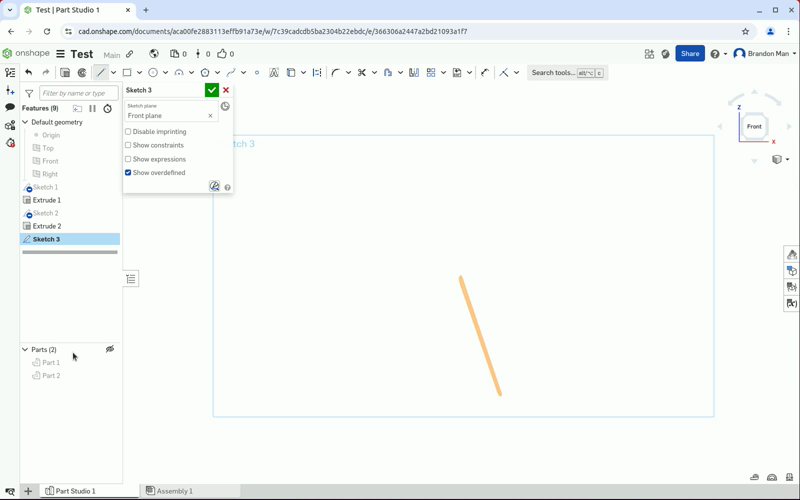
mouse_move(422, 395)
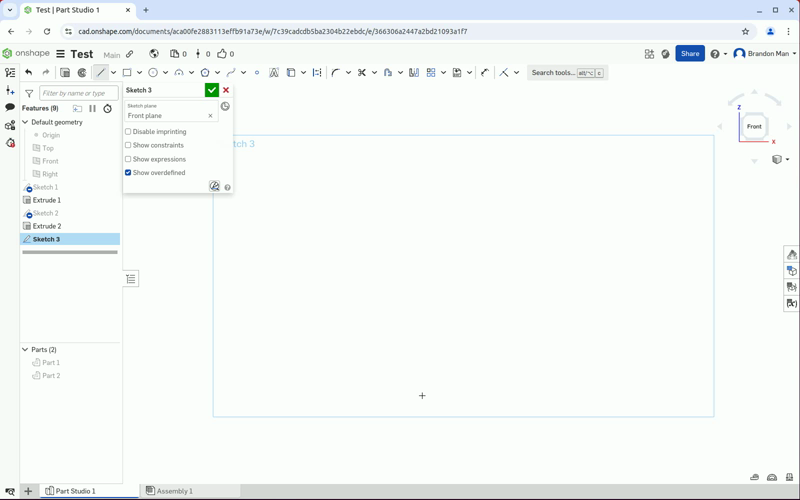
click(422, 395)
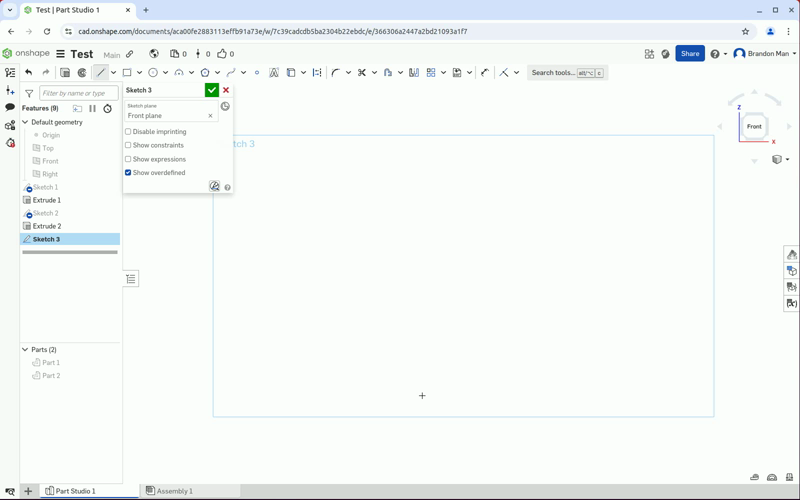
key_up(shift)
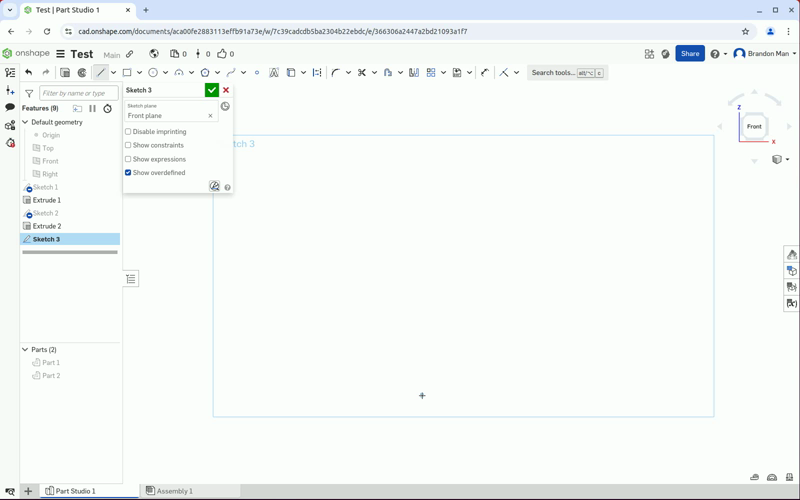
key_down(shift)
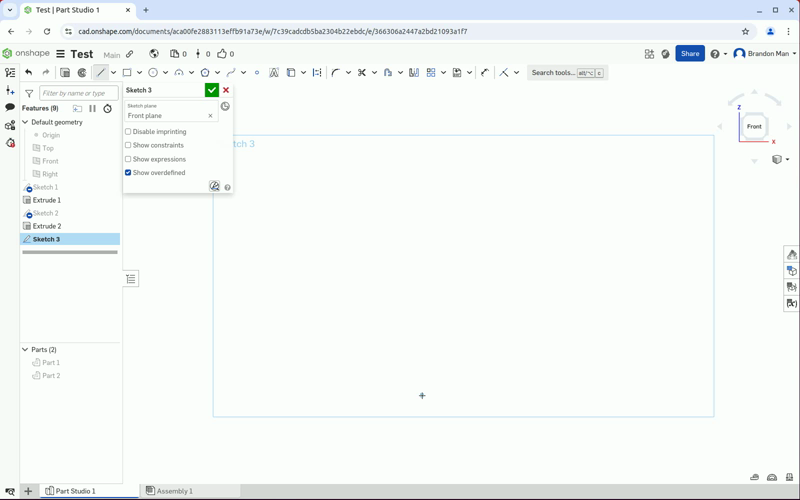
mouse_move(452, 395)
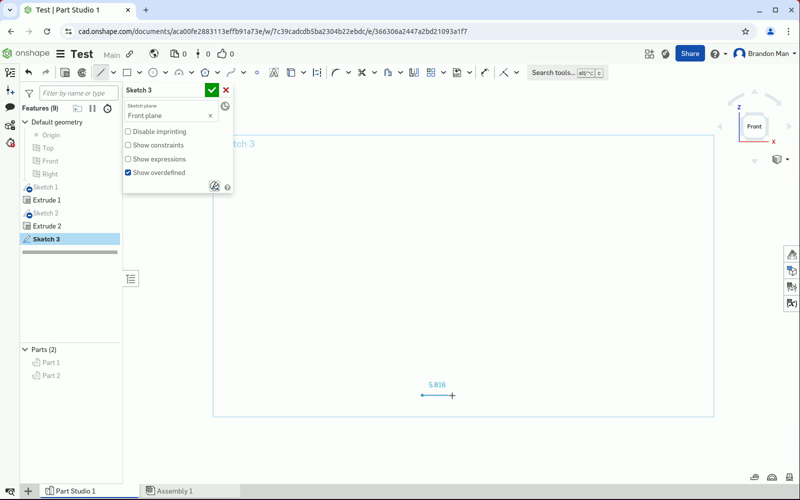
mouse_move(461, 395)
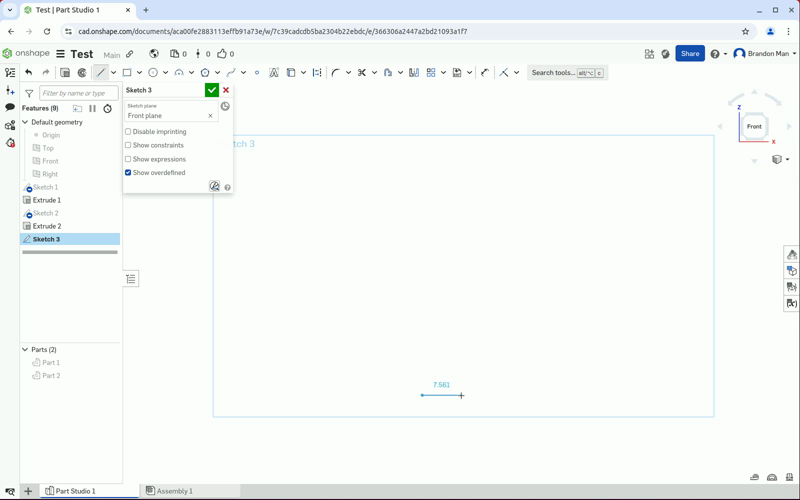
click(461, 395)
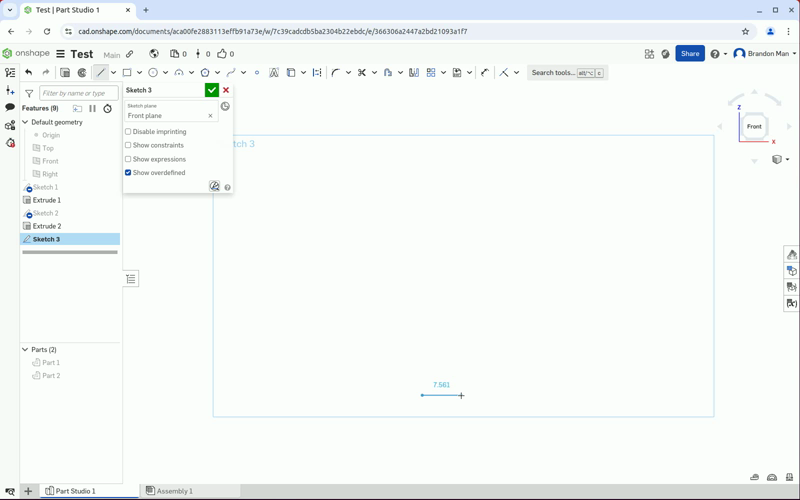
key_up(shift)
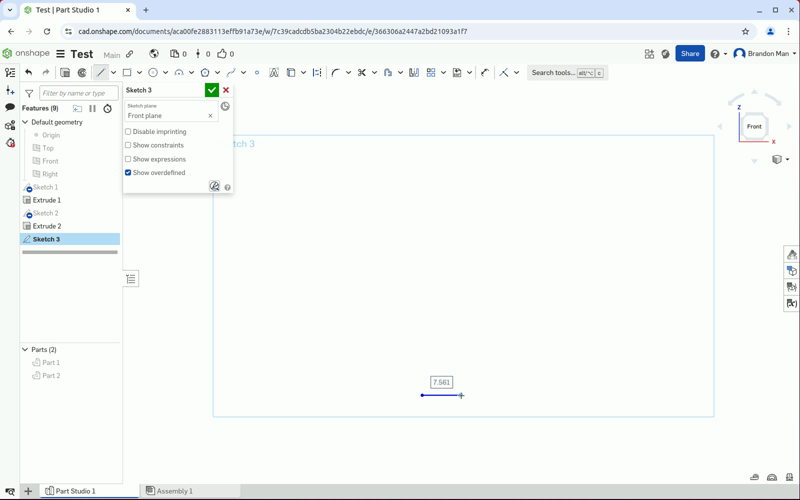
key_down(shift)
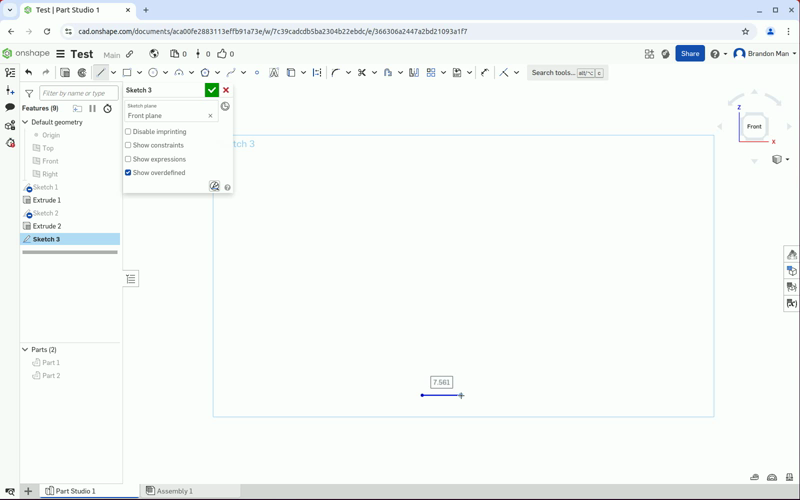
mouse_move(491, 395)
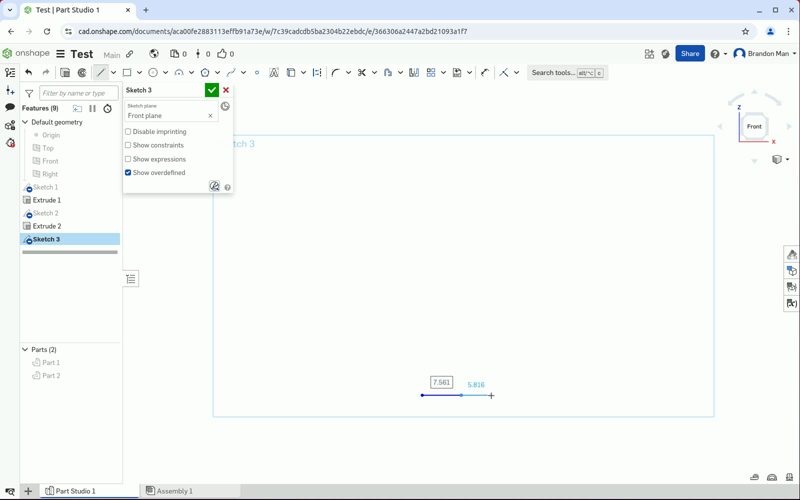
mouse_move(499, 395)
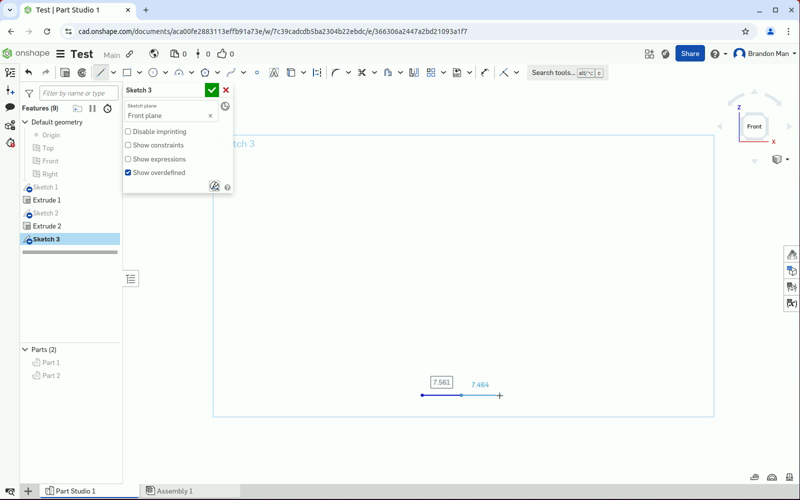
click(499, 395)
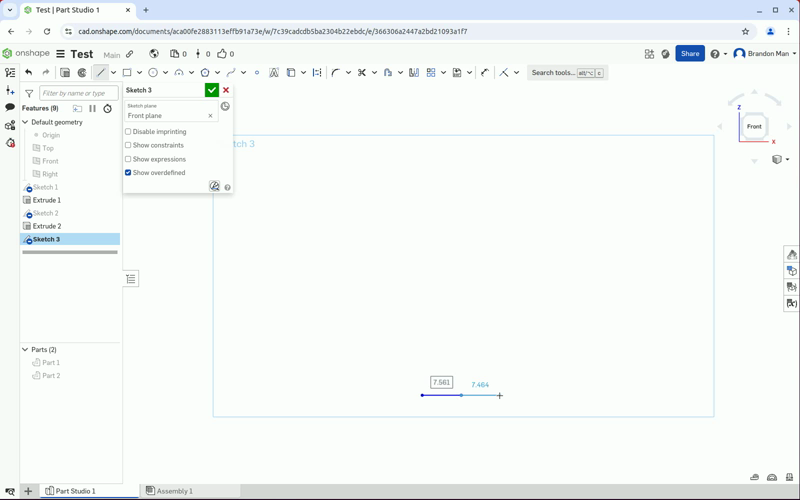
key_up(shift)
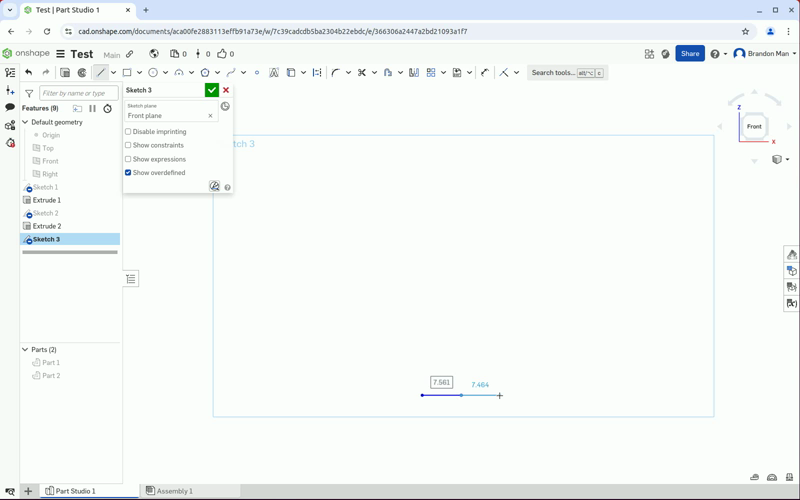
key_down(shift)
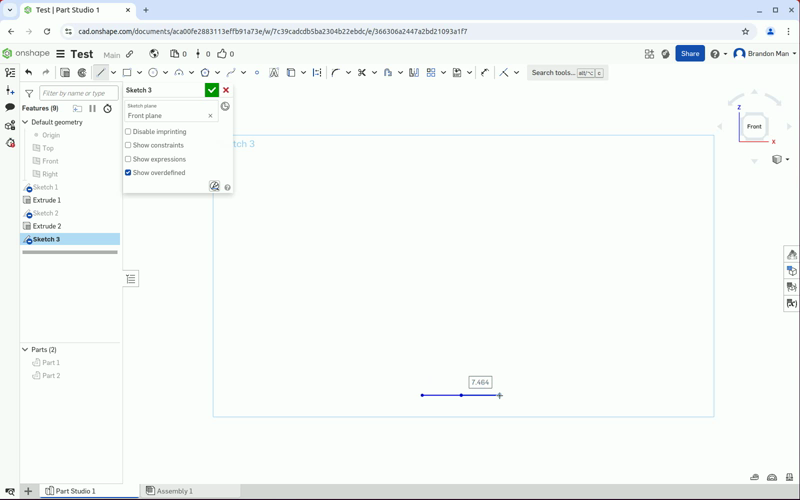
mouse_move(529, 395)
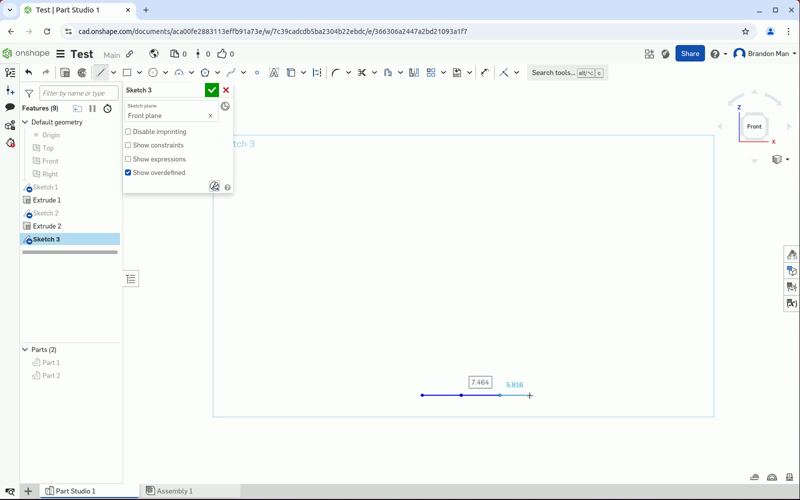
mouse_move(498, 393)
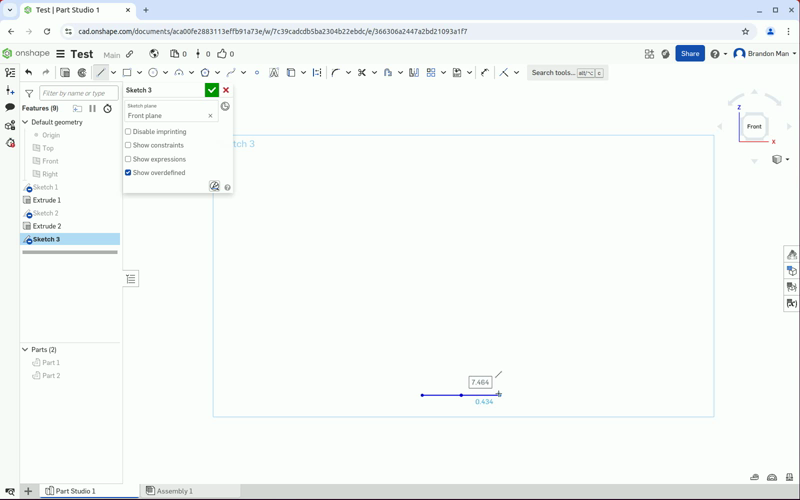
scroll(6)
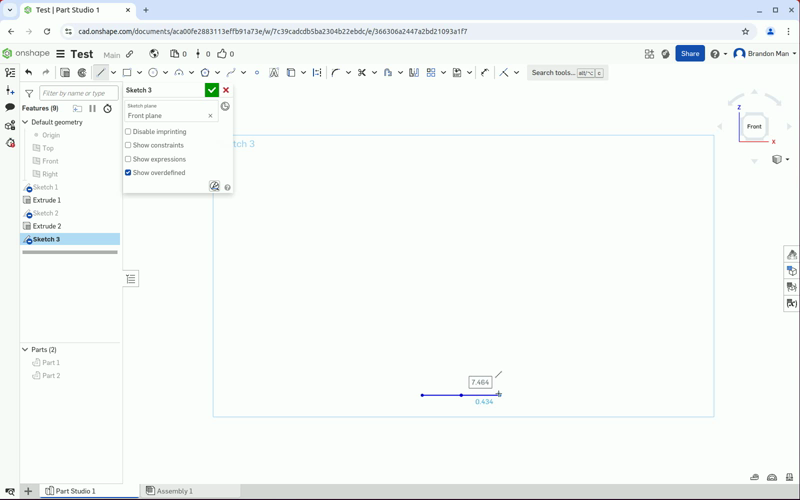
scroll(6)
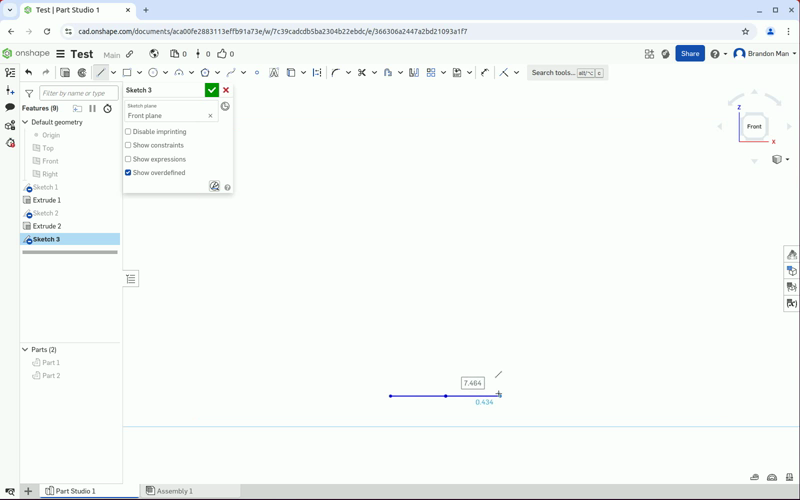
scroll(6)
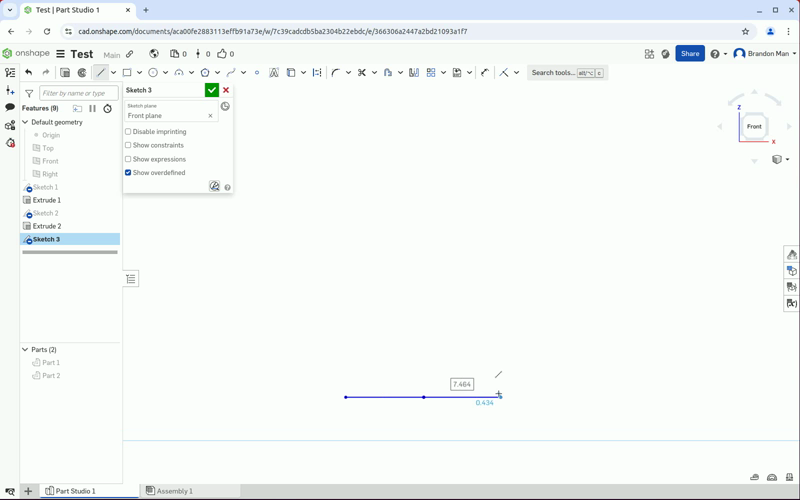
scroll(6)
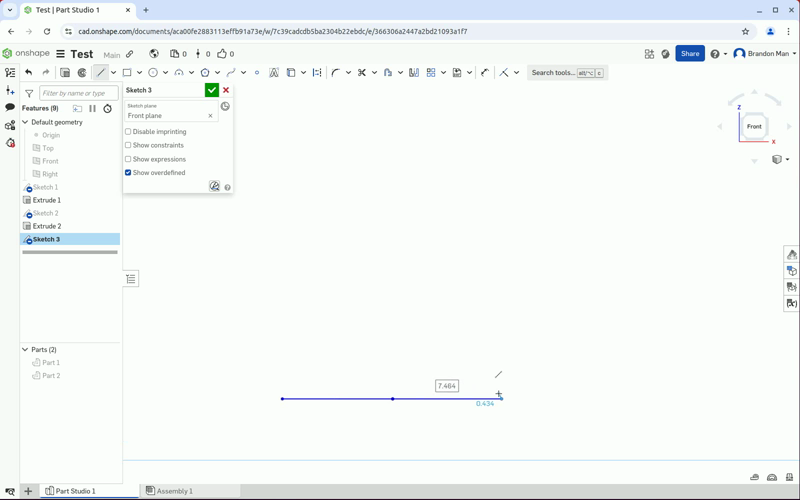
scroll(6)
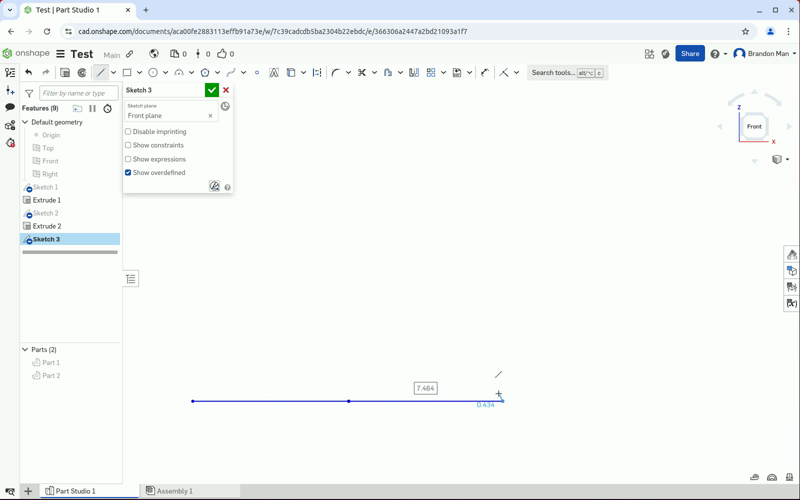
scroll(6)
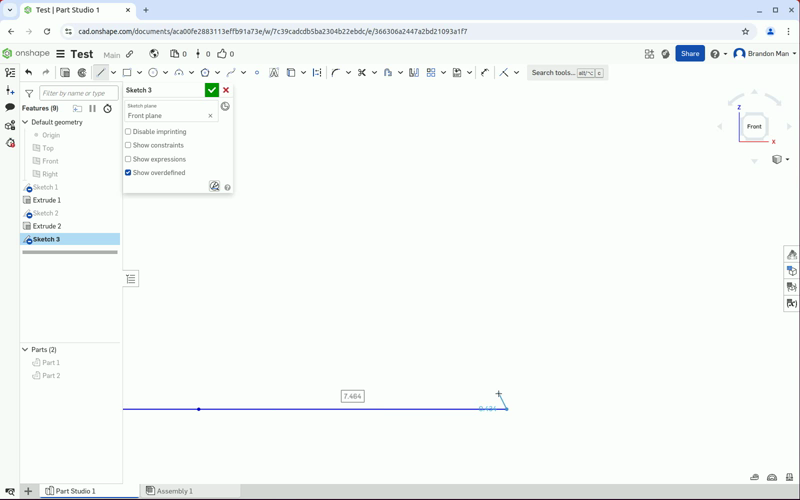
scroll(6)
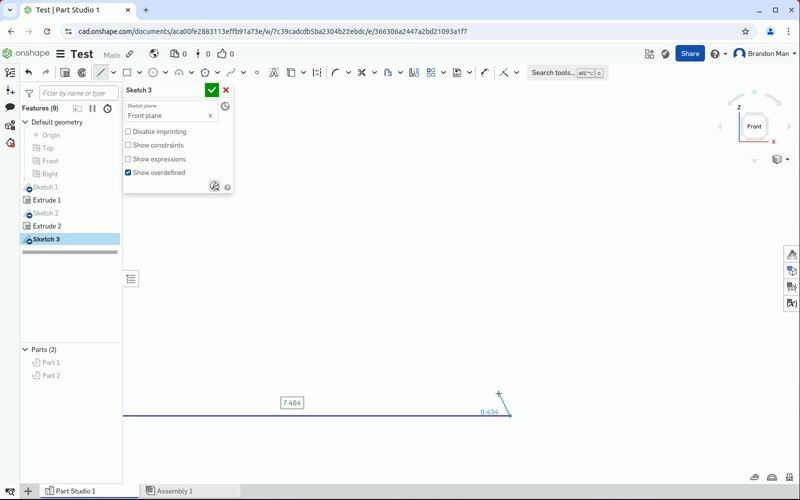
click(498, 393)
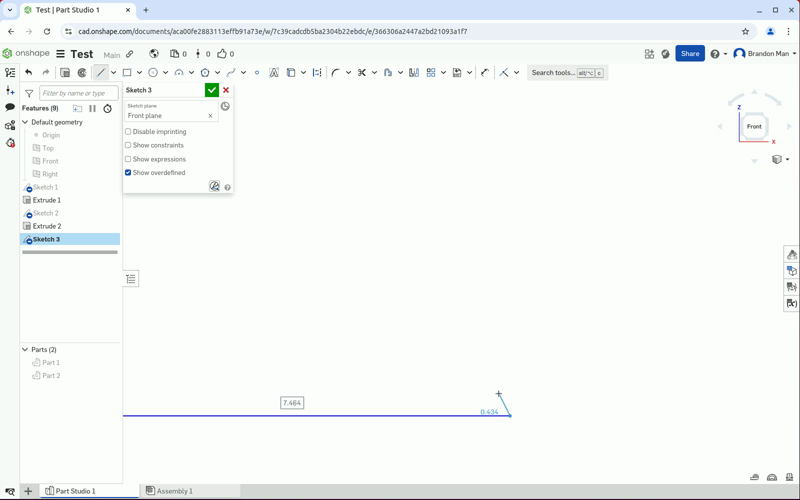
scroll(-6)
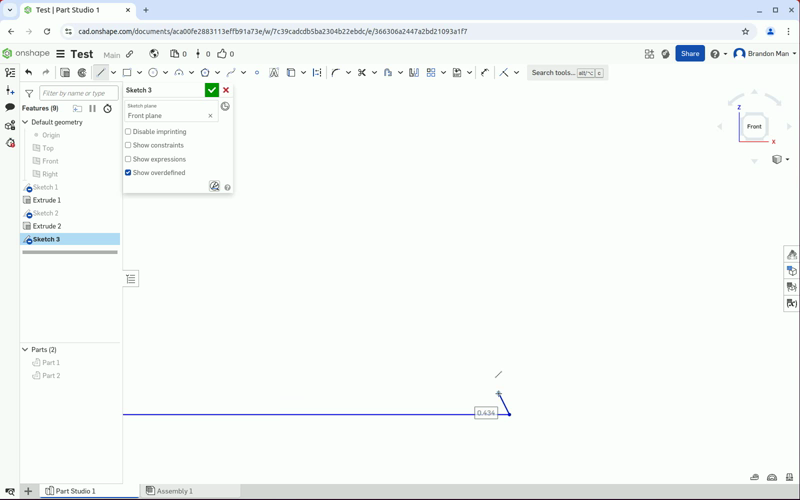
scroll(-6)
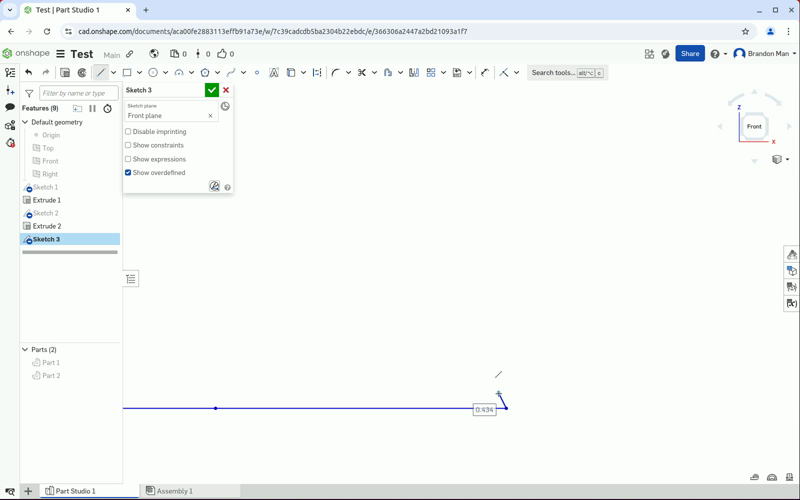
scroll(-6)
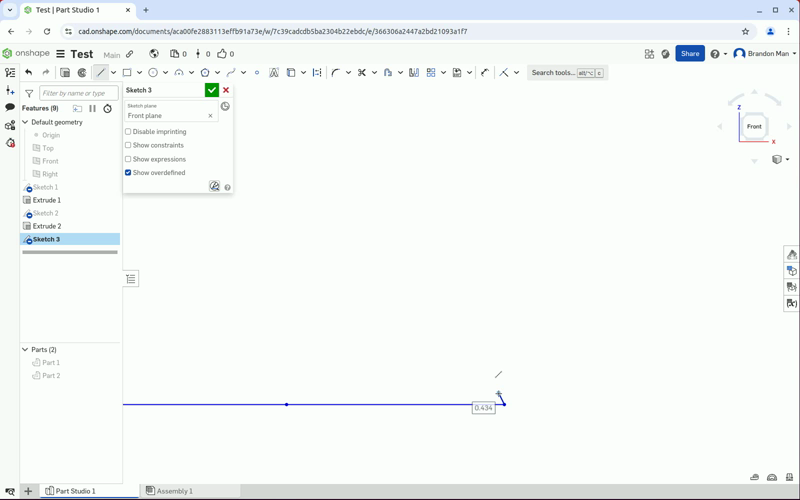
scroll(-6)
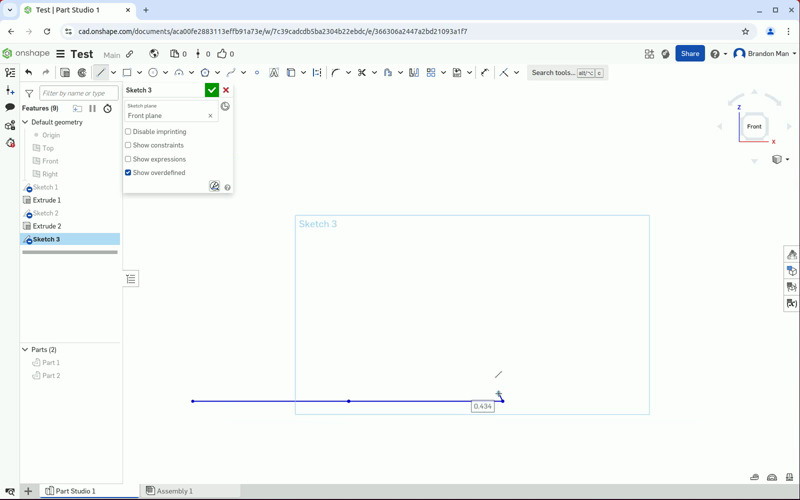
scroll(-6)
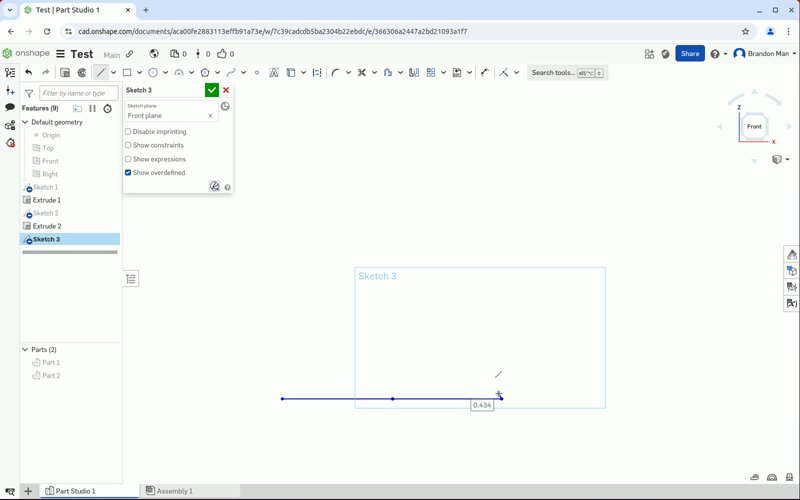
scroll(-6)
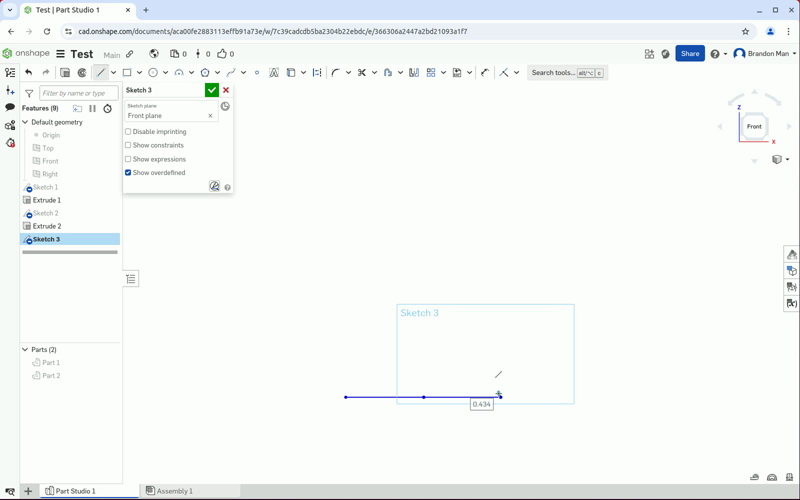
scroll(-6)
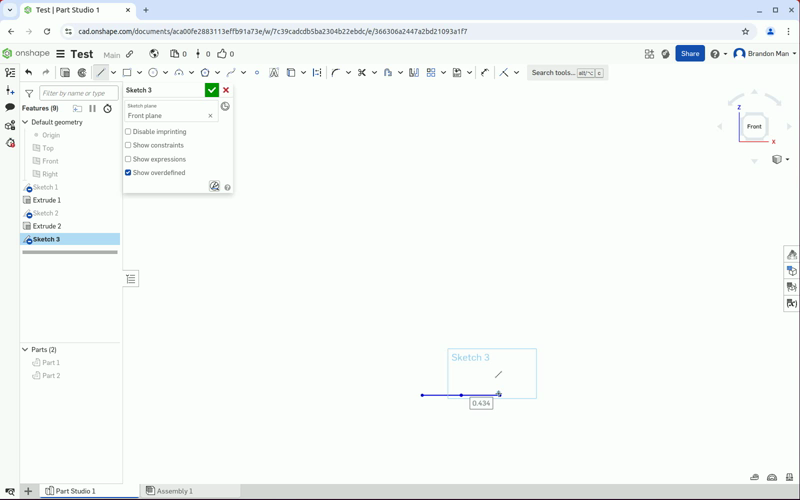
key_up(shift)
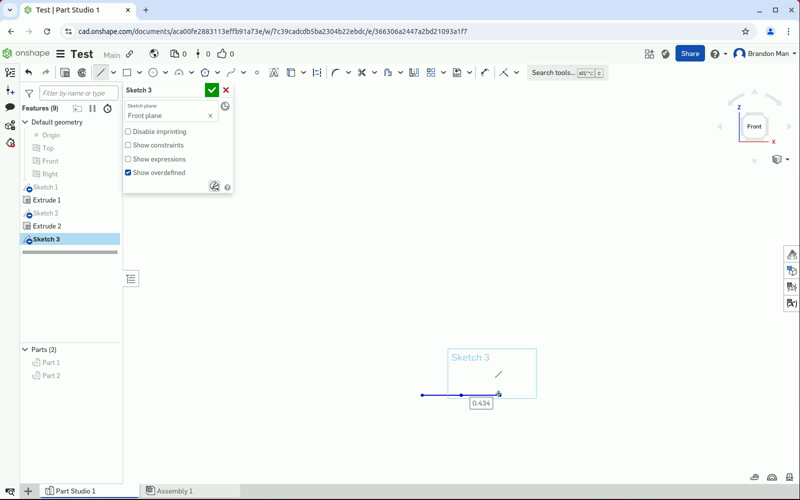
key_down(shift)
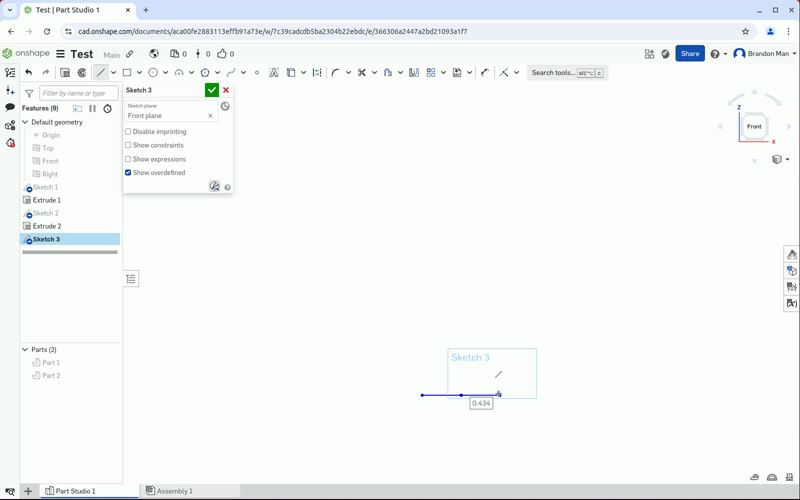
mouse_move(528, 393)
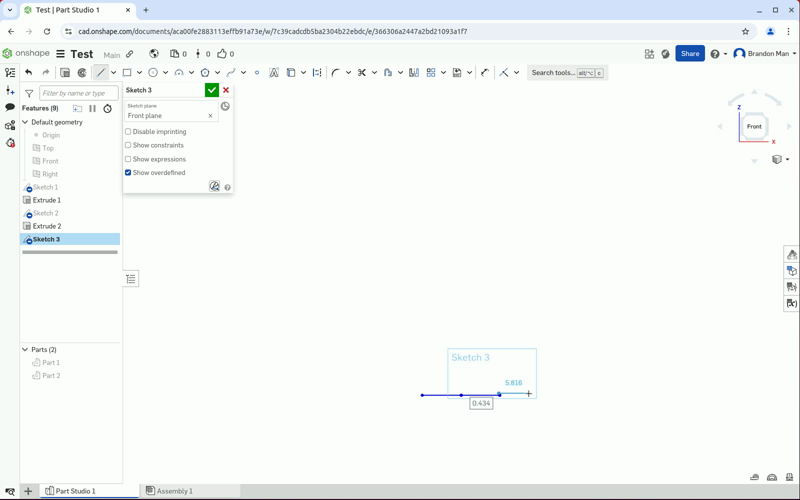
mouse_move(461, 393)
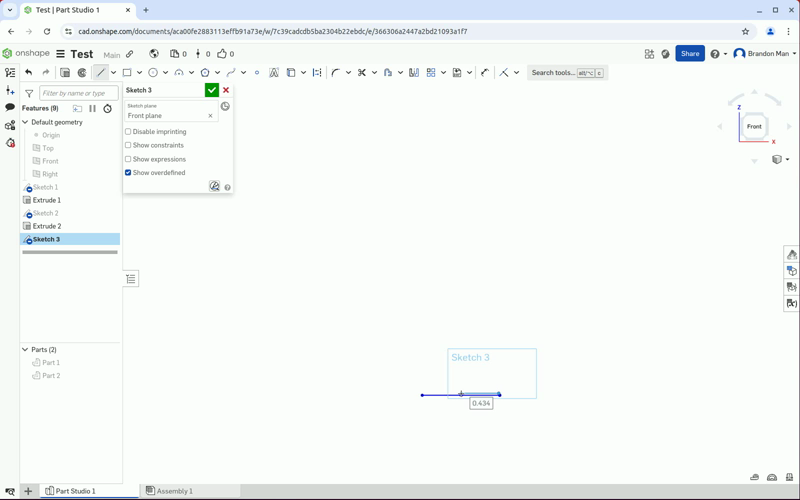
scroll(6)
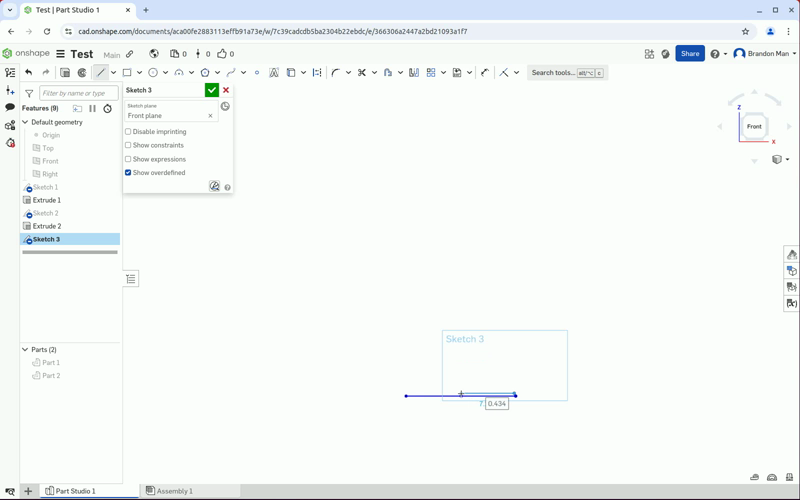
scroll(6)
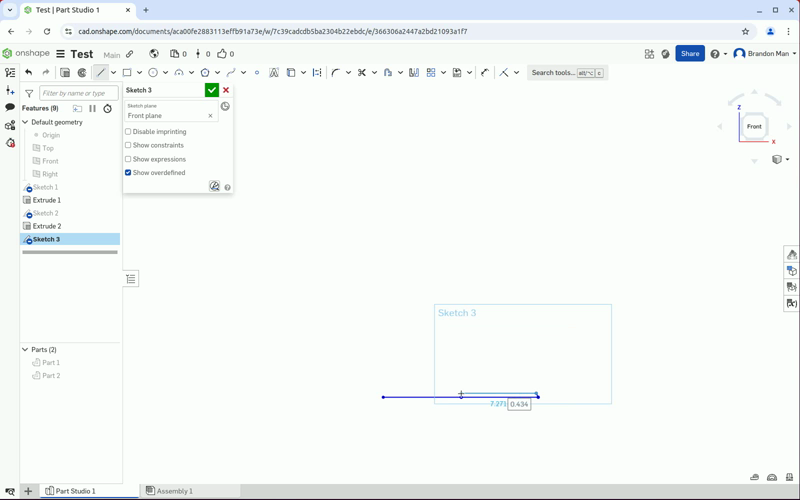
scroll(6)
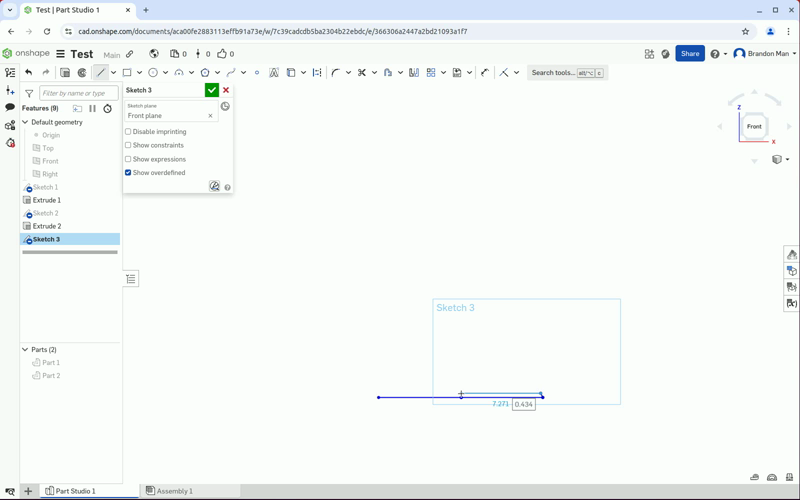
scroll(6)
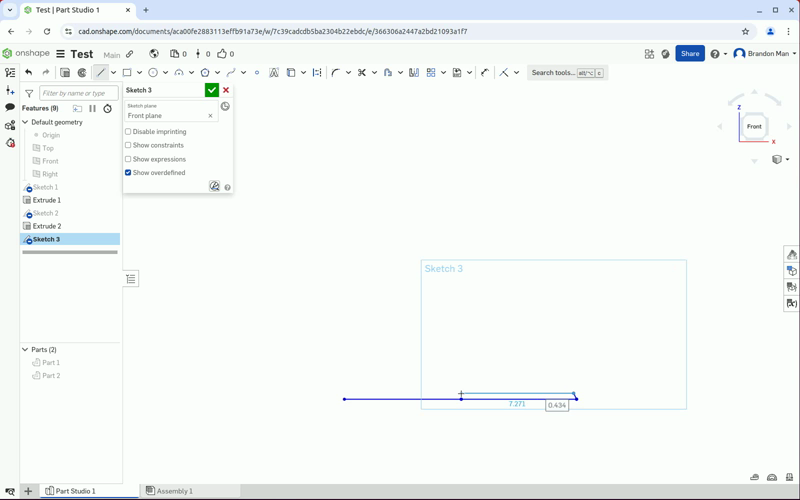
scroll(6)
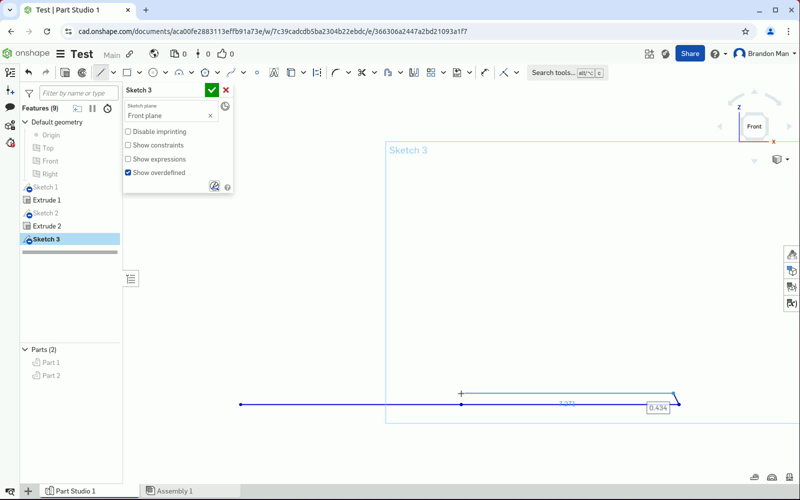
scroll(6)
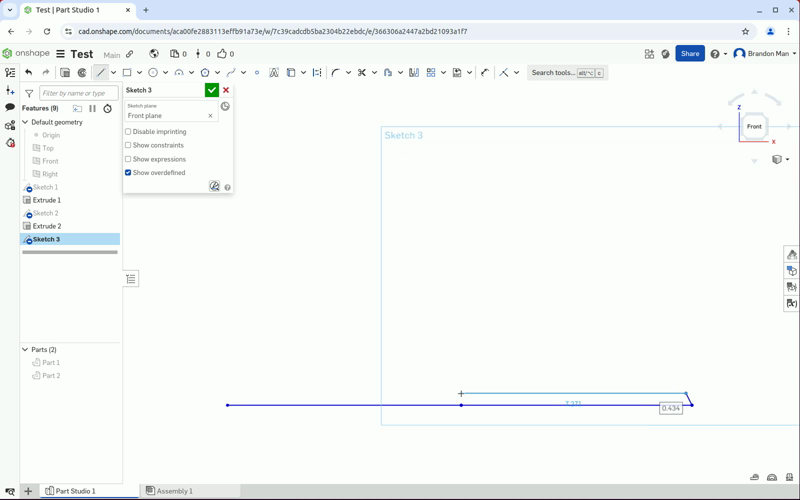
scroll(6)
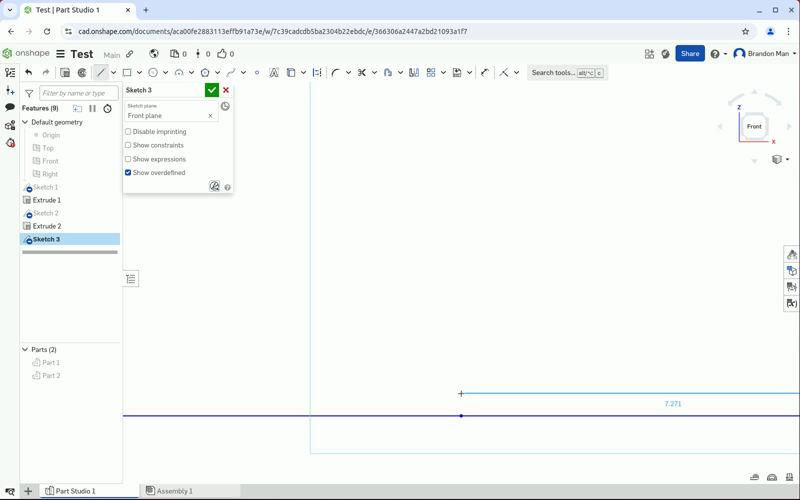
click(461, 393)
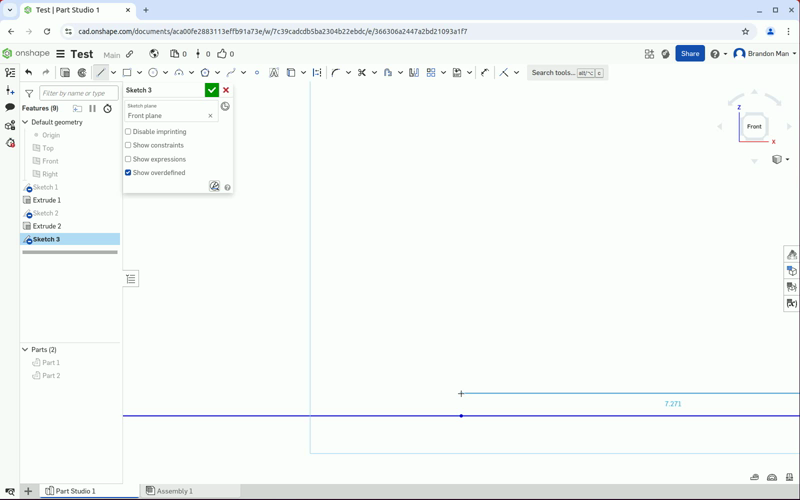
scroll(-6)
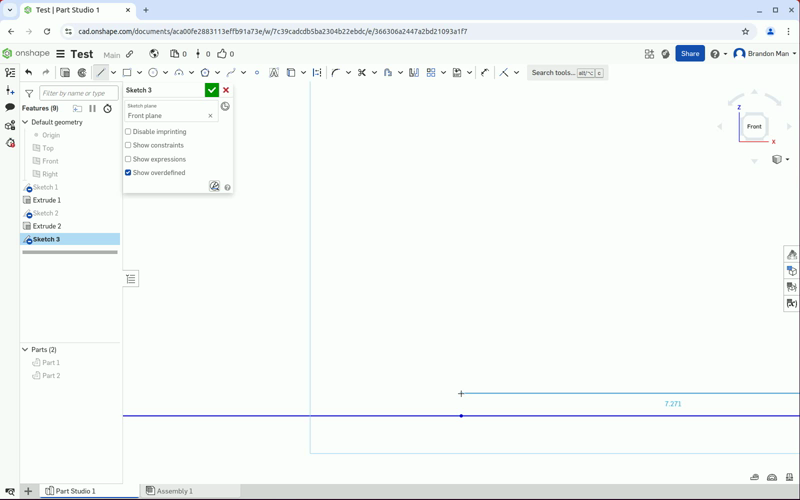
scroll(-6)
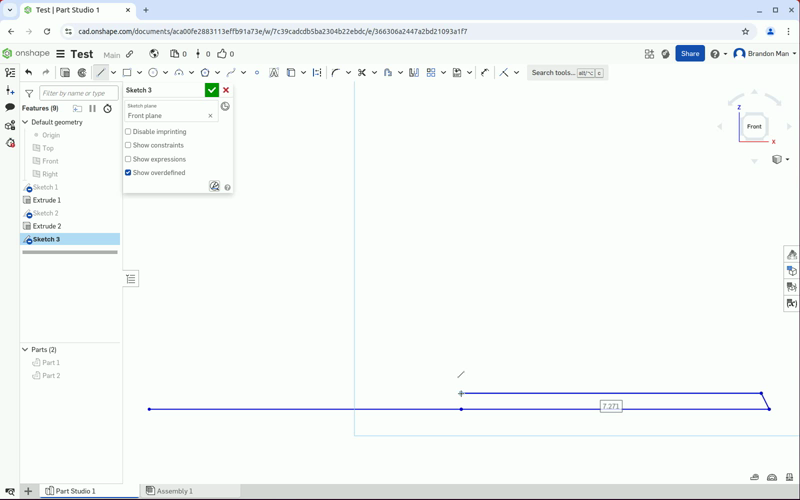
scroll(-6)
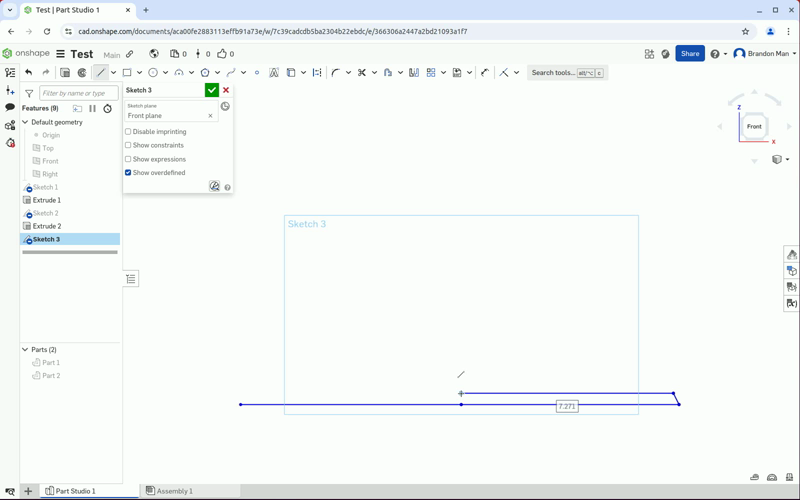
scroll(-6)
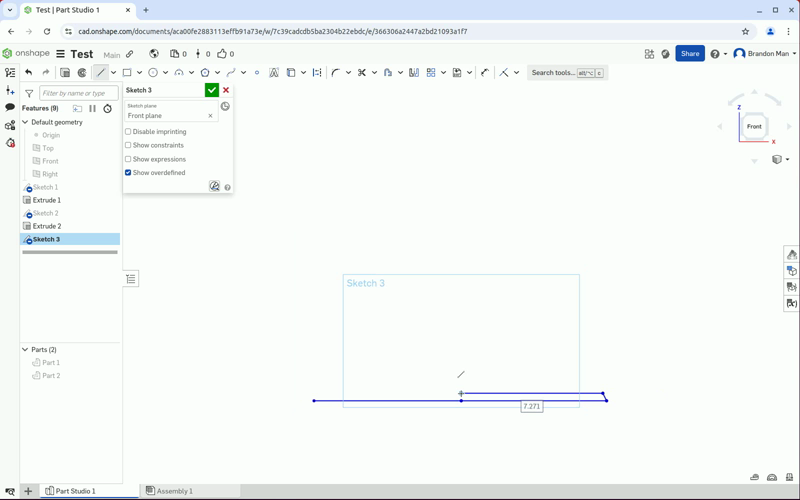
scroll(-6)
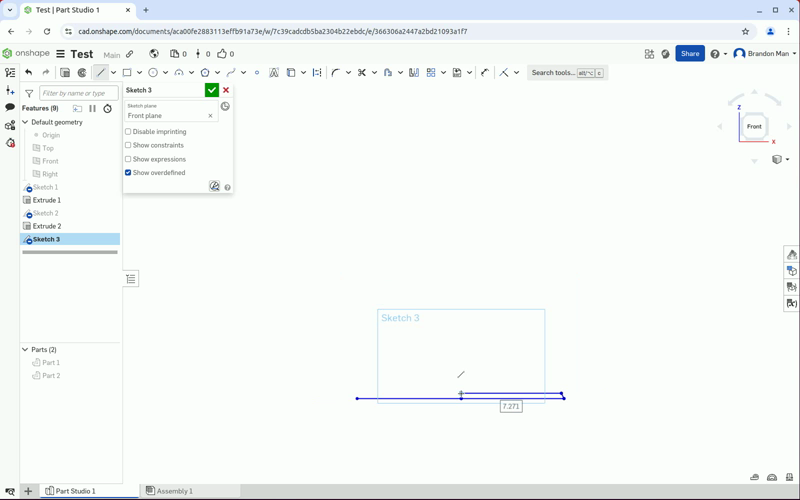
scroll(-6)
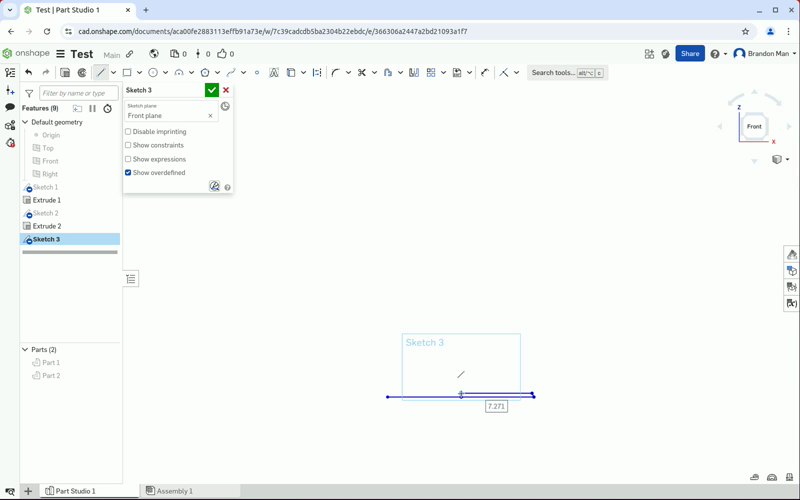
scroll(-6)
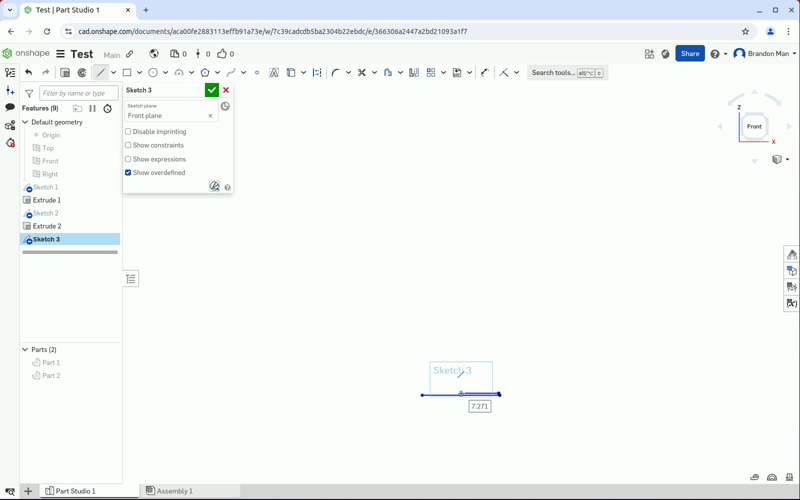
key_up(shift)
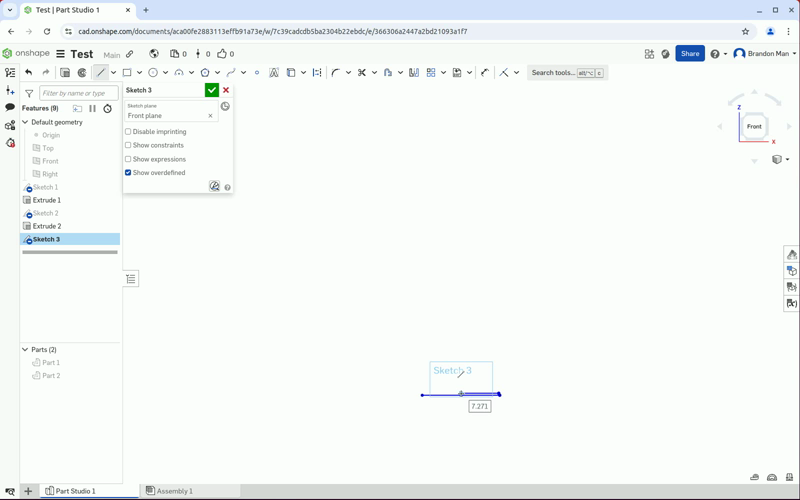
key_down(shift)
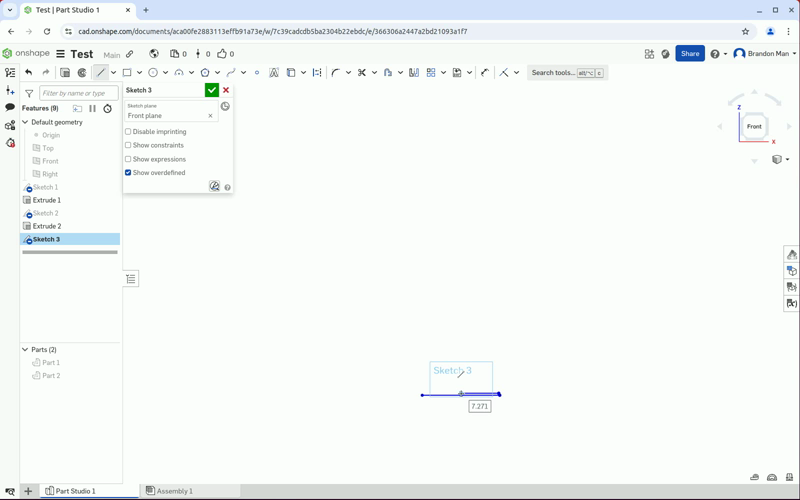
mouse_move(491, 393)
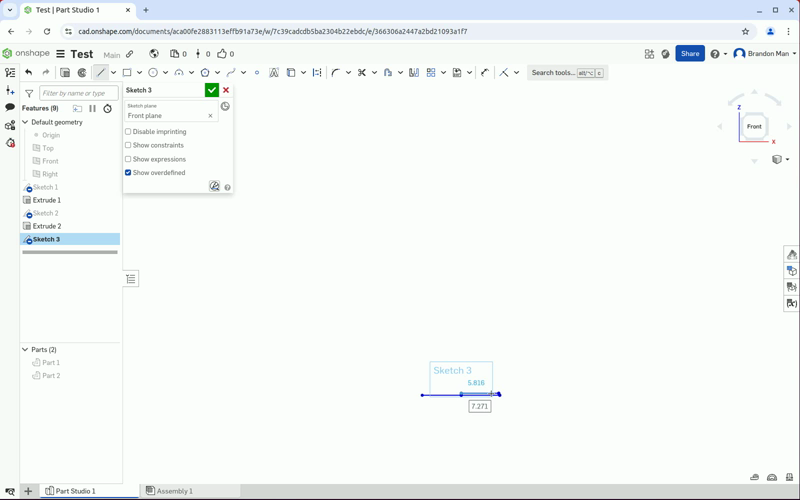
mouse_move(422, 393)
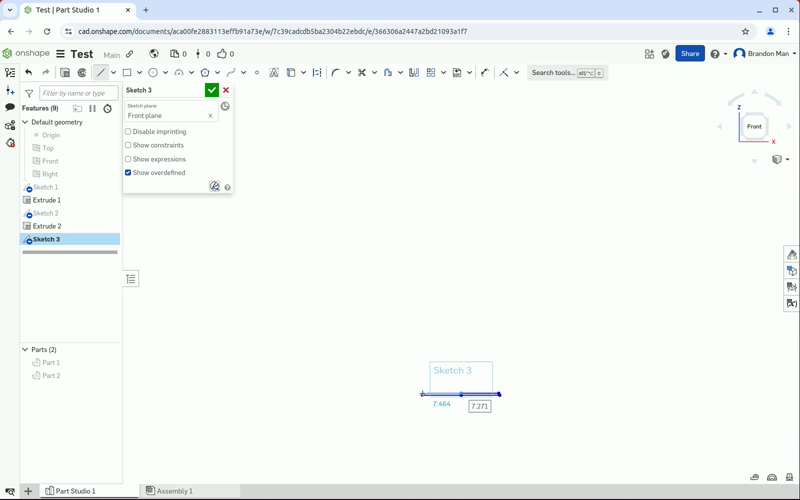
scroll(6)
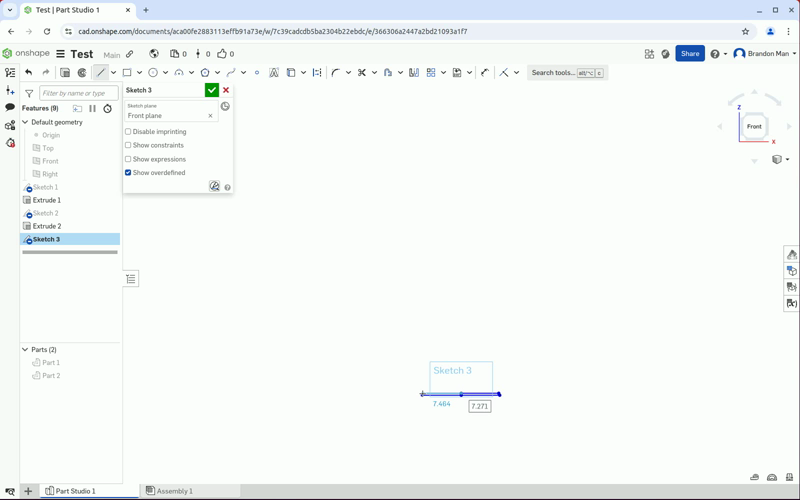
scroll(6)
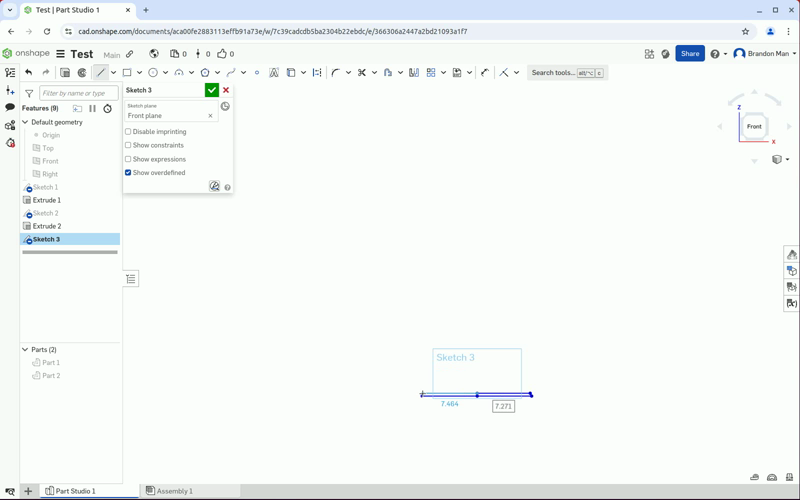
scroll(6)
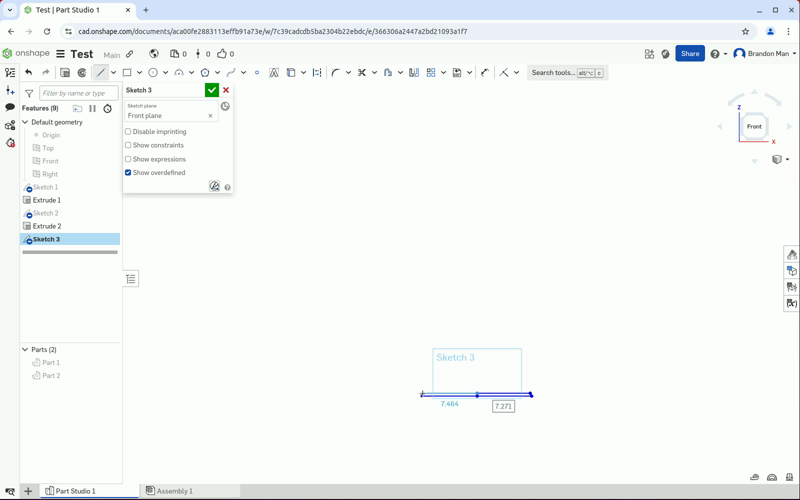
scroll(6)
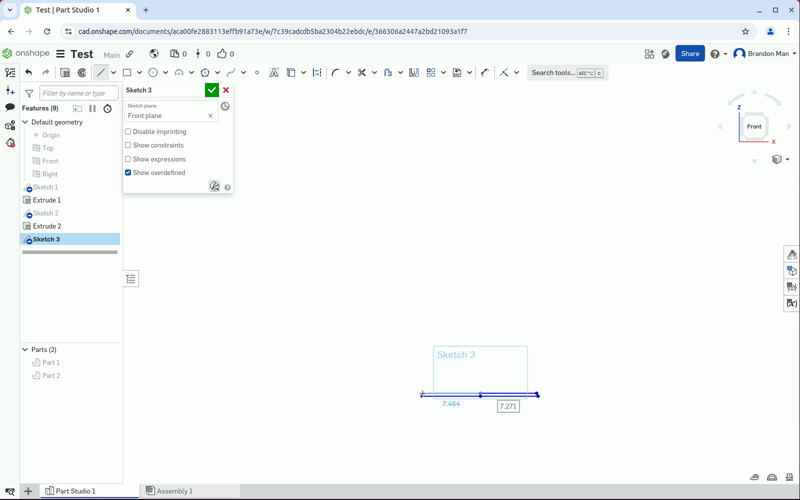
scroll(6)
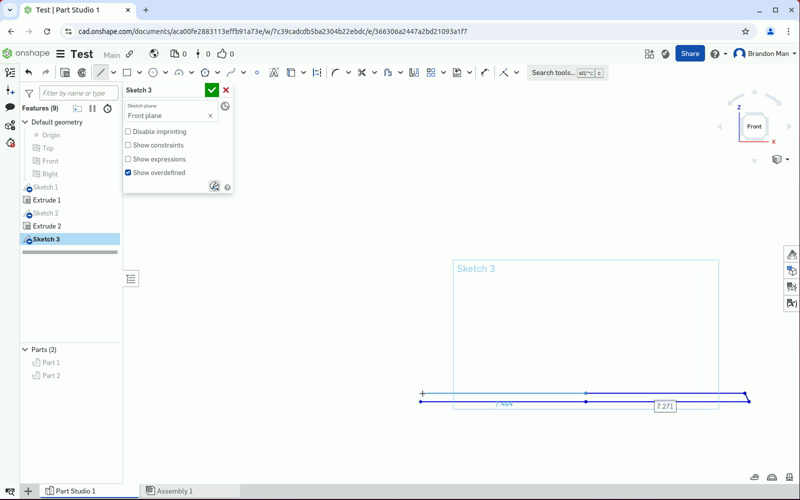
scroll(6)
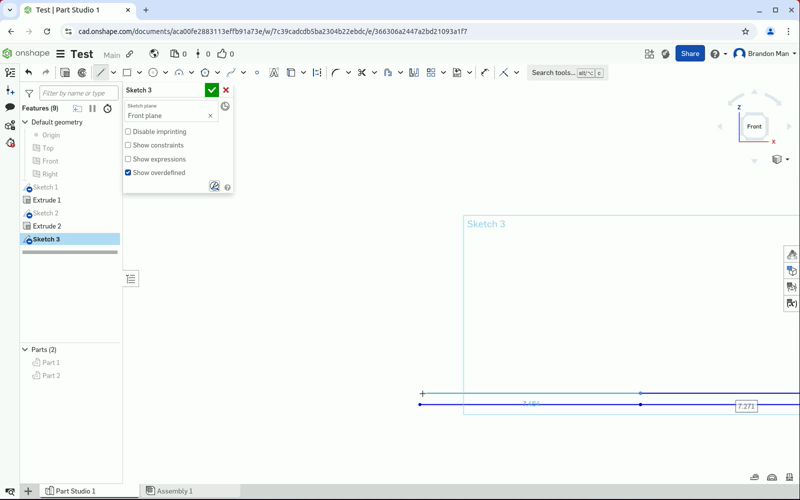
scroll(6)
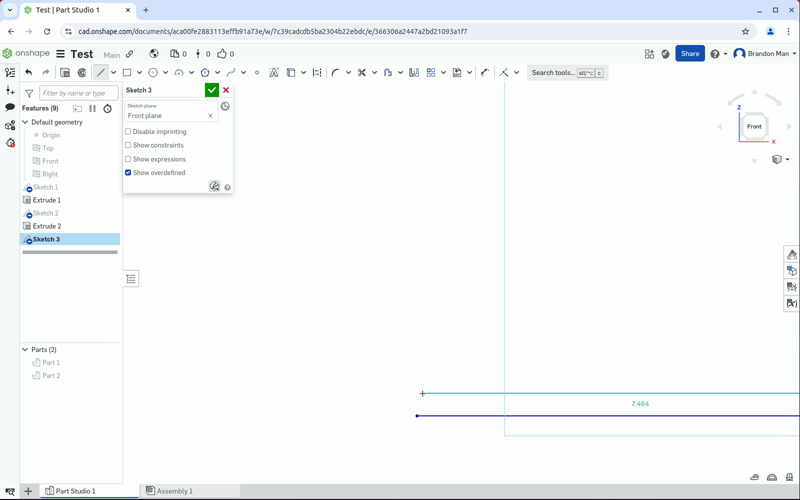
click(422, 393)
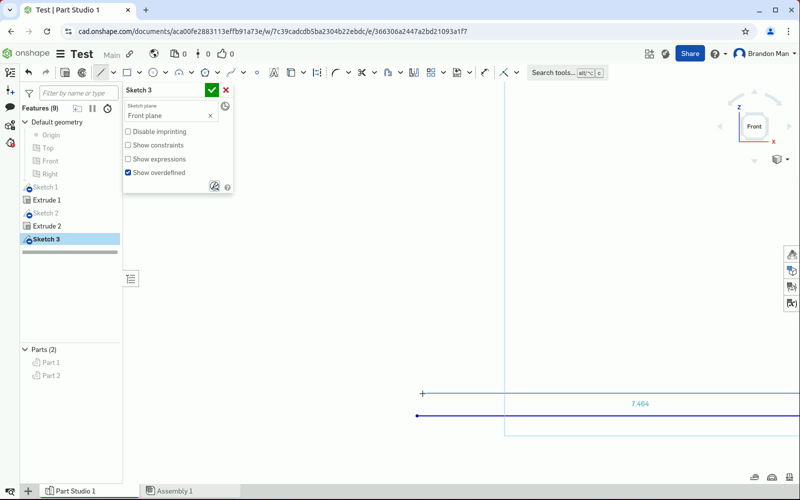
scroll(-6)
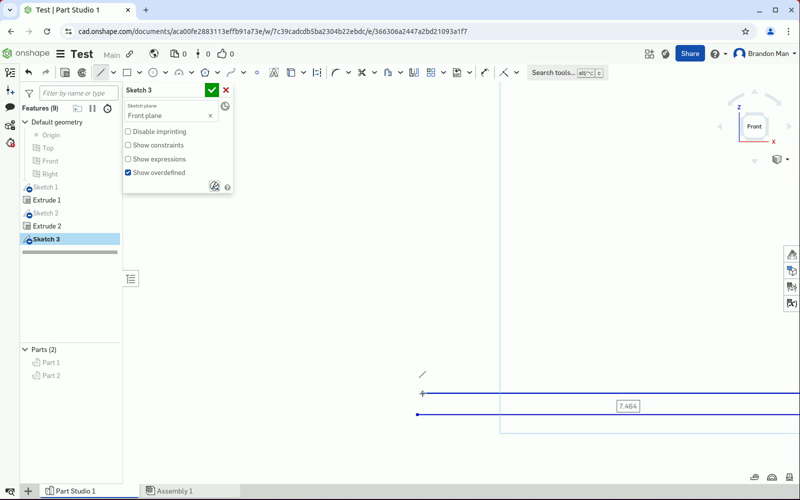
scroll(-6)
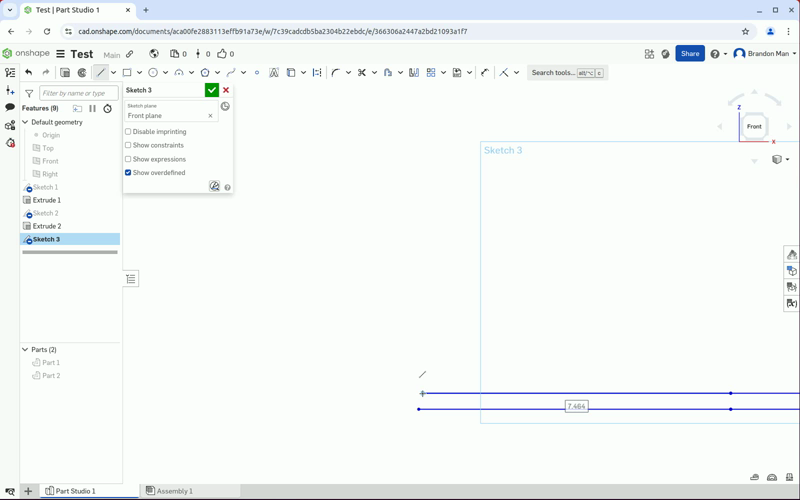
scroll(-6)
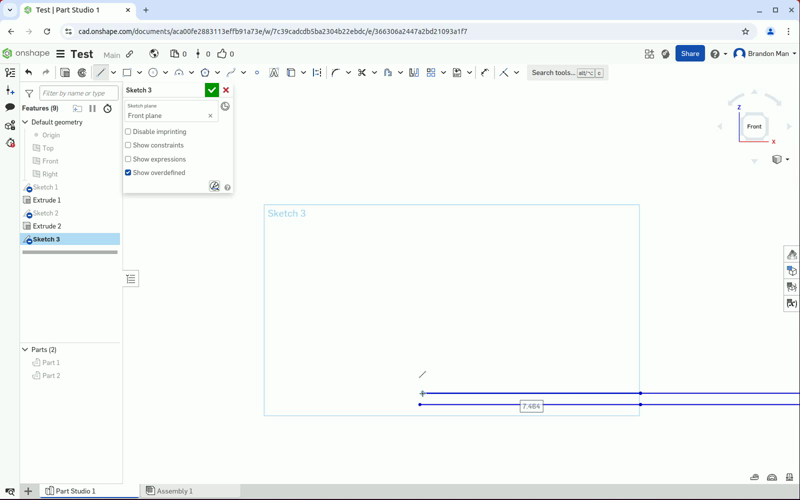
scroll(-6)
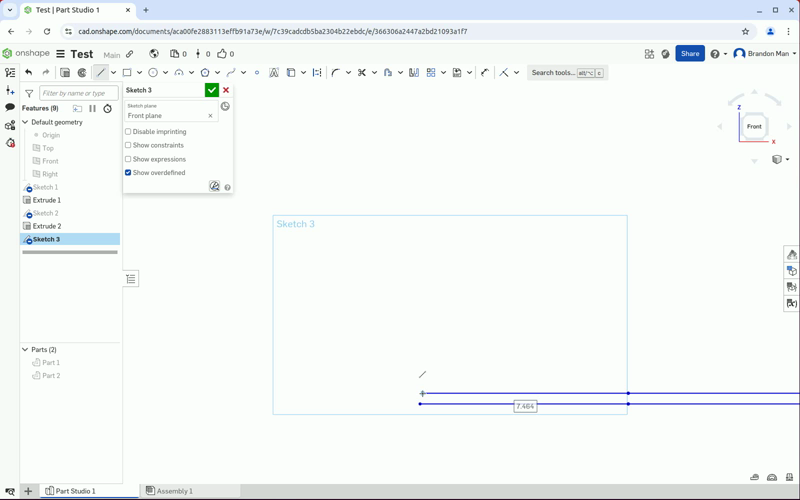
scroll(-6)
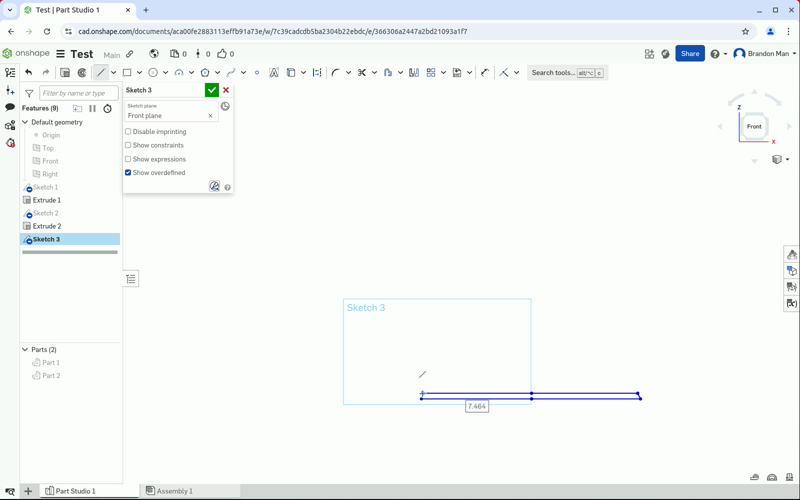
scroll(-6)
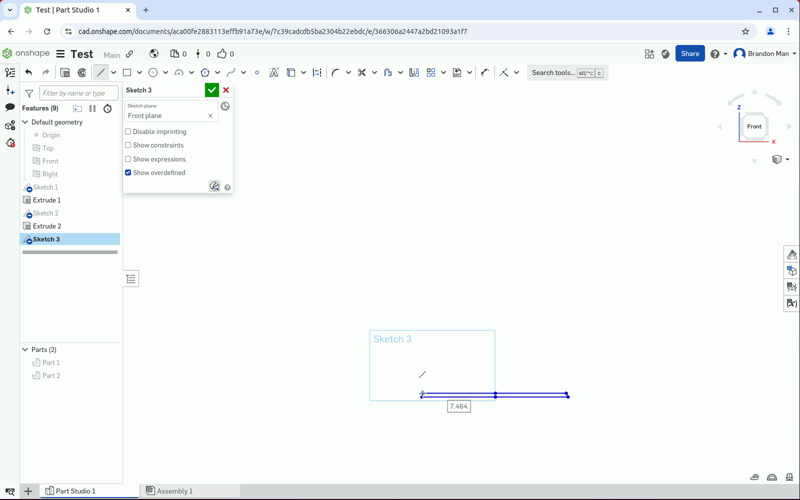
scroll(-6)
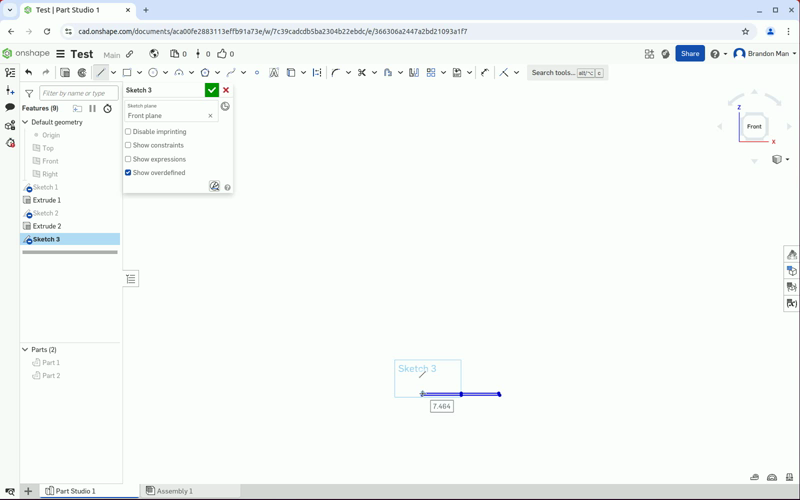
key_up(shift)
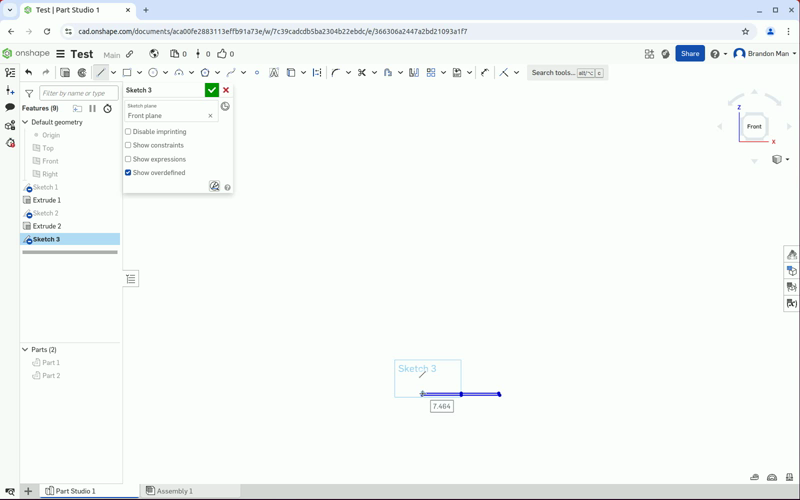
mouse_move(453, 393)
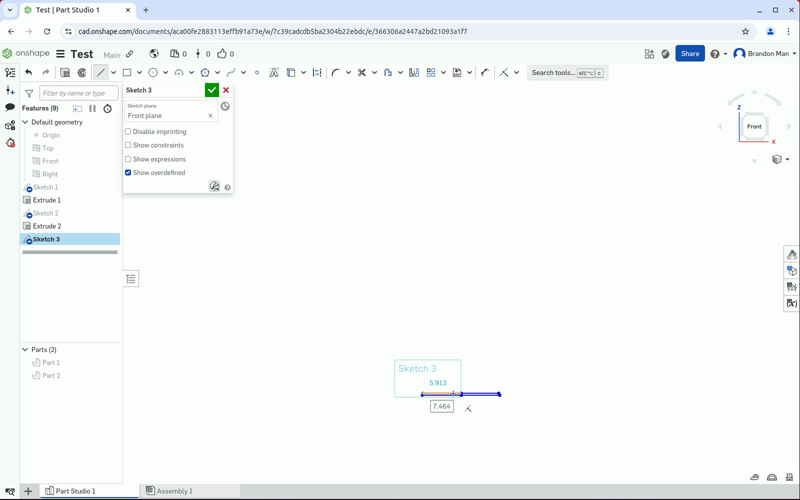
key_down(shift)
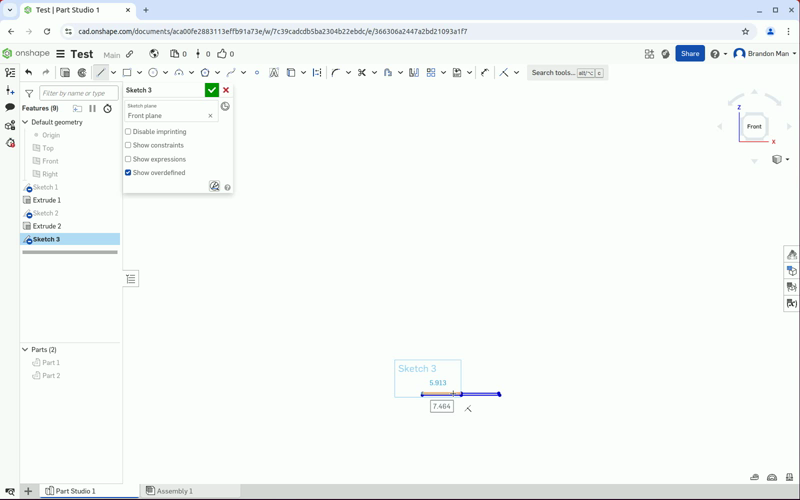
mouse_move(422, 395)
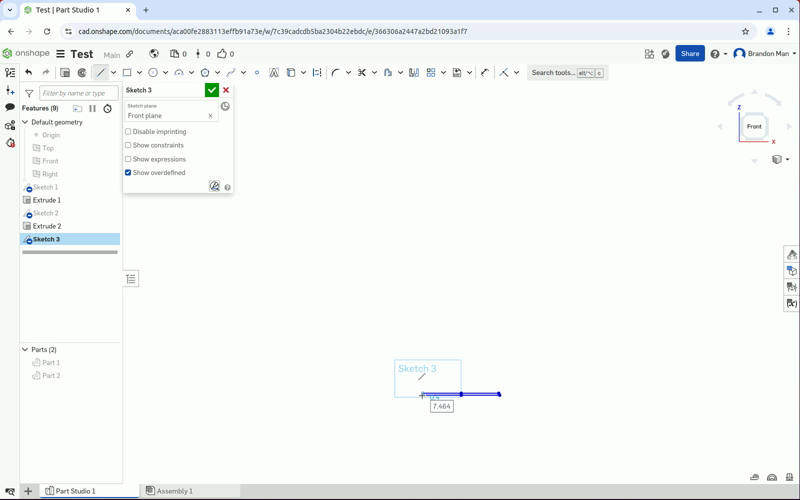
scroll(6)
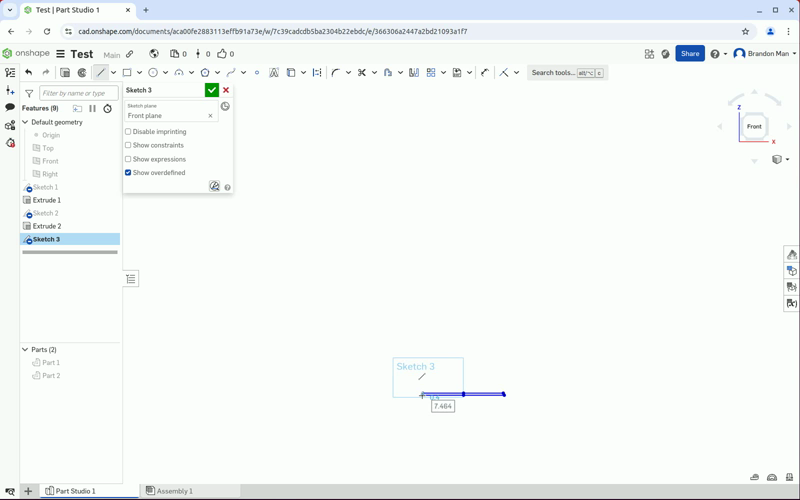
scroll(6)
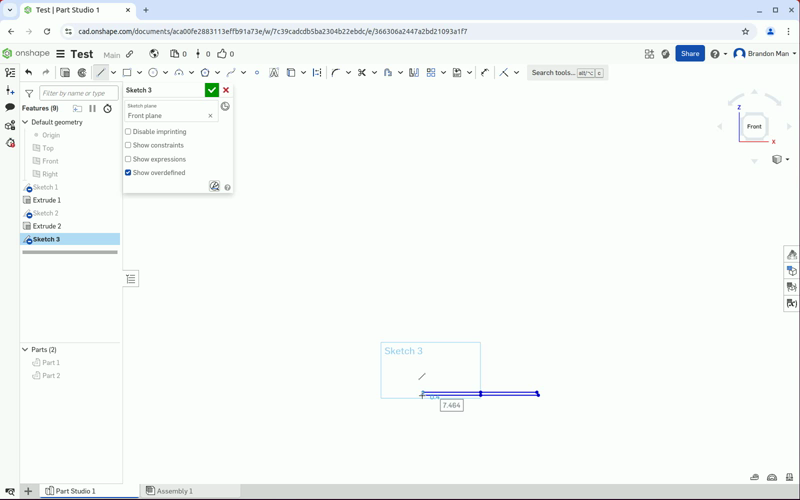
scroll(6)
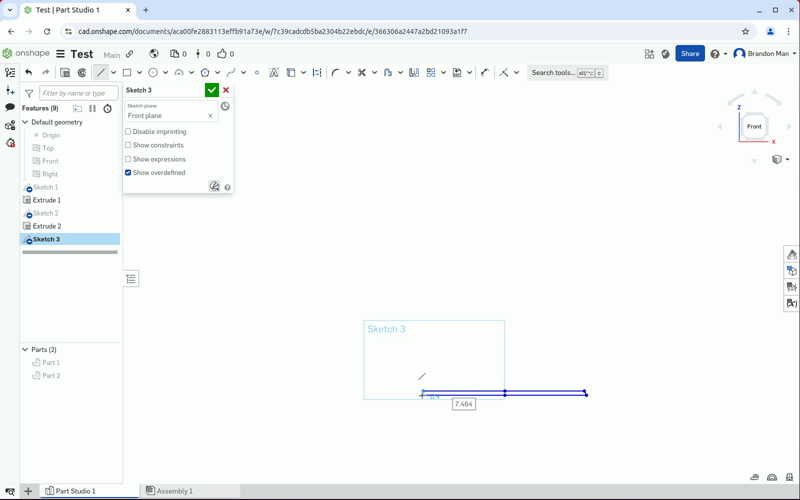
scroll(6)
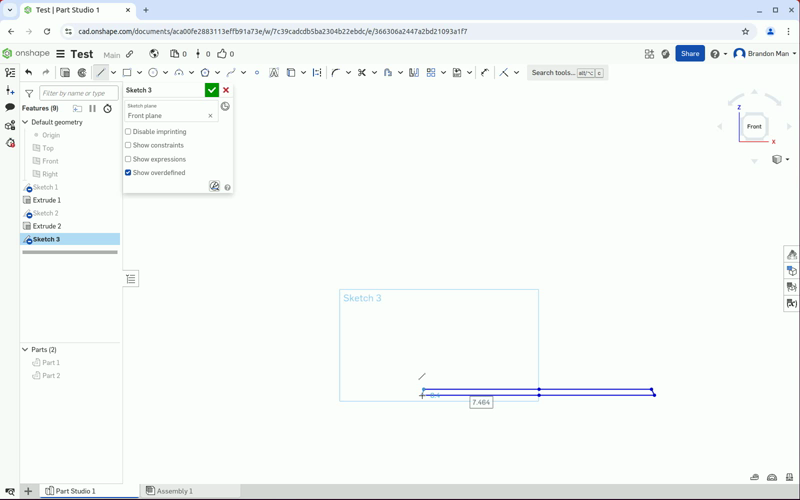
scroll(6)
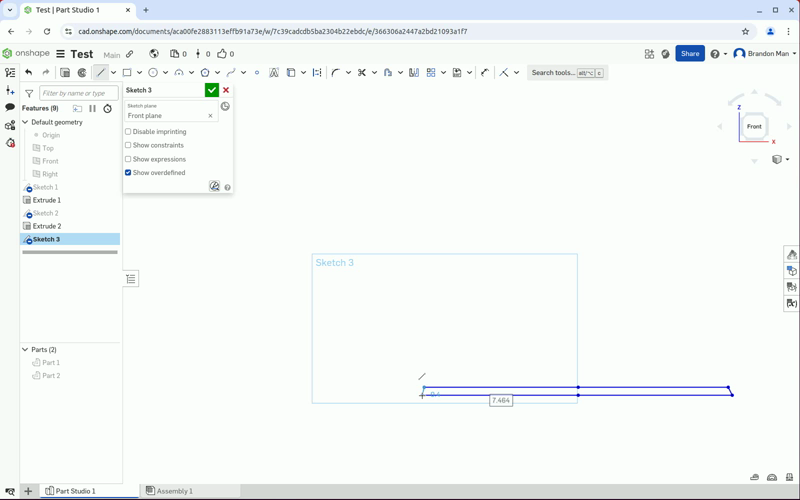
scroll(6)
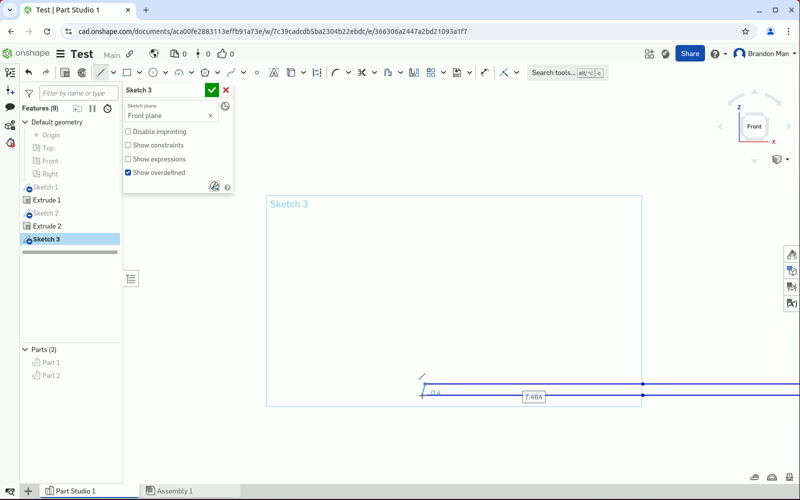
scroll(6)
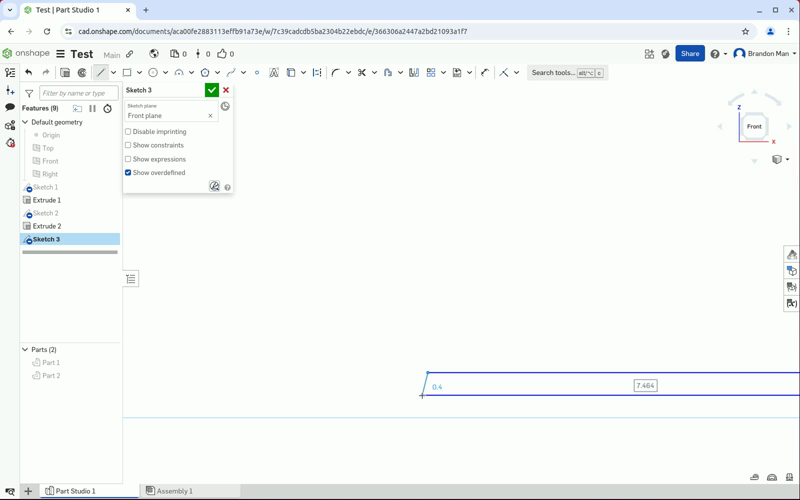
key_up(shift)
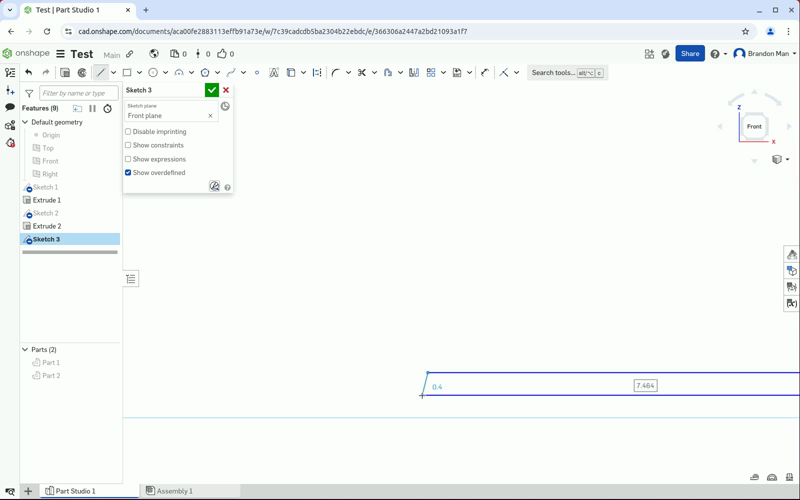
click(422, 395)
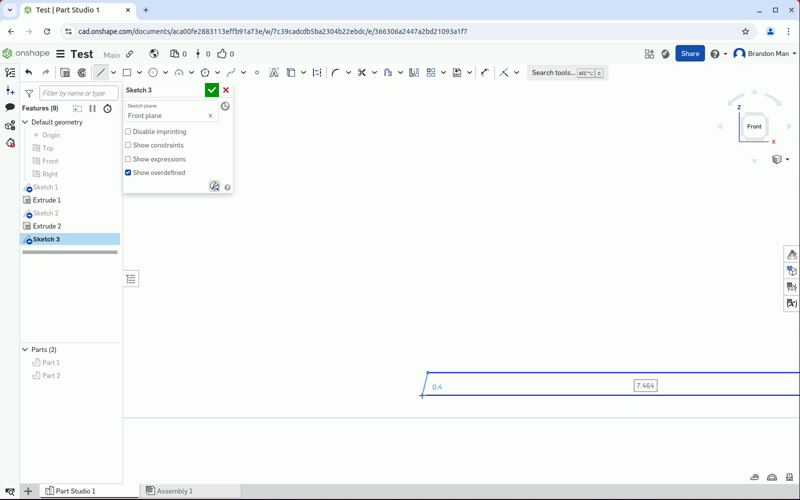
scroll(-6)
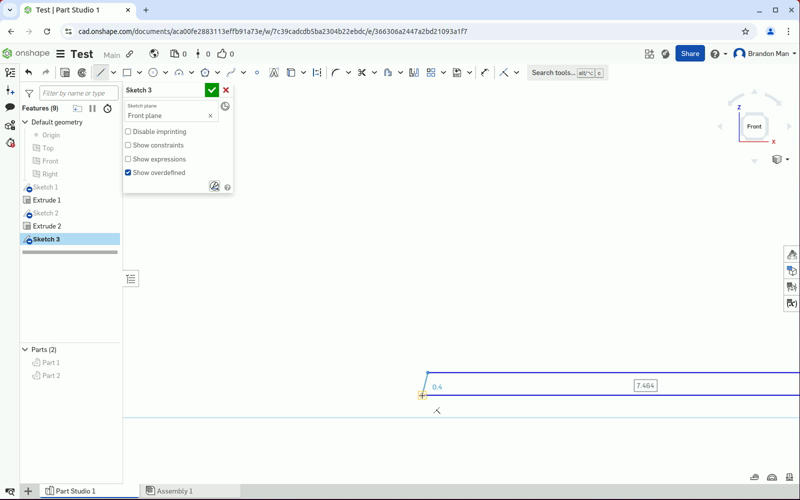
scroll(-6)
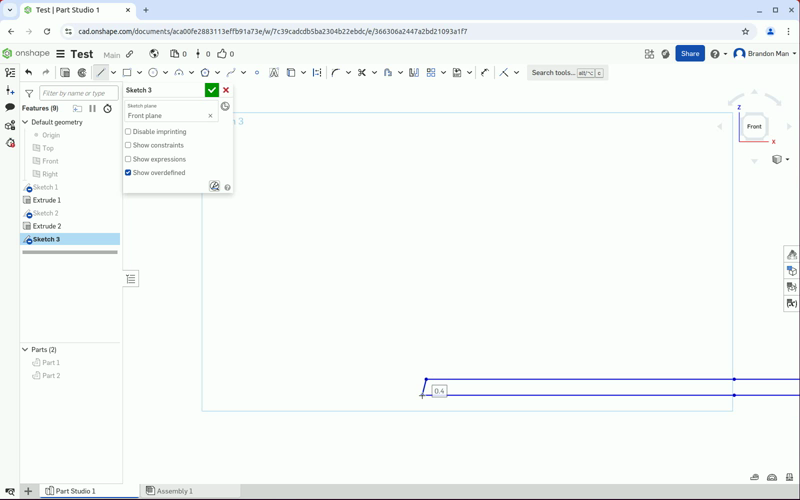
scroll(-6)
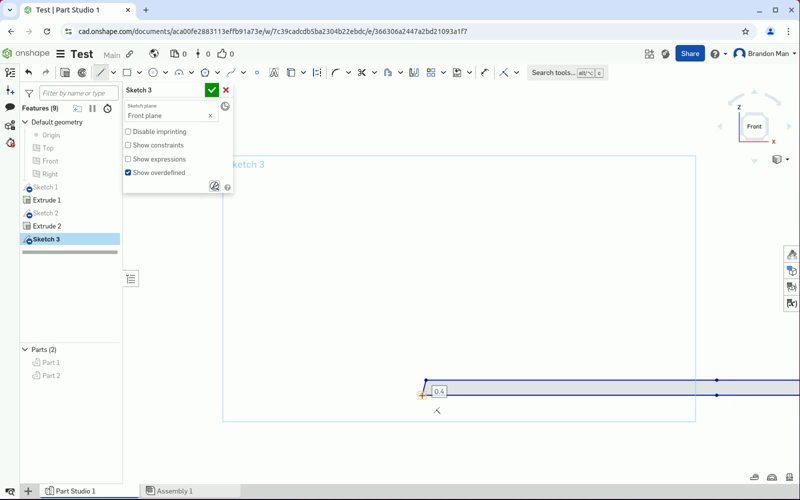
scroll(-6)
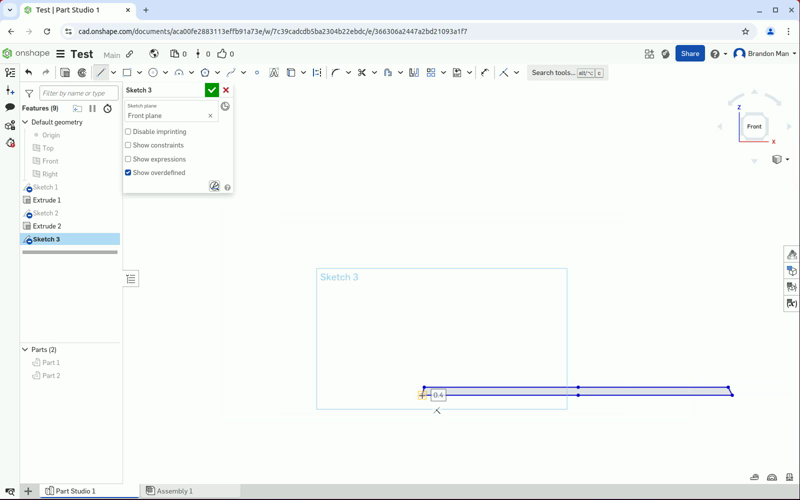
scroll(-6)
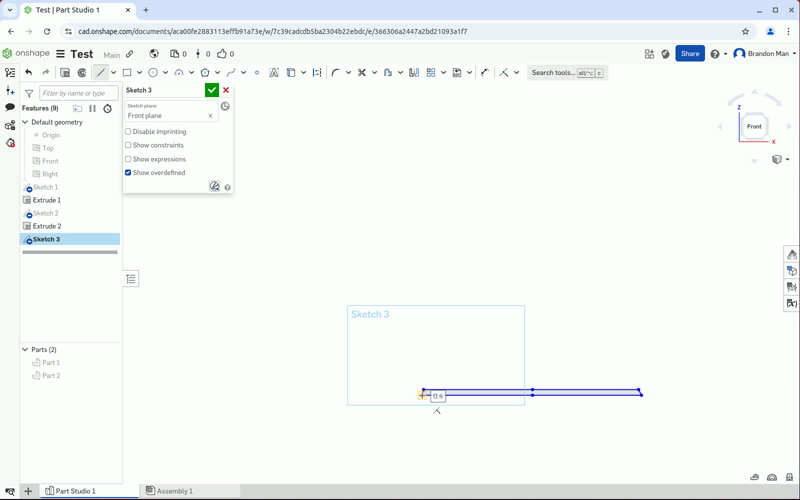
scroll(-6)
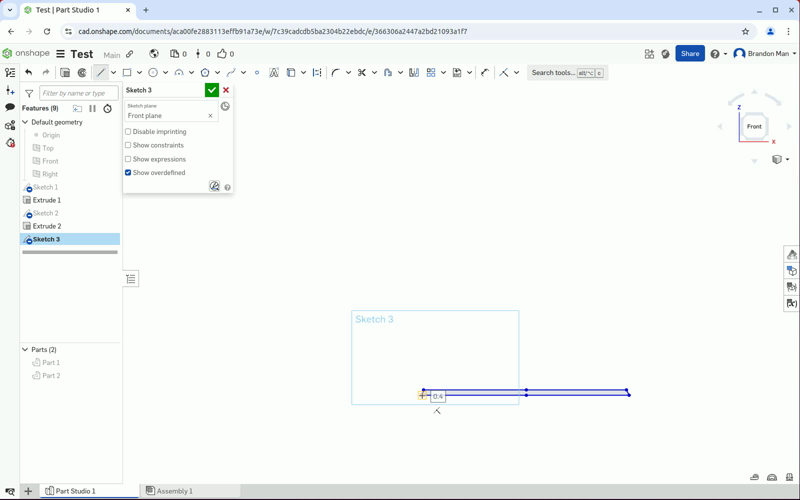
scroll(-6)
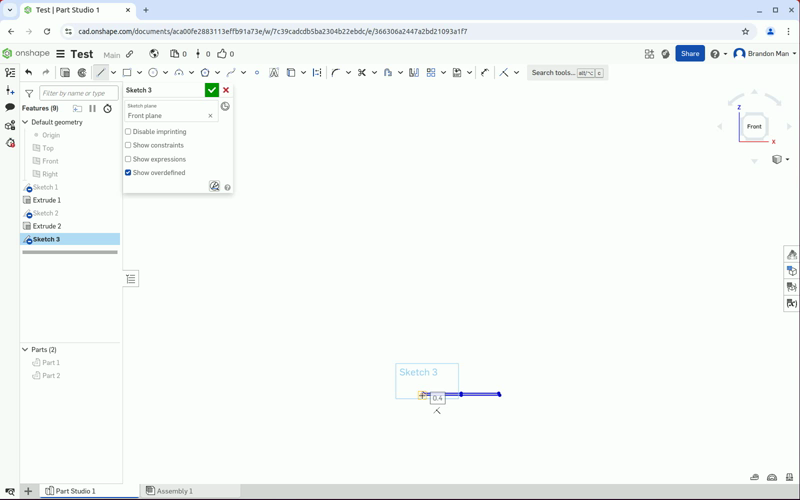
key(esc)
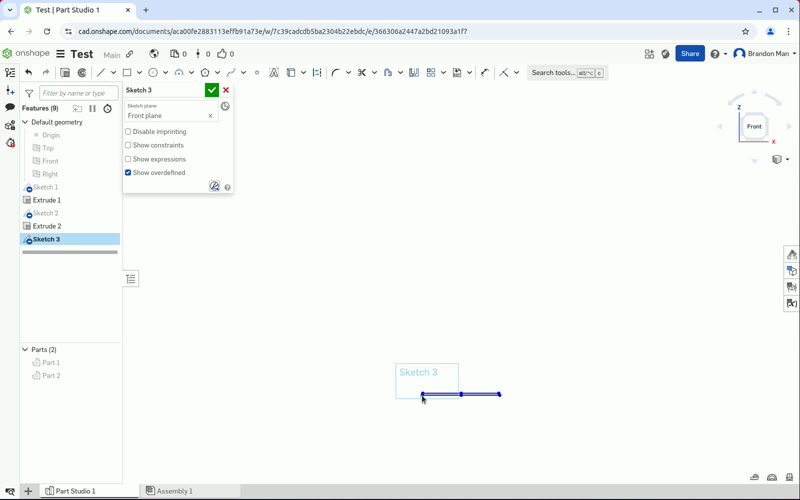
mouse_move(448, 393)
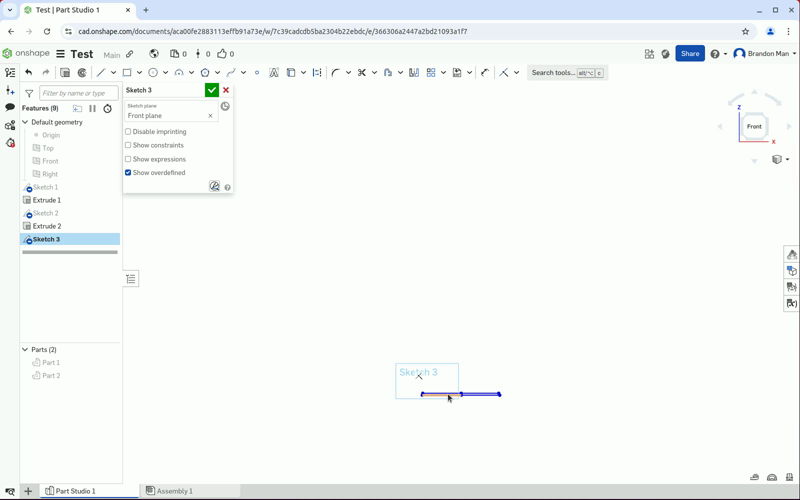
scroll(6)
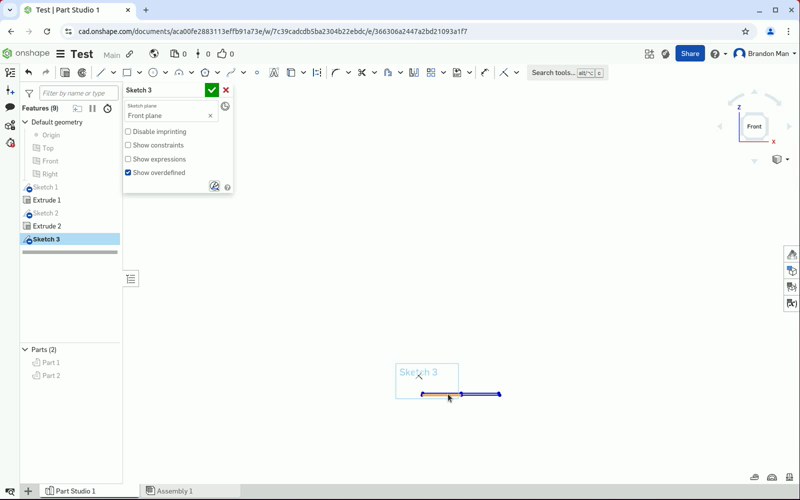
scroll(6)
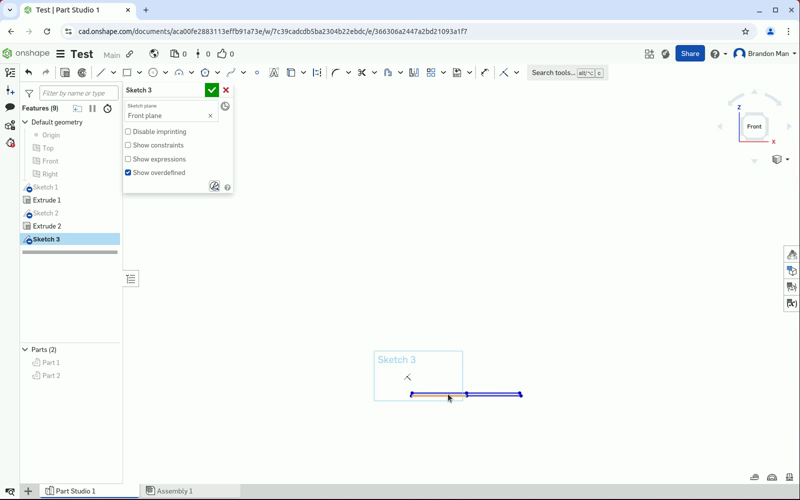
scroll(6)
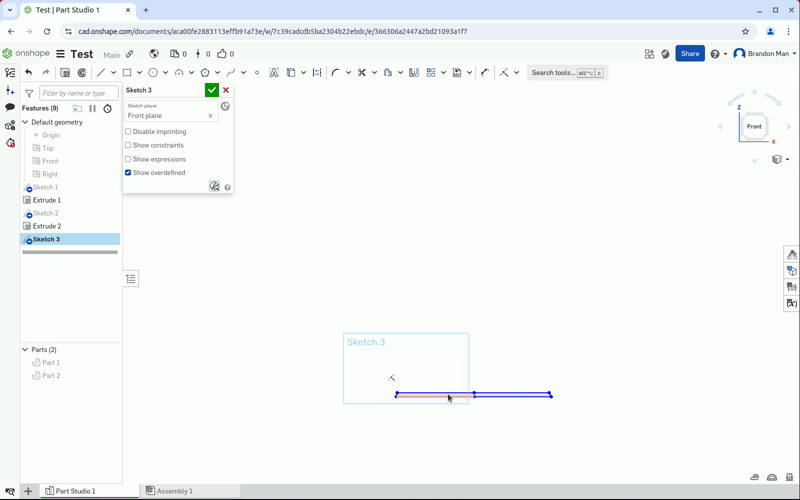
scroll(6)
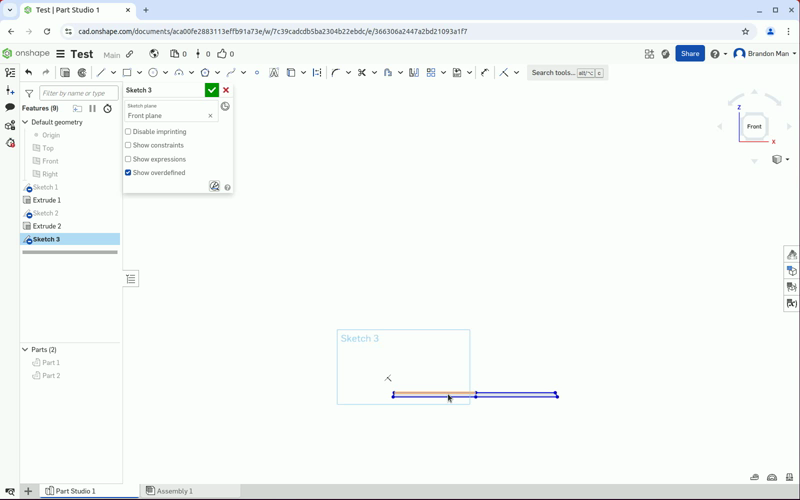
scroll(6)
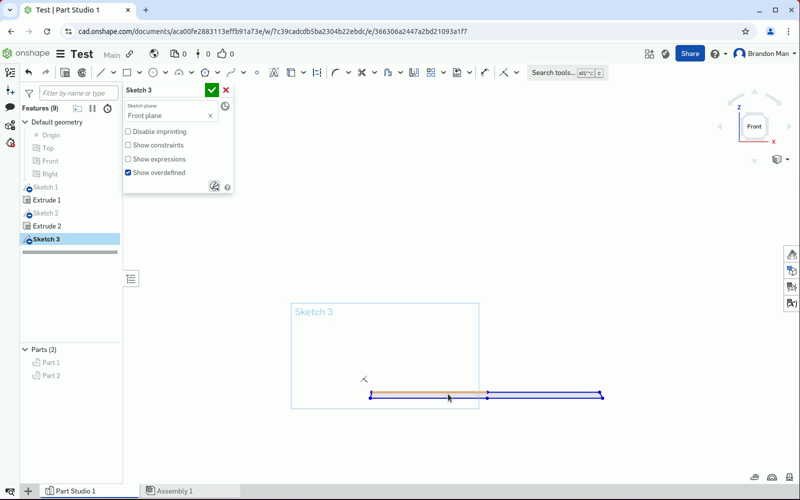
scroll(6)
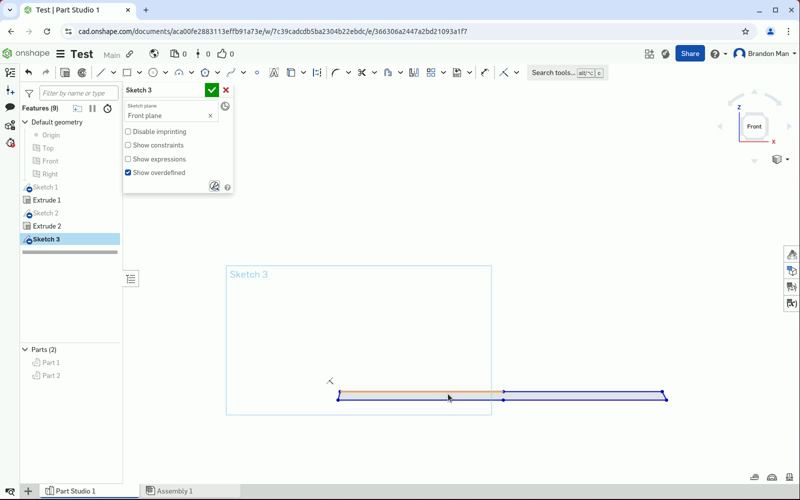
scroll(6)
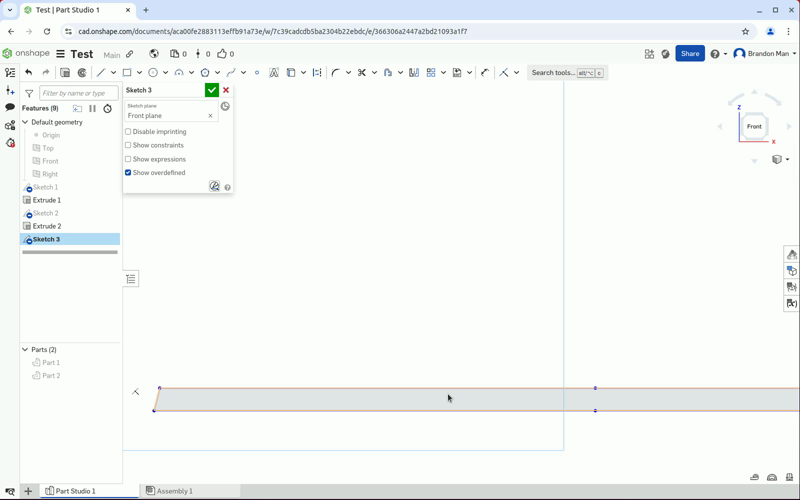
click(448, 393)
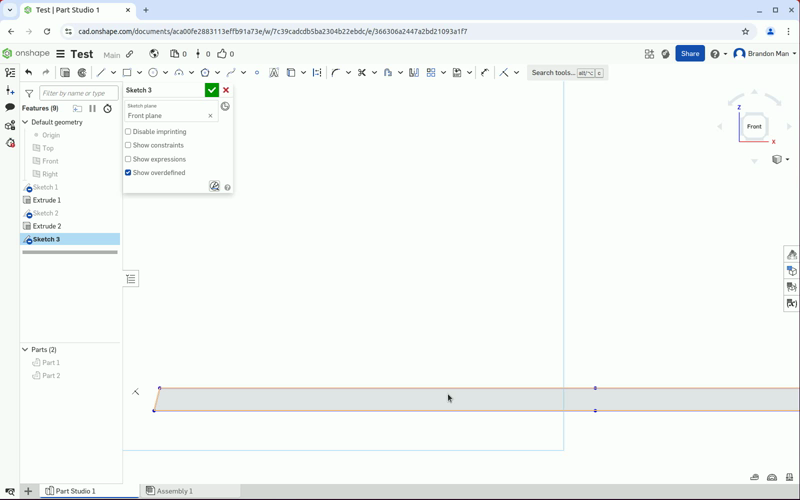
scroll(-6)
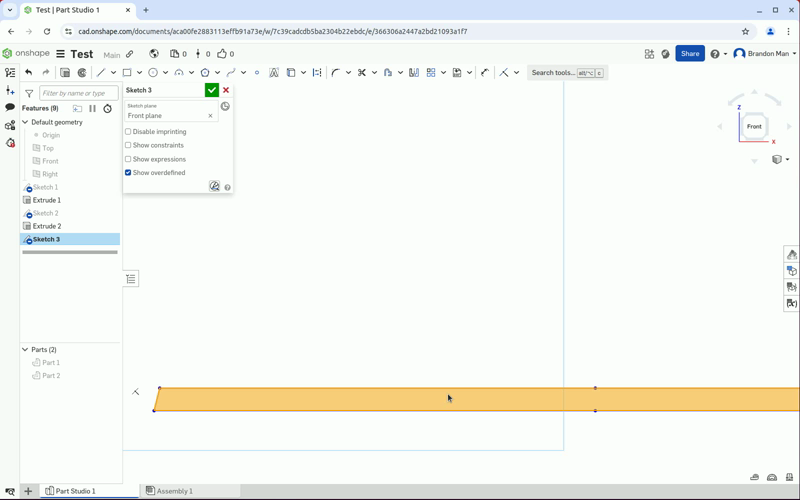
scroll(-6)
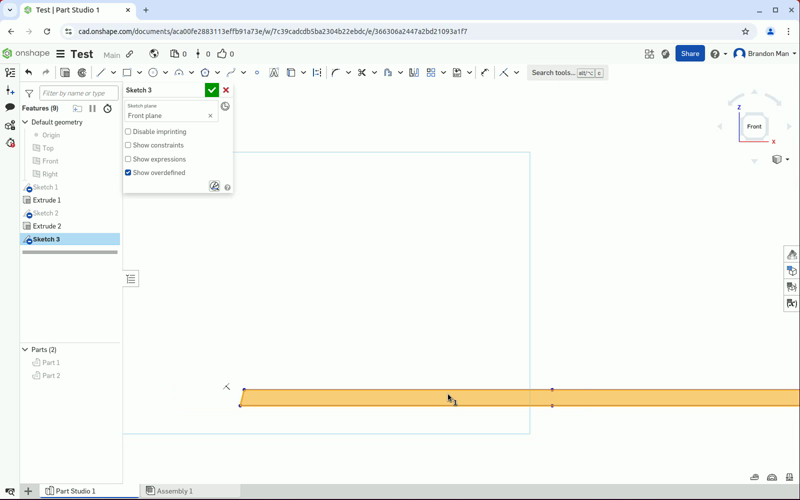
scroll(-6)
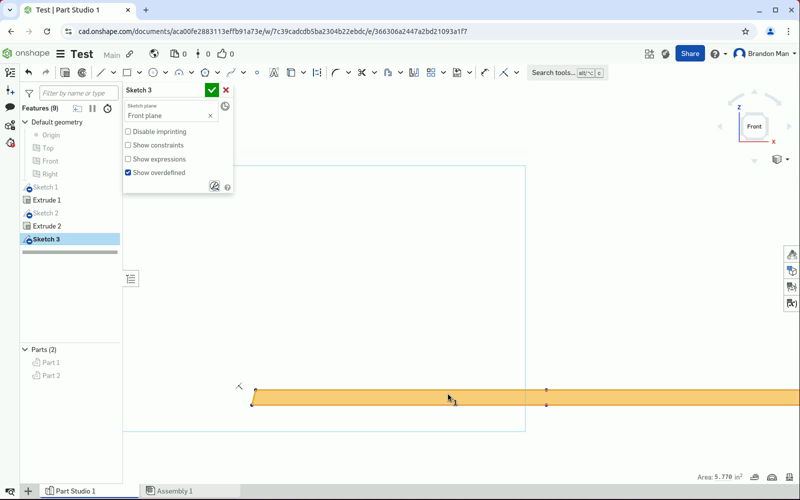
scroll(-6)
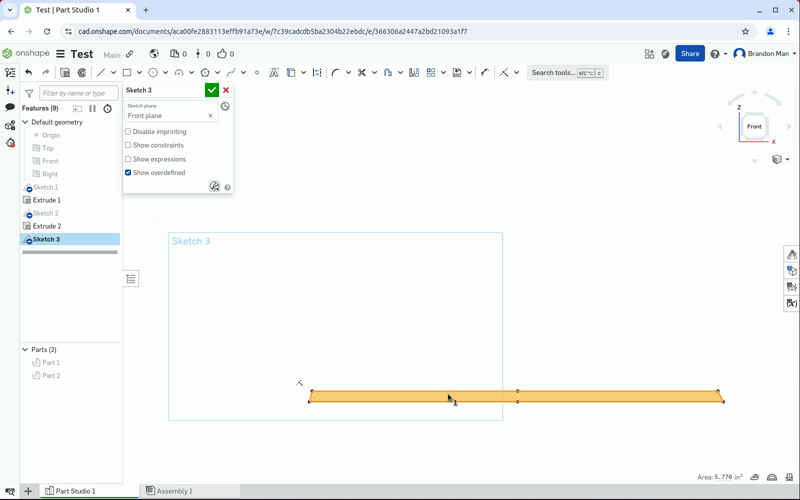
scroll(-6)
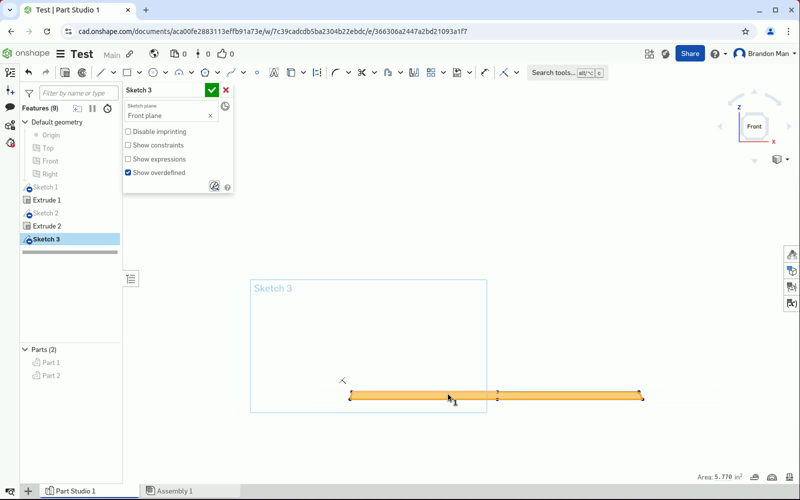
scroll(-6)
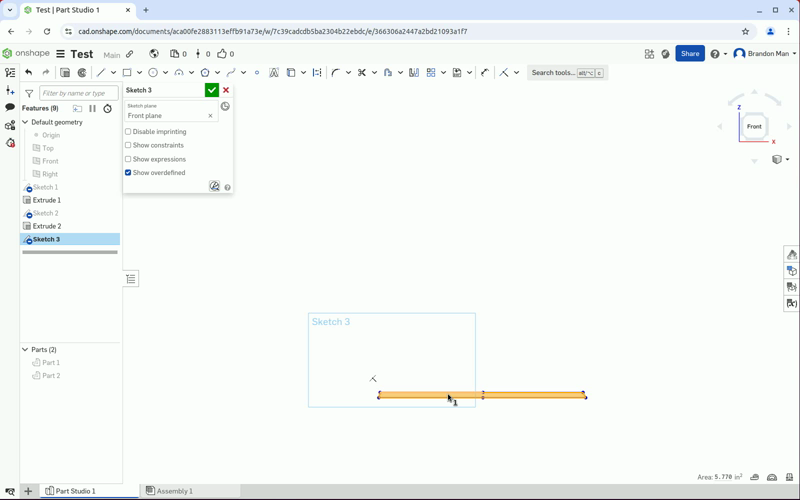
scroll(-6)
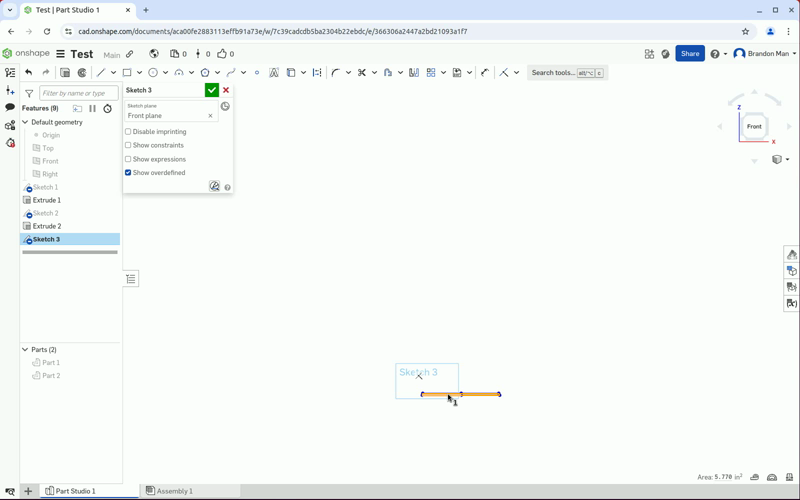
mouse_move(73, 352)
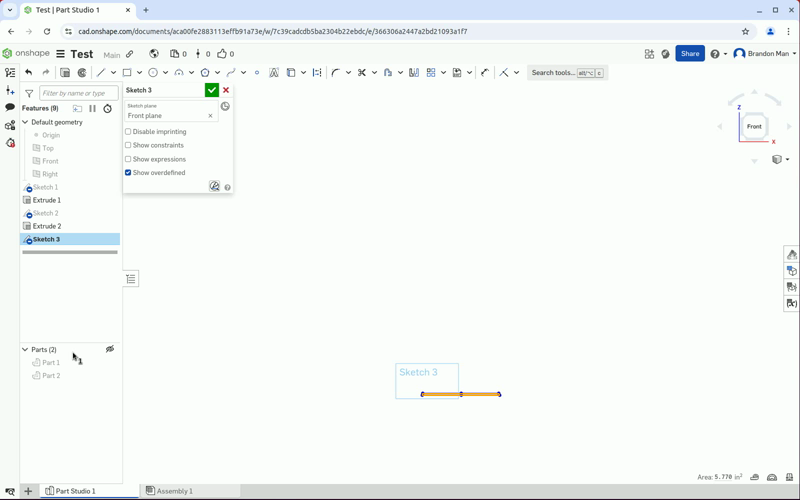
key(shift+y)
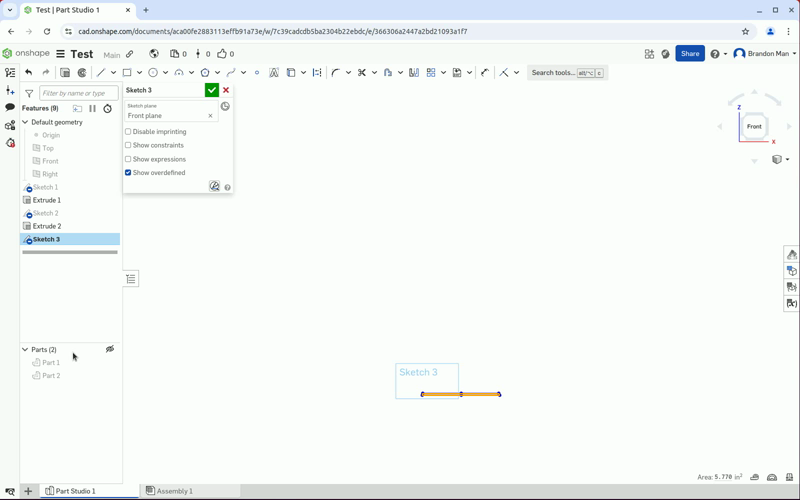
key(shift+e)
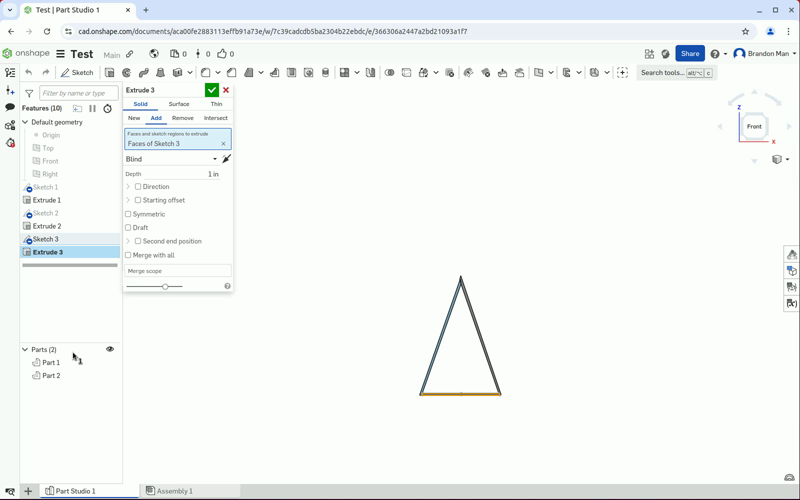
mouse_move(143, 106)
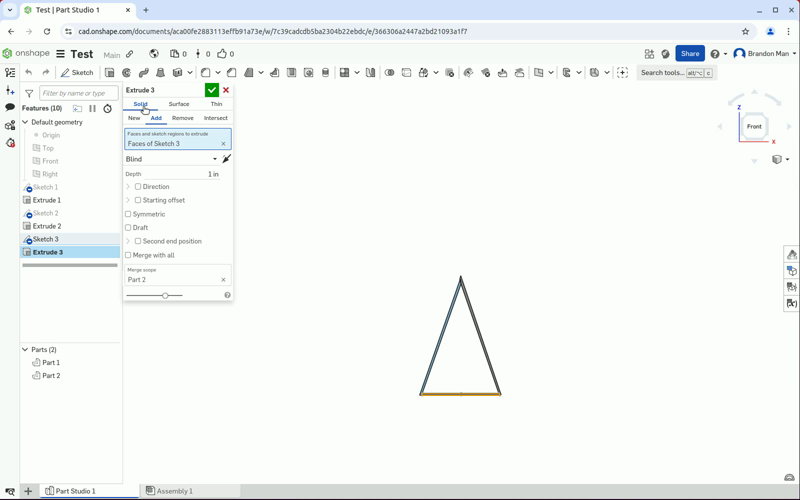
click(143, 106)
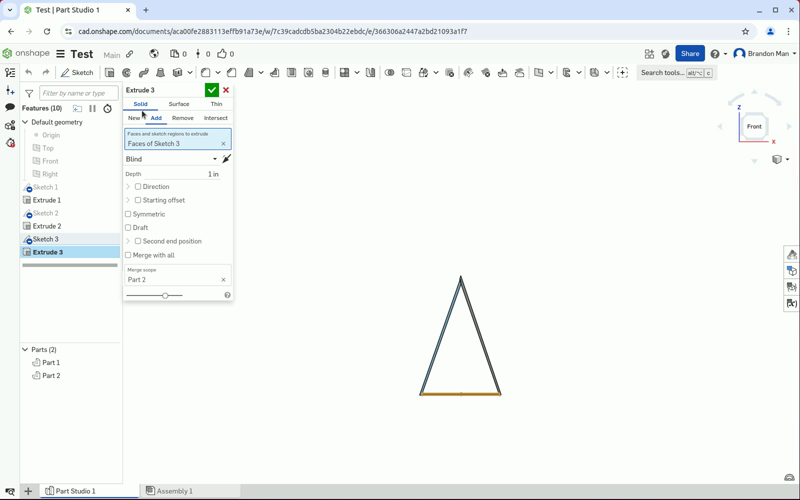
mouse_move(137, 120)
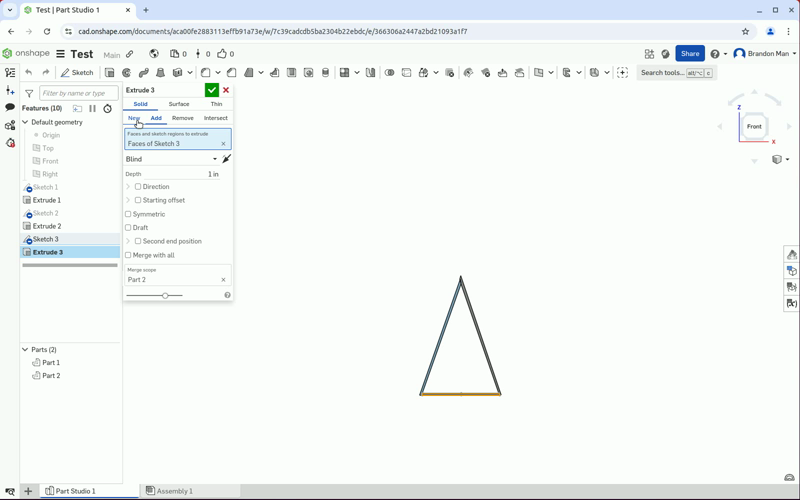
click(137, 120)
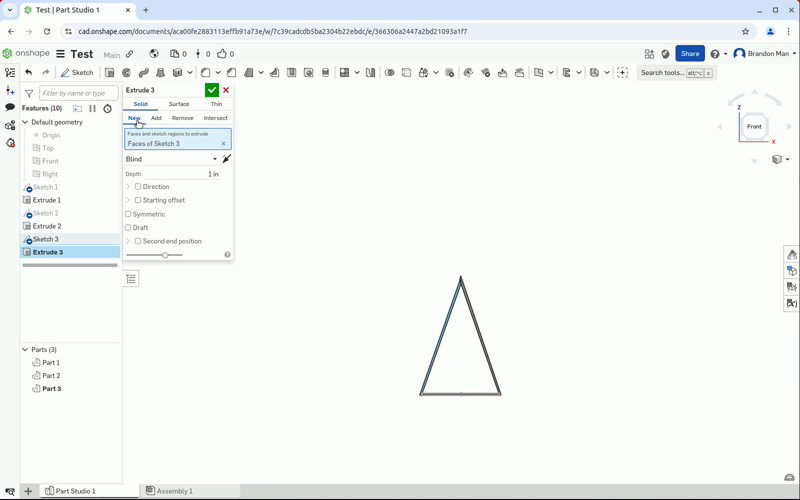
key(tab, 4)
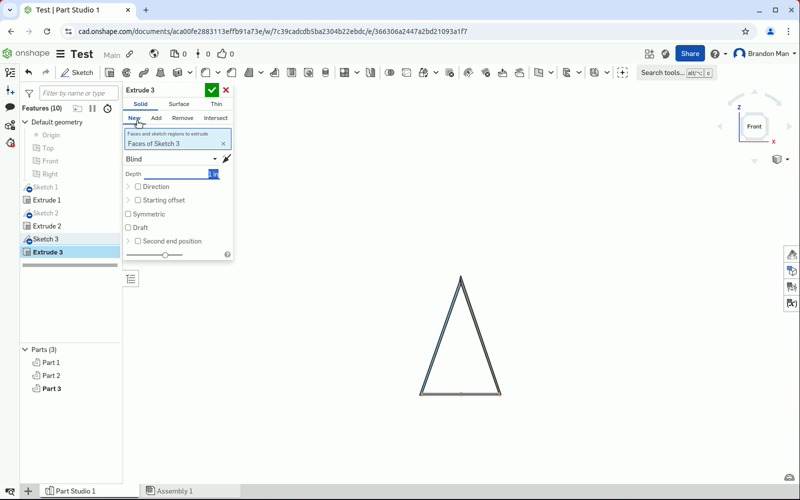
text(2.889)
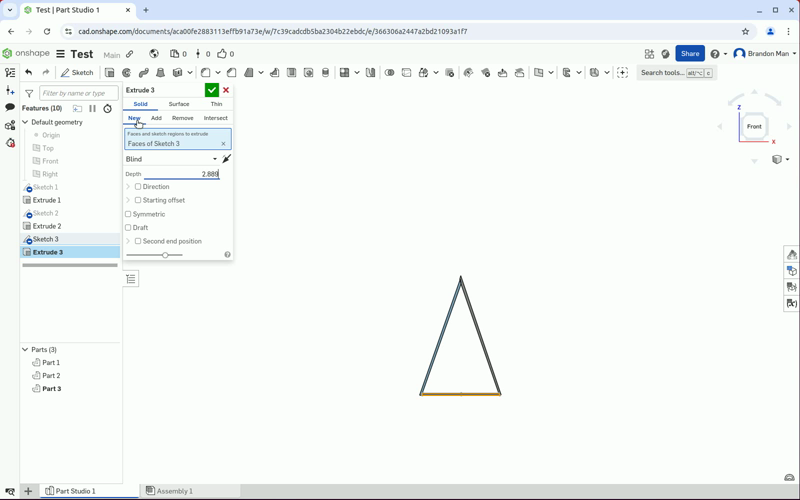
key(enter)
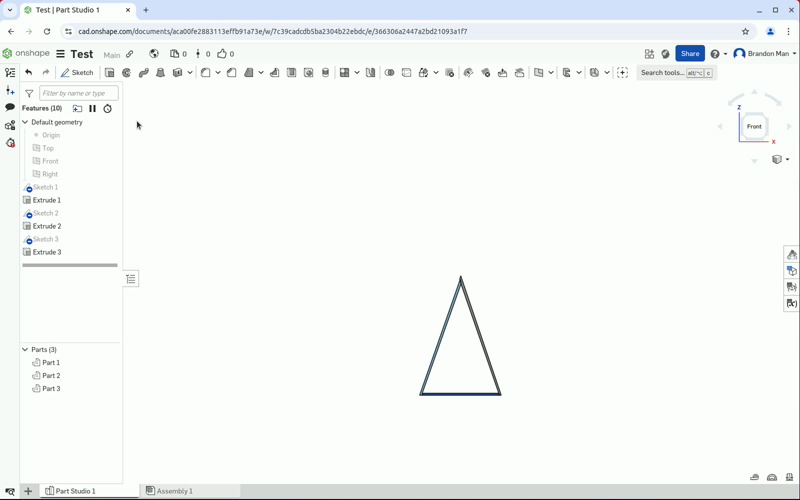
key(shift+h)
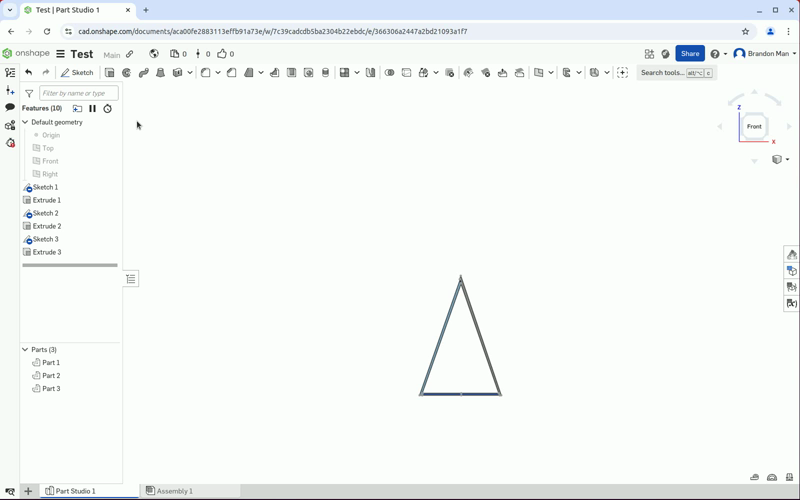
key(shift+h)
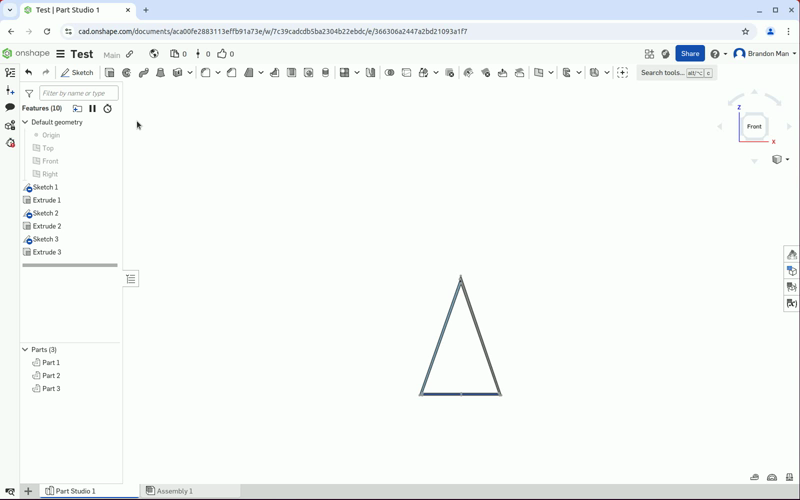
key(shift+7)
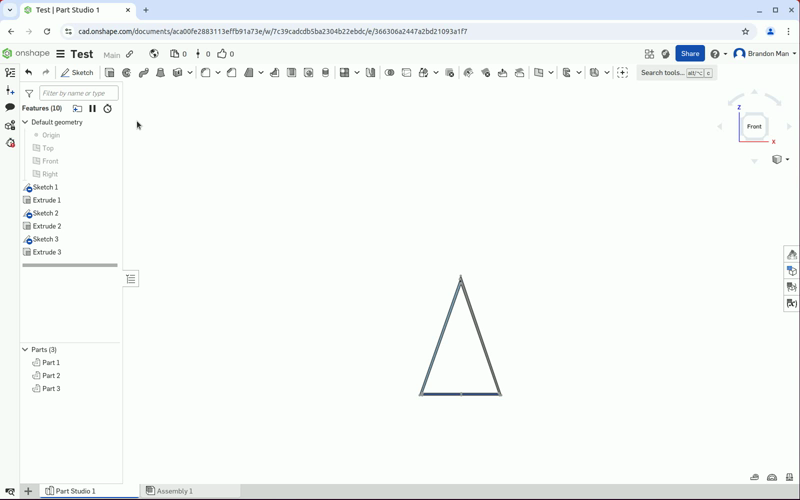
key(left, 2)
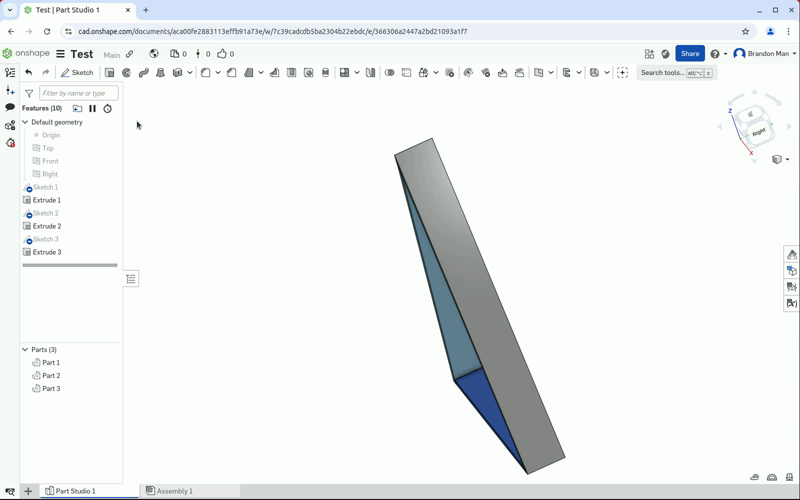
key(down, 2)
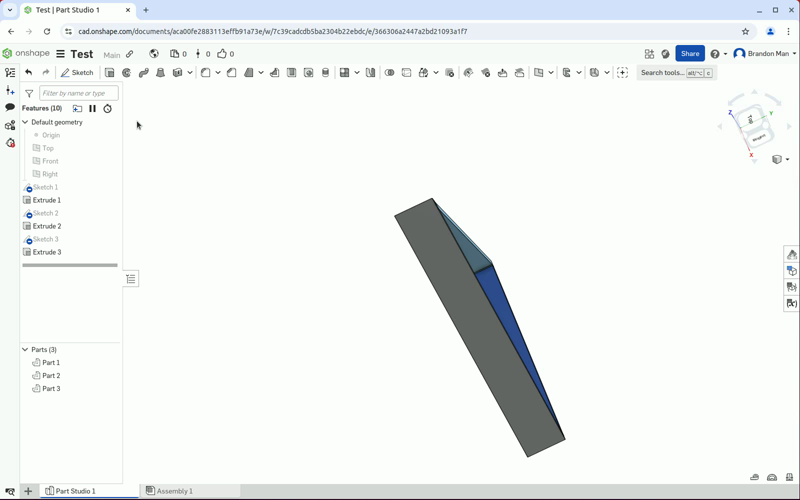
key(up, 2)
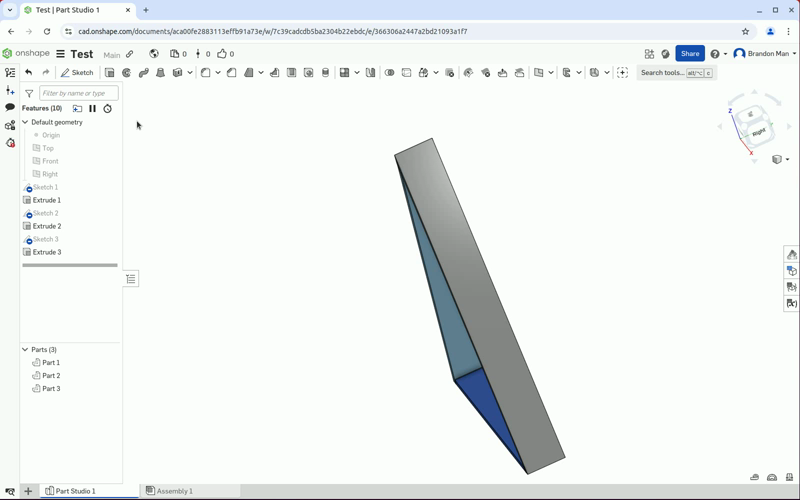
key(right, 2)
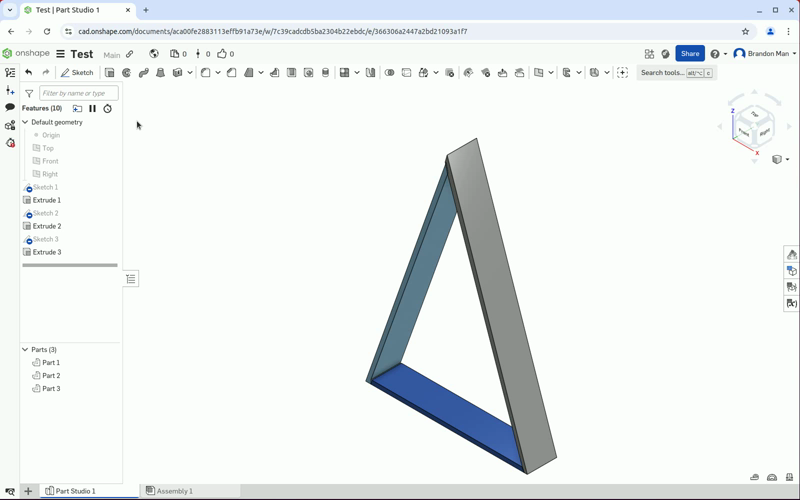
mouse_move(73, 189)
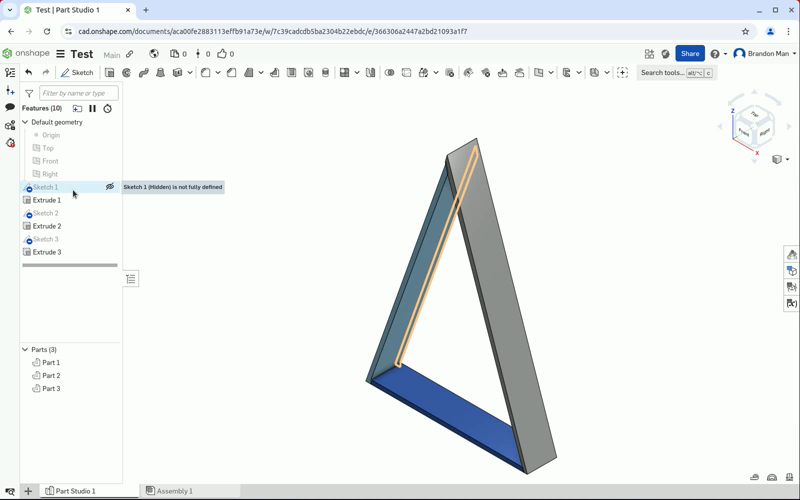
click(73, 189)